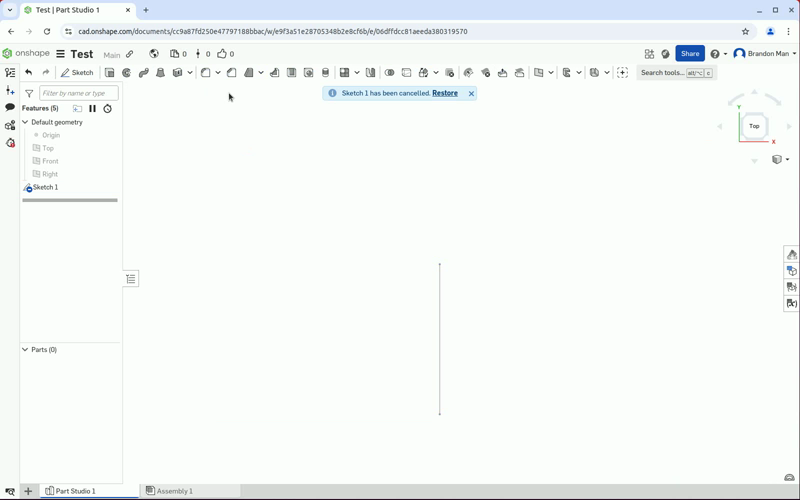
key(shift+h)
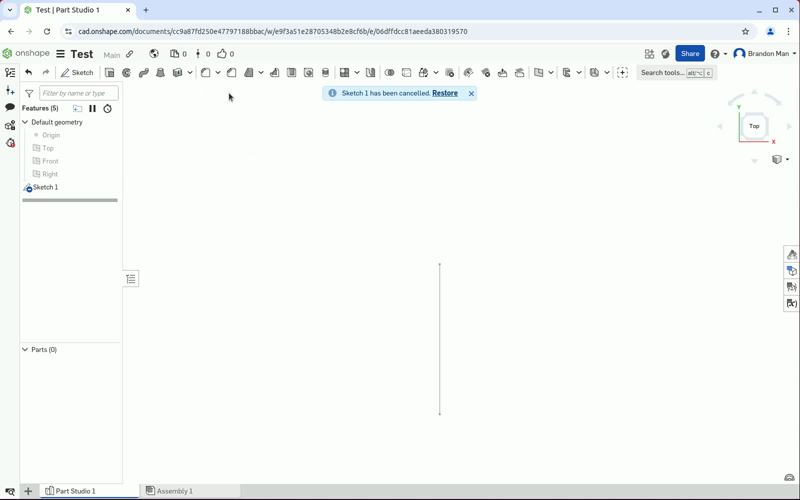
key(shift+s)
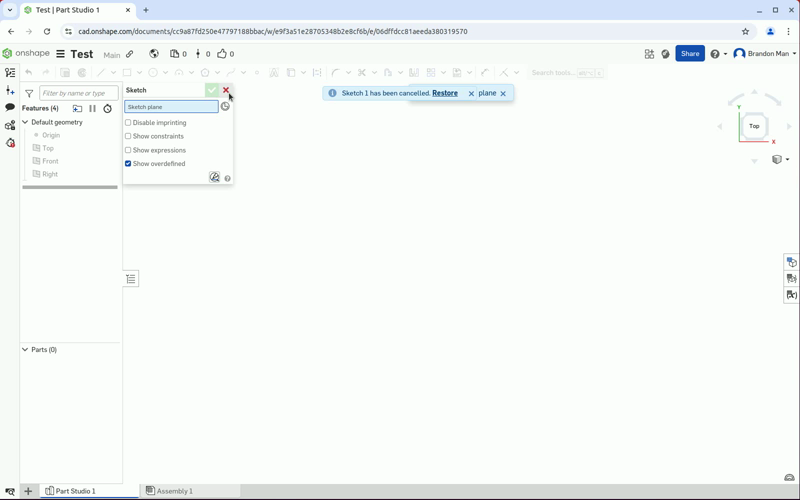
mouse_move(73, 150)
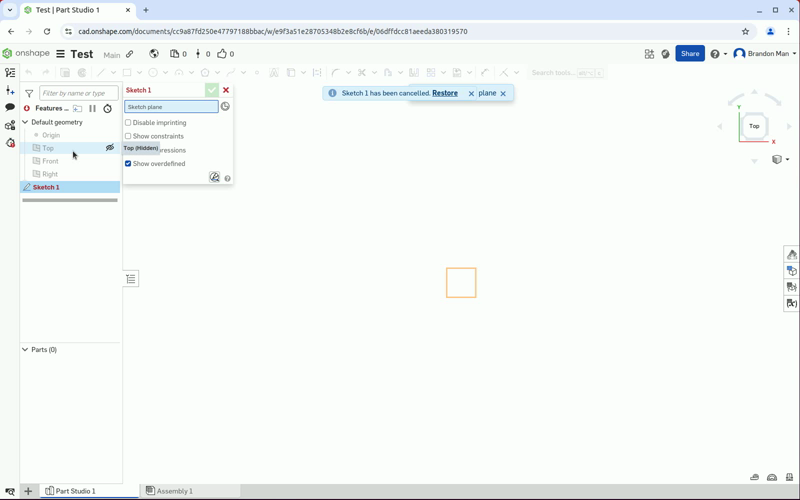
click(73, 150)
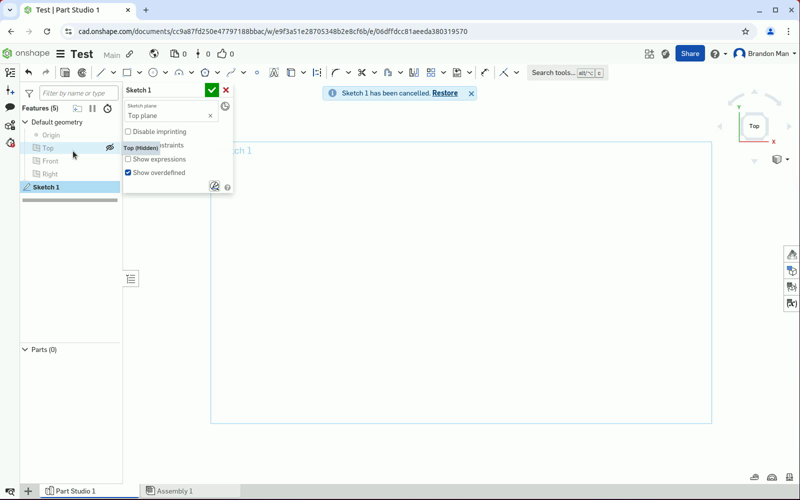
mouse_move(73, 352)
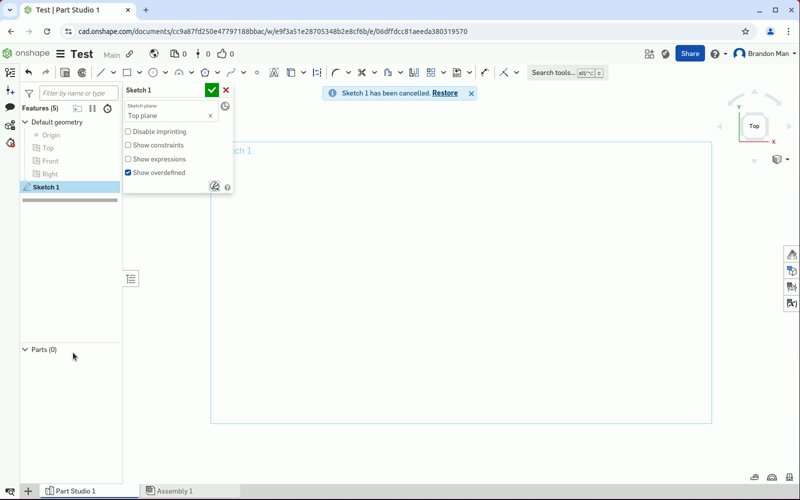
key(y)
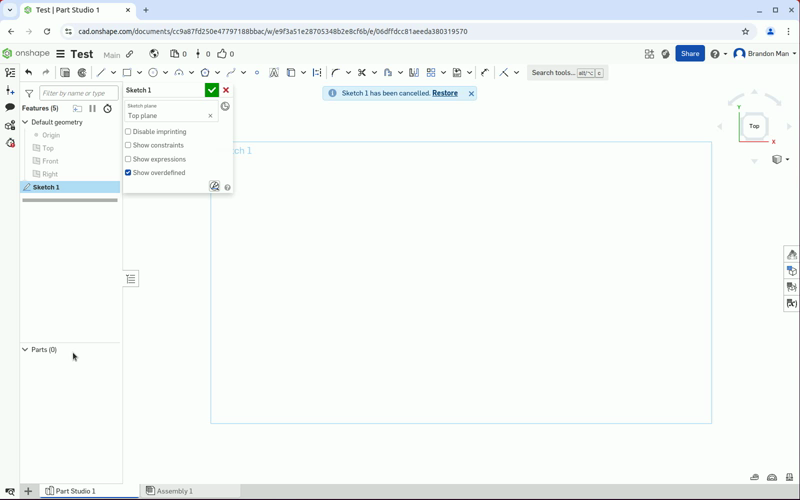
key(l)
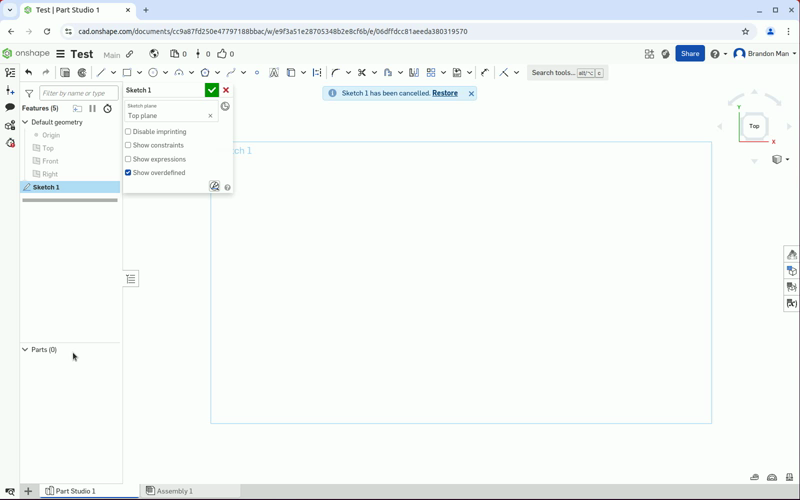
key_down(shift)
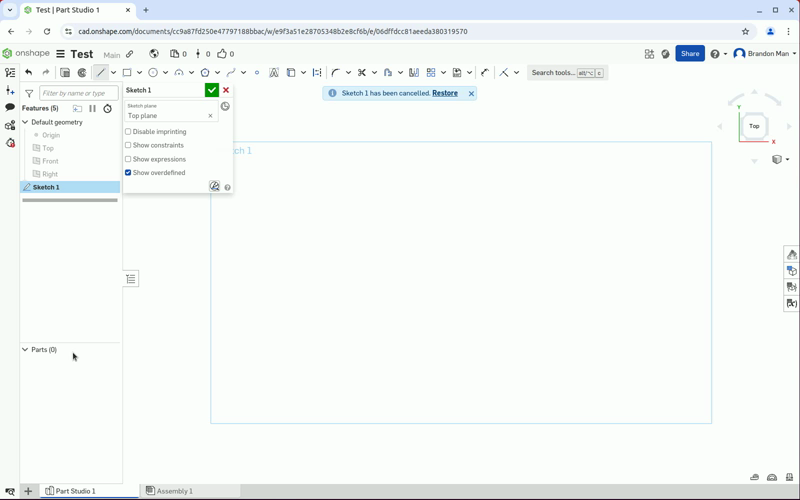
mouse_move(380, 234)
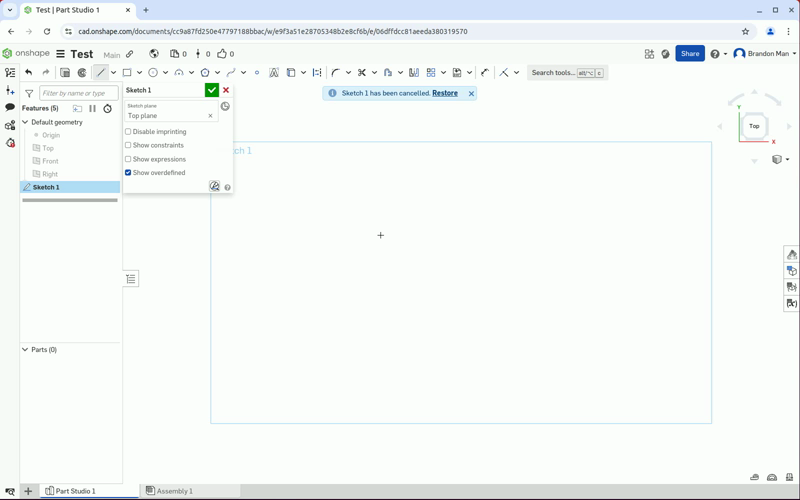
click(380, 234)
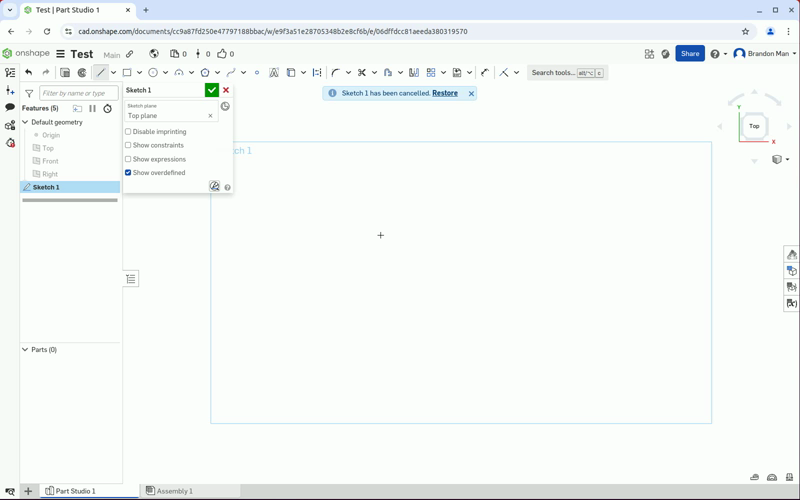
key_up(shift)
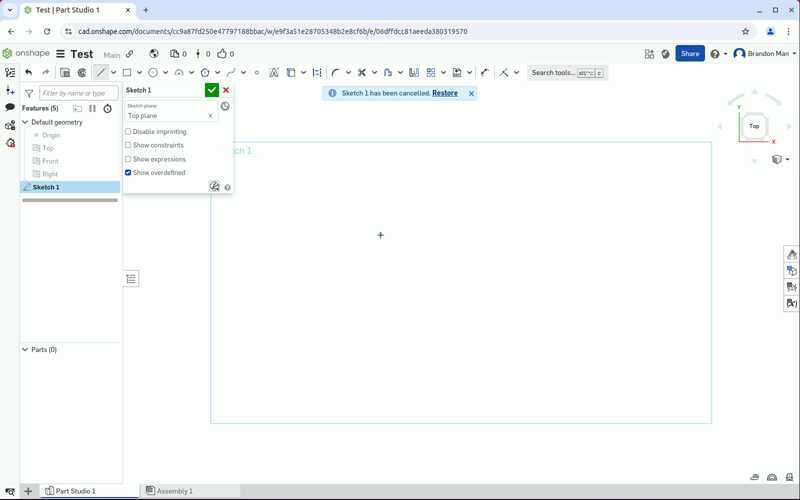
key_down(shift)
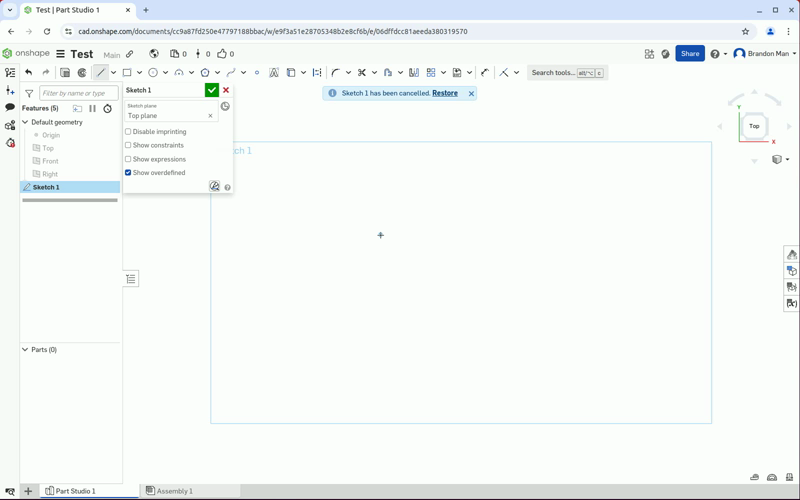
mouse_move(425, 334)
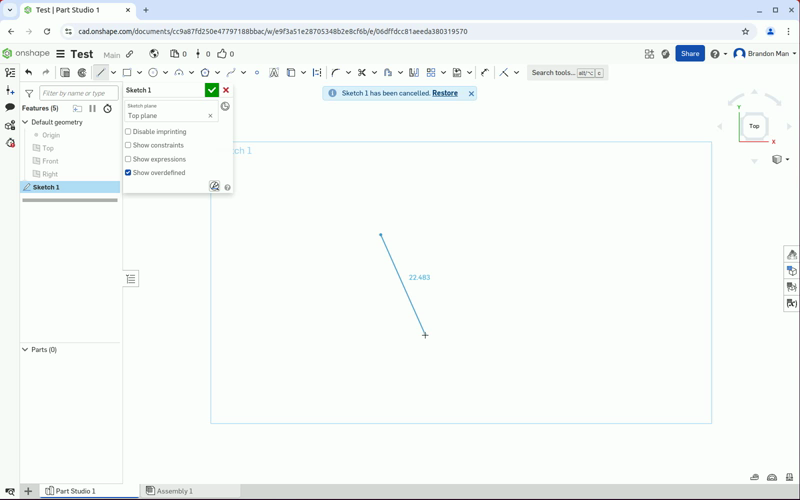
click(425, 334)
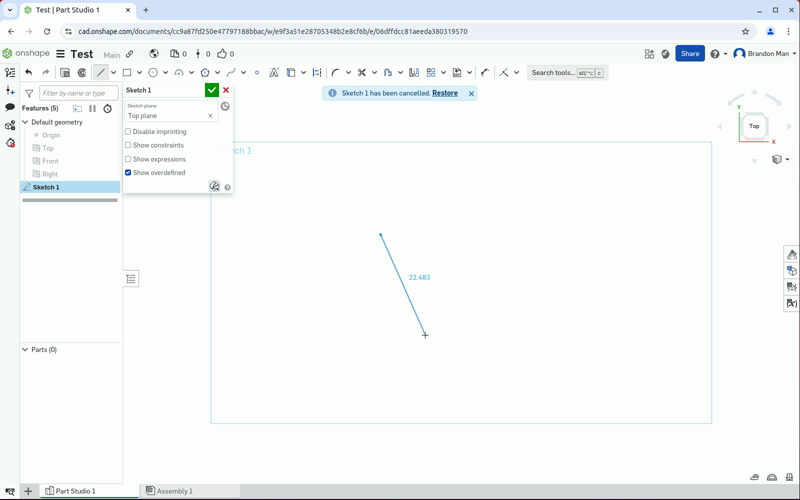
key_up(shift)
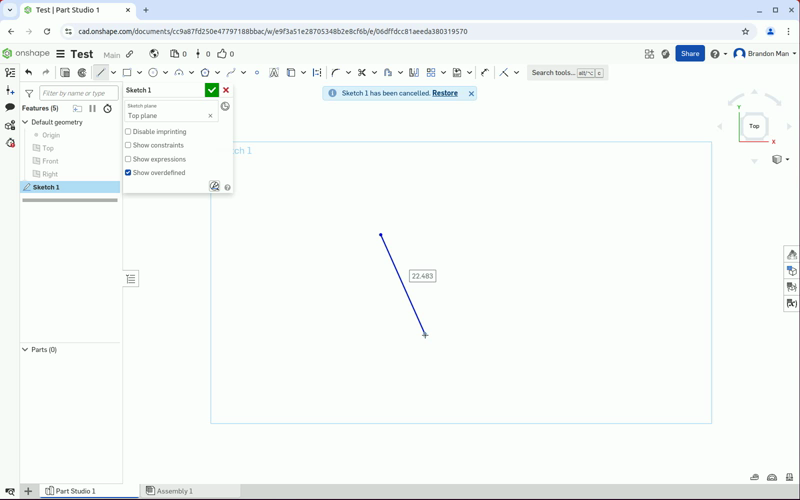
key_down(shift)
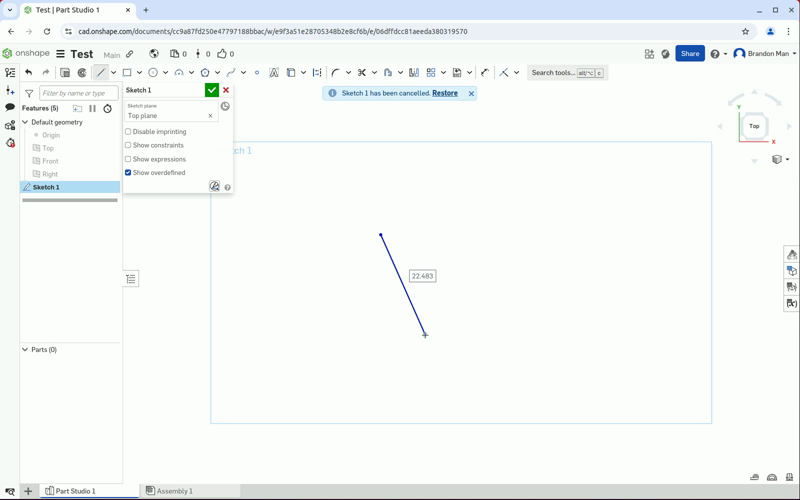
mouse_move(455, 334)
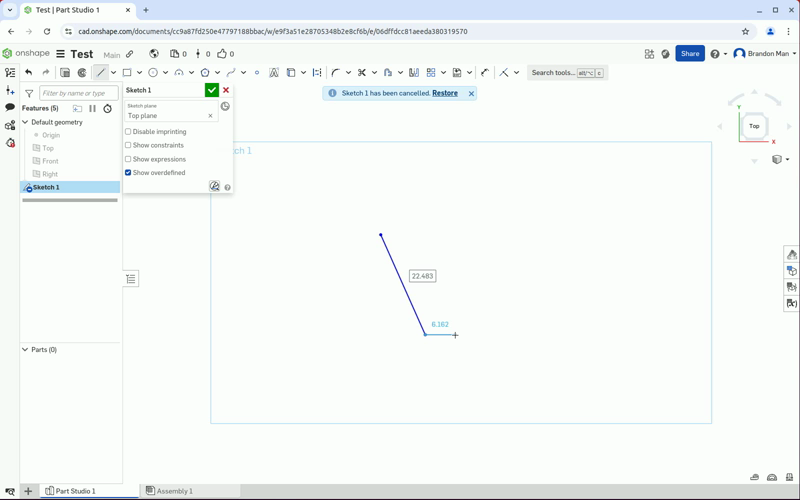
mouse_move(447, 285)
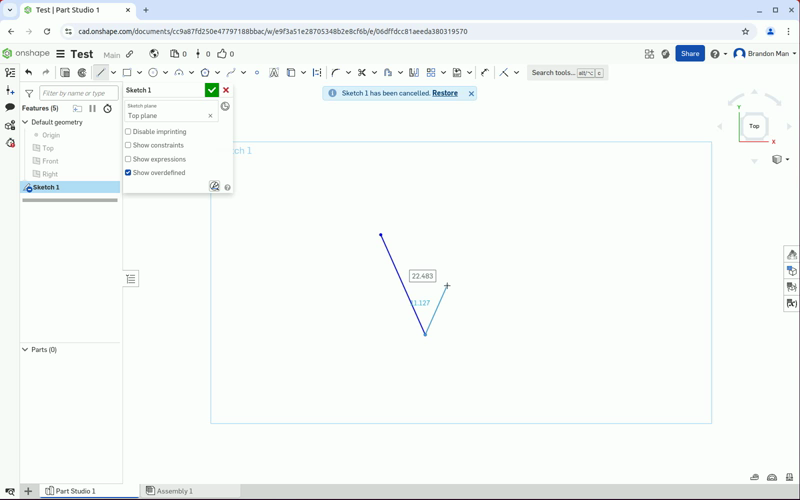
click(447, 285)
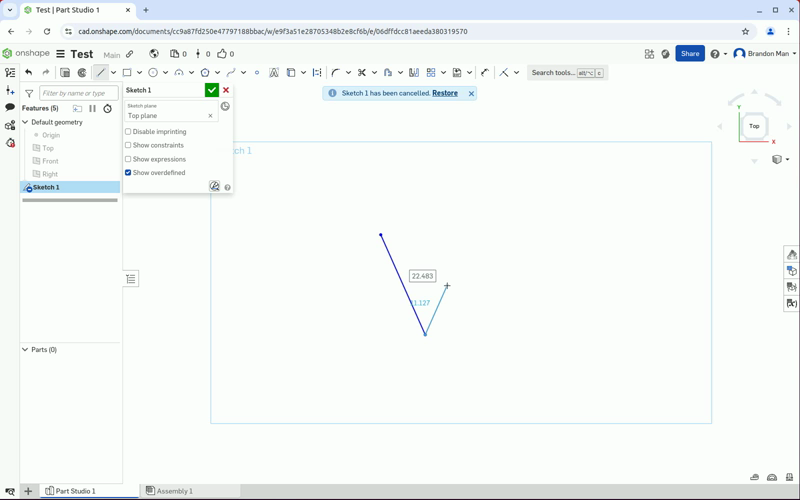
key_up(shift)
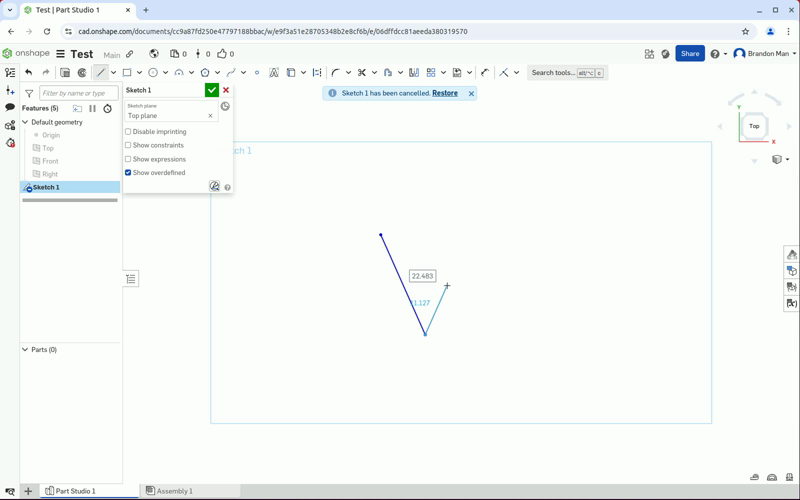
key_down(shift)
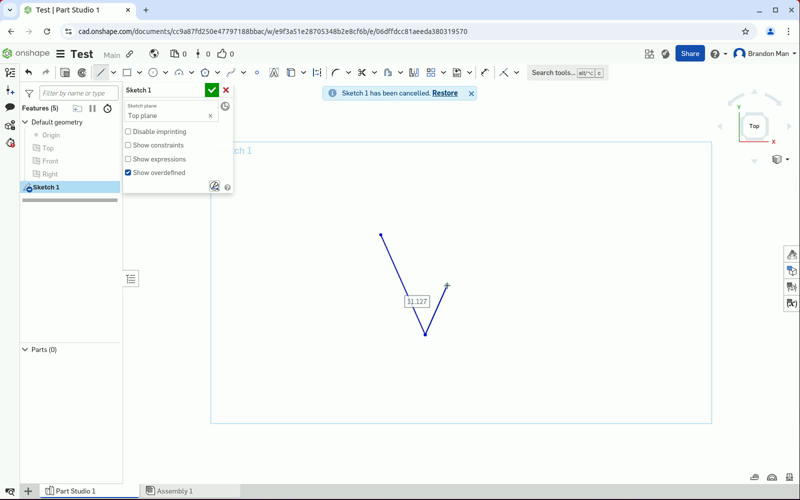
mouse_move(477, 285)
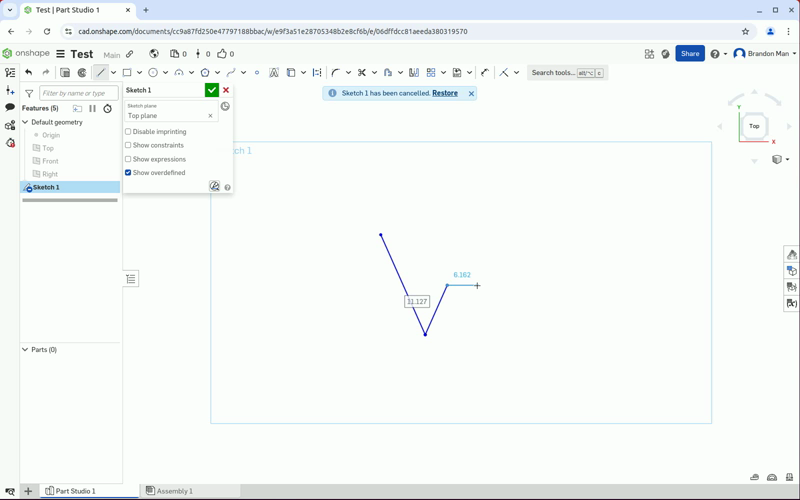
mouse_move(460, 285)
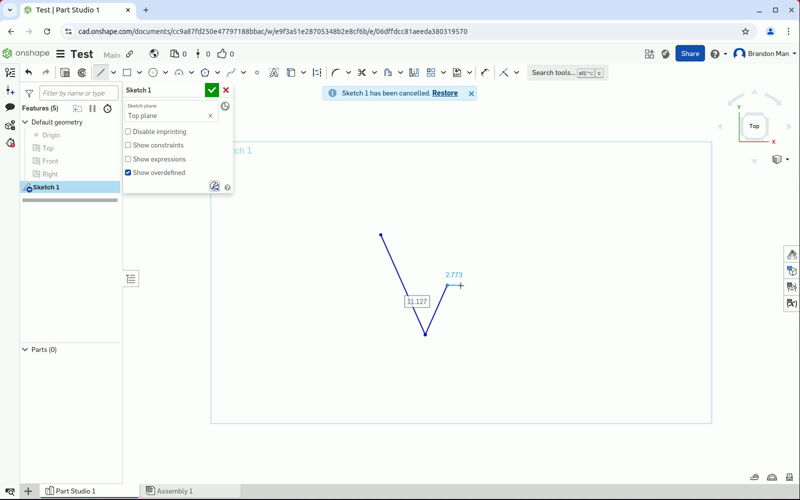
click(460, 285)
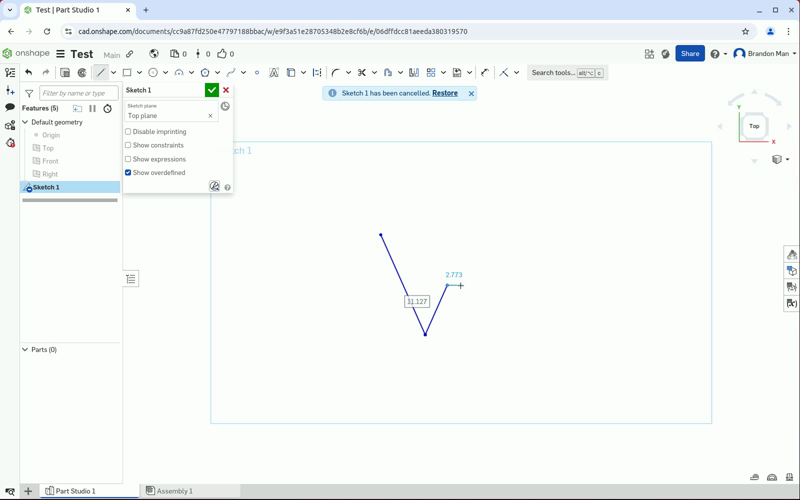
key_up(shift)
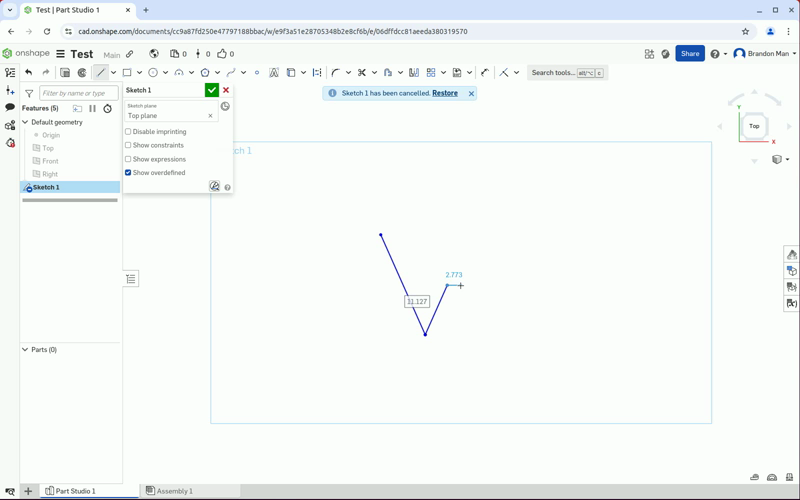
key_down(shift)
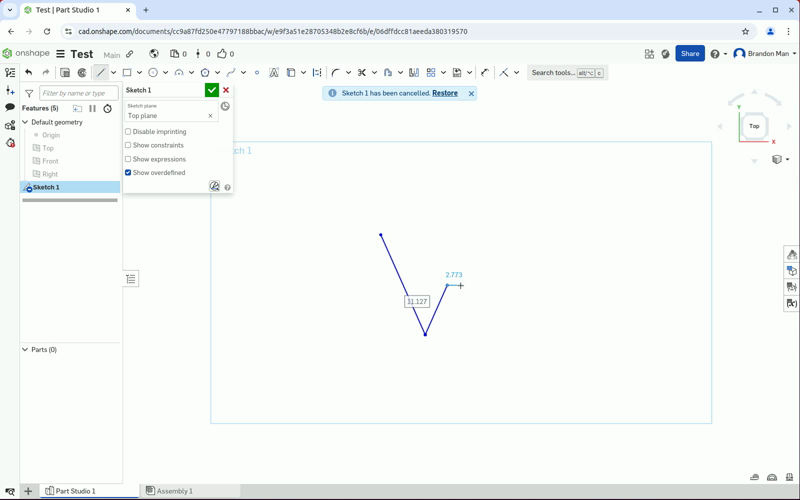
mouse_move(490, 285)
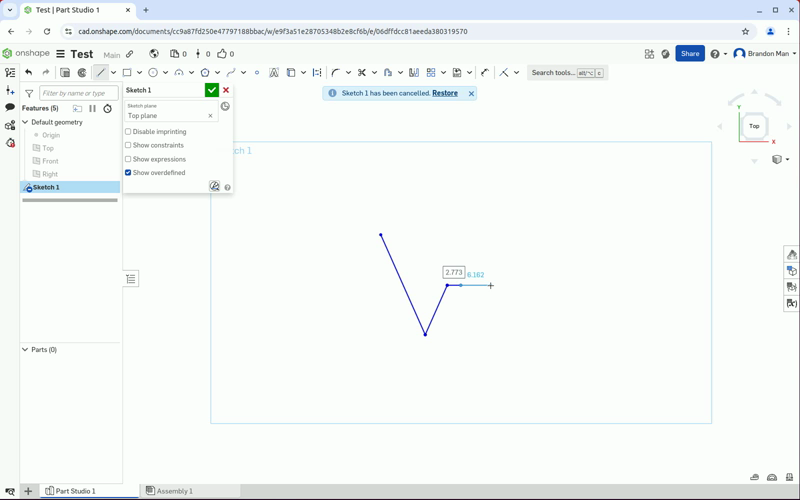
mouse_move(460, 279)
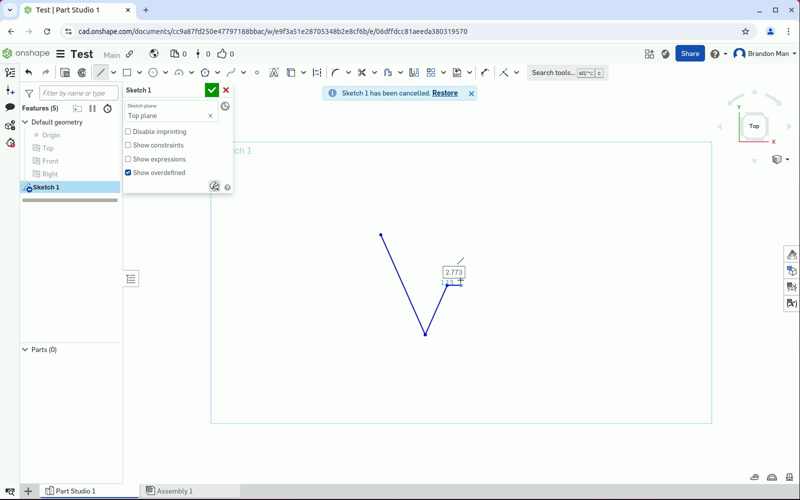
scroll(6)
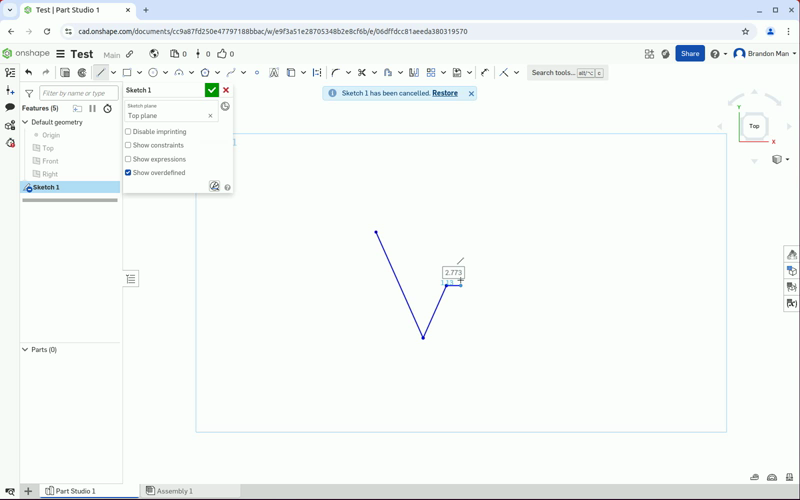
scroll(6)
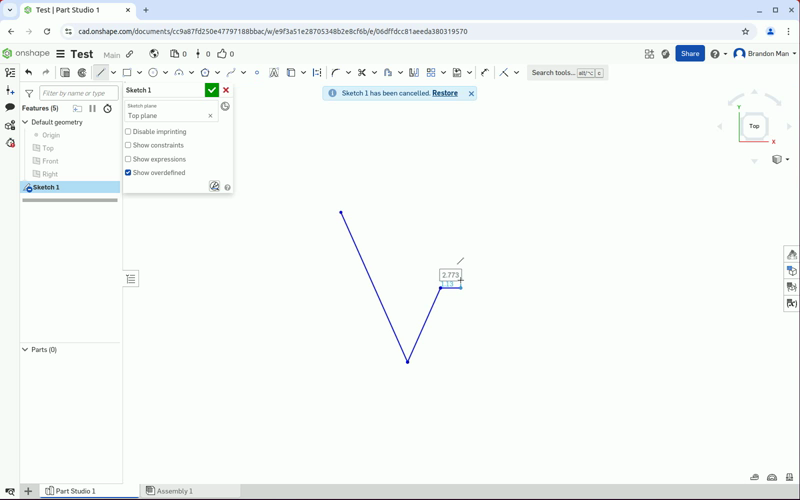
scroll(6)
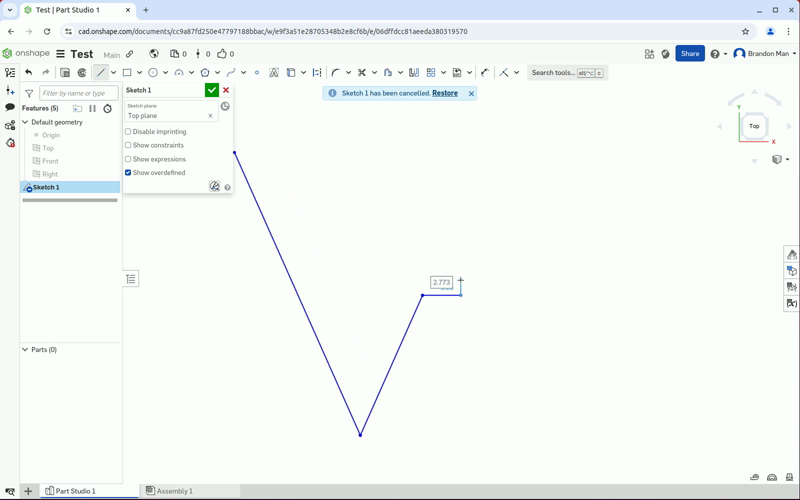
scroll(6)
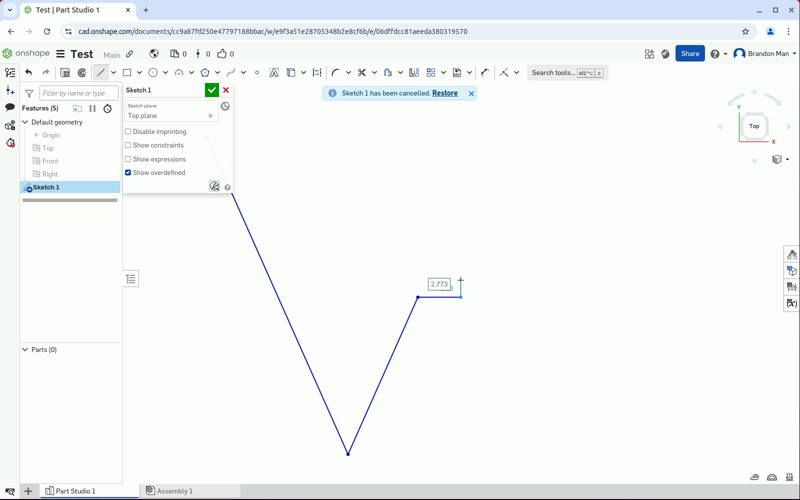
scroll(6)
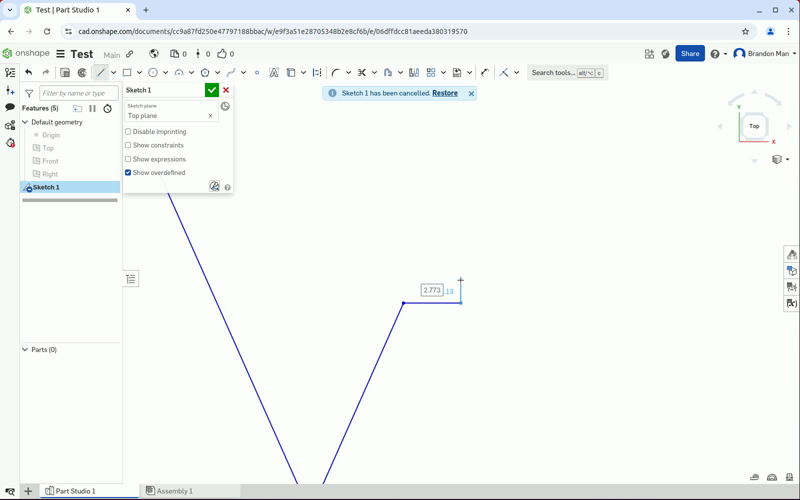
scroll(6)
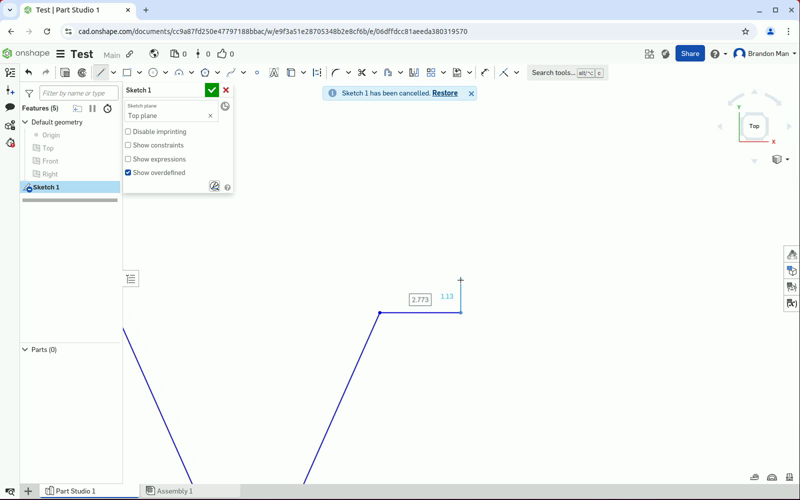
scroll(6)
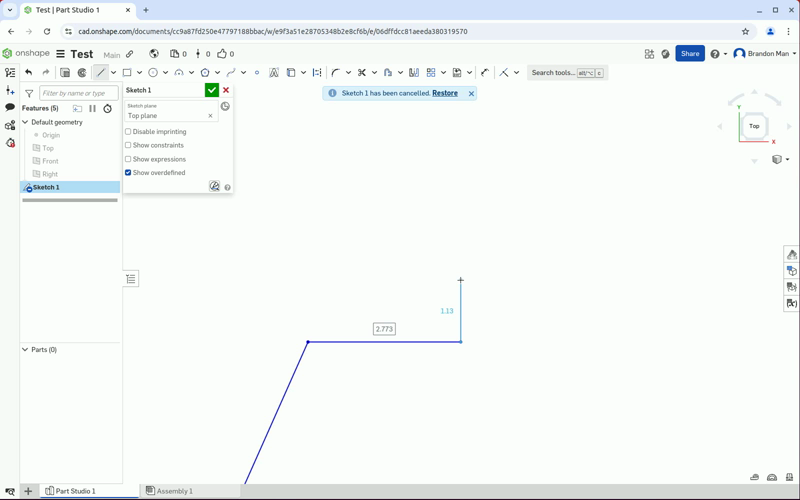
click(460, 279)
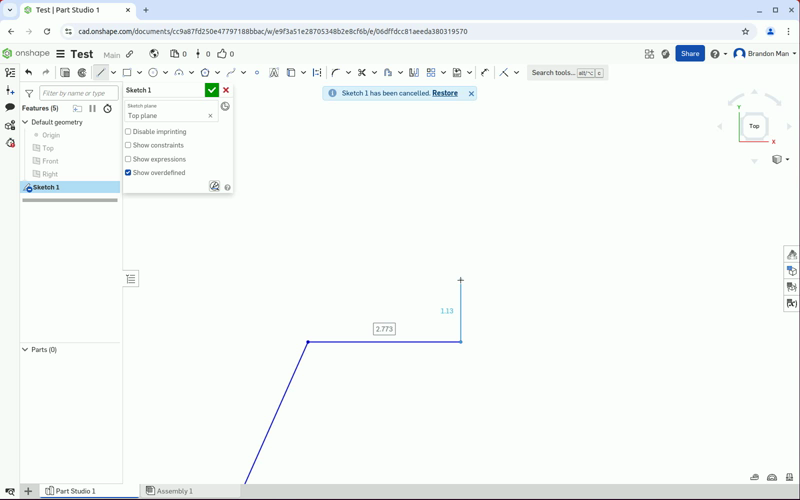
scroll(-6)
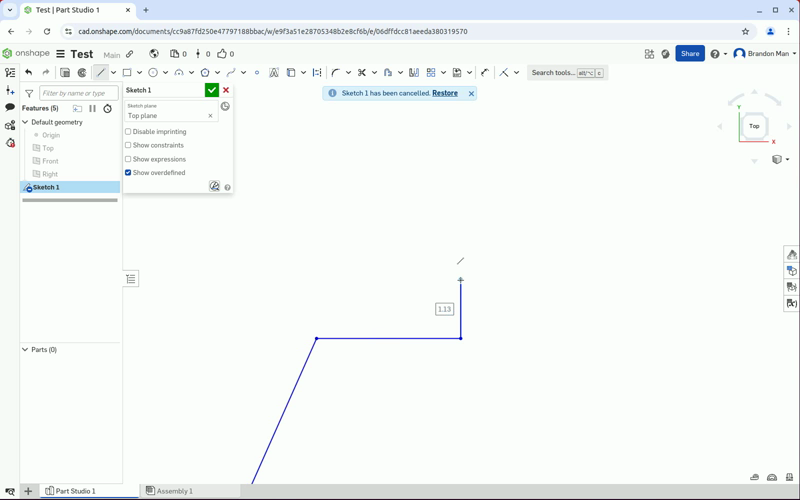
scroll(-6)
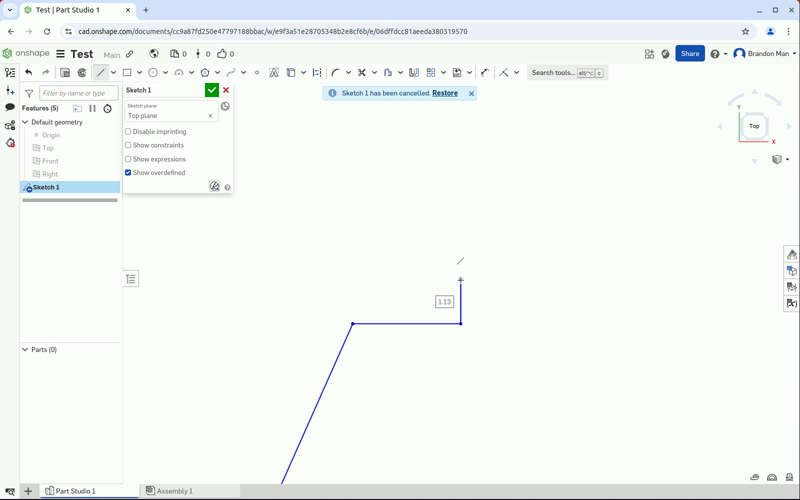
scroll(-6)
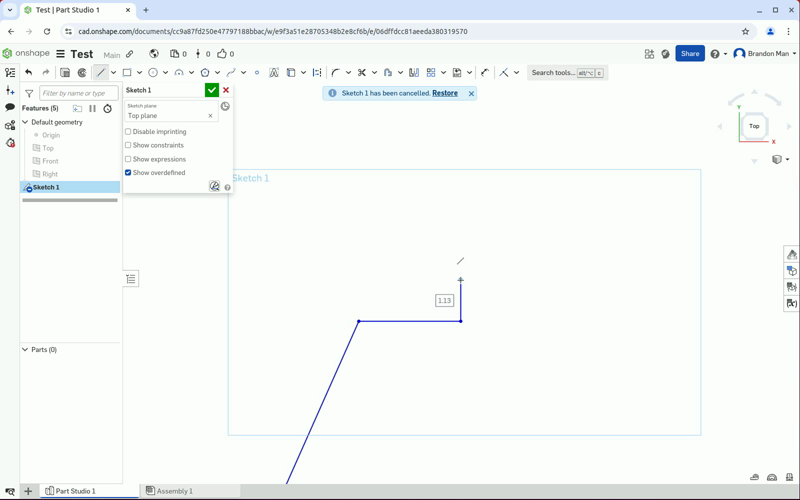
scroll(-6)
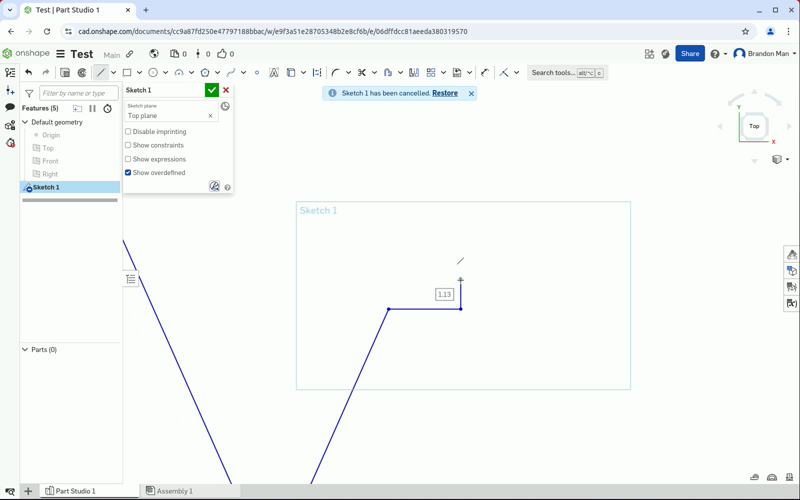
scroll(-6)
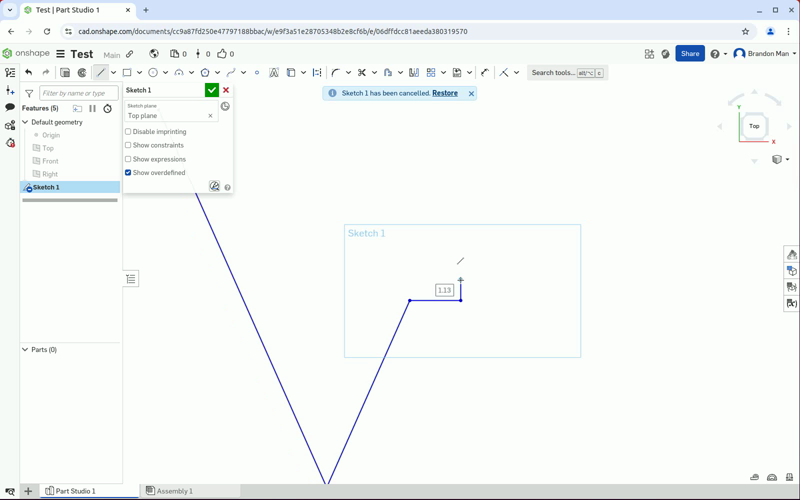
scroll(-6)
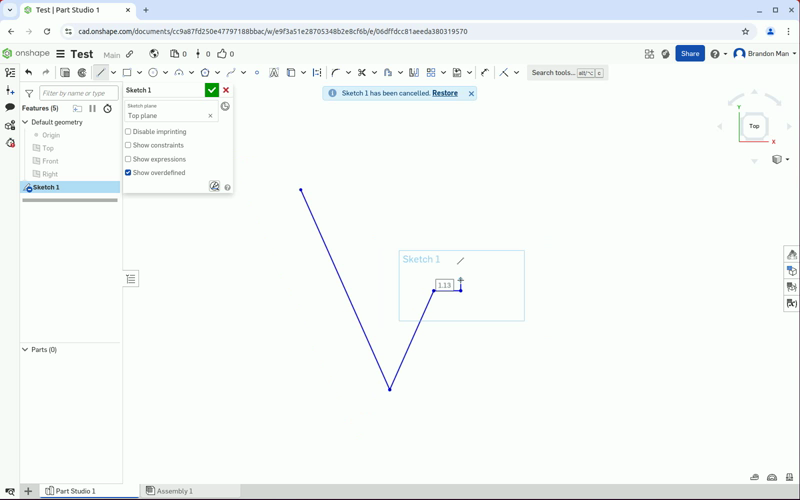
scroll(-6)
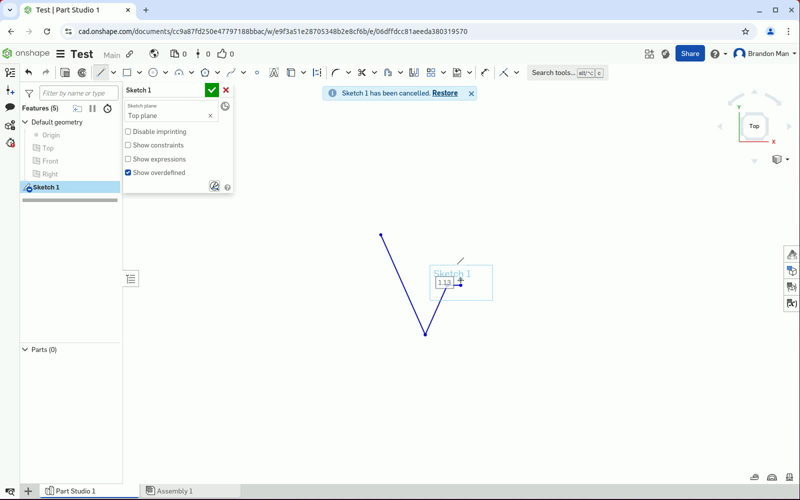
key_up(shift)
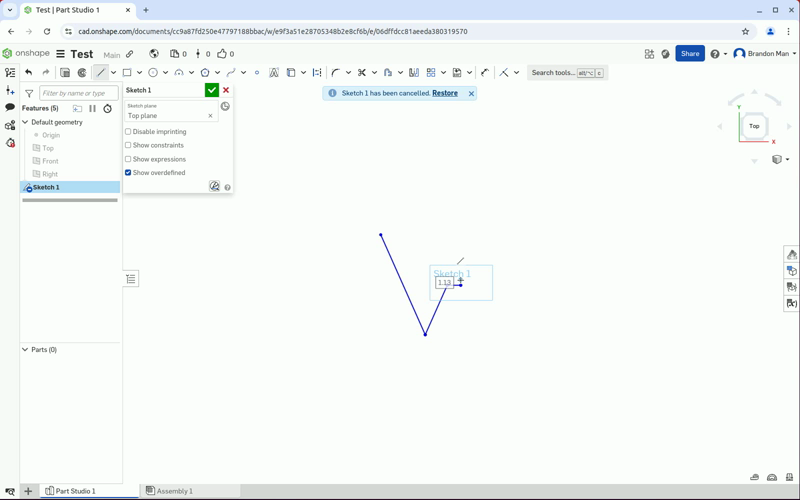
key_down(shift)
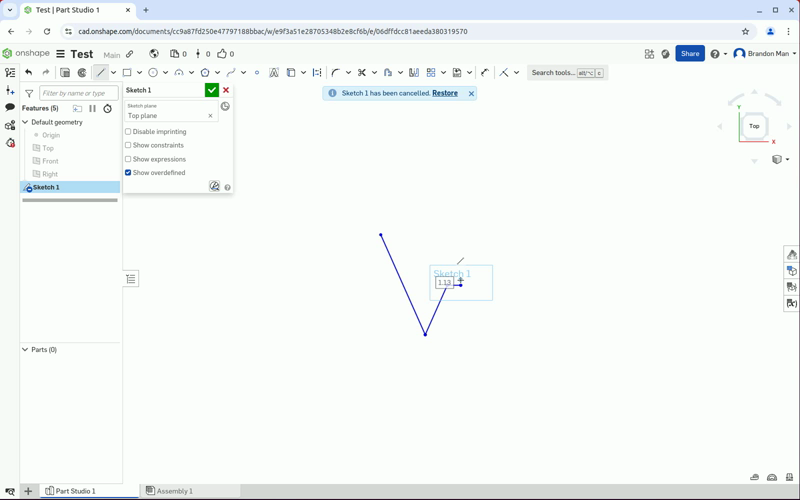
mouse_move(490, 279)
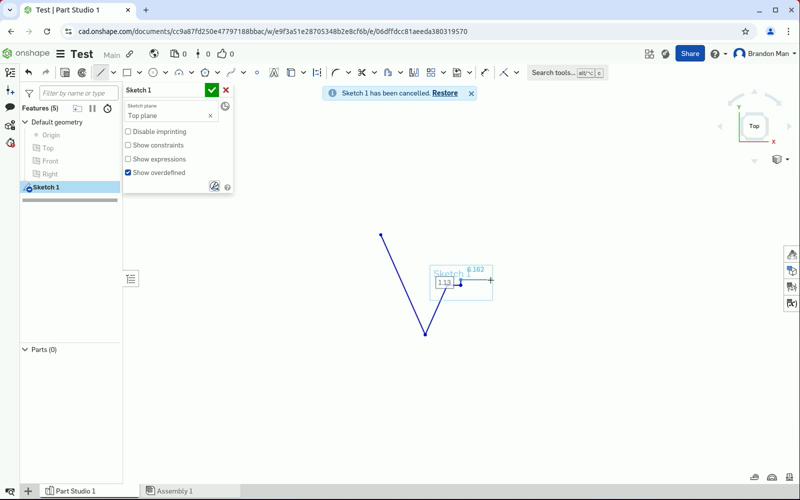
mouse_move(447, 279)
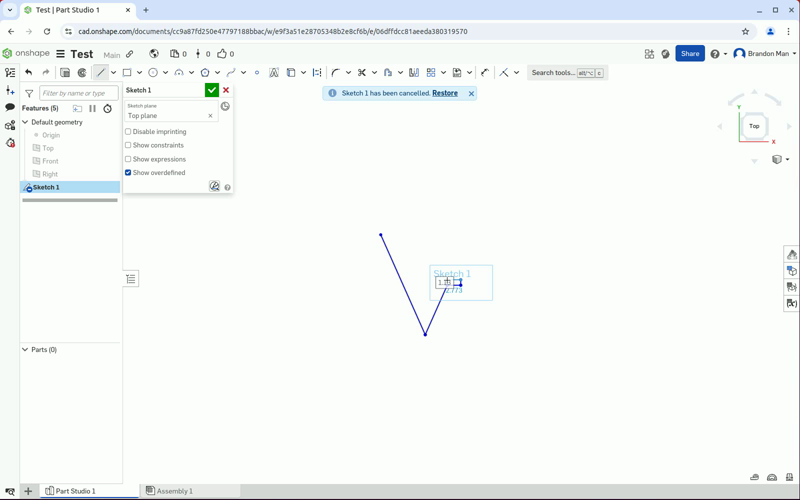
click(447, 279)
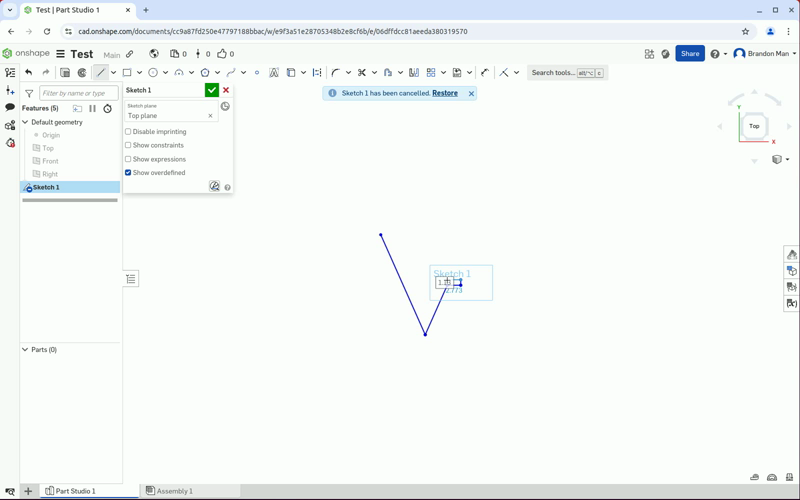
key_up(shift)
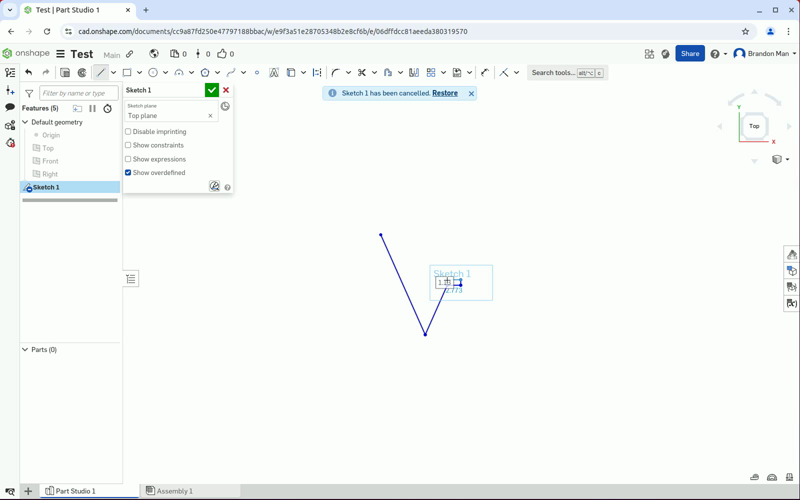
key_down(shift)
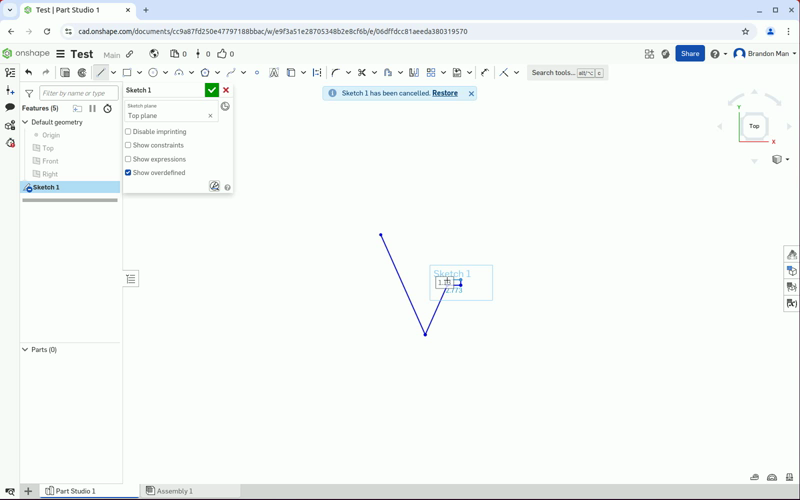
mouse_move(413, 202)
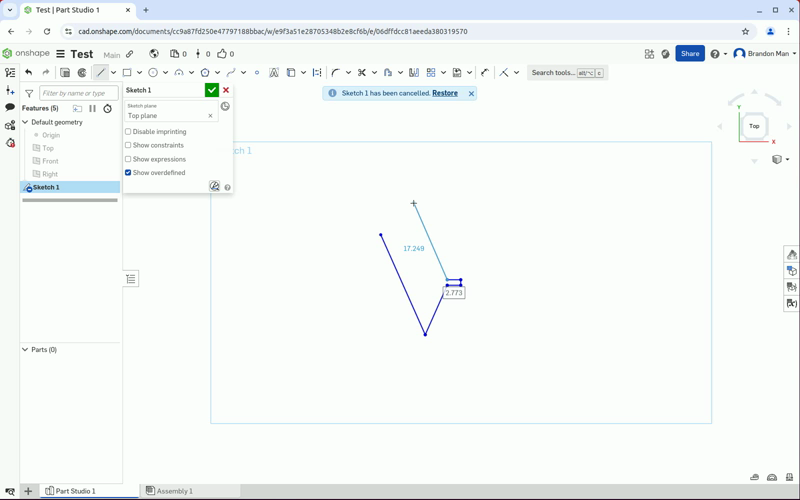
click(413, 202)
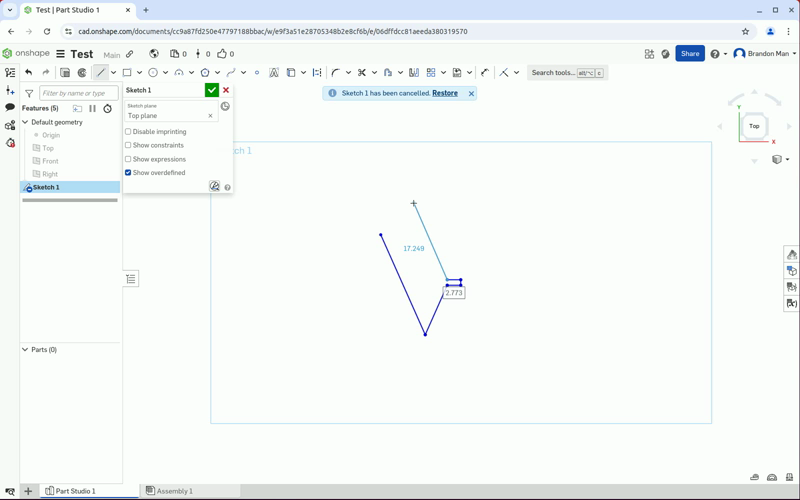
key_up(shift)
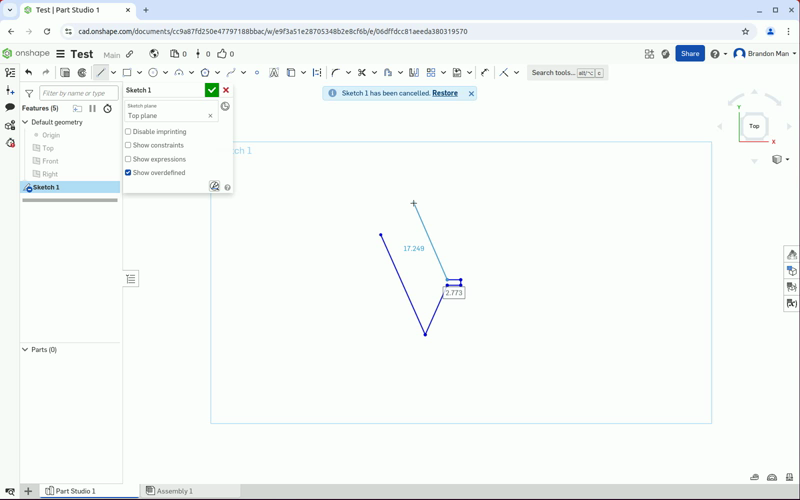
key(esc)
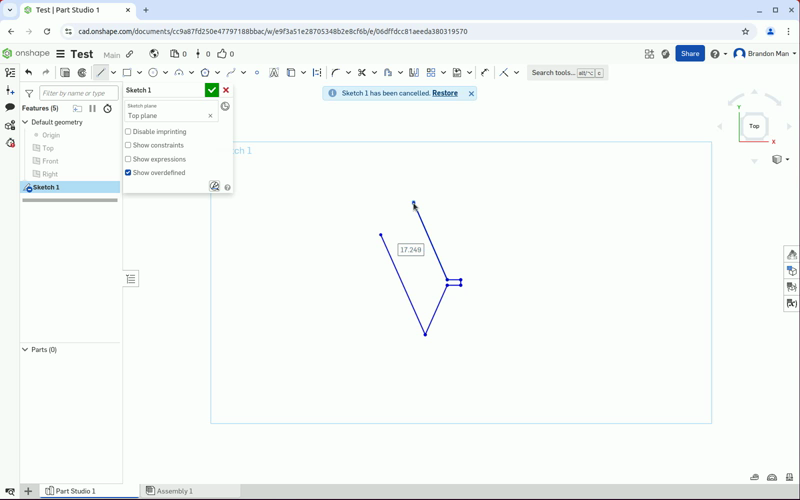
key(a)
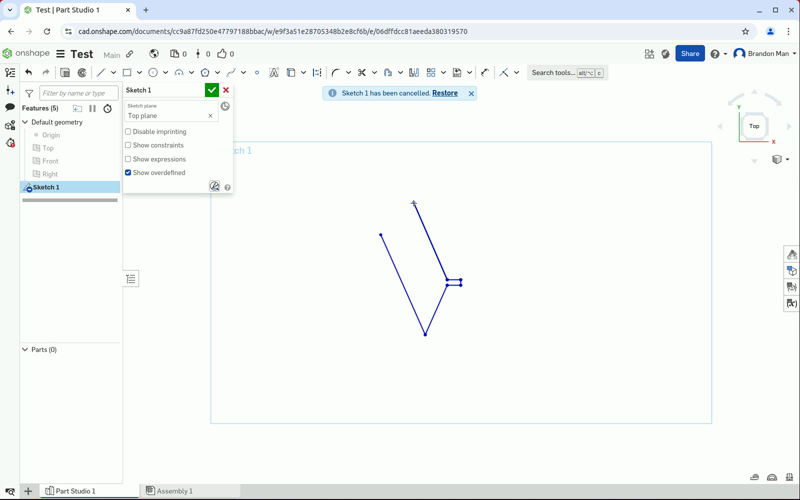
mouse_move(413, 202)
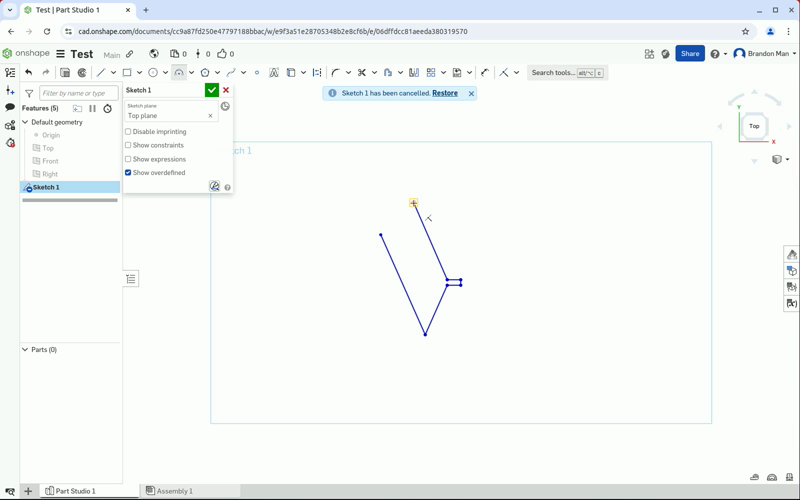
click(413, 202)
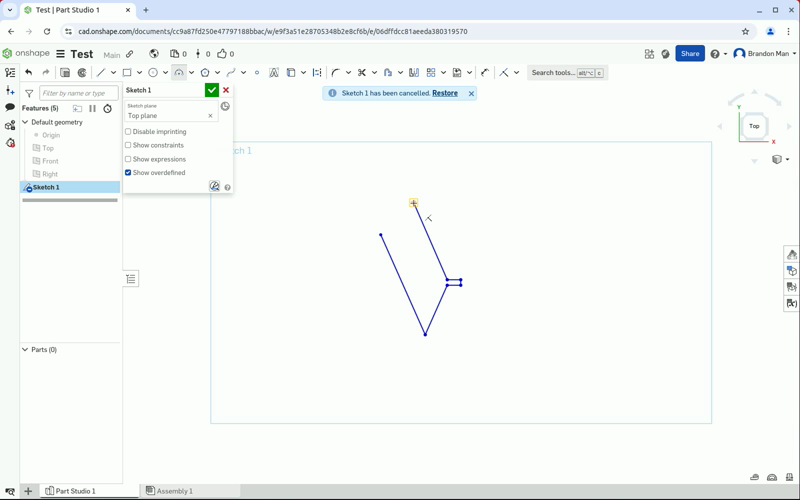
mouse_move(380, 234)
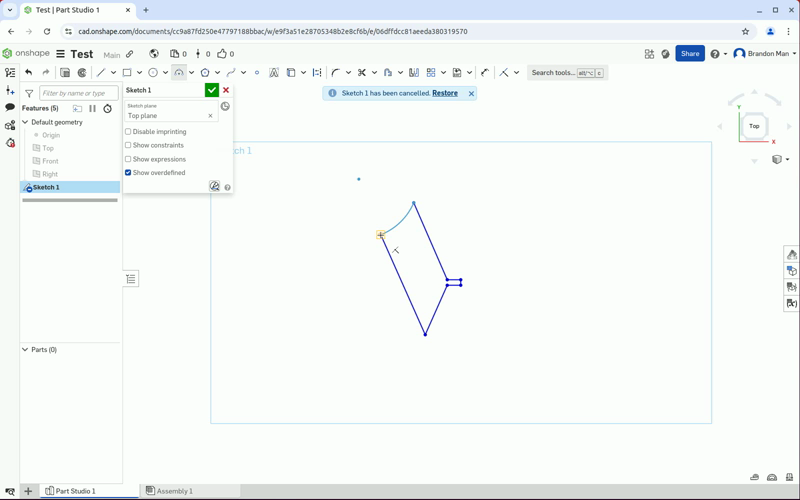
click(380, 234)
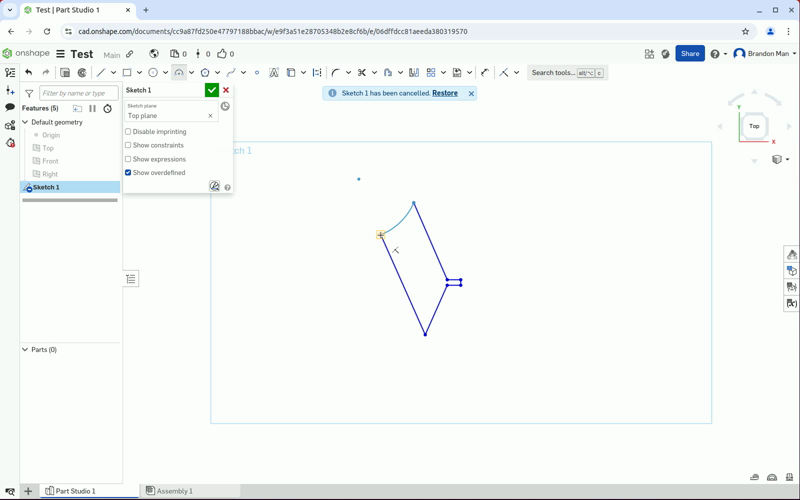
key_down(shift)
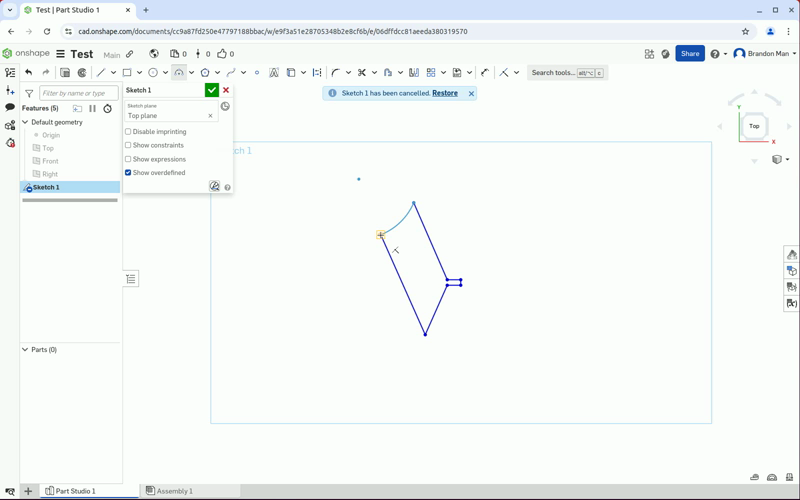
mouse_move(395, 216)
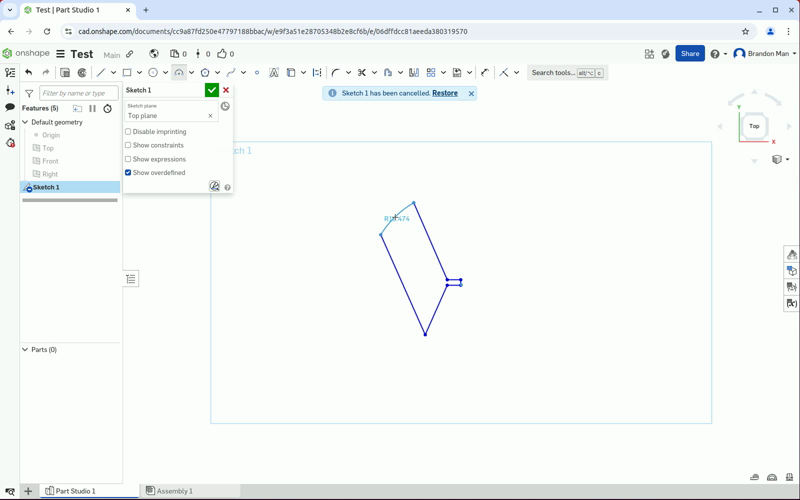
click(395, 216)
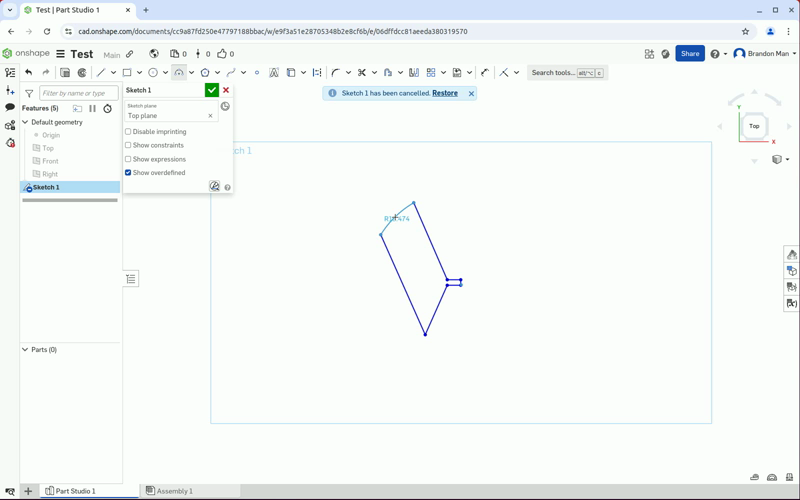
key_up(shift)
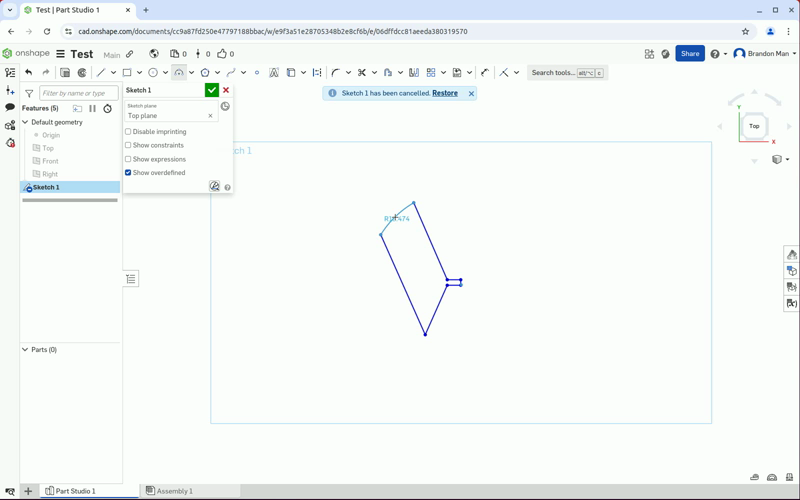
key(esc)
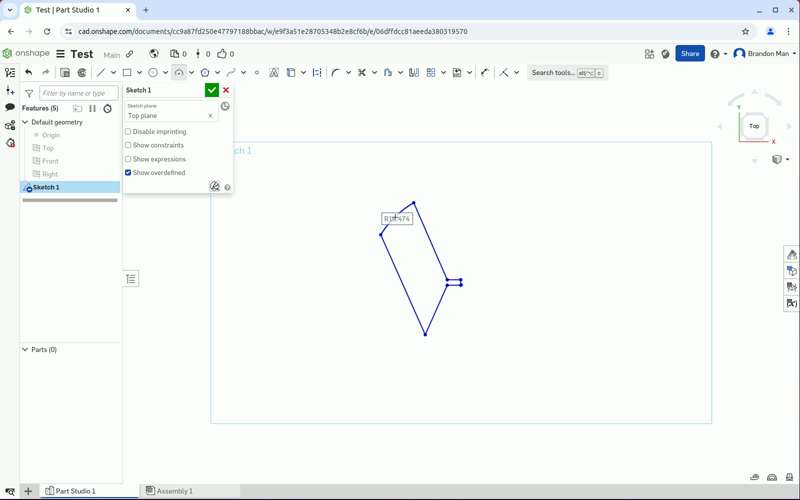
mouse_move(407, 282)
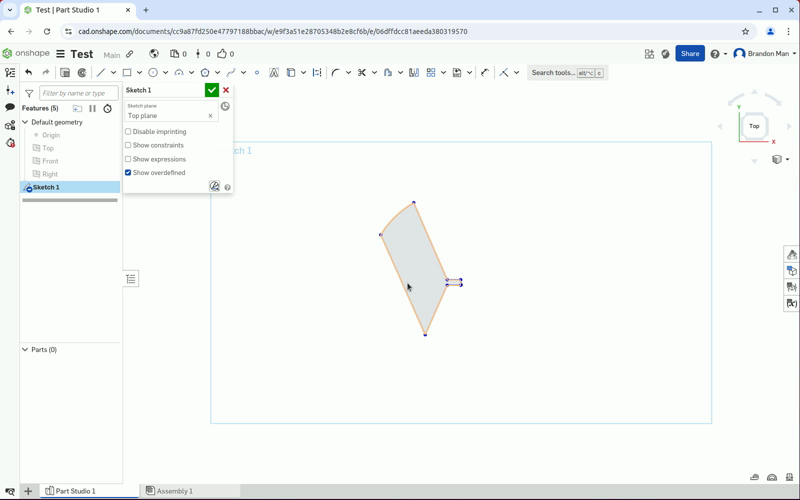
click(407, 282)
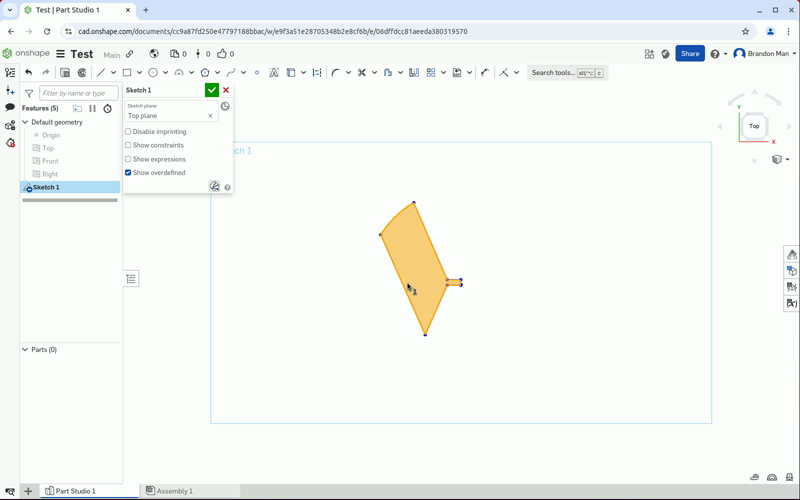
mouse_move(73, 352)
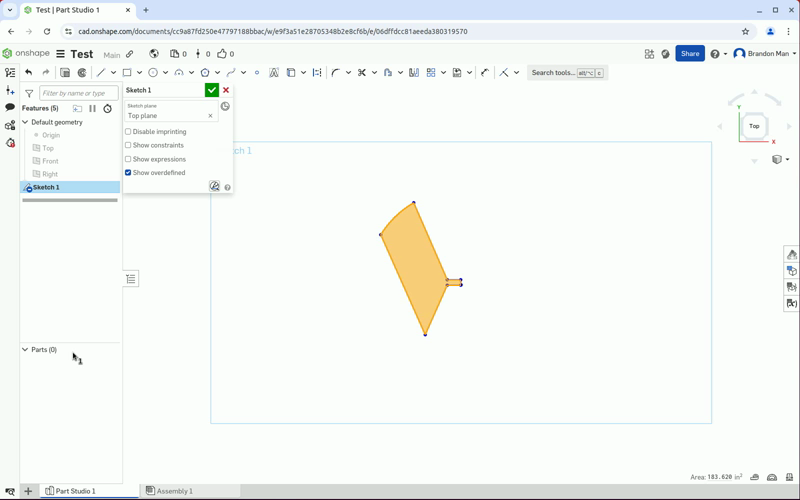
key(shift+y)
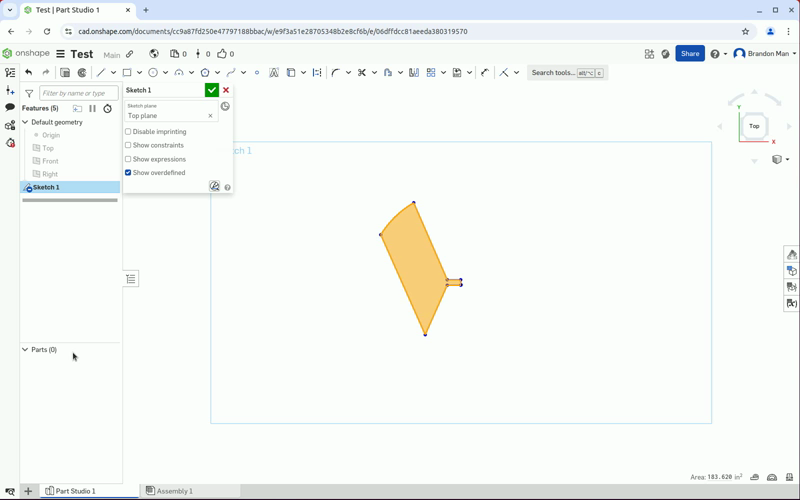
key(shift+e)
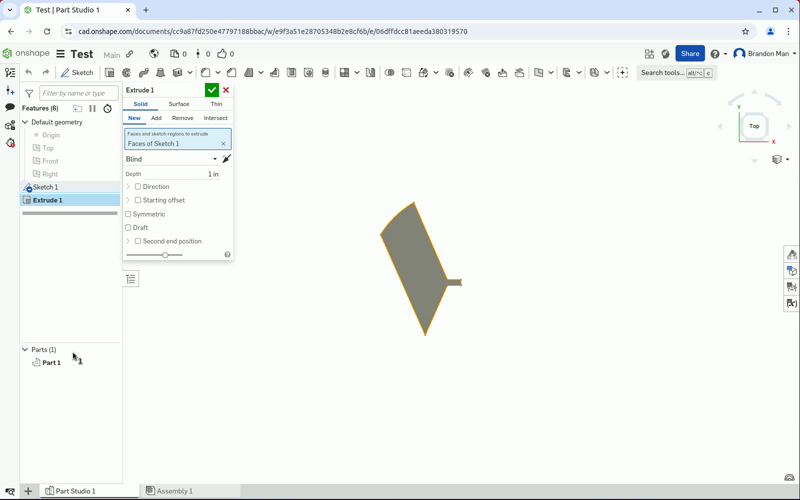
mouse_move(143, 106)
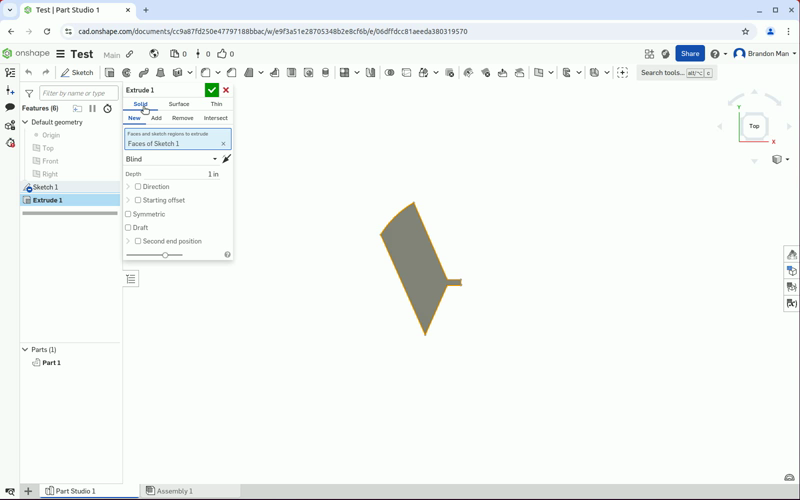
click(143, 106)
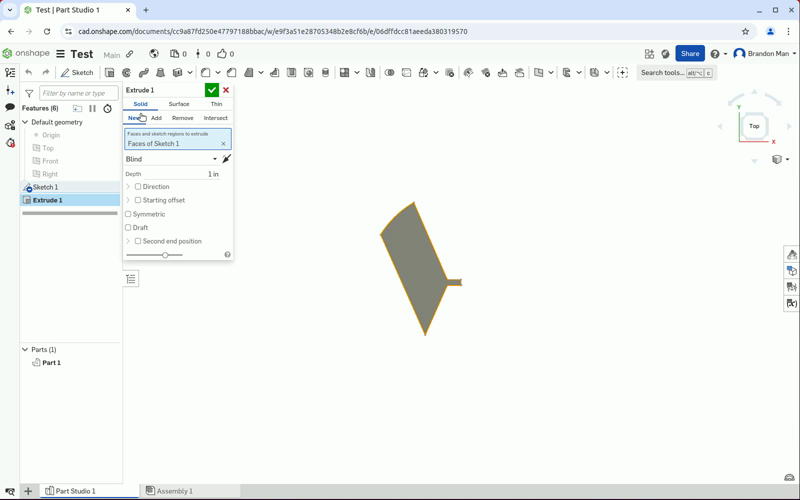
mouse_move(137, 120)
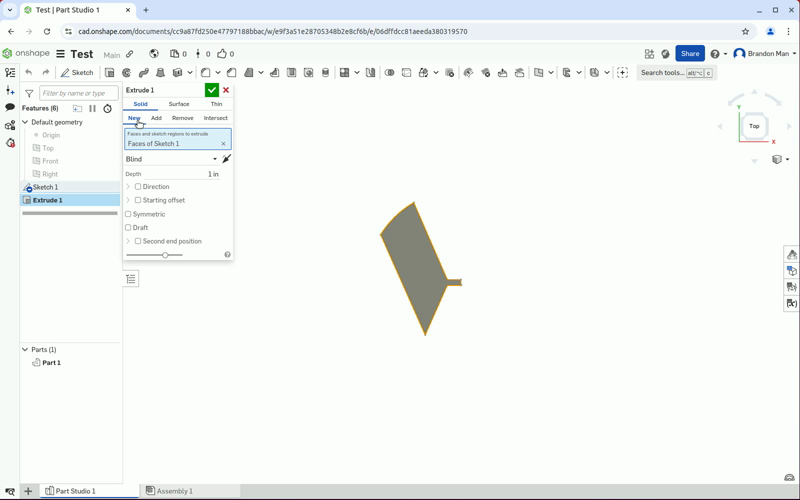
click(137, 120)
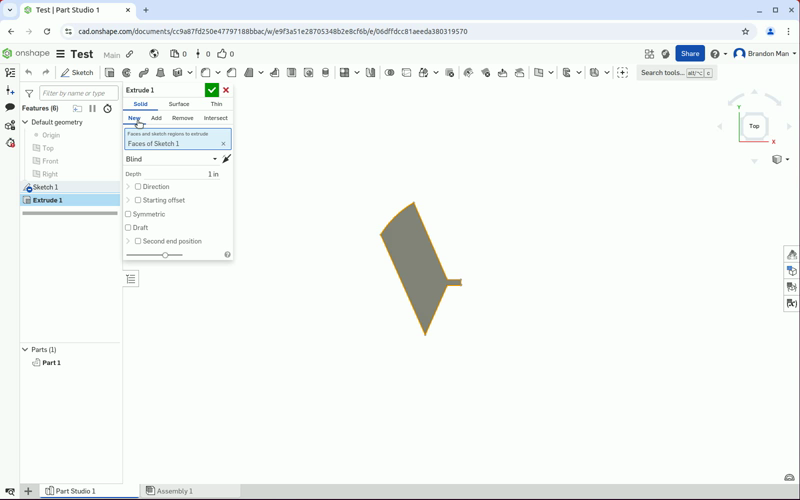
key(tab, 4)
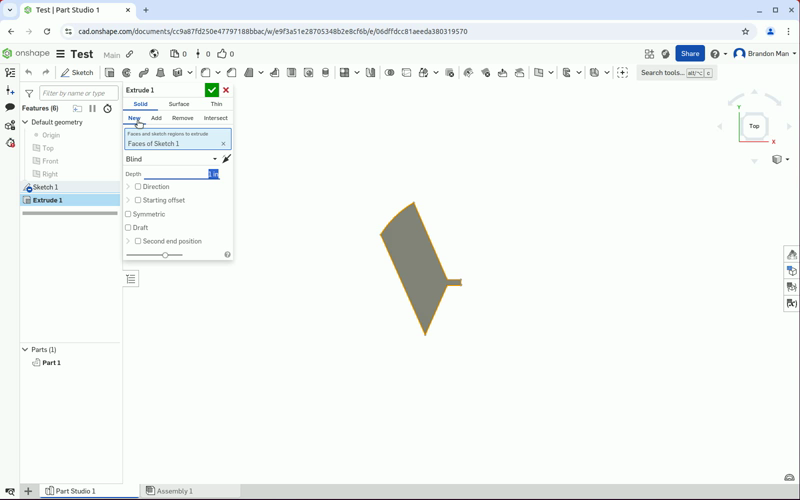
text(23.108)
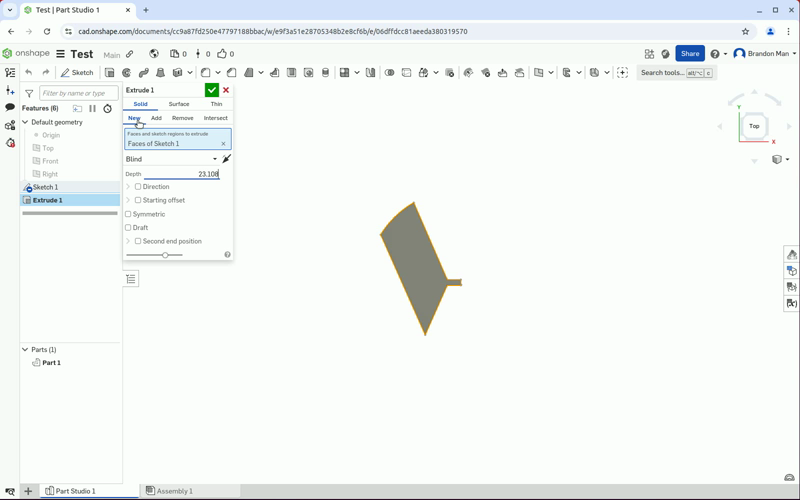
key(enter)
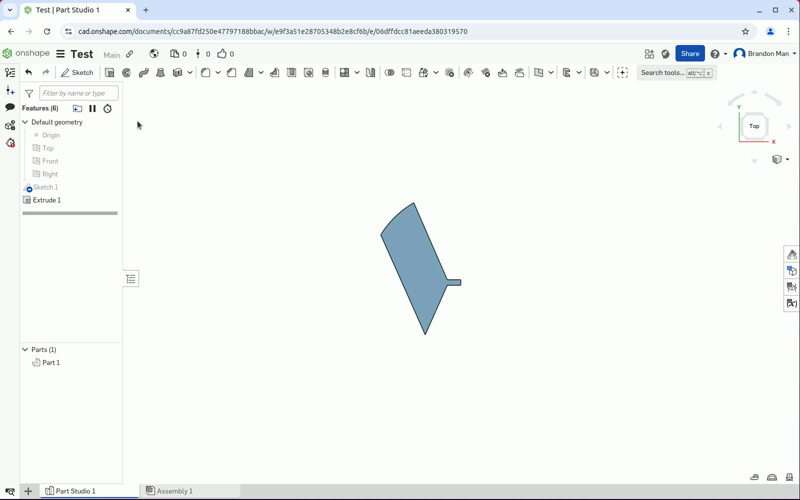
key(shift+h)
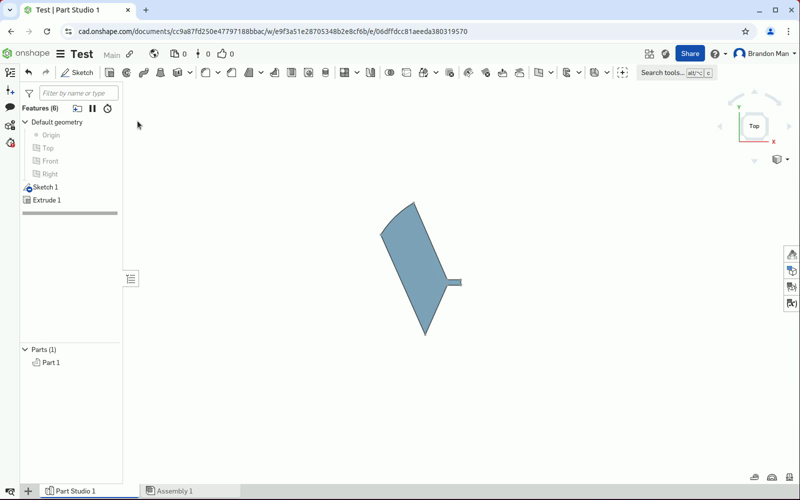
key(shift+h)
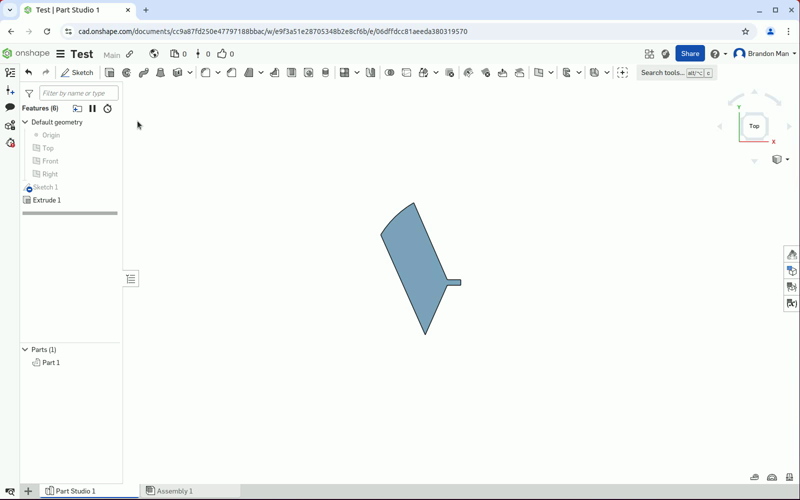
mouse_move(73, 189)
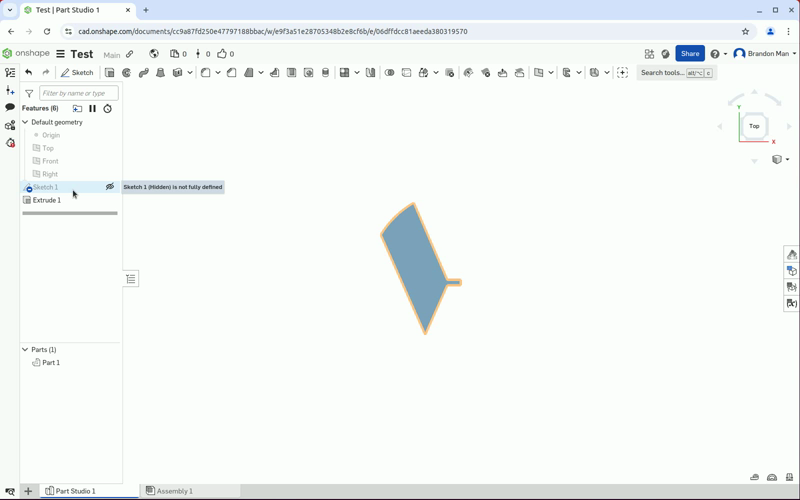
click(73, 189)
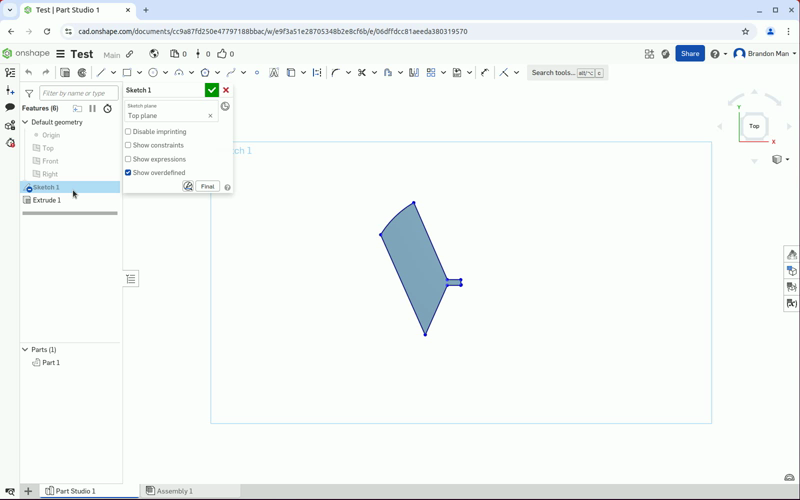
mouse_move(229, 92)
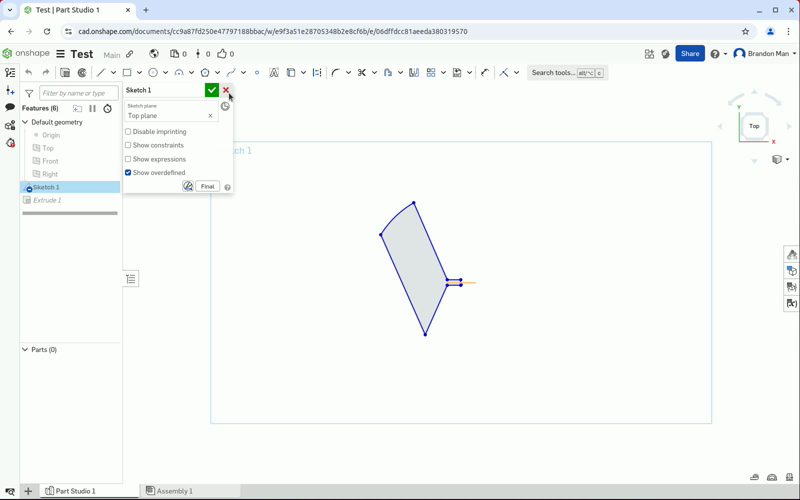
click(229, 92)
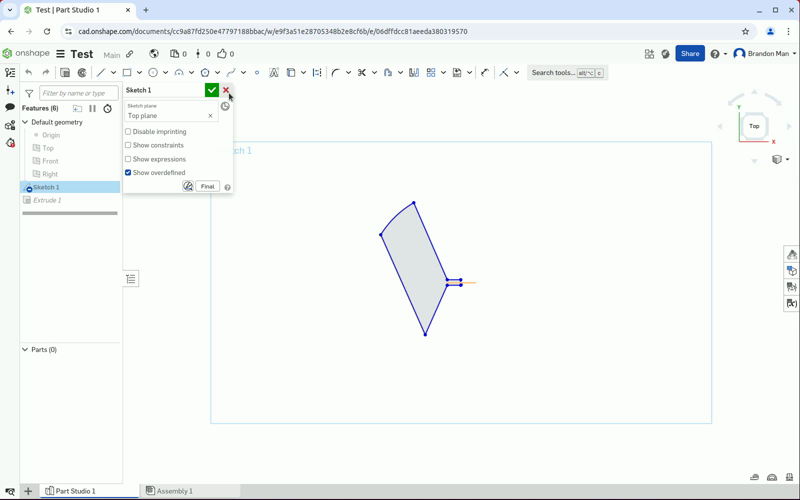
key(shift+s)
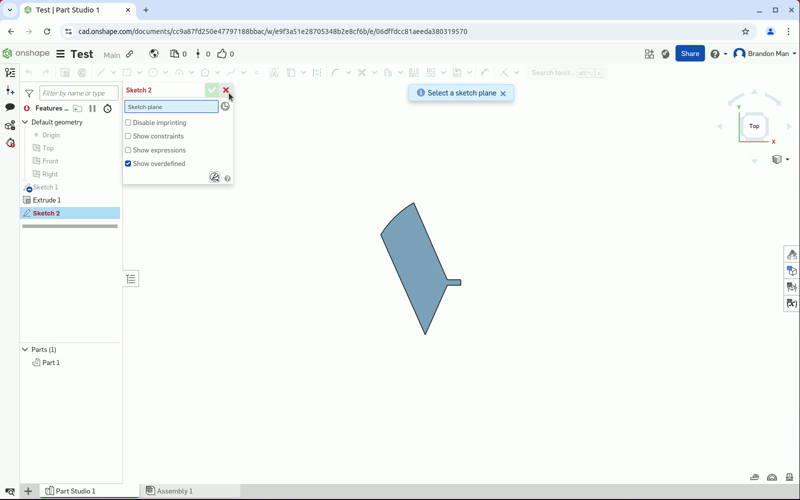
mouse_move(73, 150)
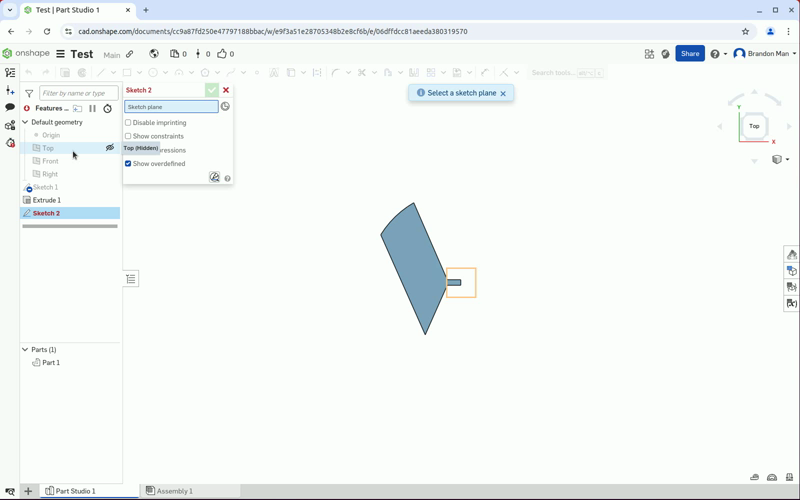
click(73, 150)
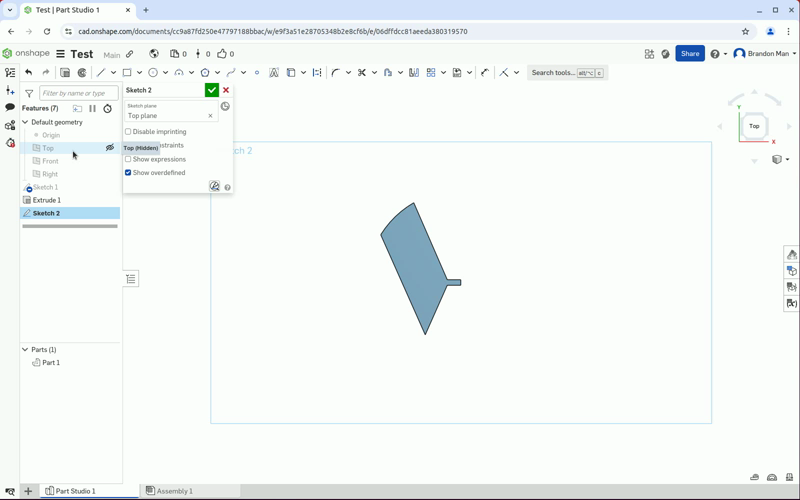
mouse_move(73, 352)
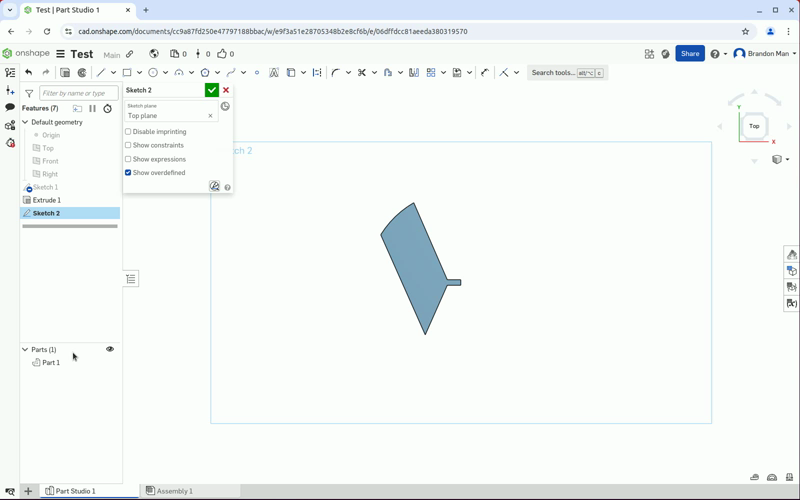
key(y)
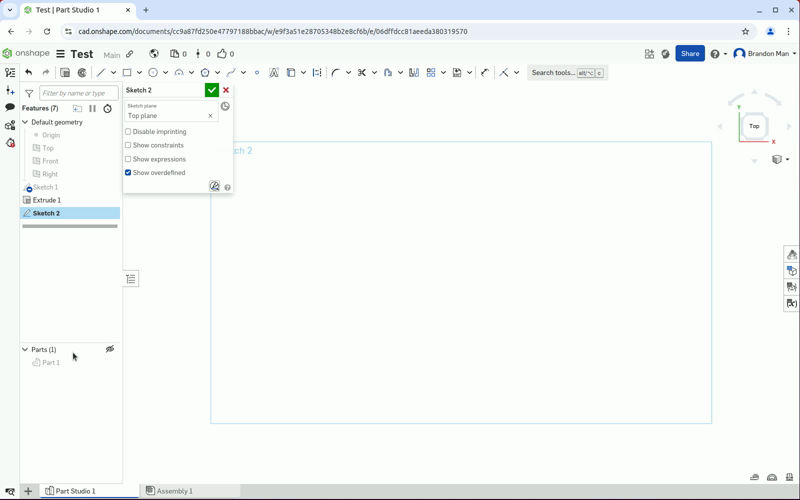
key(l)
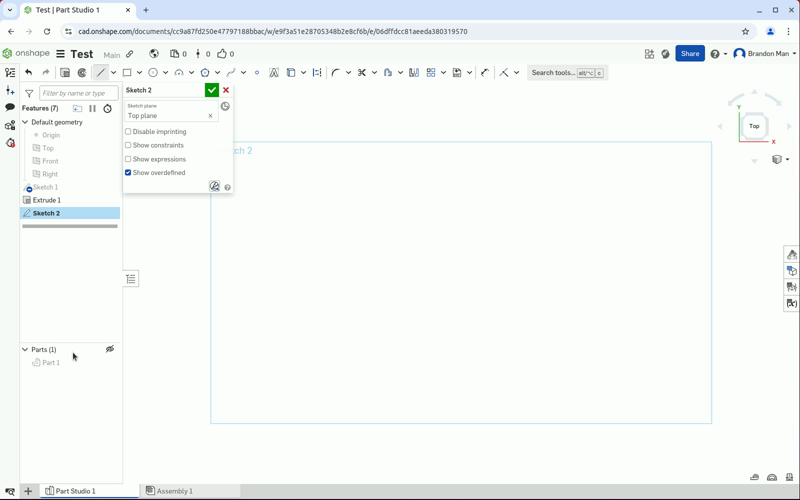
key_down(shift)
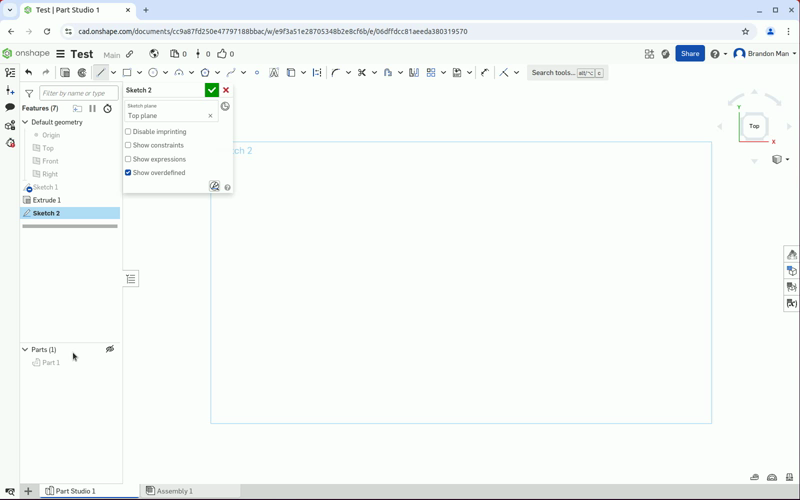
mouse_move(433, 193)
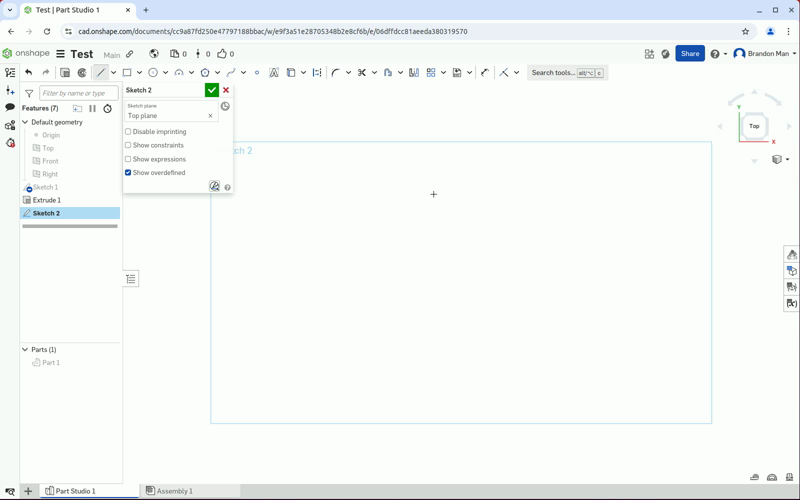
click(433, 193)
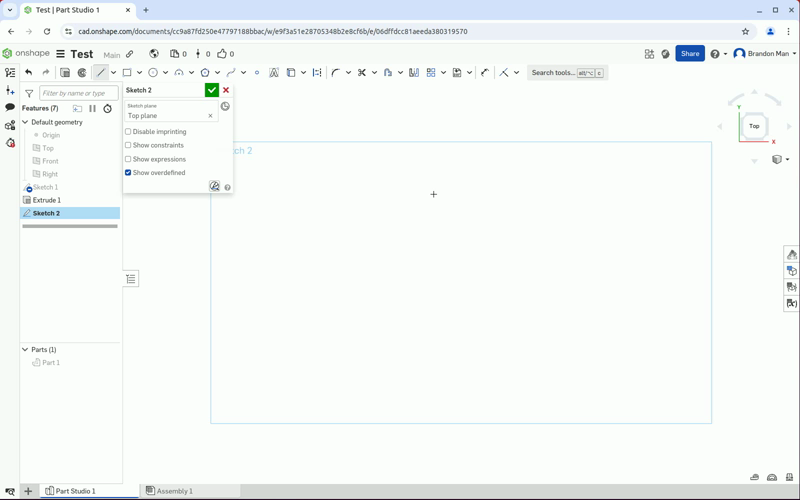
key_up(shift)
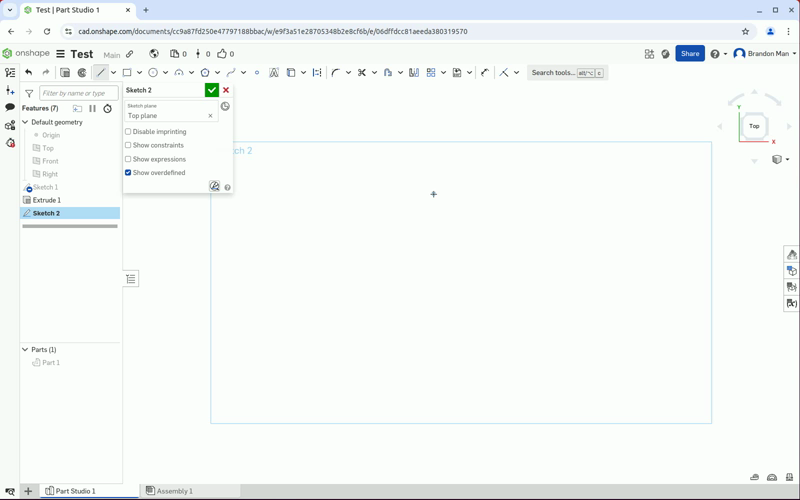
key_down(shift)
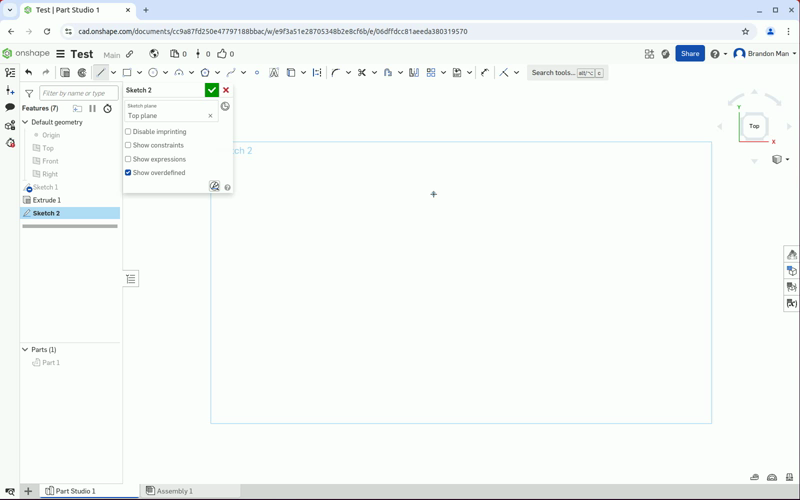
mouse_move(461, 256)
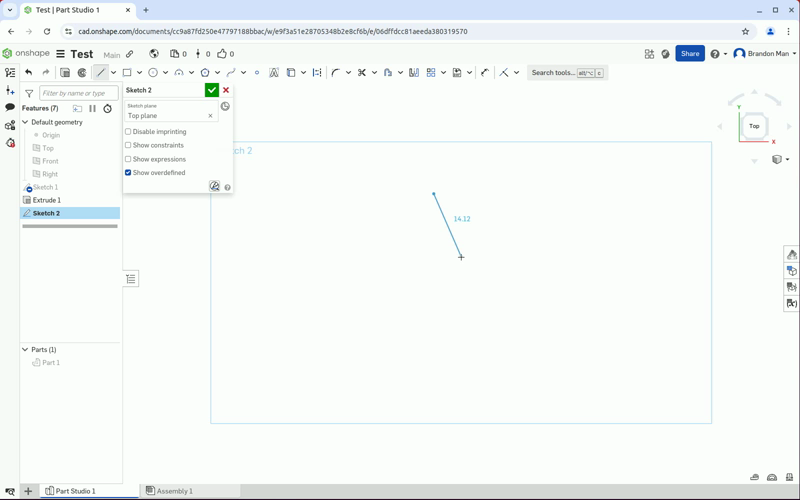
click(461, 256)
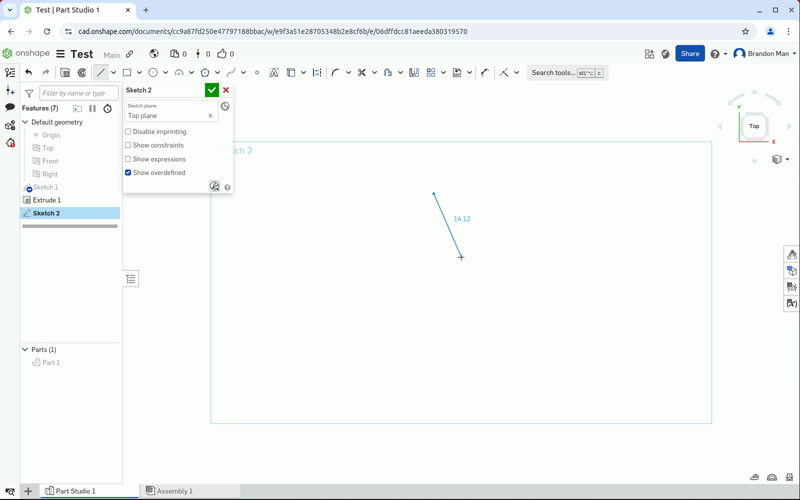
key_up(shift)
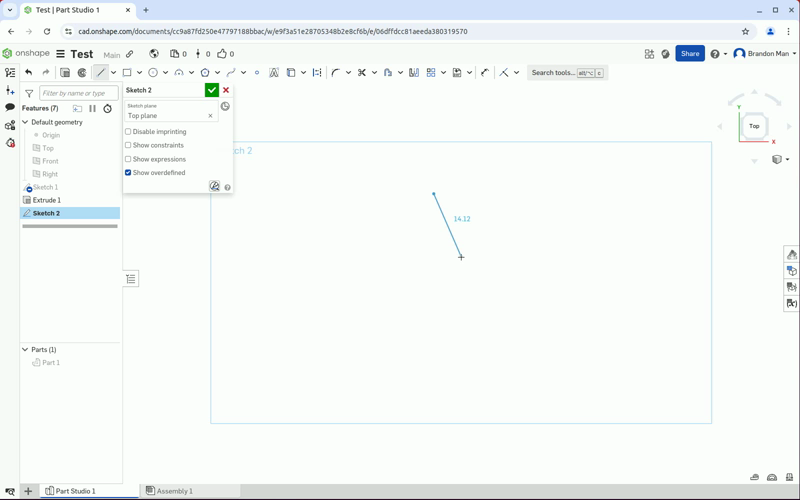
key_down(shift)
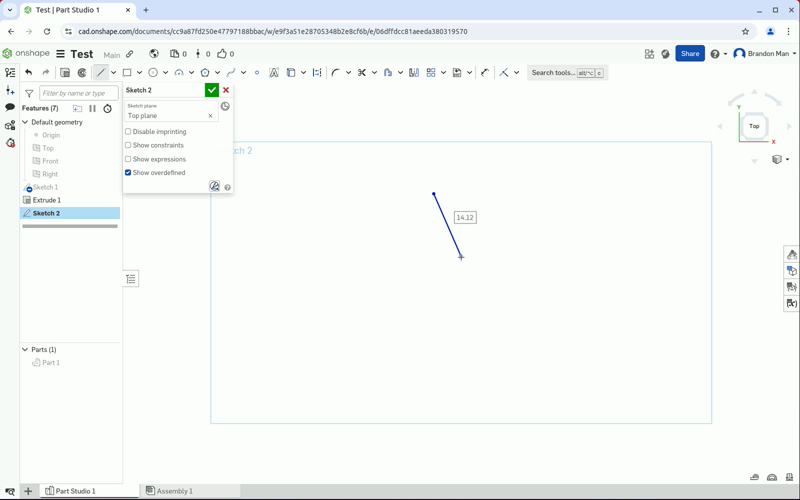
mouse_move(461, 189)
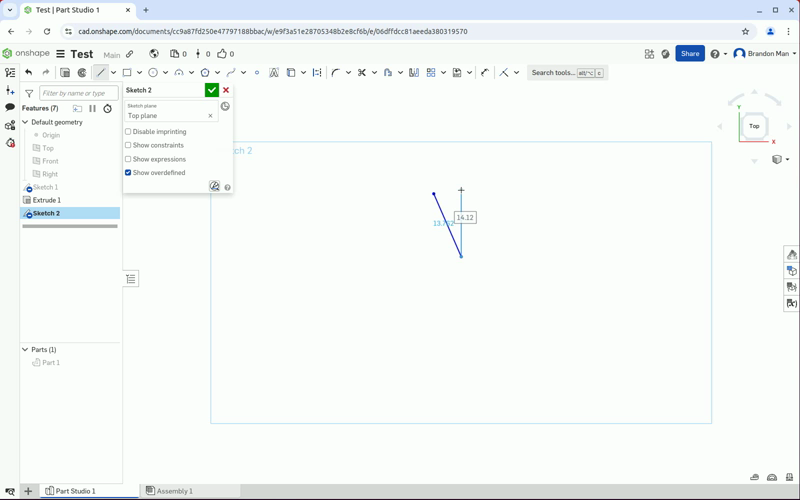
click(461, 189)
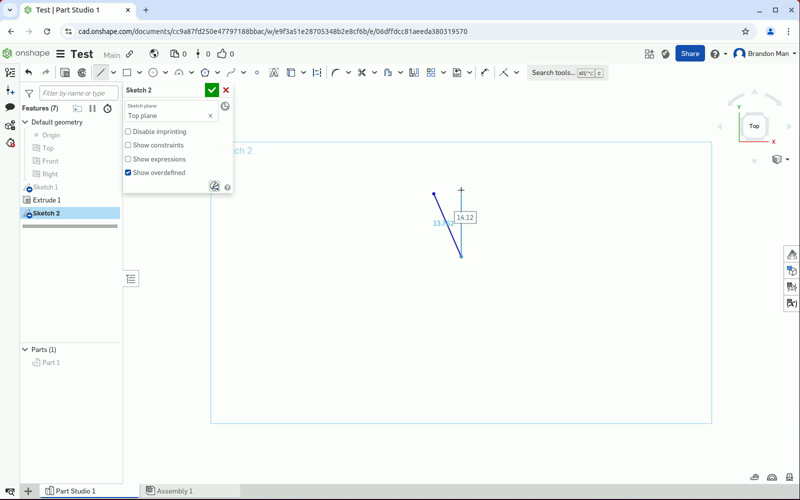
key_up(shift)
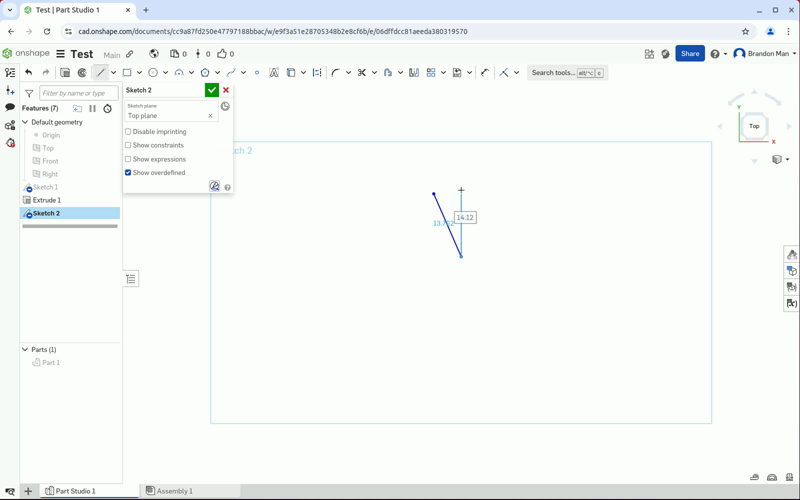
key(esc)
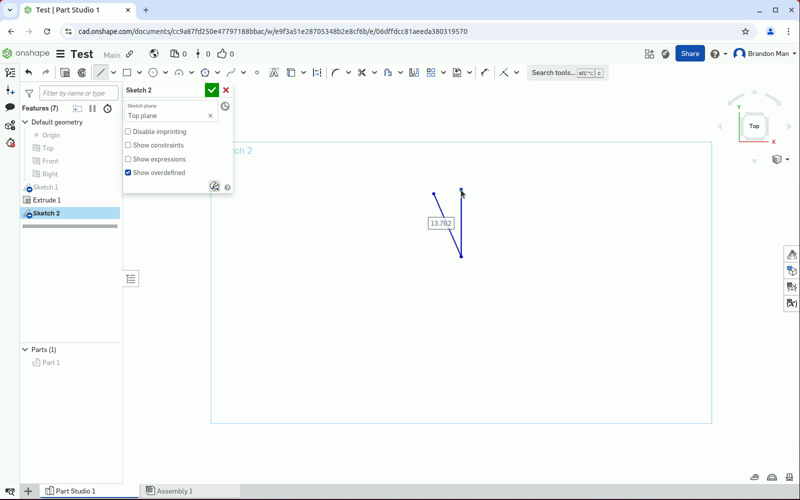
key(a)
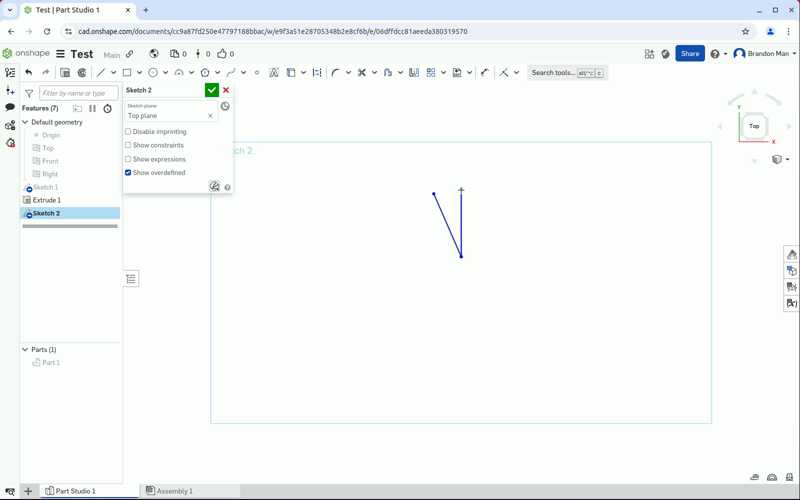
mouse_move(461, 189)
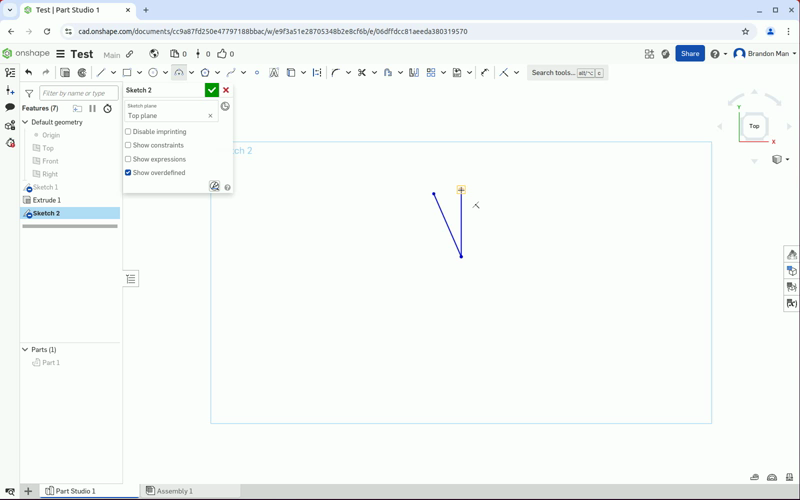
click(461, 189)
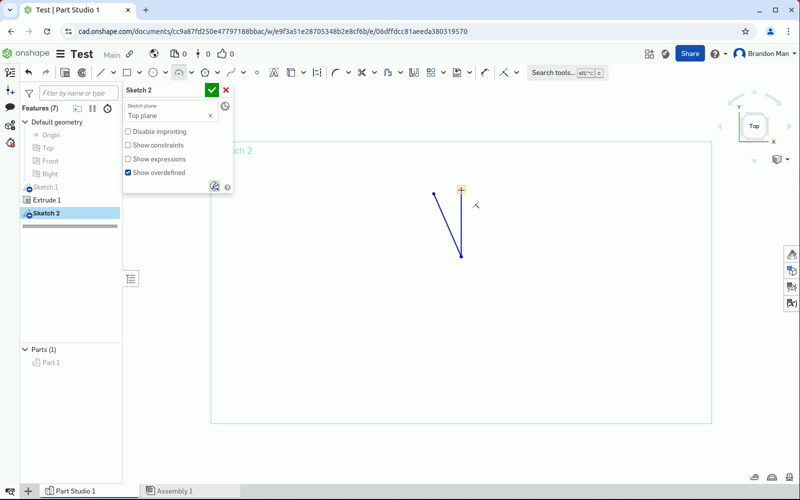
mouse_move(433, 193)
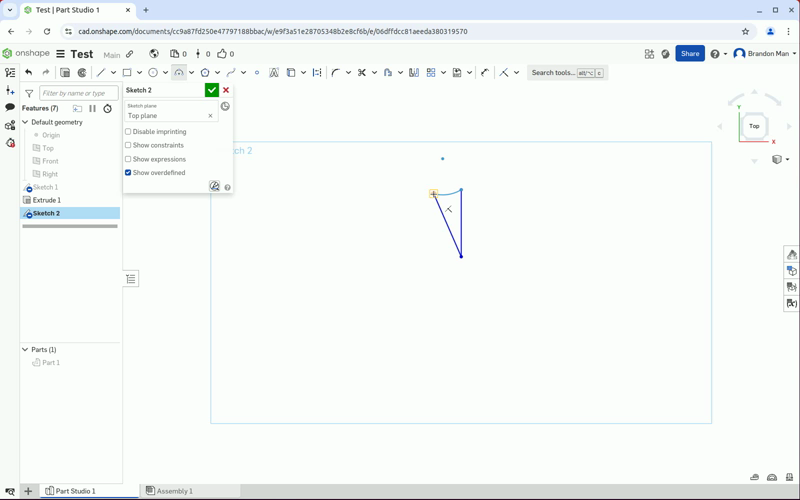
click(433, 193)
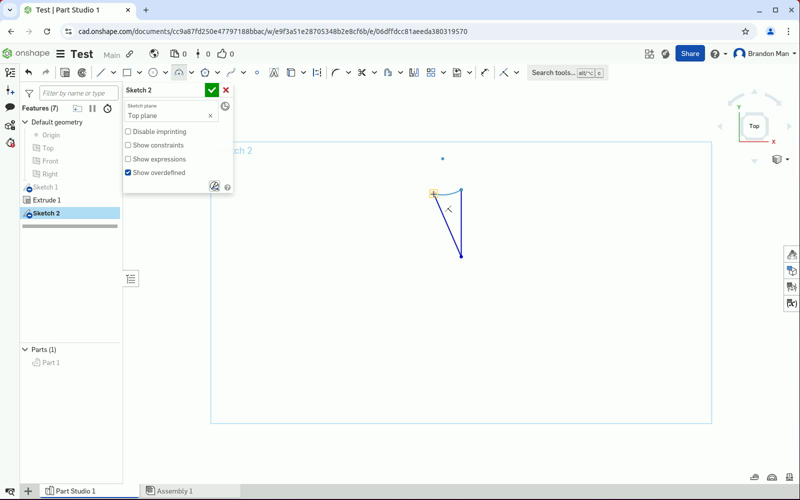
key_down(shift)
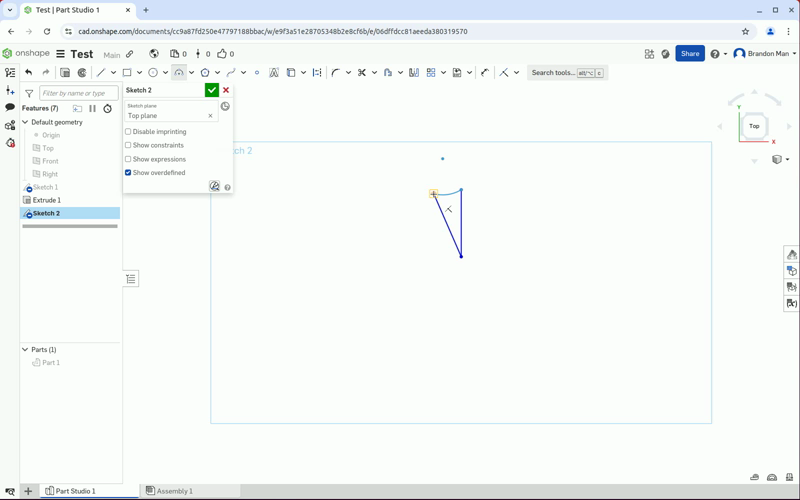
mouse_move(447, 190)
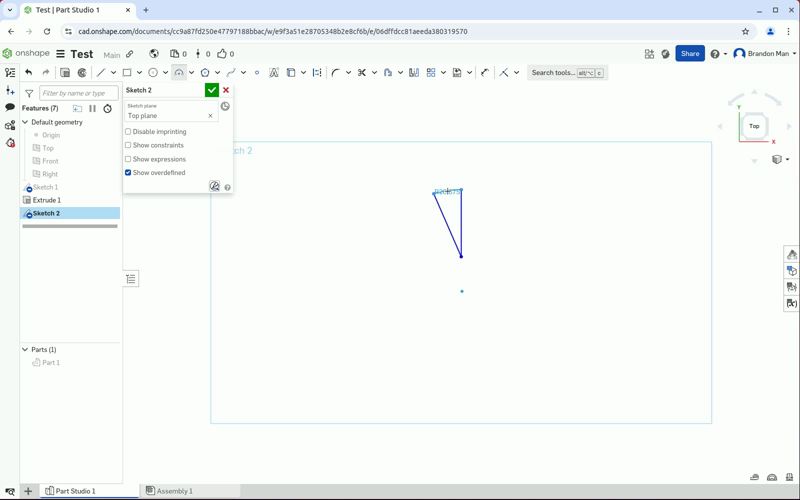
click(447, 190)
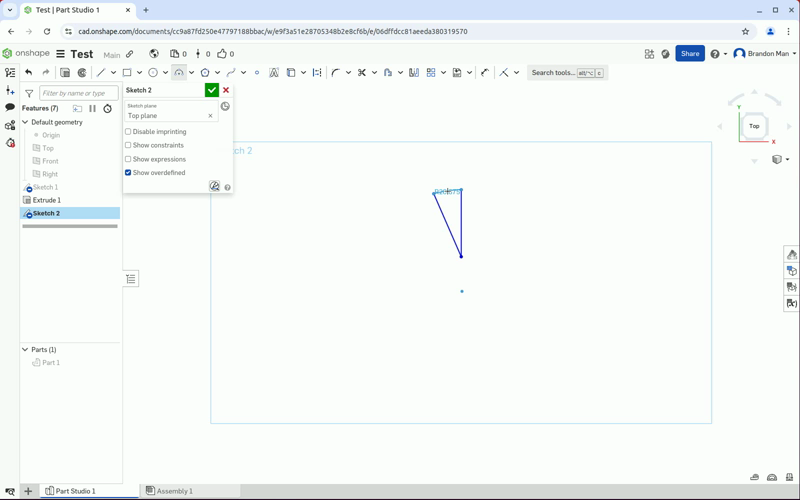
key_up(shift)
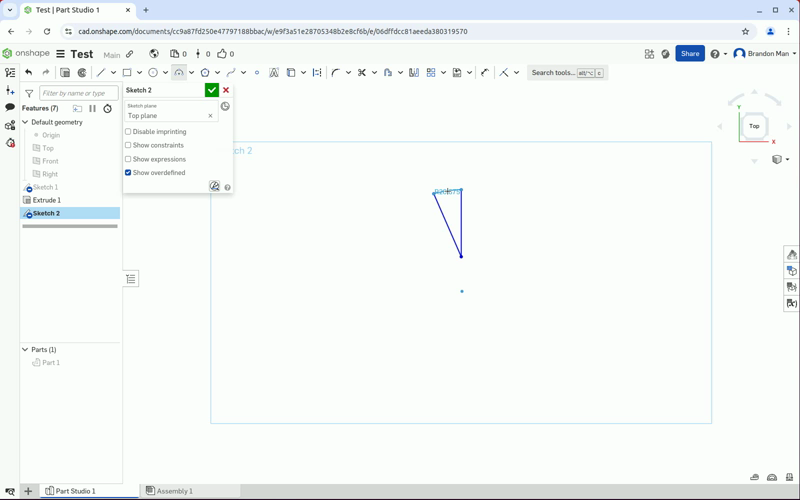
key(esc)
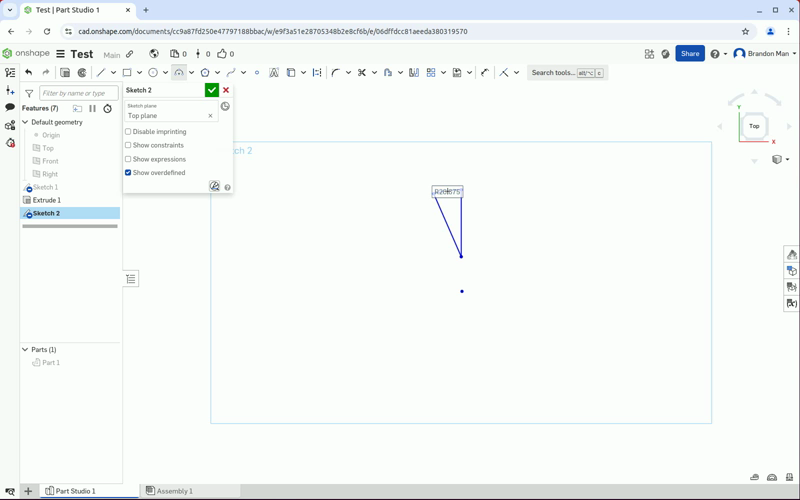
mouse_move(451, 206)
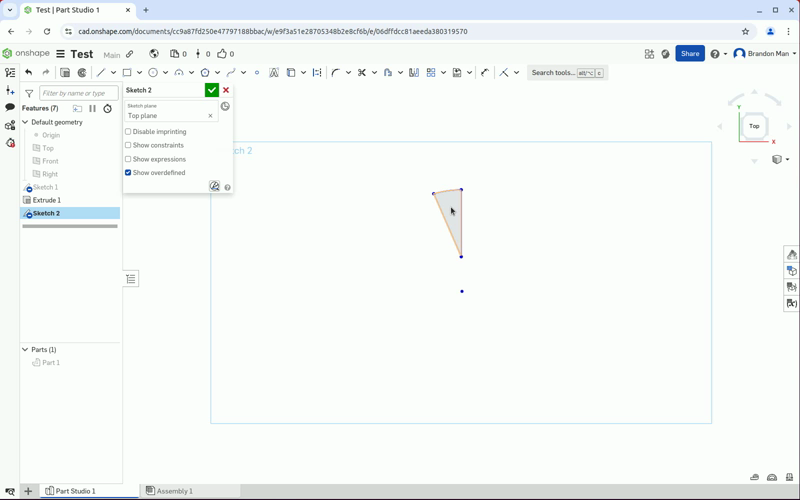
scroll(6)
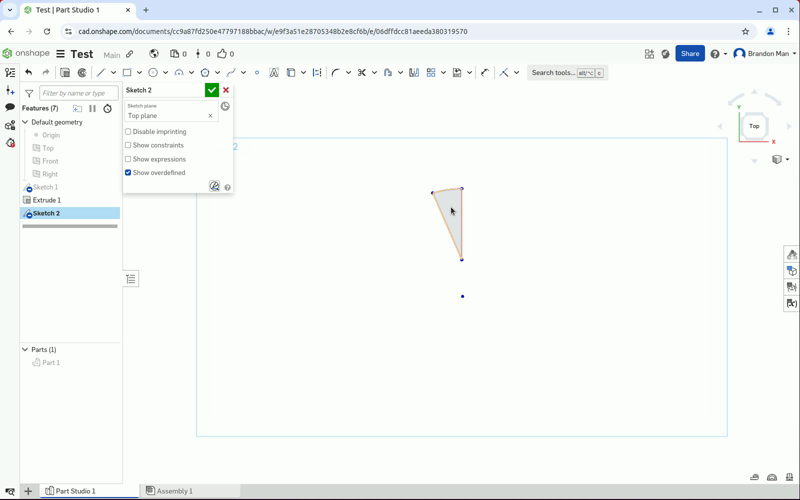
scroll(6)
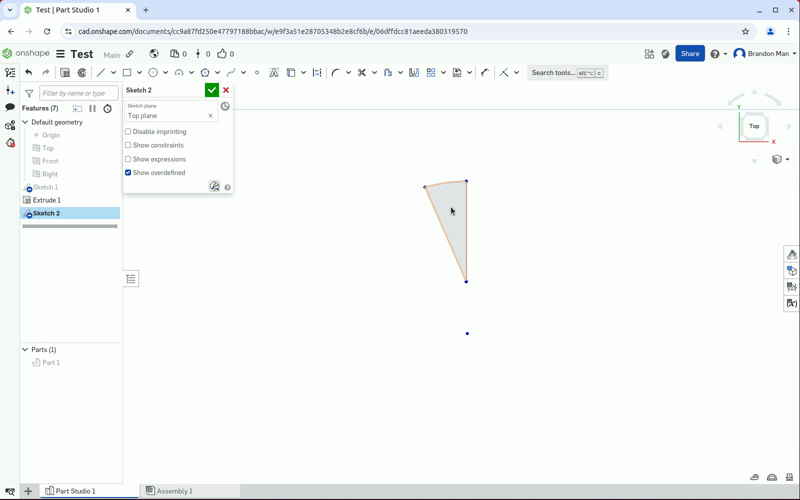
scroll(6)
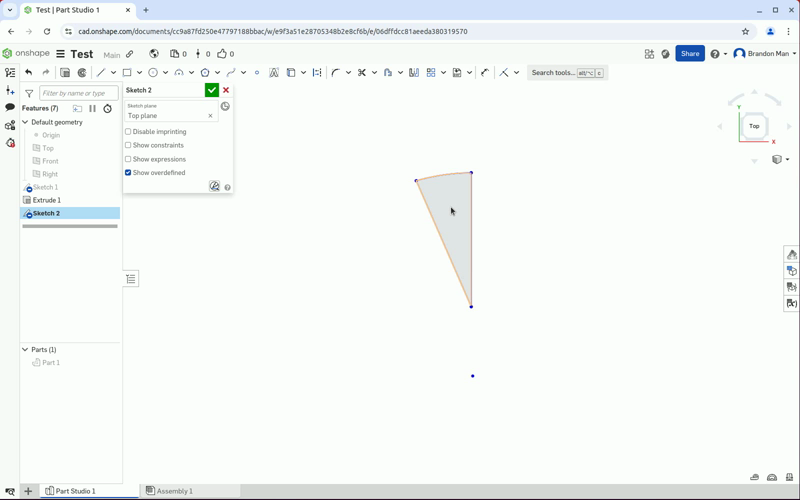
scroll(6)
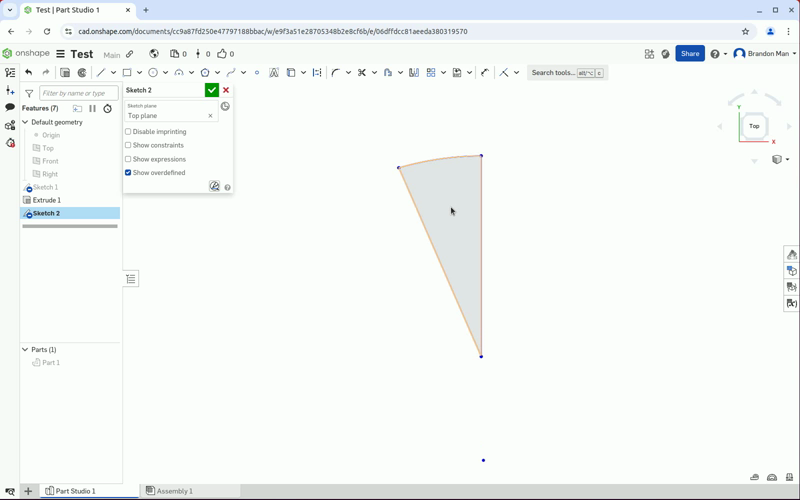
scroll(6)
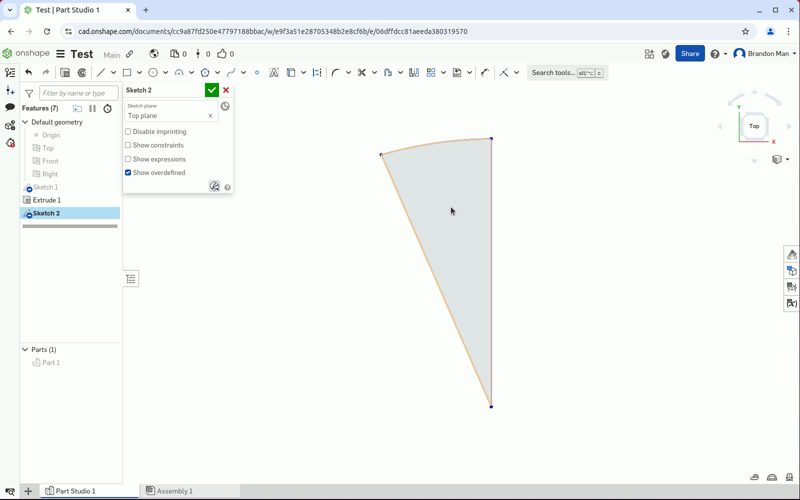
scroll(6)
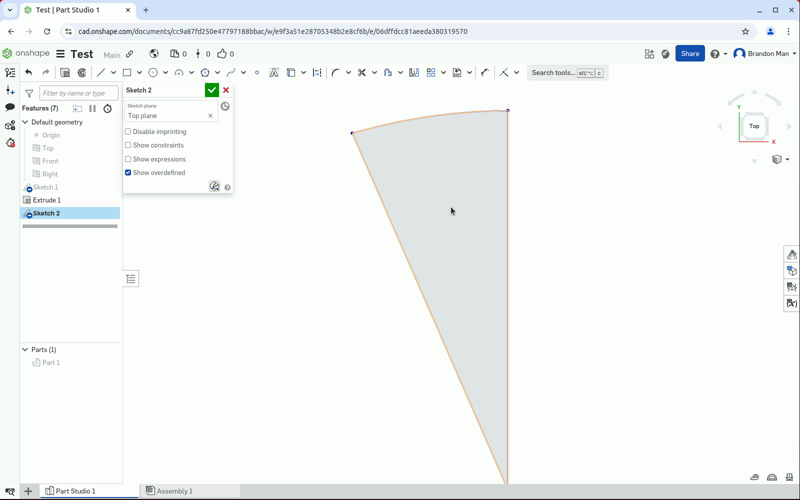
scroll(6)
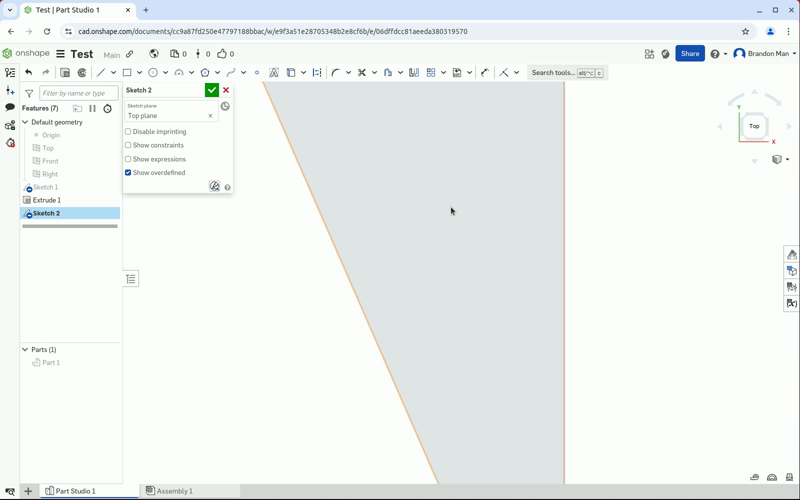
click(451, 206)
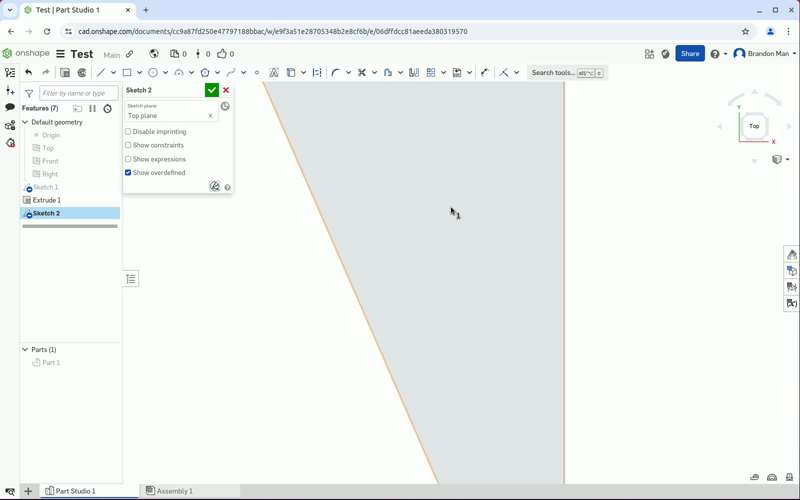
scroll(-6)
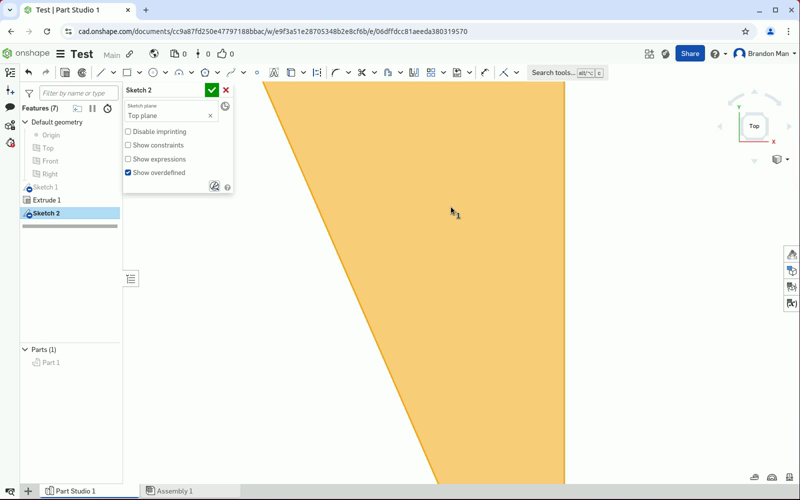
scroll(-6)
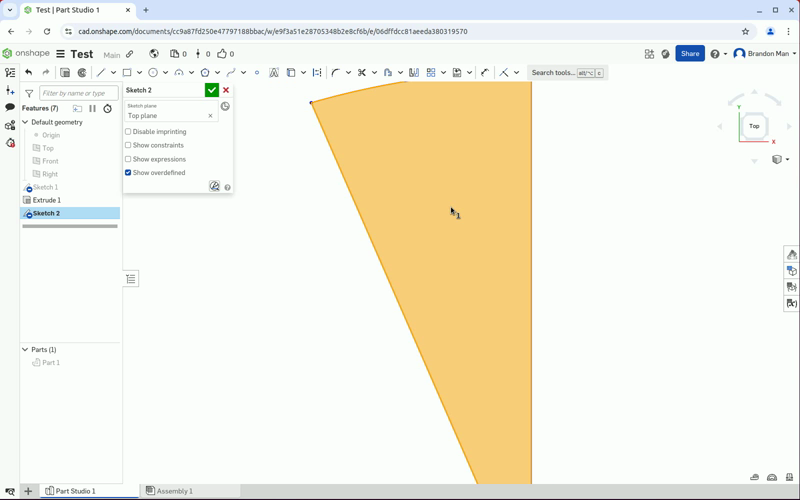
scroll(-6)
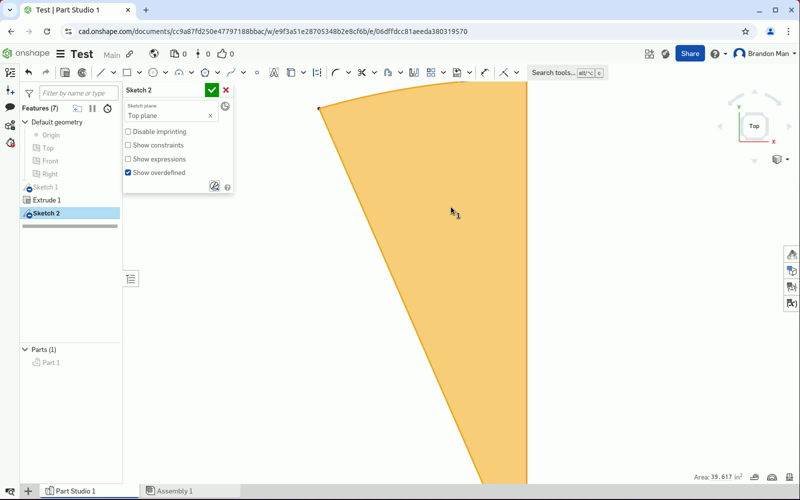
scroll(-6)
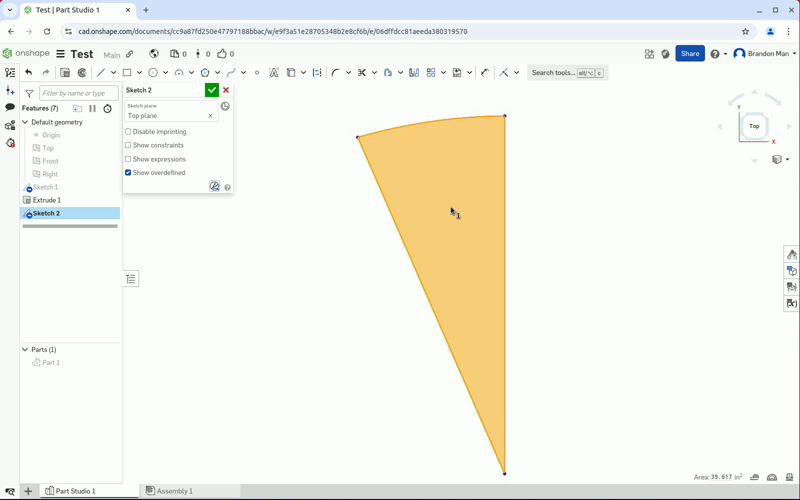
scroll(-6)
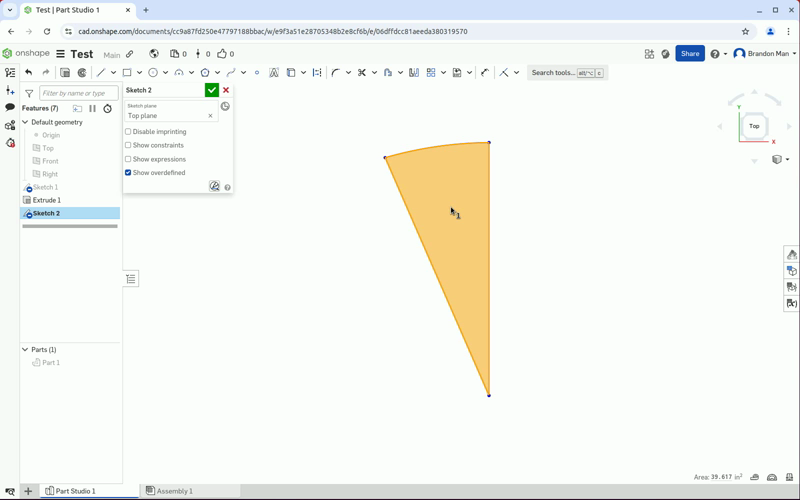
scroll(-6)
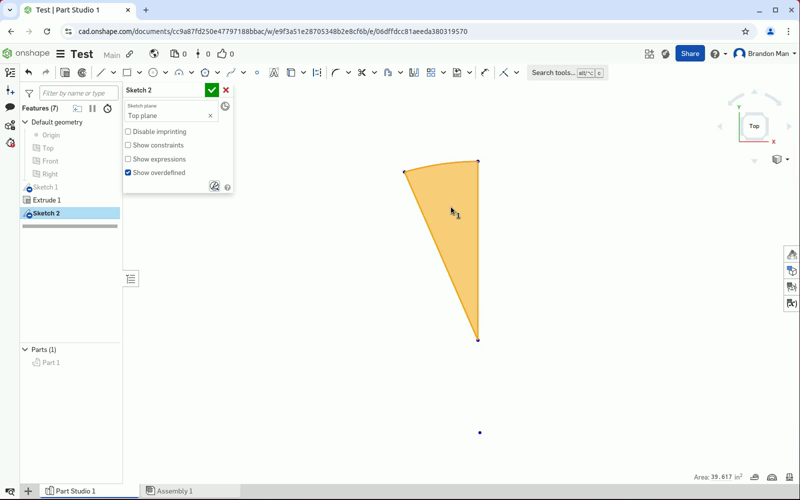
scroll(-6)
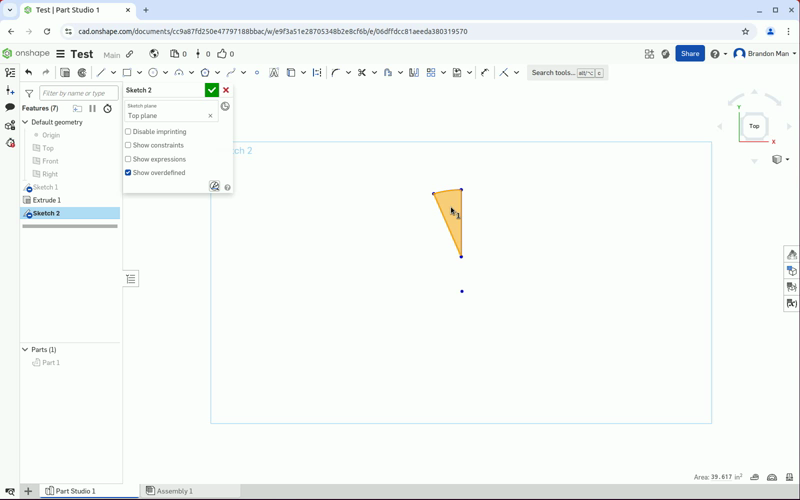
mouse_move(73, 352)
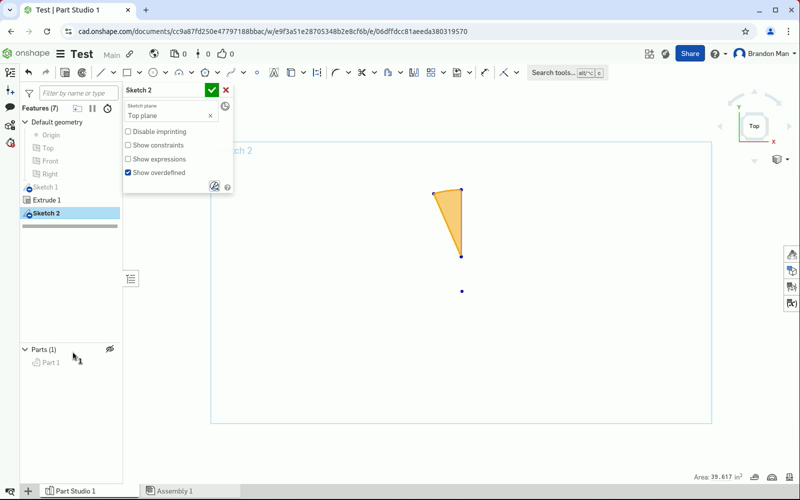
key(shift+y)
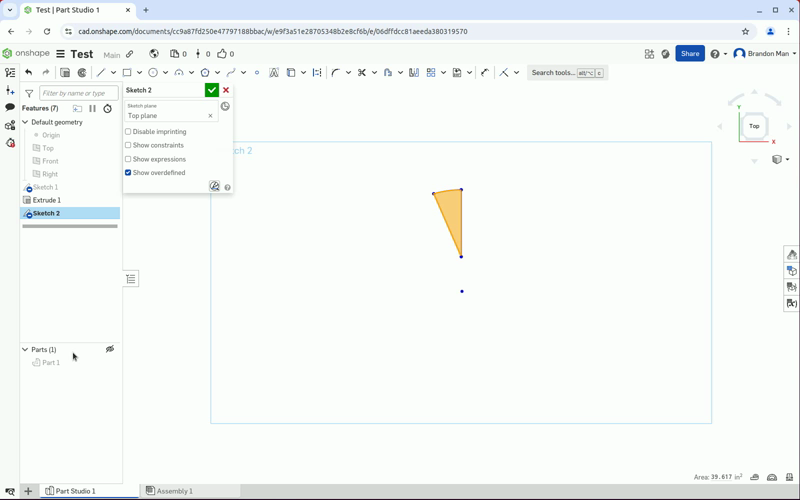
key(shift+e)
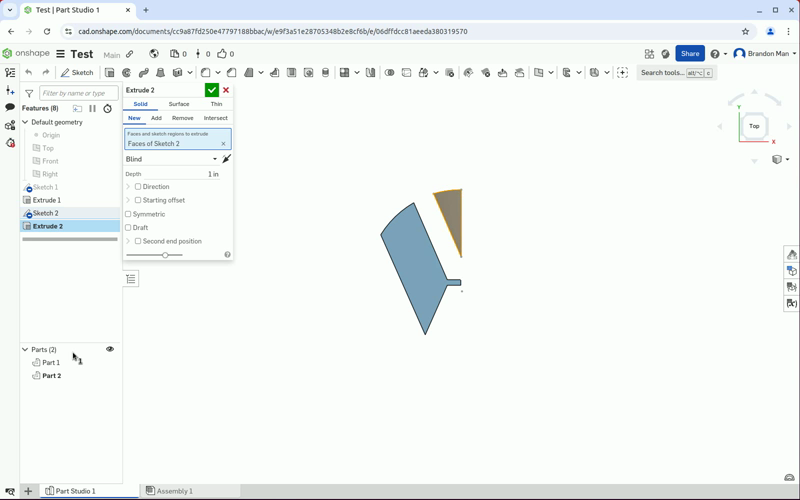
mouse_move(143, 106)
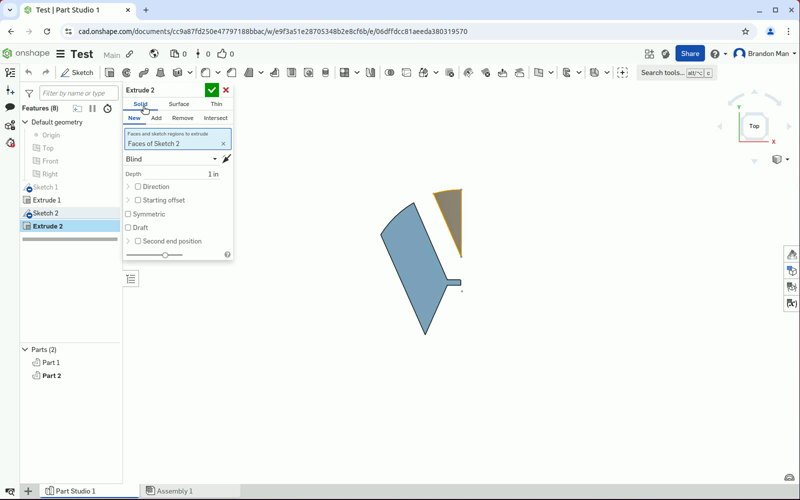
click(143, 106)
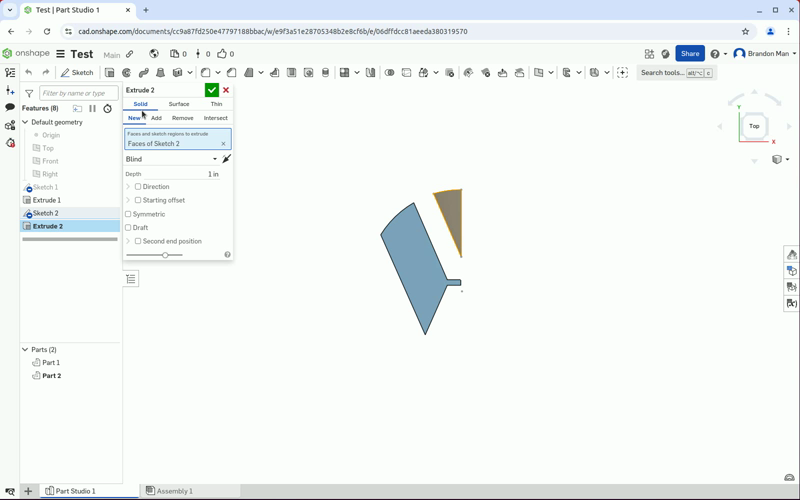
mouse_move(137, 120)
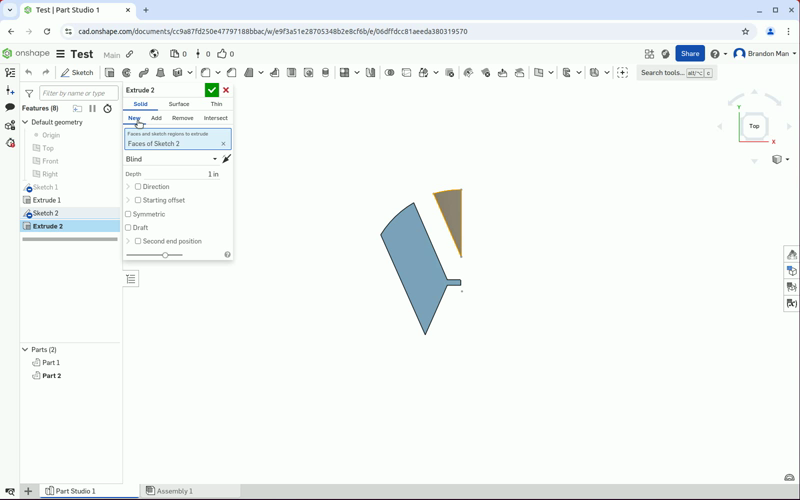
click(137, 120)
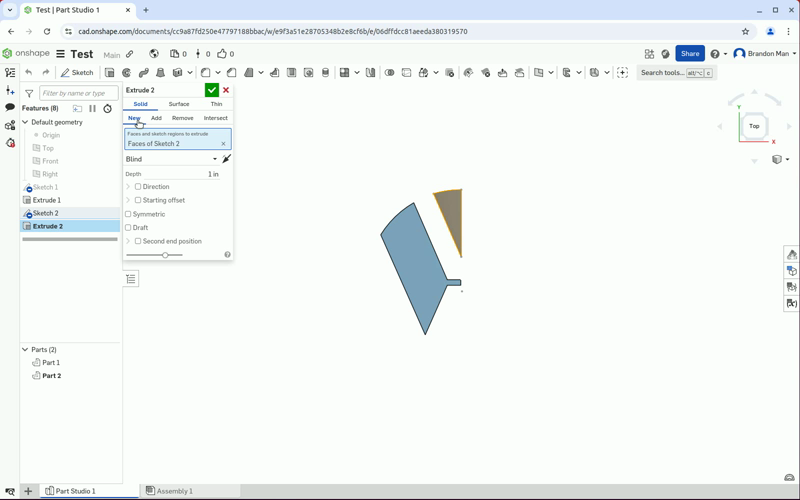
key(tab, 4)
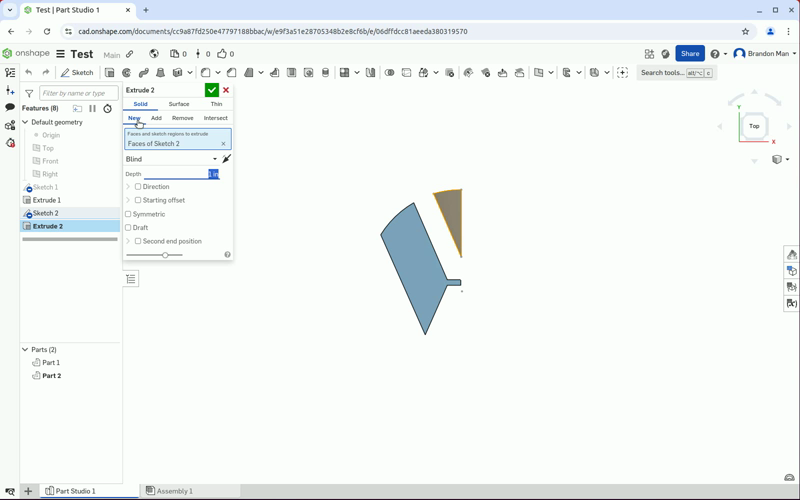
text(23.108)
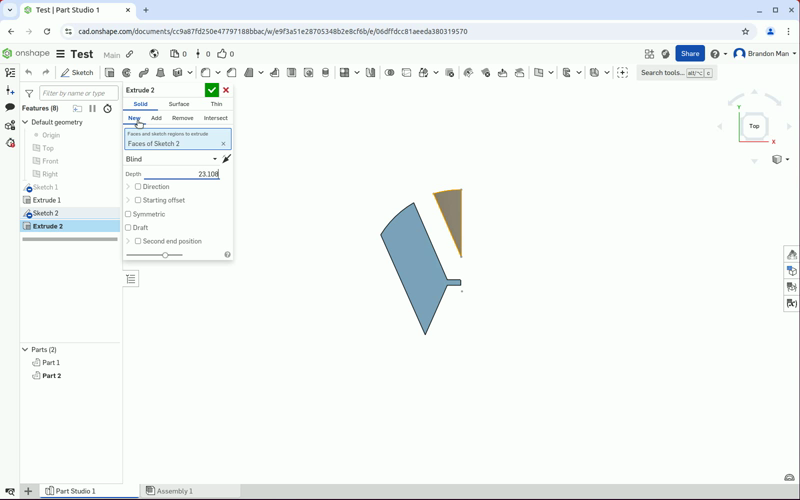
key(enter)
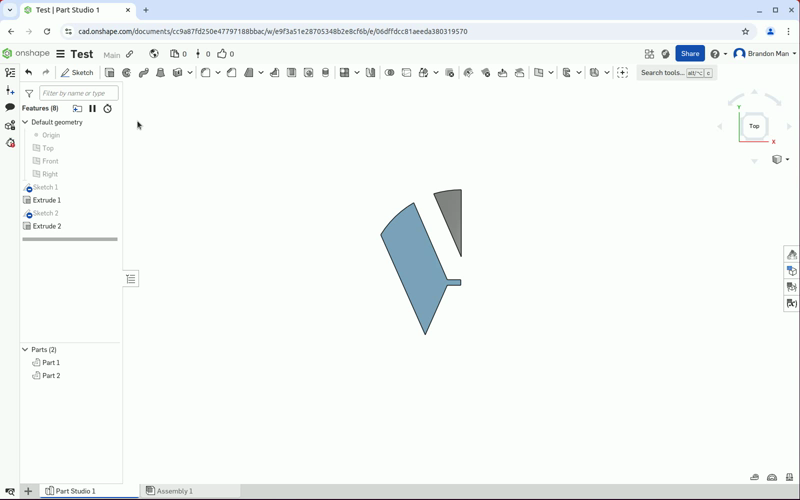
key(shift+h)
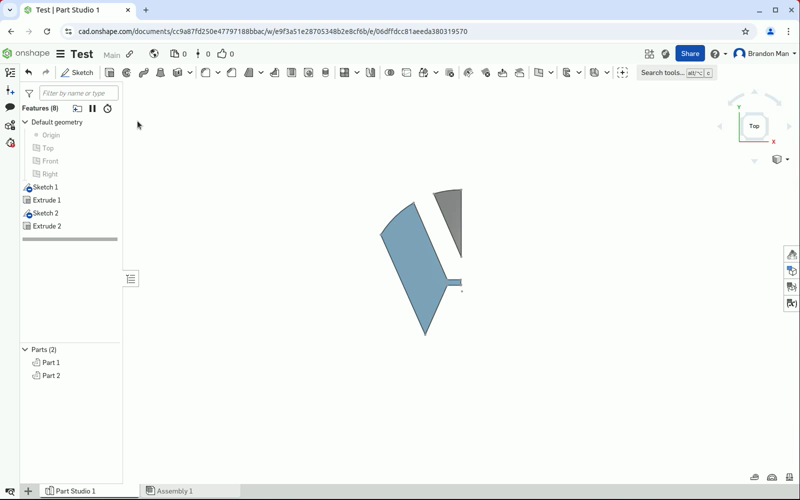
key(shift+h)
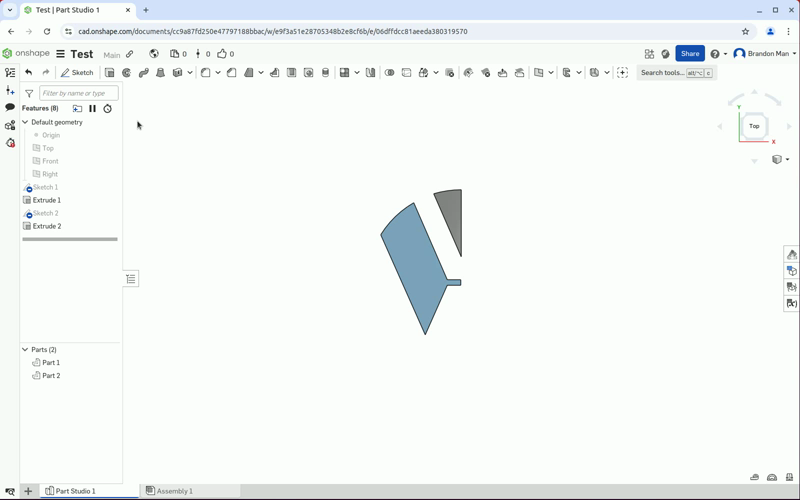
mouse_move(73, 189)
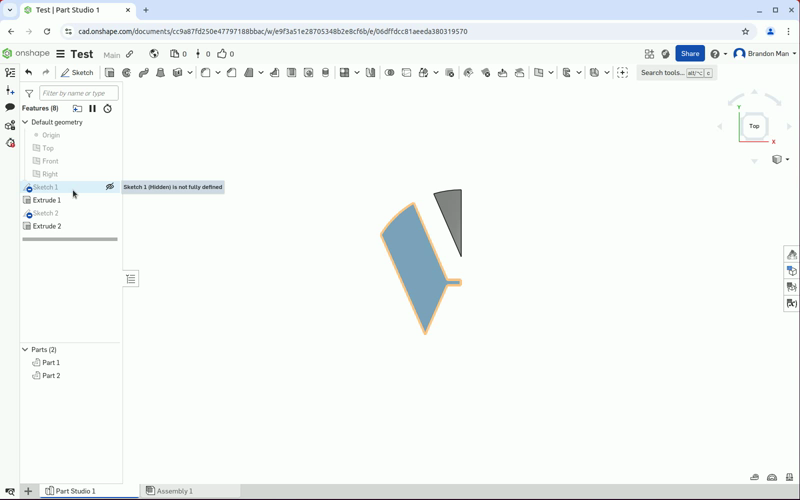
click(73, 189)
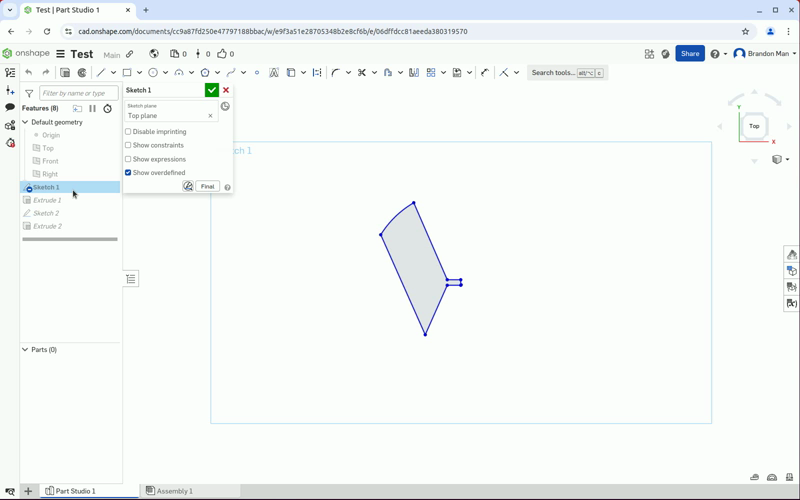
mouse_move(229, 92)
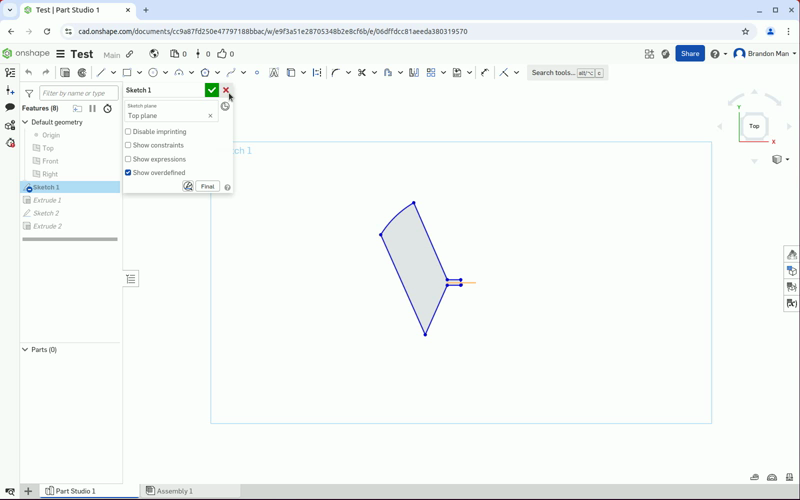
click(229, 92)
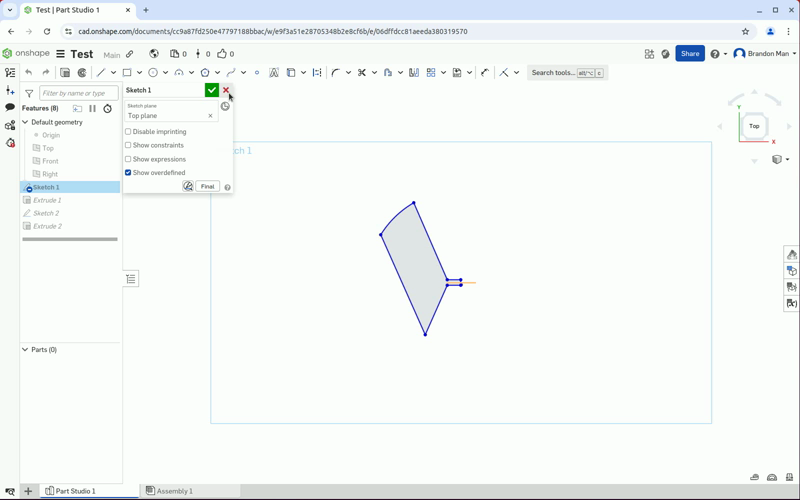
key(shift+s)
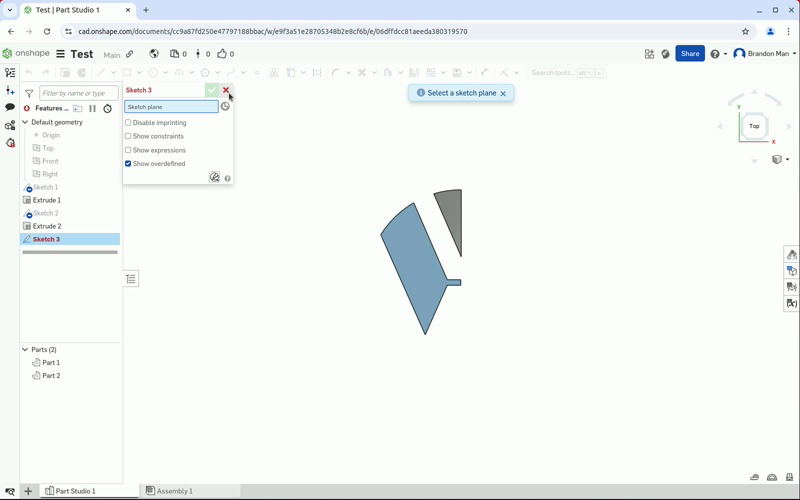
mouse_move(73, 150)
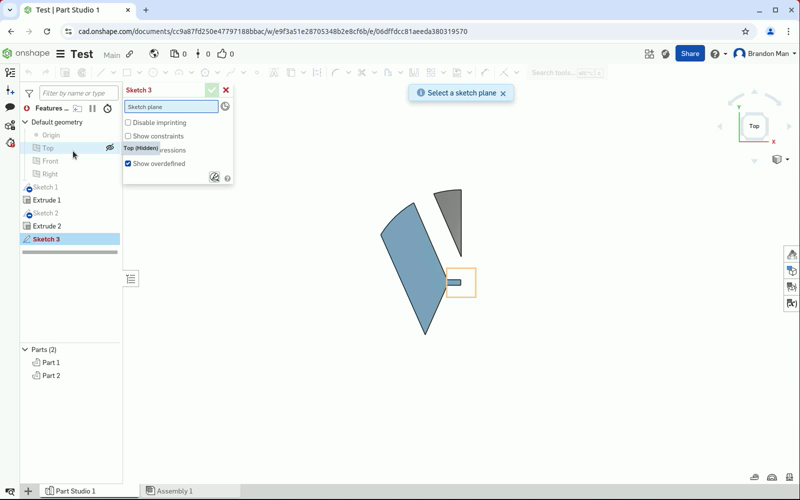
click(73, 150)
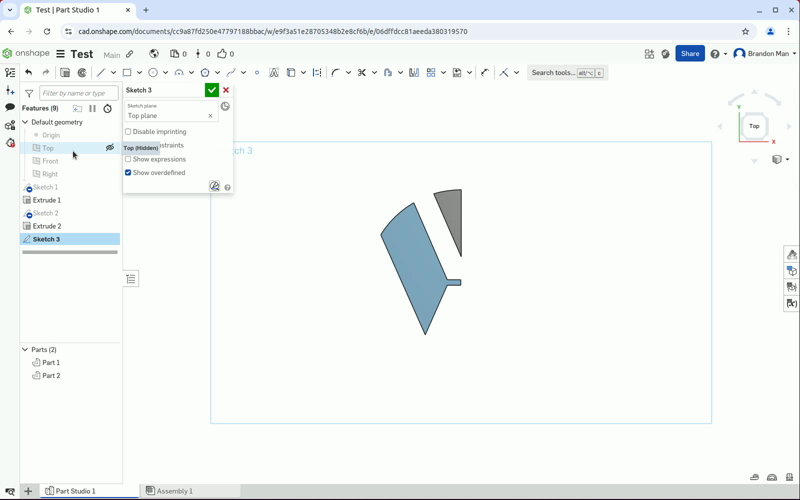
mouse_move(73, 352)
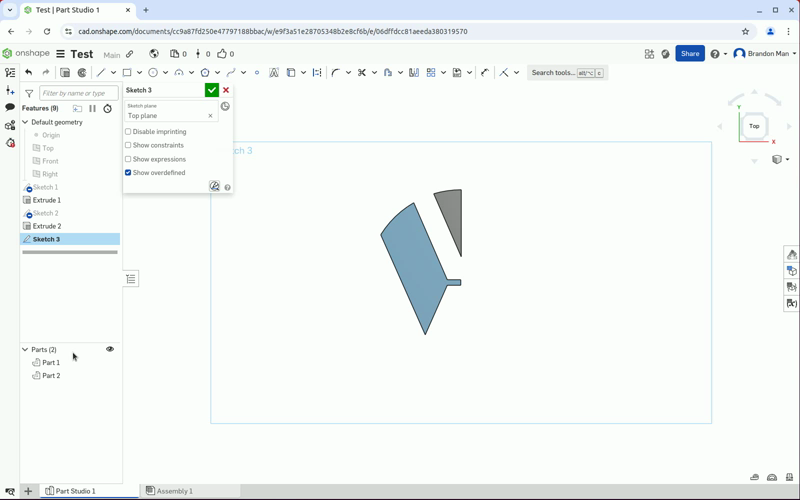
key(y)
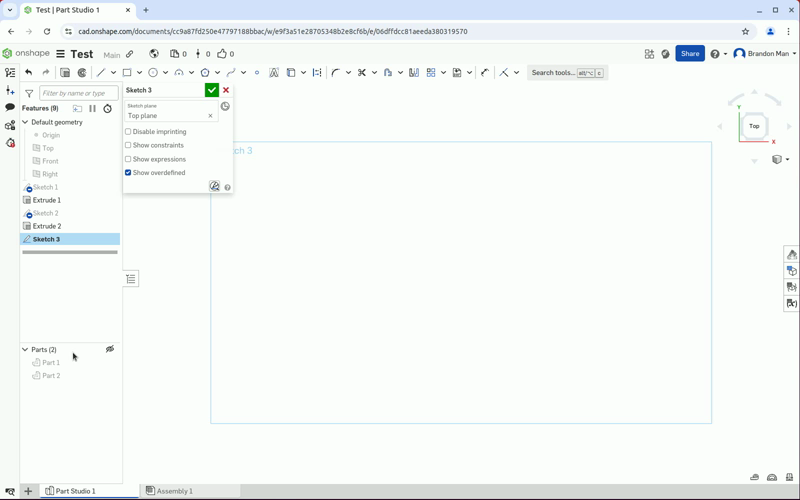
key(l)
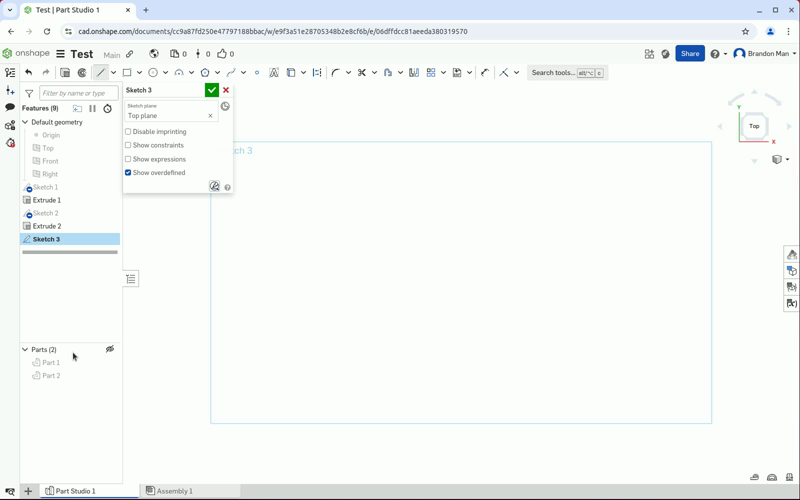
key_down(shift)
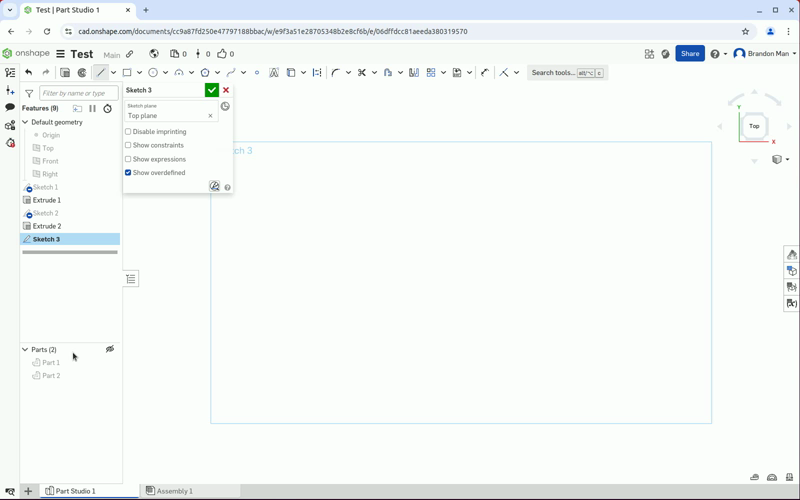
mouse_move(460, 285)
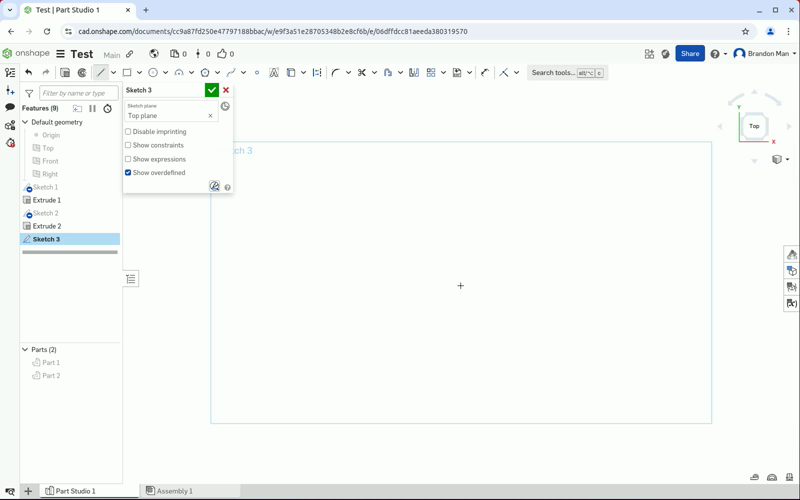
click(460, 285)
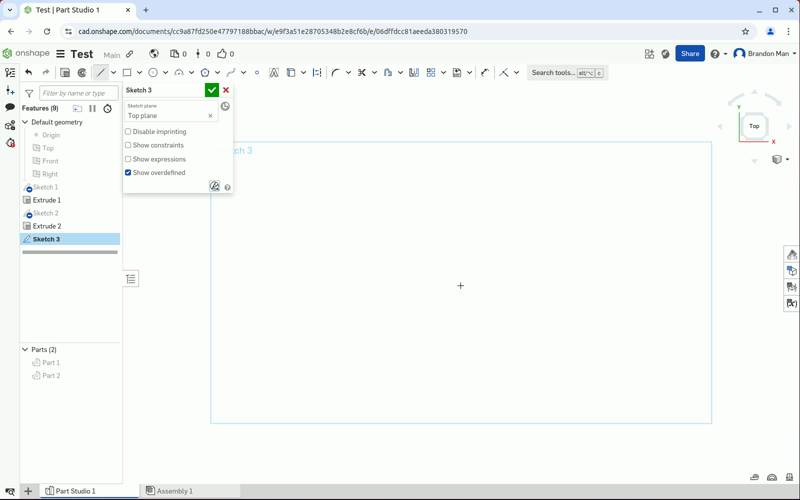
key_up(shift)
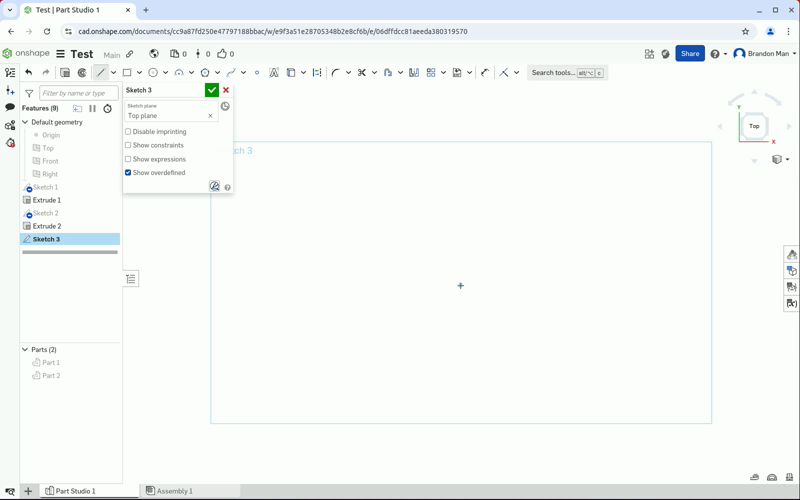
key_down(shift)
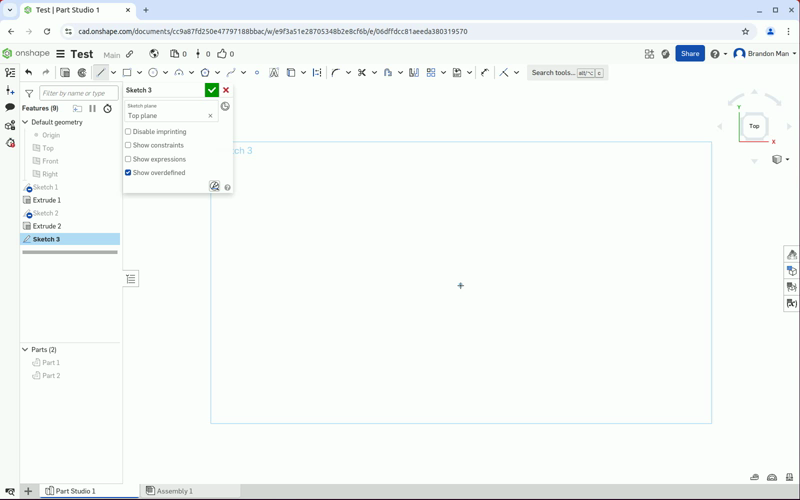
mouse_move(490, 285)
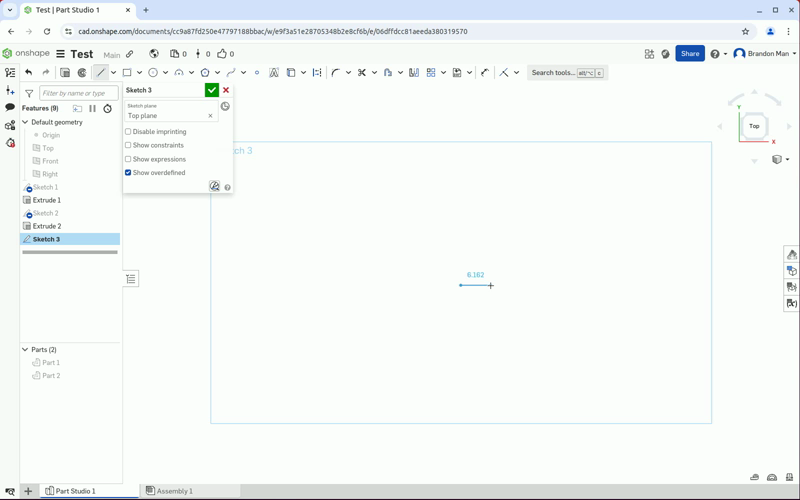
mouse_move(474, 285)
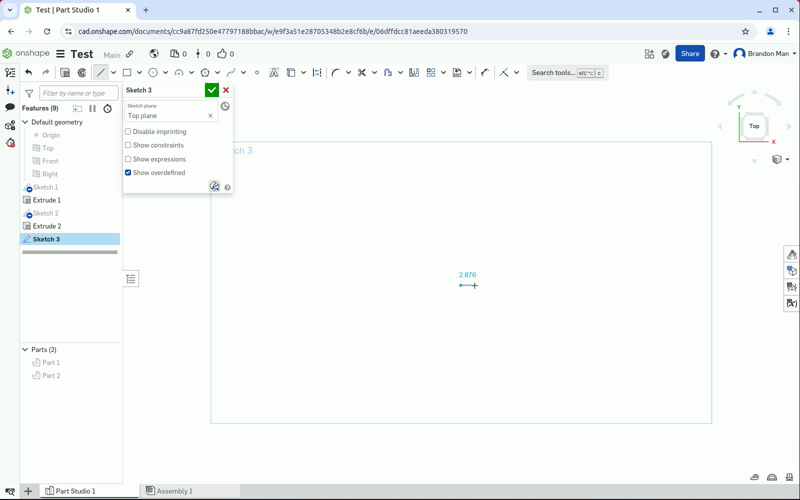
click(474, 285)
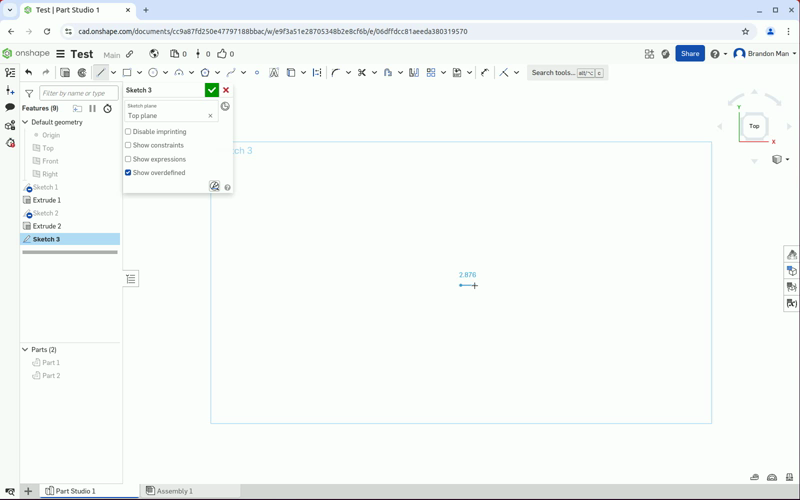
key_up(shift)
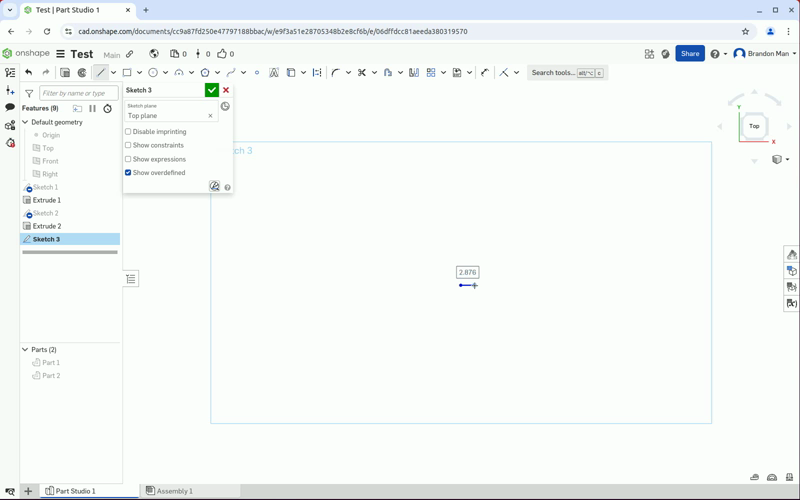
key_down(shift)
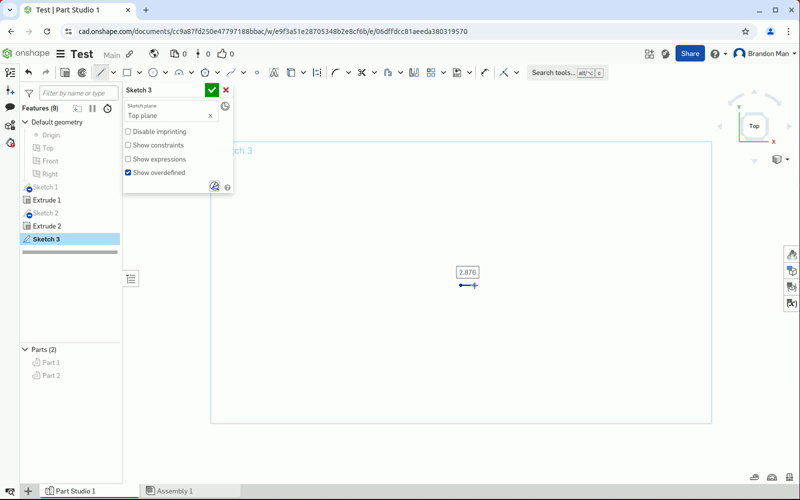
mouse_move(504, 285)
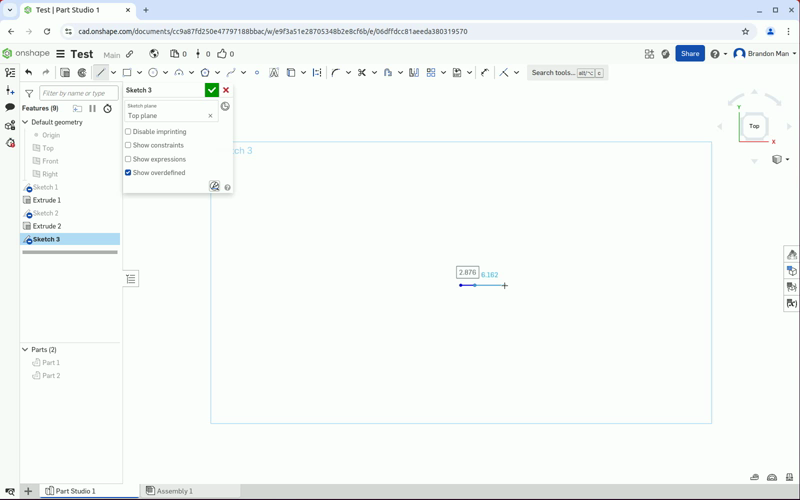
mouse_move(496, 335)
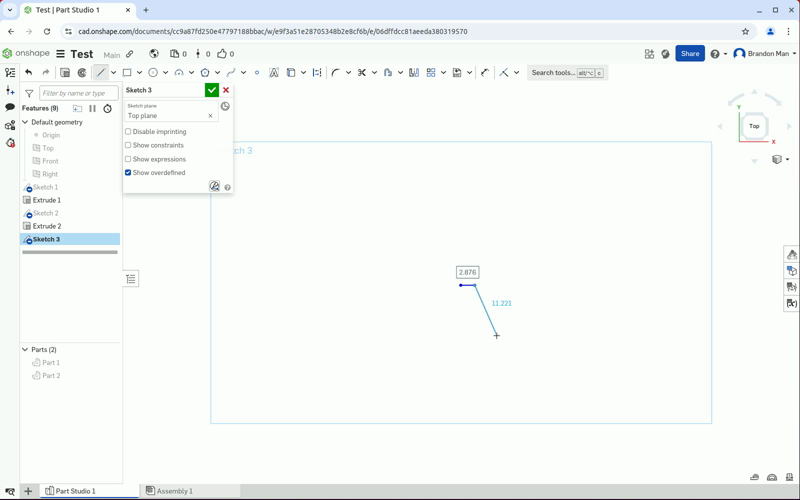
click(496, 335)
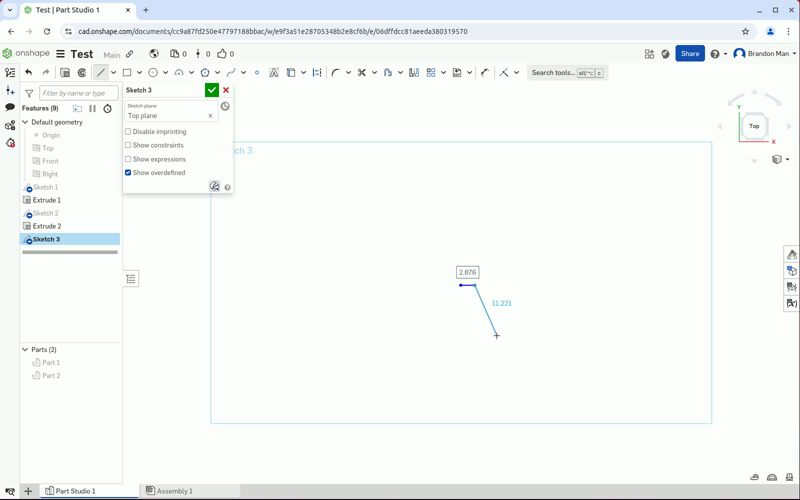
key_up(shift)
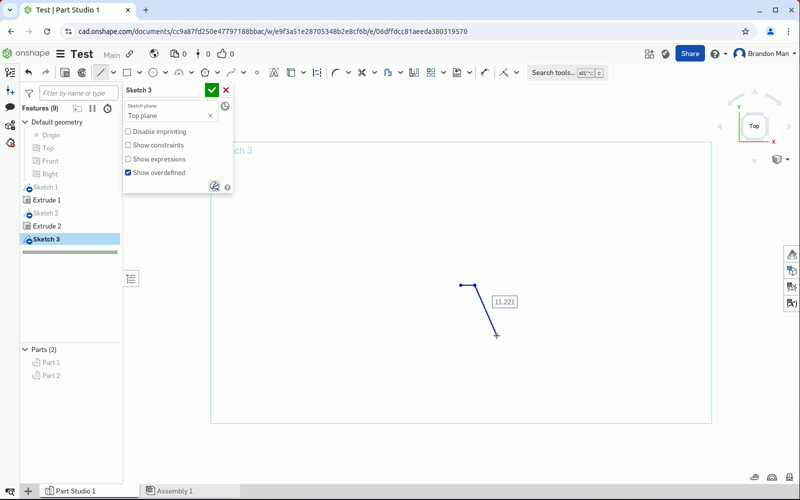
key_down(shift)
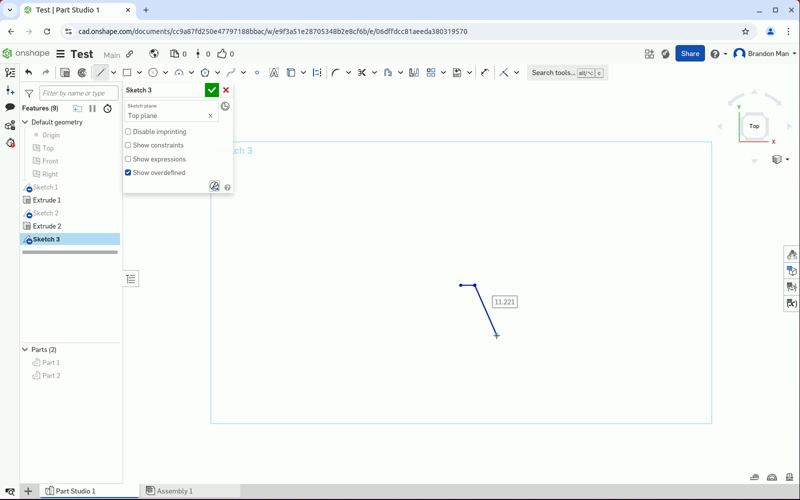
mouse_move(541, 234)
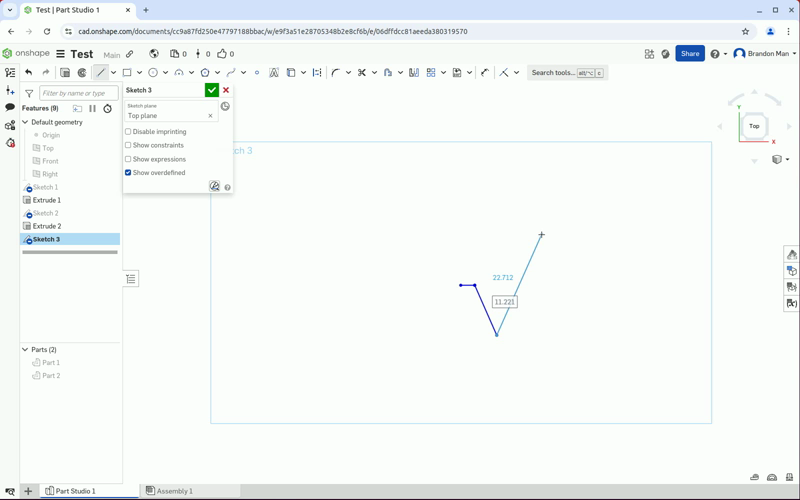
click(541, 234)
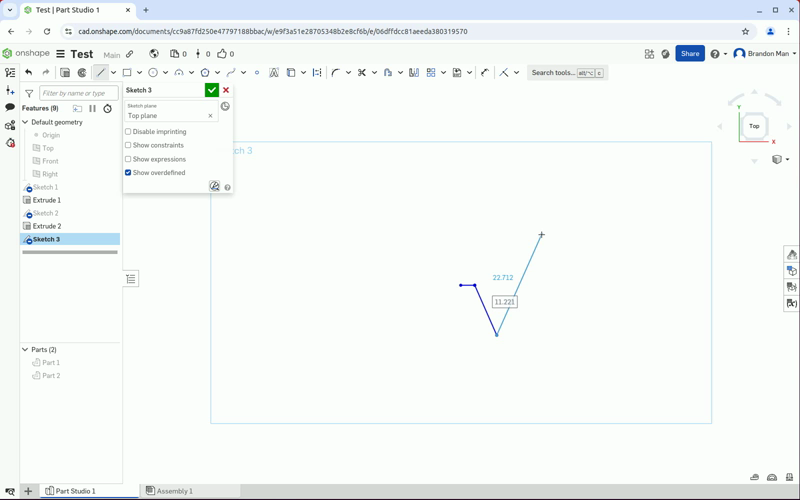
key_up(shift)
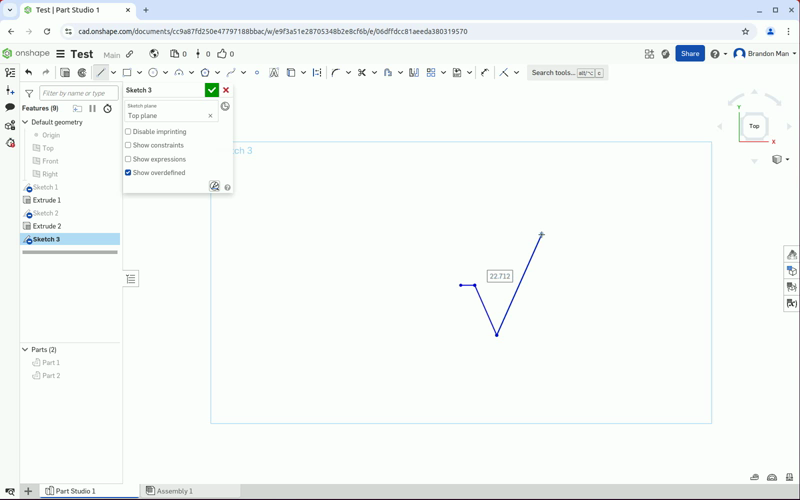
key(esc)
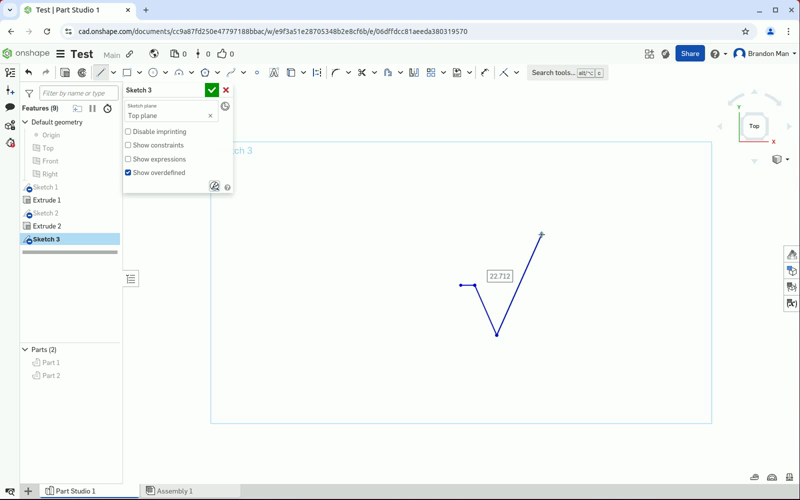
key(a)
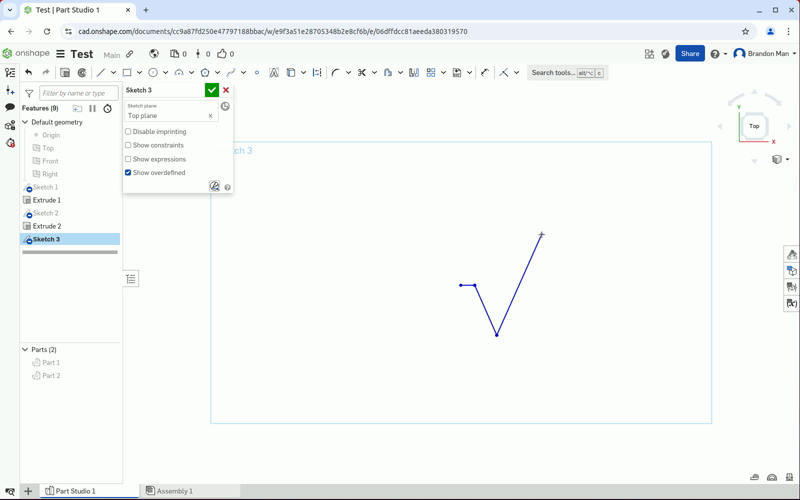
mouse_move(541, 234)
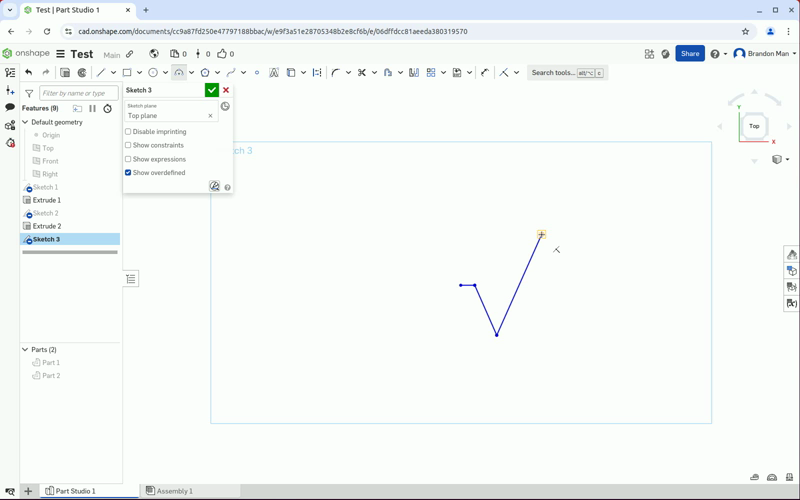
click(541, 234)
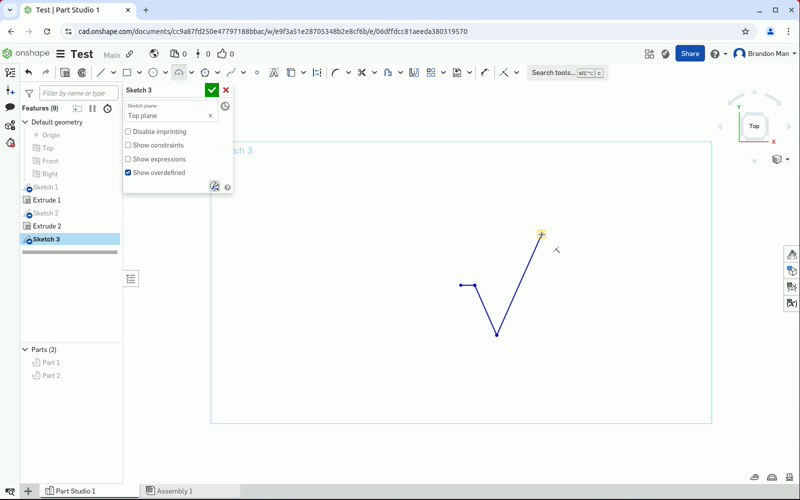
key_down(shift)
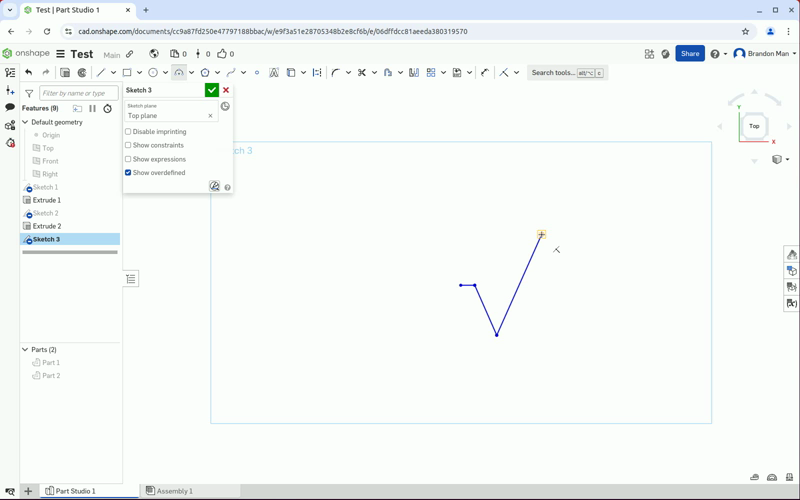
mouse_move(509, 201)
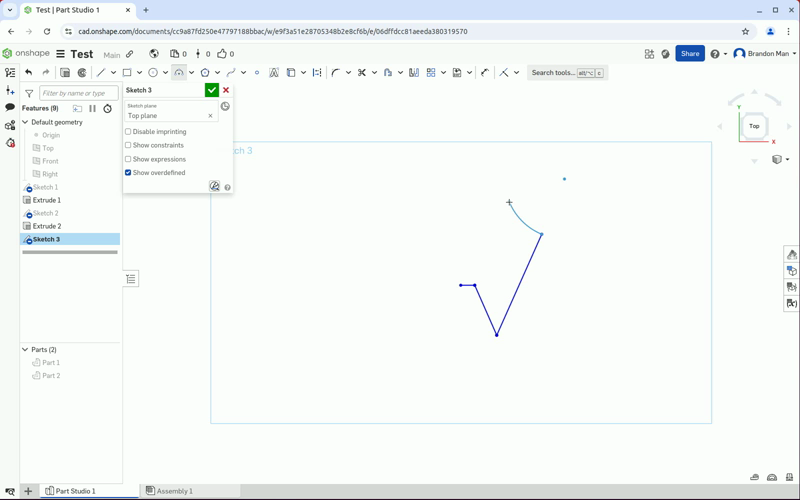
click(509, 201)
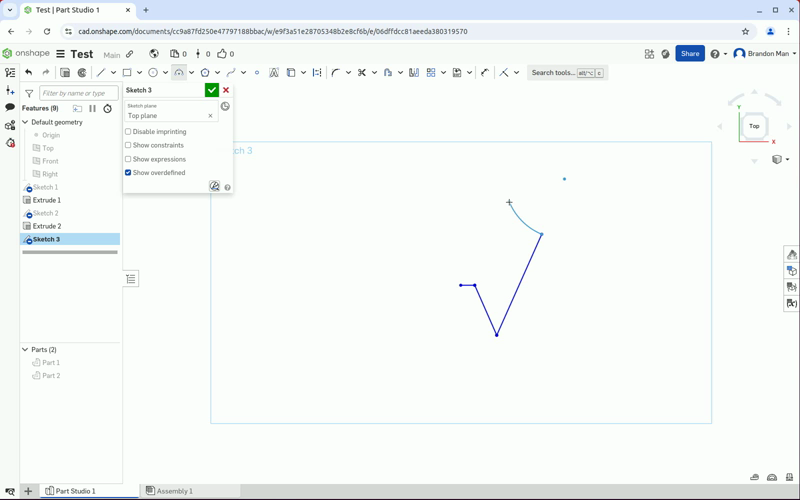
mouse_move(527, 216)
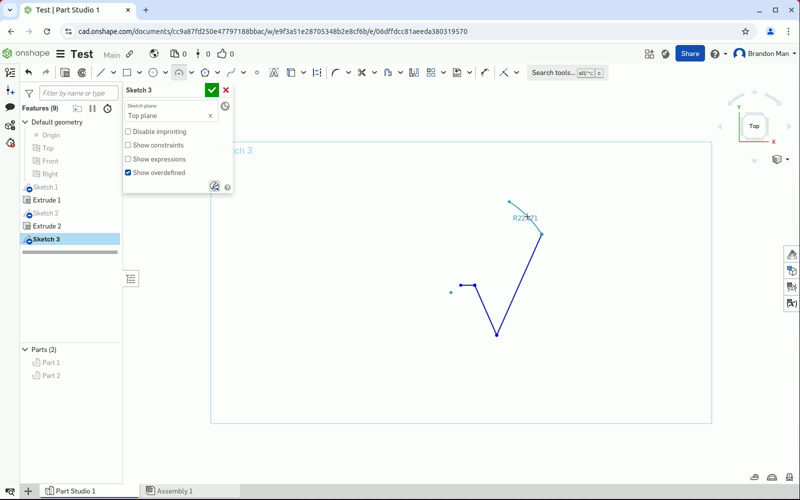
click(527, 216)
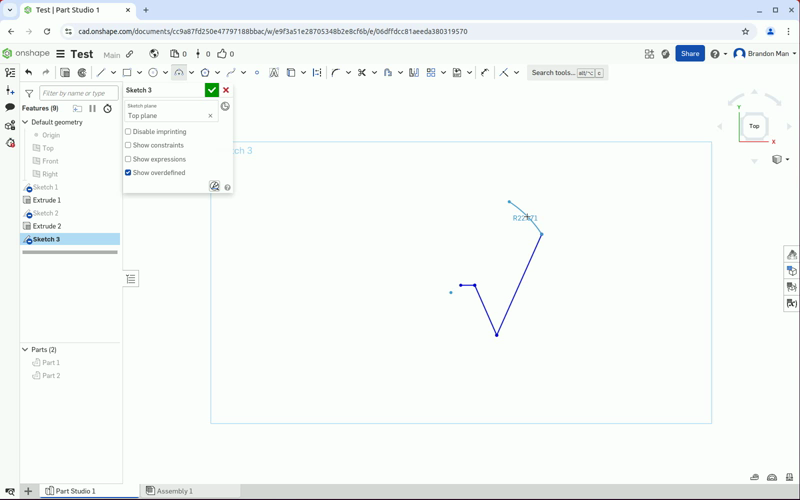
key_up(shift)
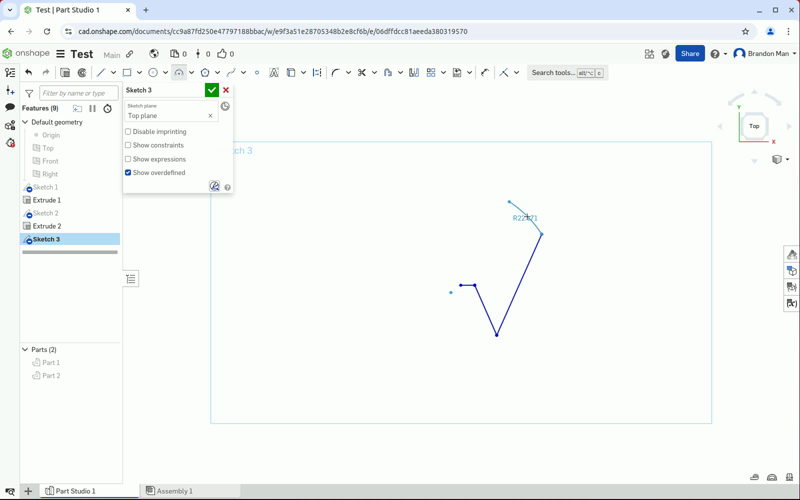
key(esc)
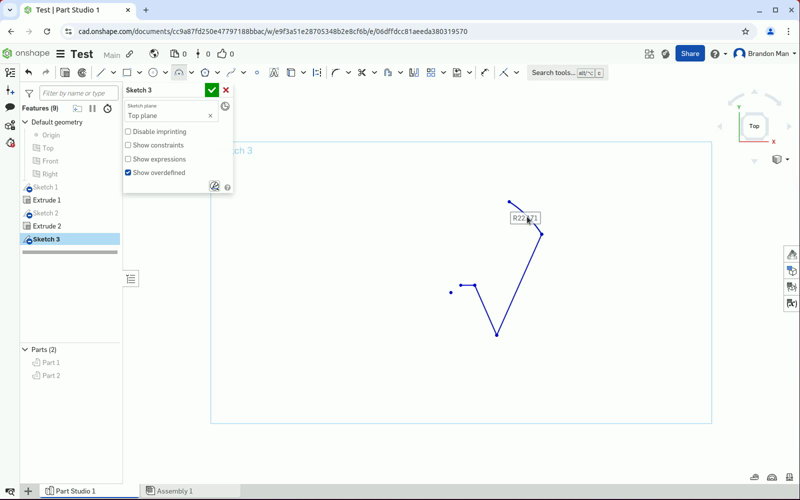
key(l)
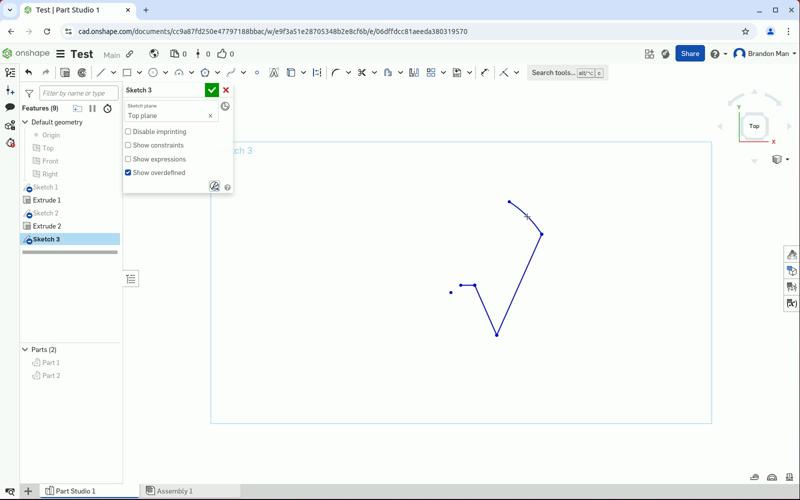
mouse_move(509, 201)
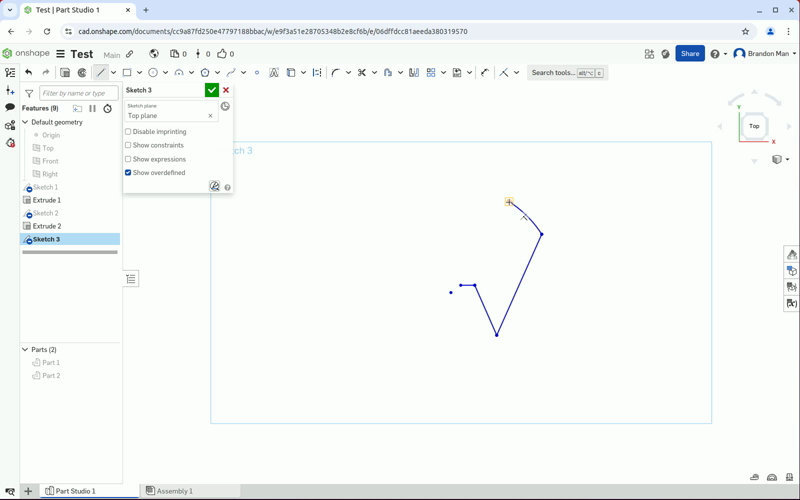
click(509, 201)
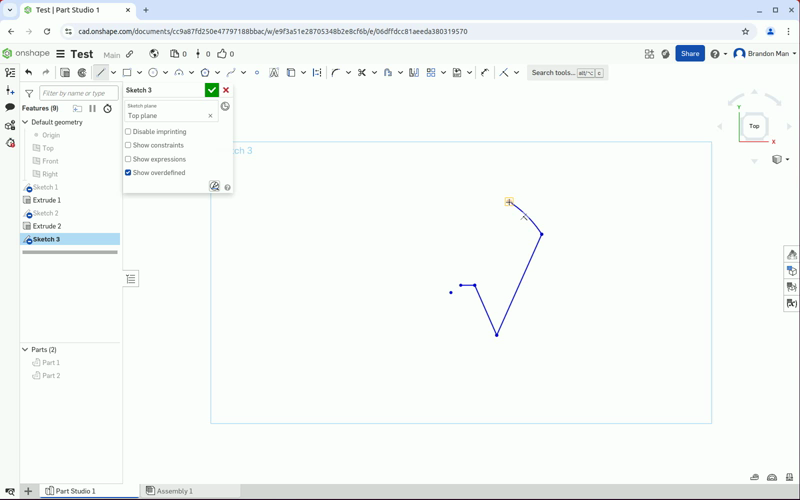
key_down(shift)
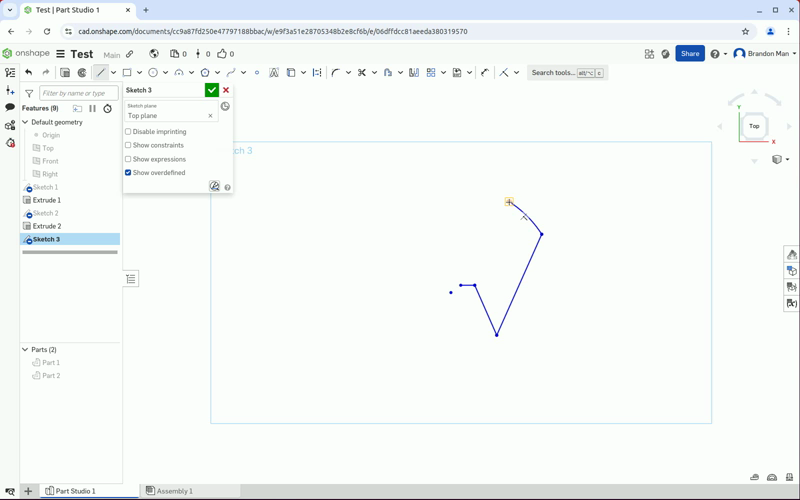
mouse_move(474, 279)
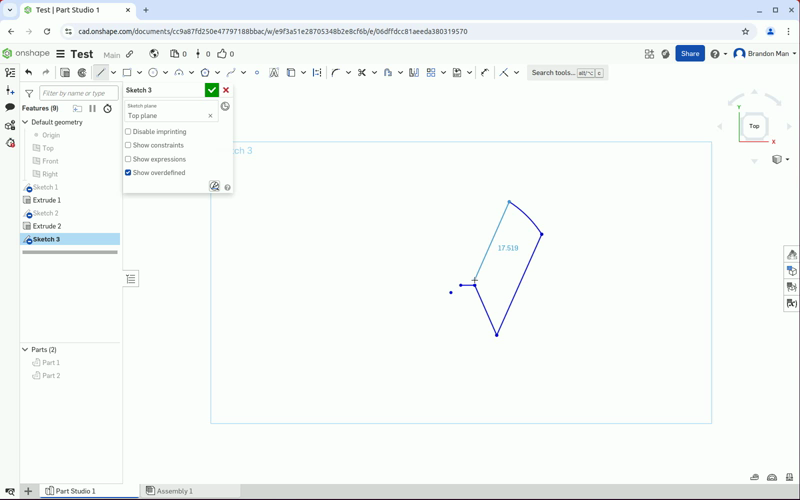
click(474, 279)
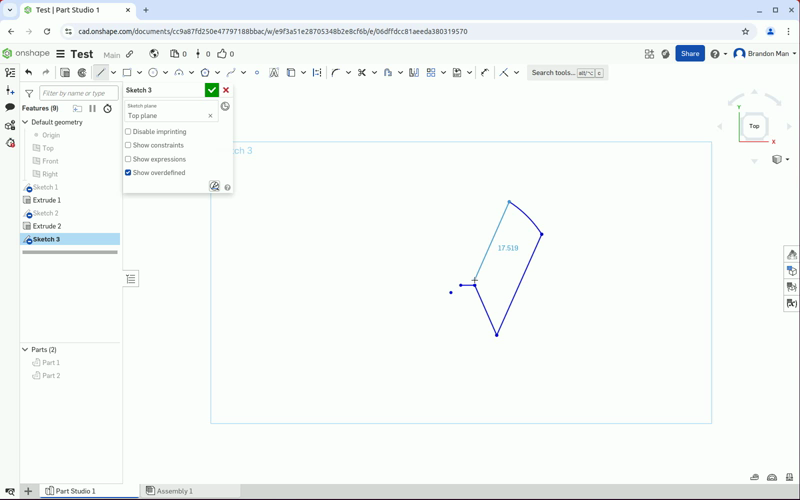
key_up(shift)
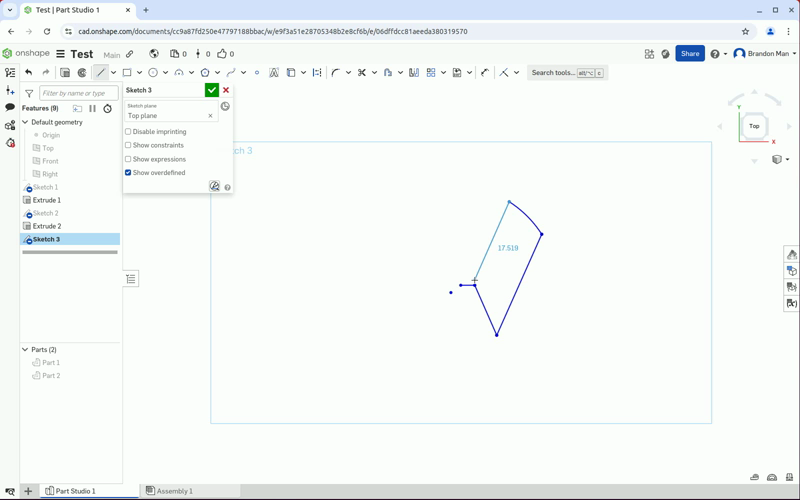
key_down(shift)
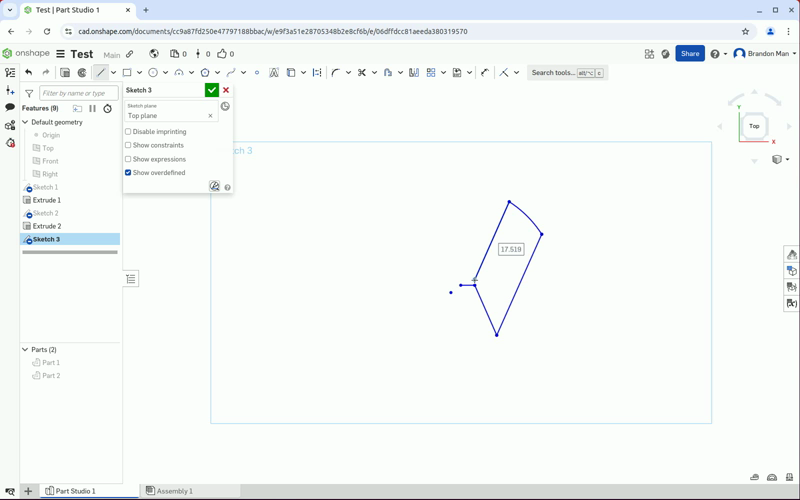
mouse_move(504, 279)
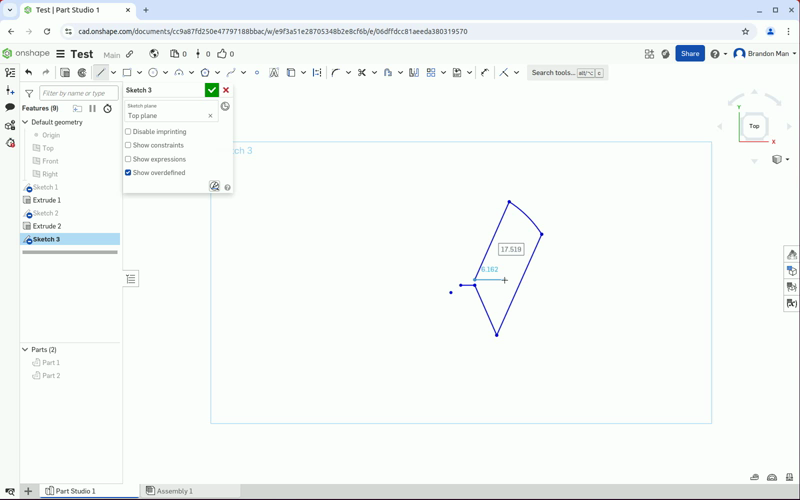
mouse_move(460, 279)
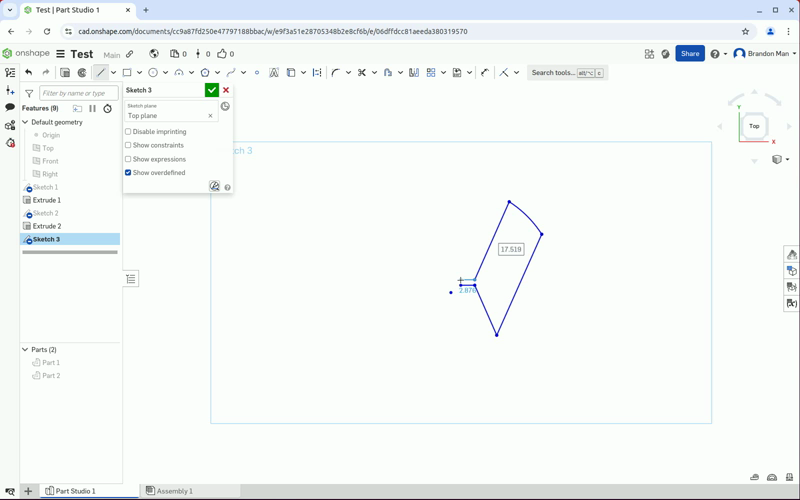
scroll(6)
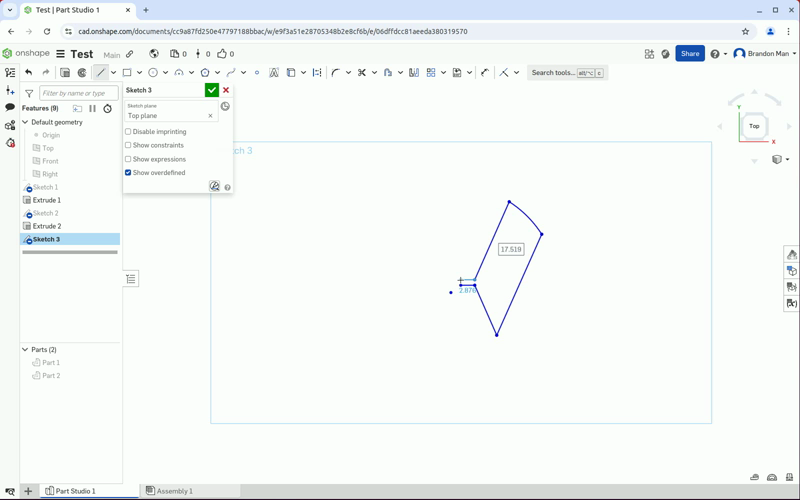
scroll(6)
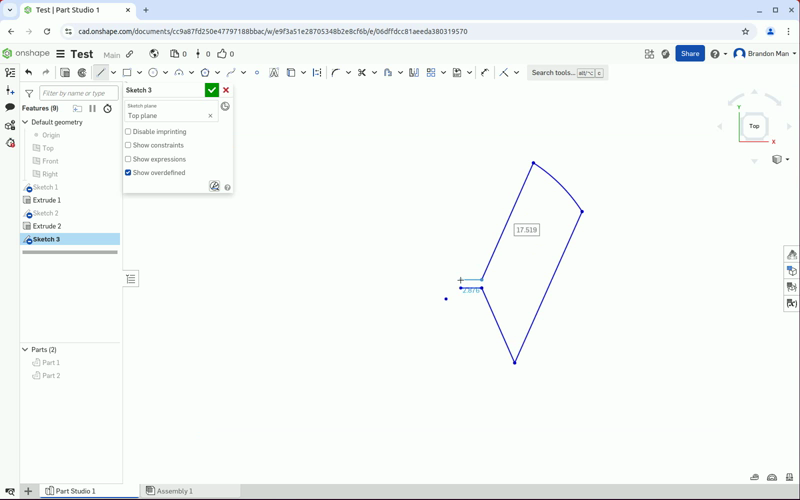
scroll(6)
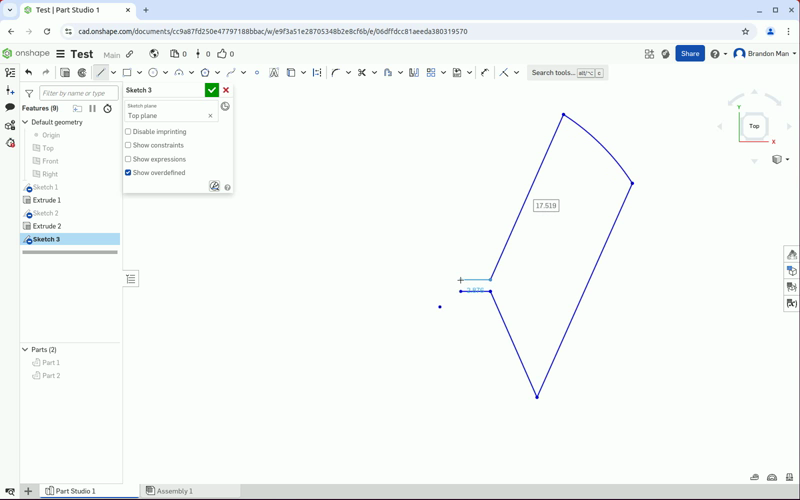
scroll(6)
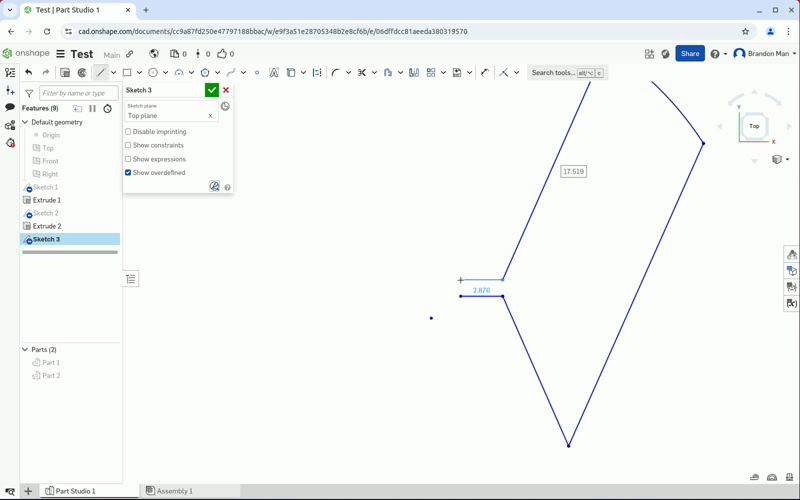
scroll(6)
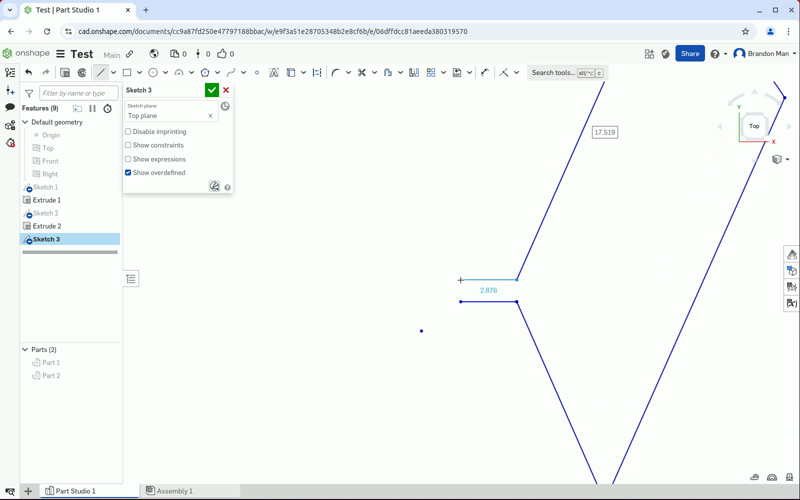
scroll(6)
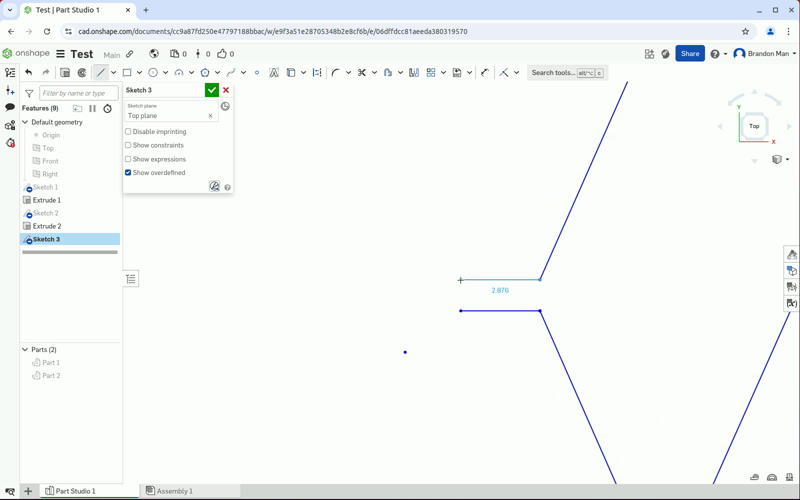
scroll(6)
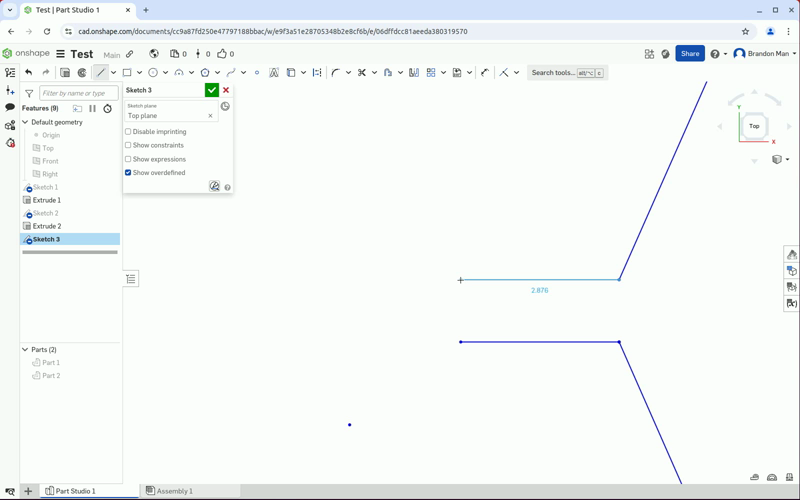
click(460, 279)
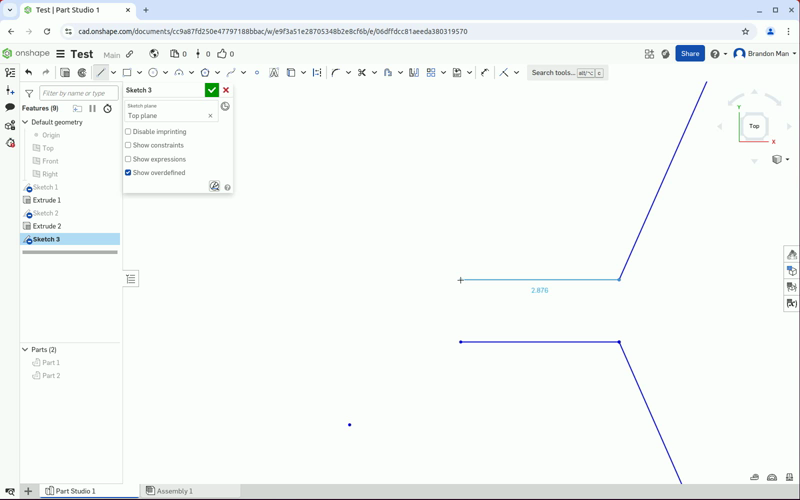
scroll(-6)
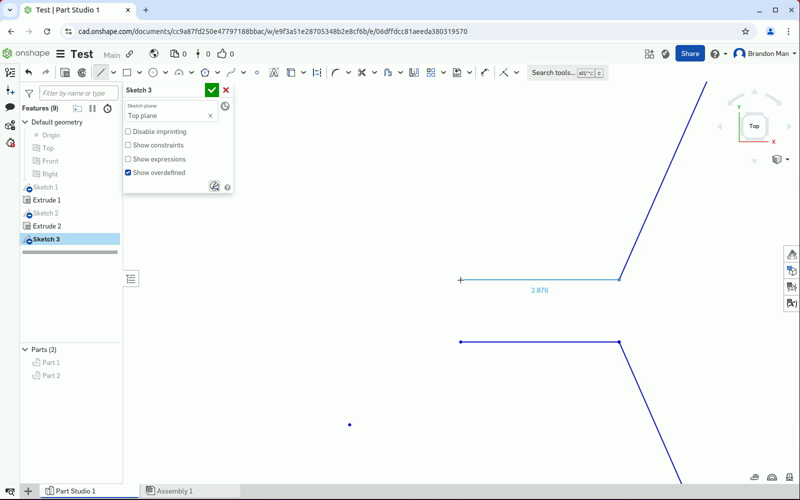
scroll(-6)
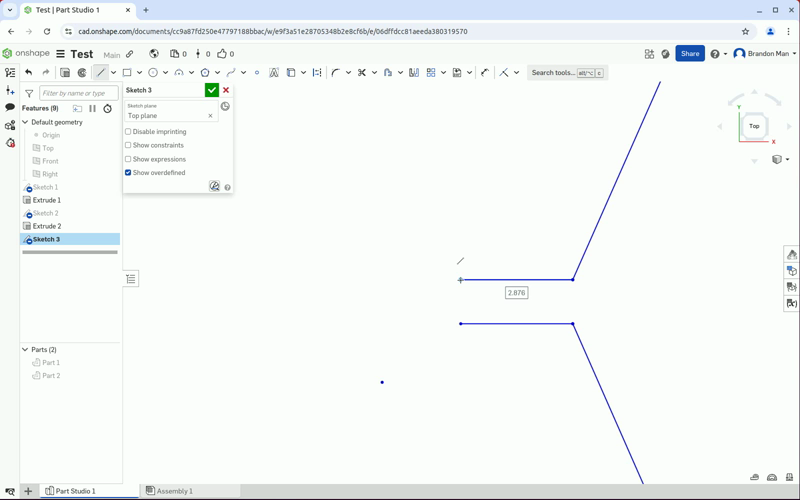
scroll(-6)
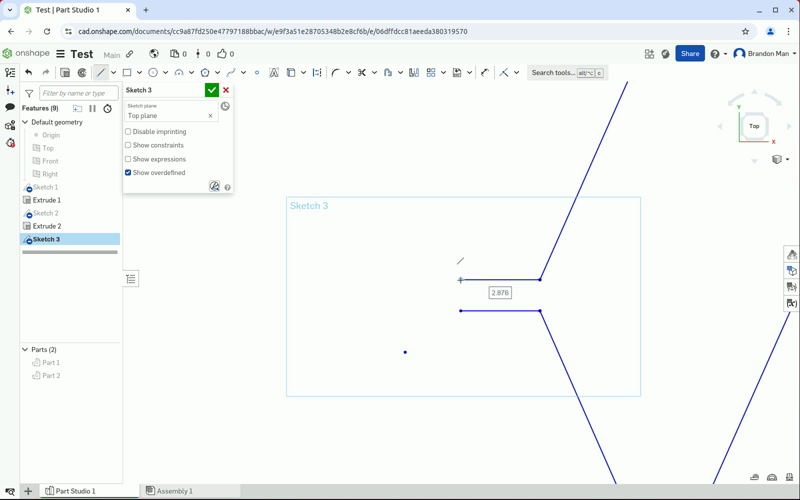
scroll(-6)
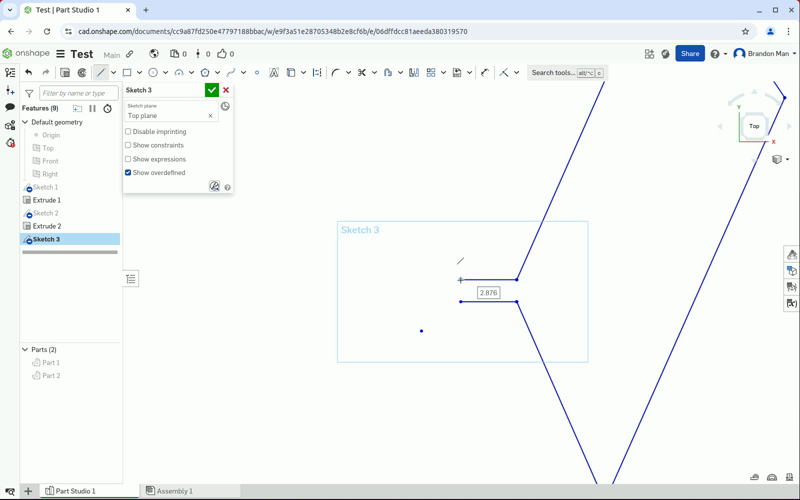
scroll(-6)
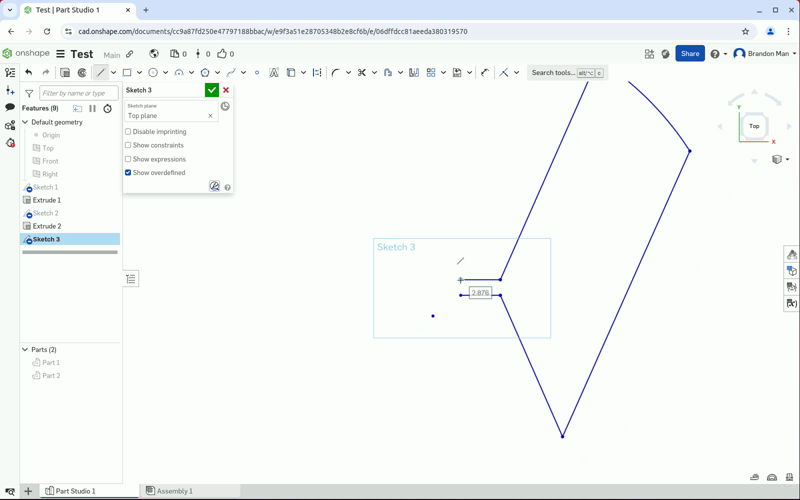
scroll(-6)
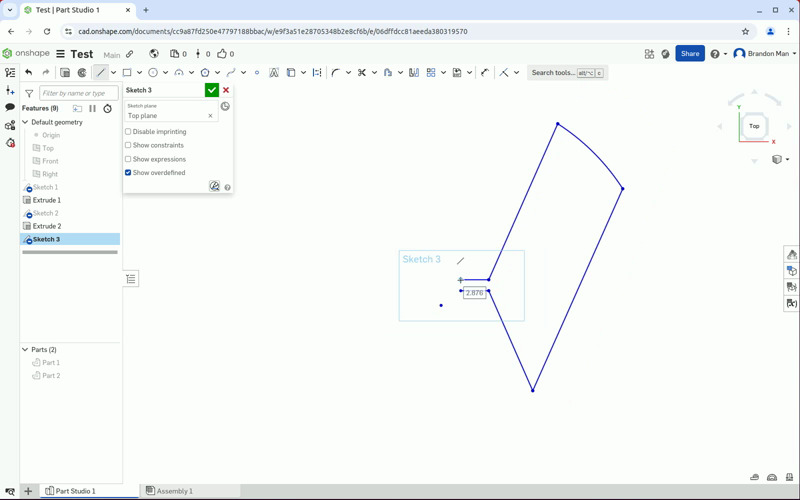
scroll(-6)
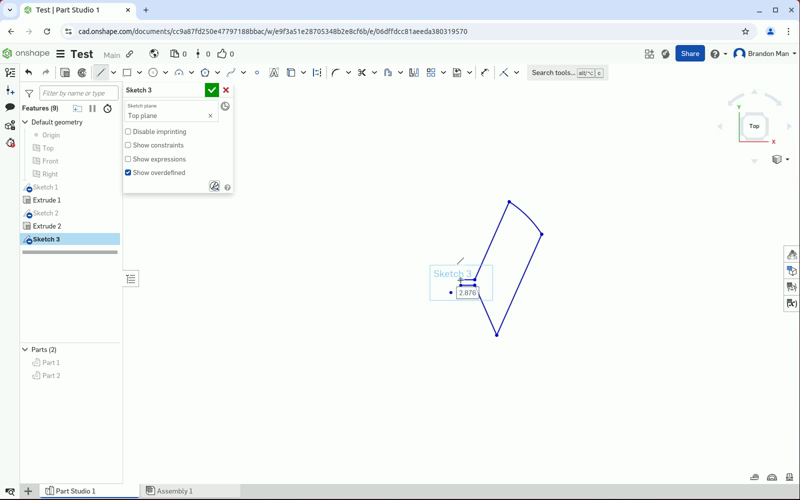
key_up(shift)
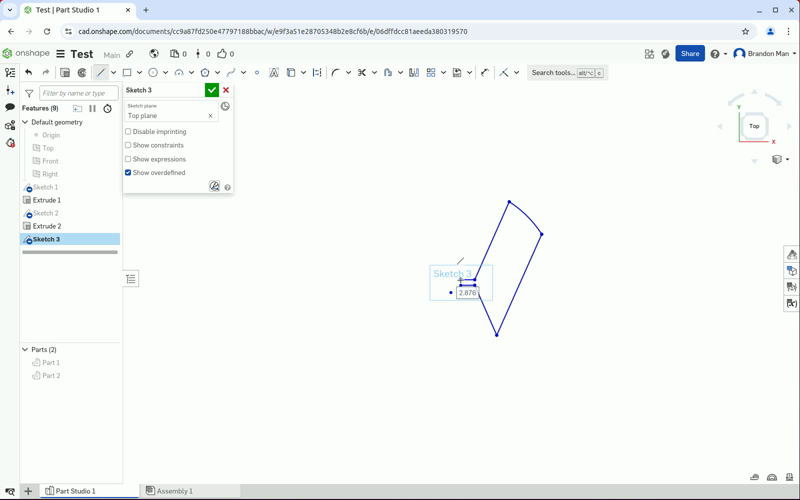
mouse_move(490, 279)
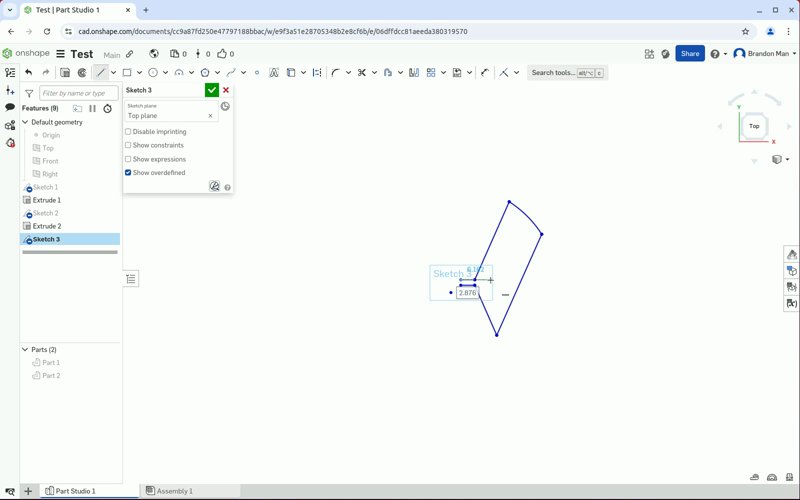
key_down(shift)
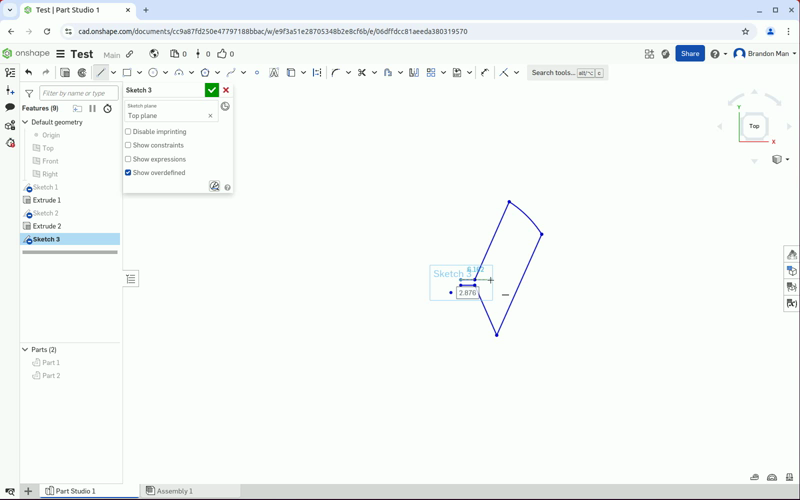
mouse_move(460, 285)
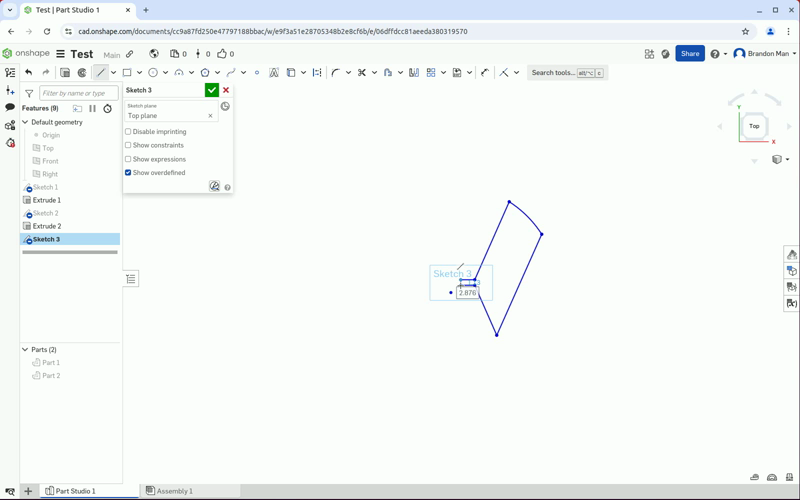
scroll(6)
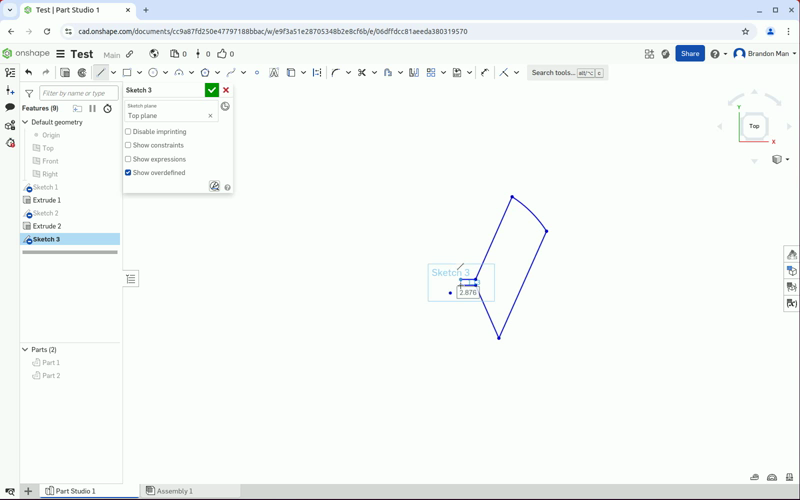
scroll(6)
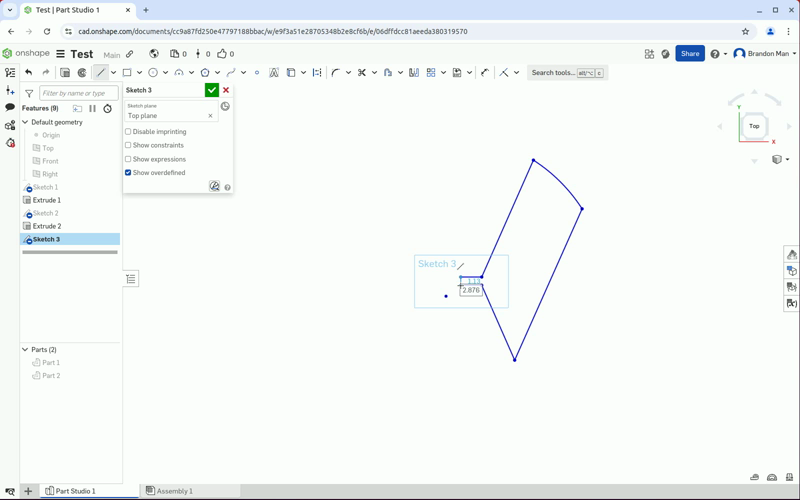
scroll(6)
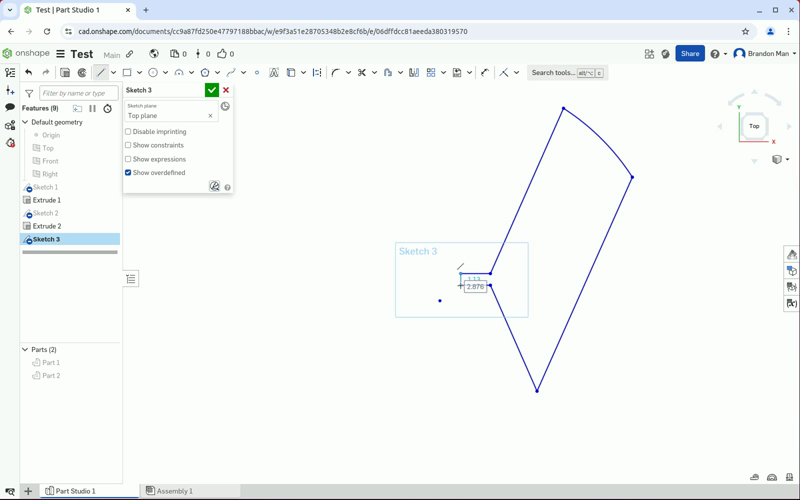
scroll(6)
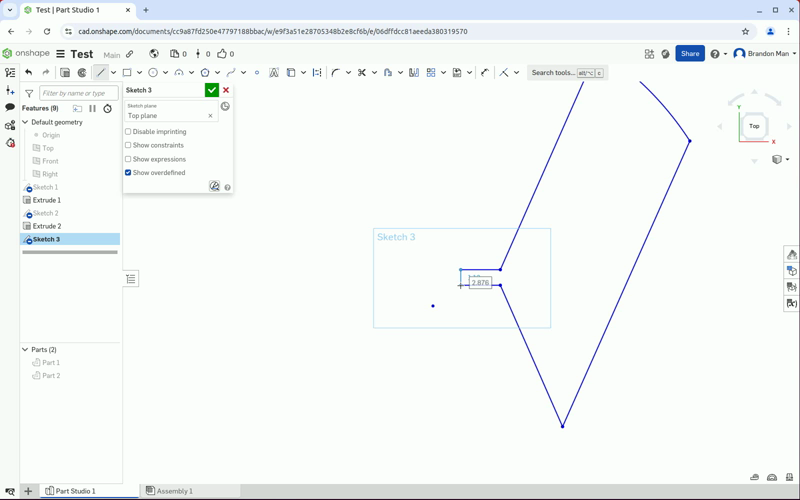
scroll(6)
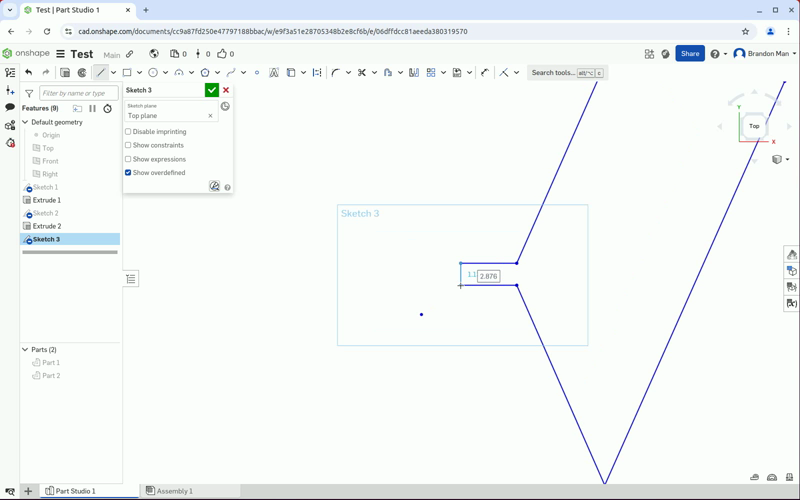
scroll(6)
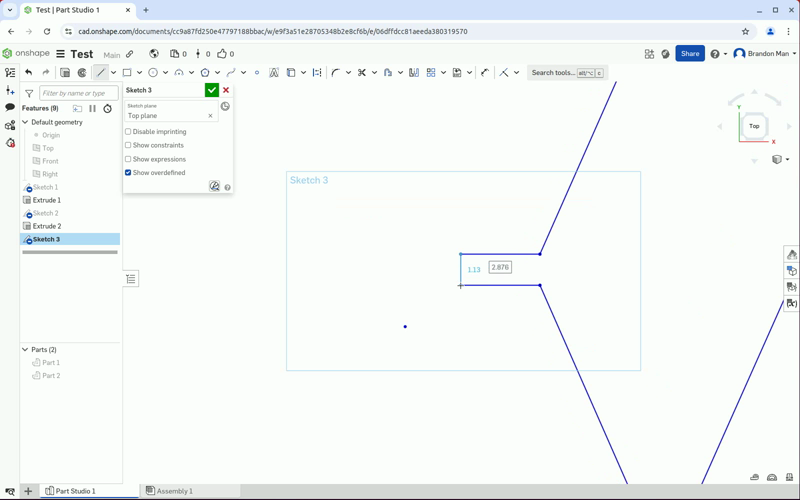
scroll(6)
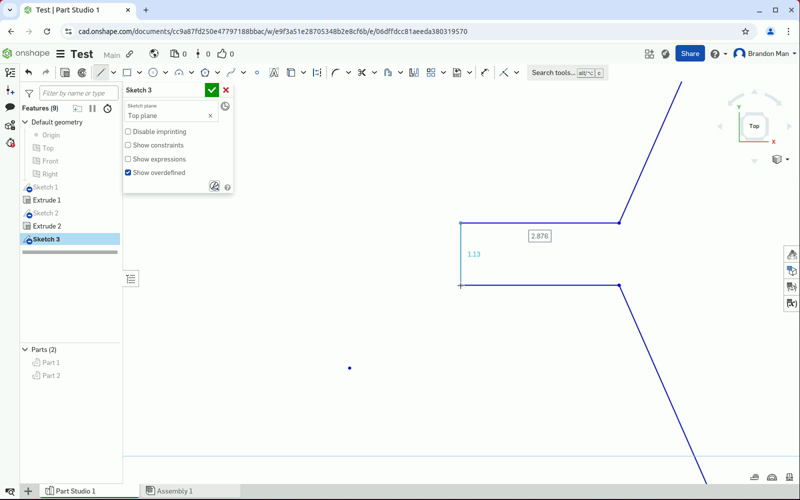
key_up(shift)
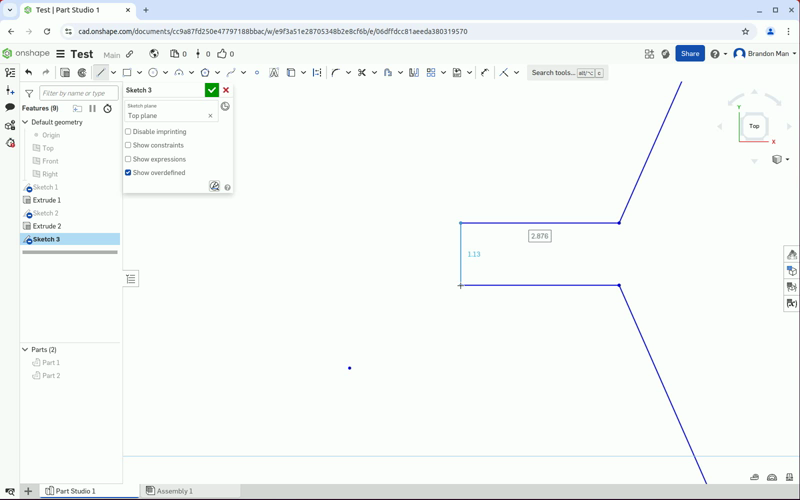
click(460, 285)
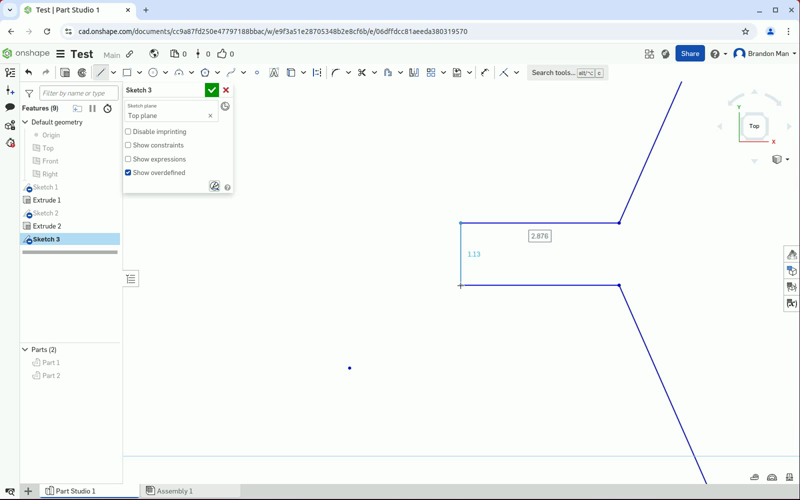
scroll(-6)
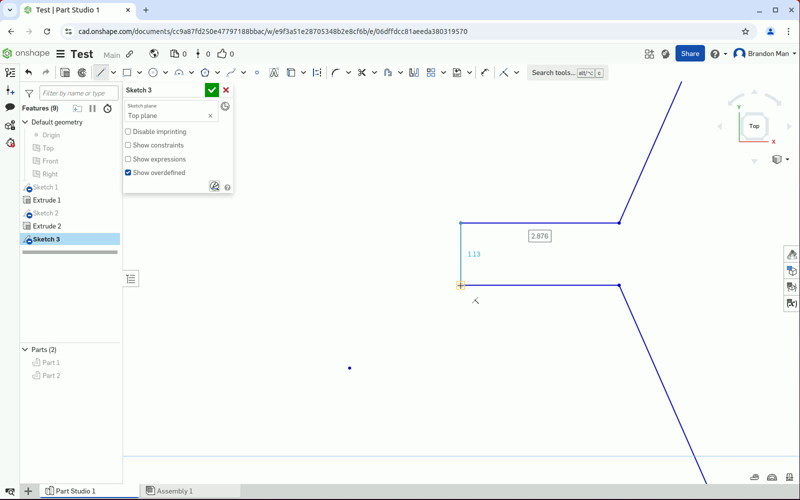
scroll(-6)
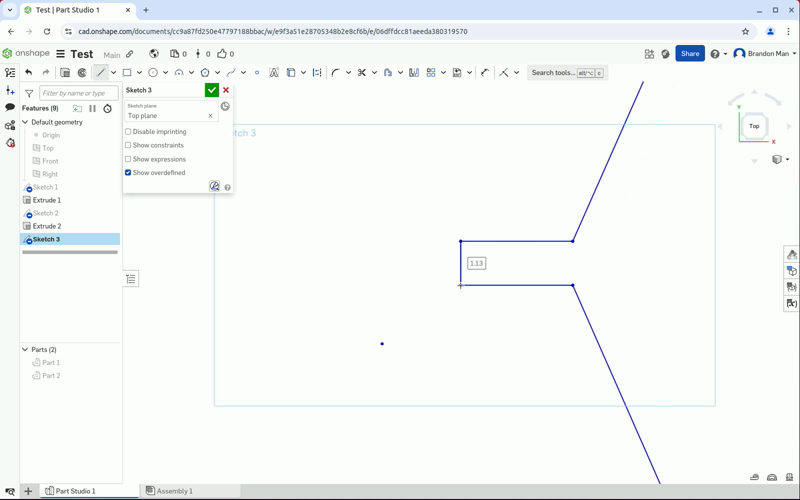
scroll(-6)
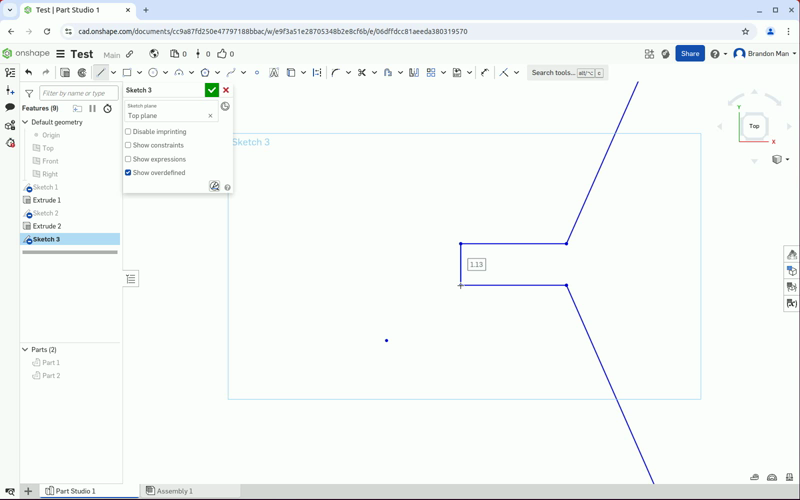
scroll(-6)
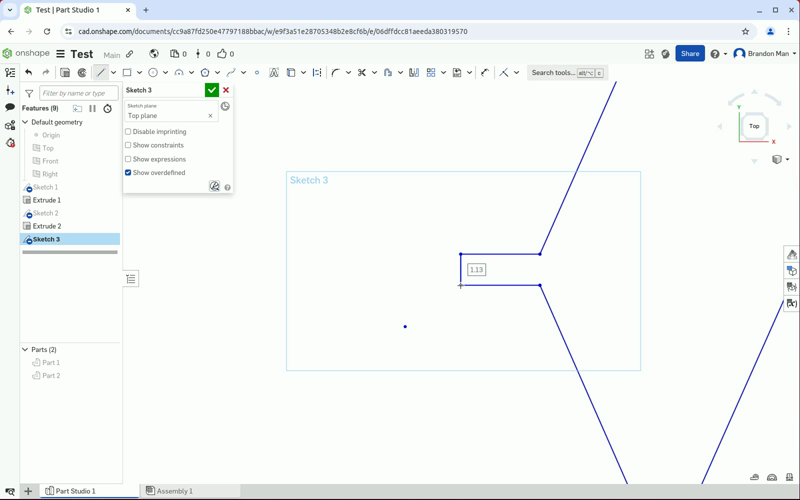
scroll(-6)
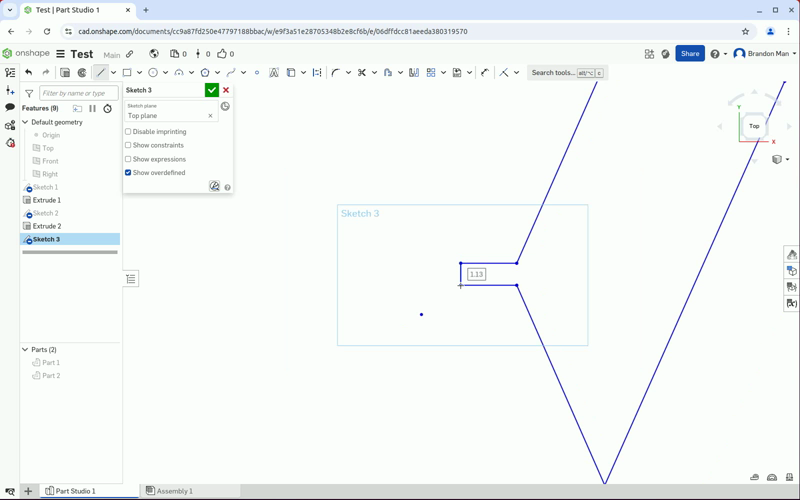
scroll(-6)
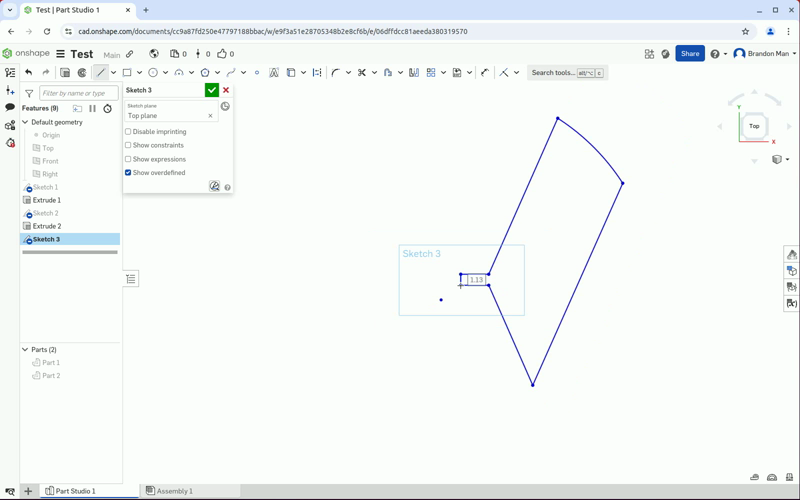
scroll(-6)
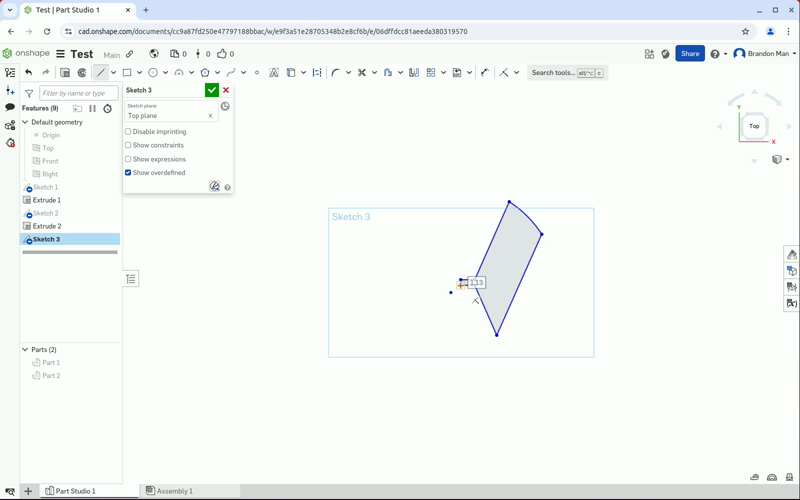
key(esc)
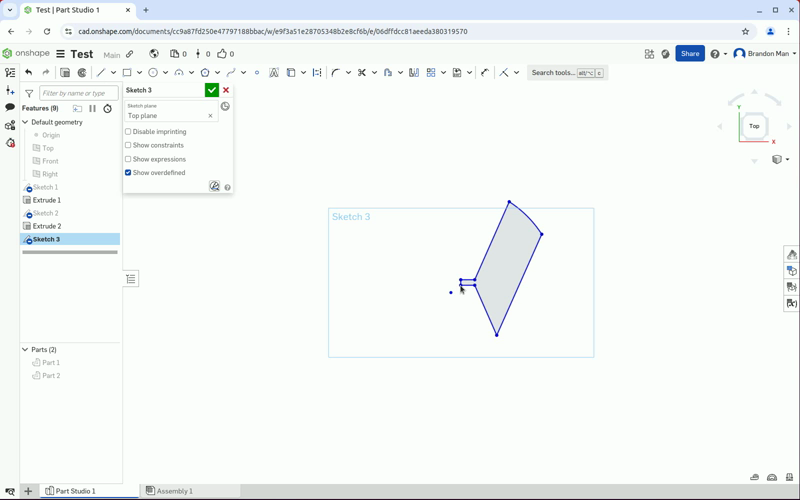
mouse_move(533, 239)
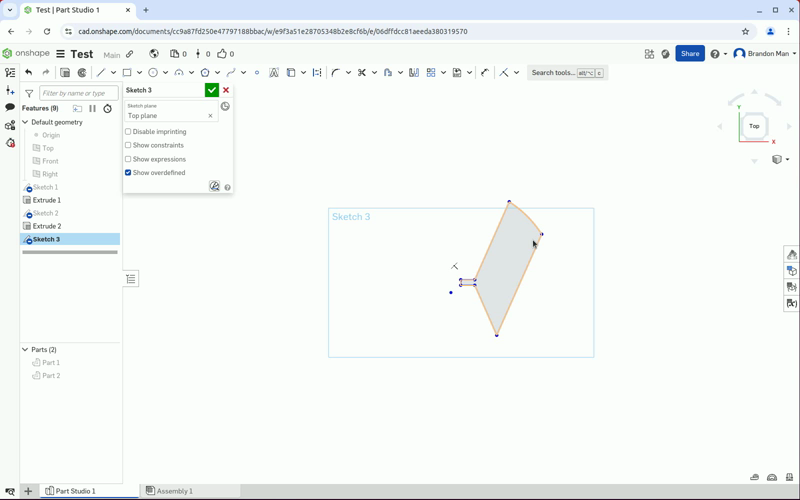
click(533, 239)
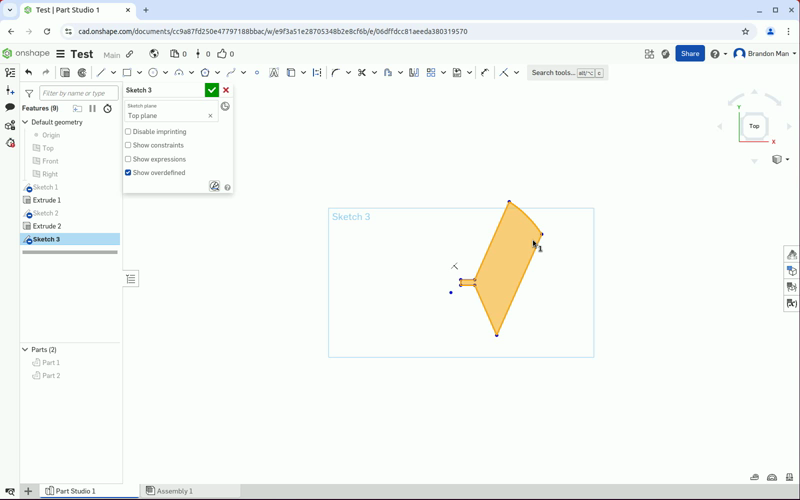
mouse_move(73, 352)
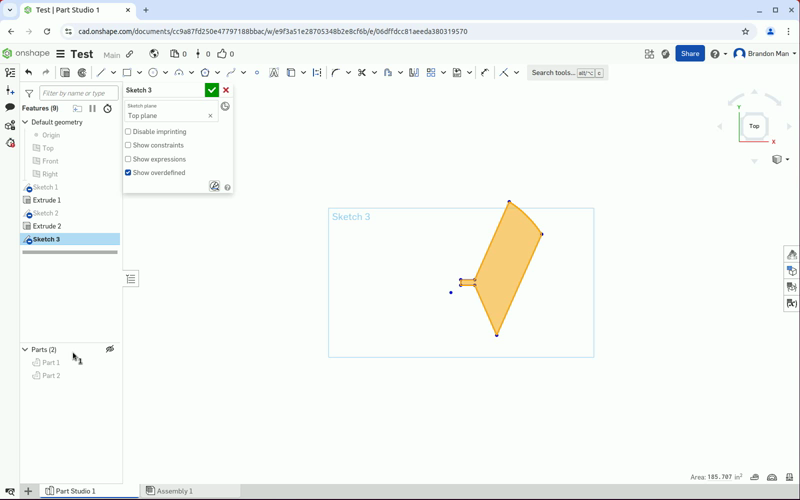
key(shift+y)
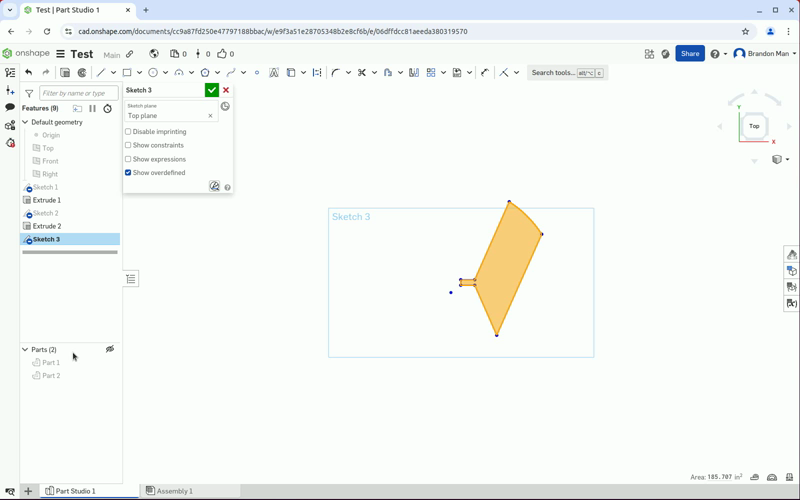
key(shift+e)
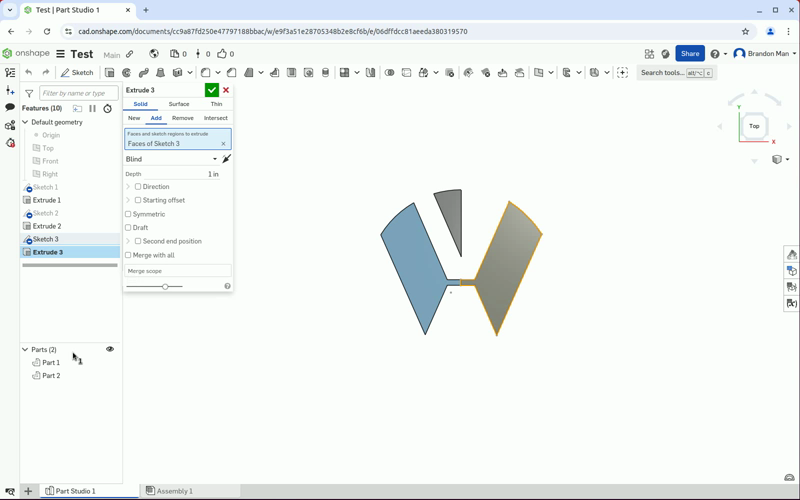
mouse_move(143, 106)
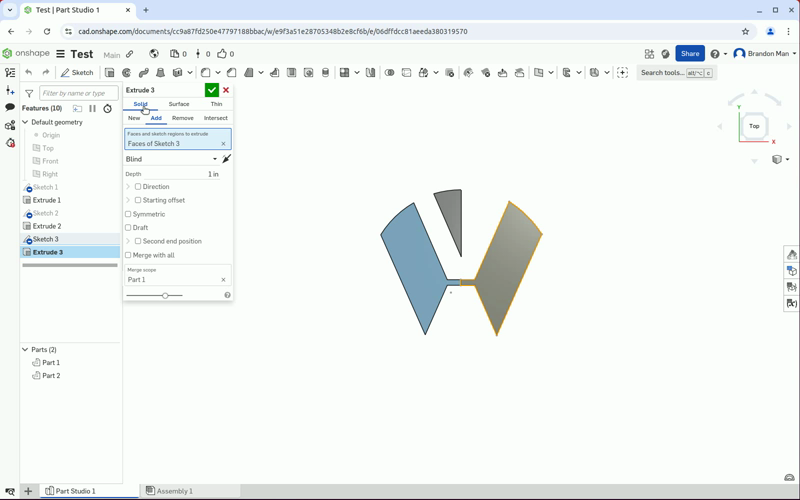
click(143, 106)
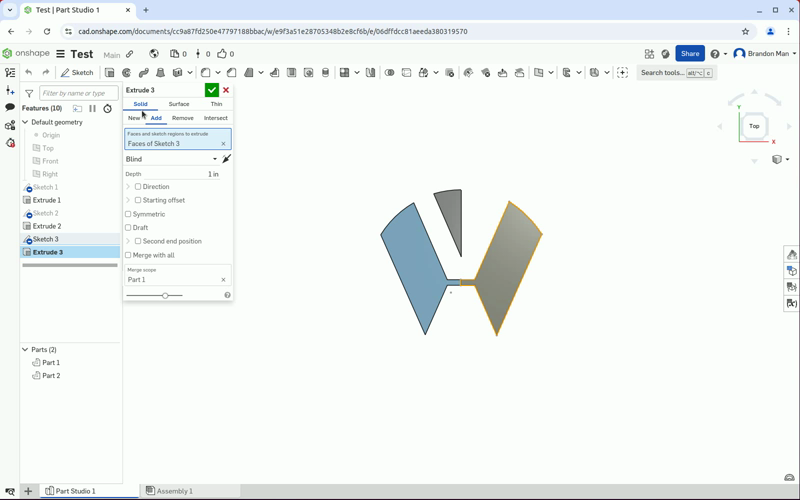
mouse_move(137, 120)
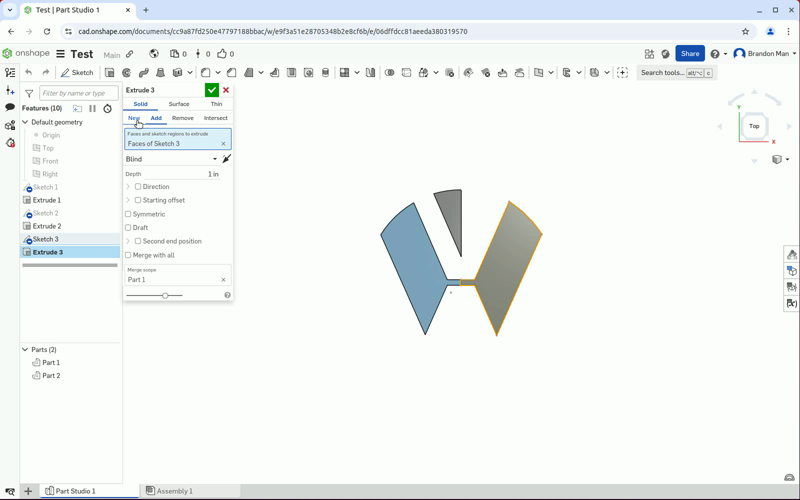
click(137, 120)
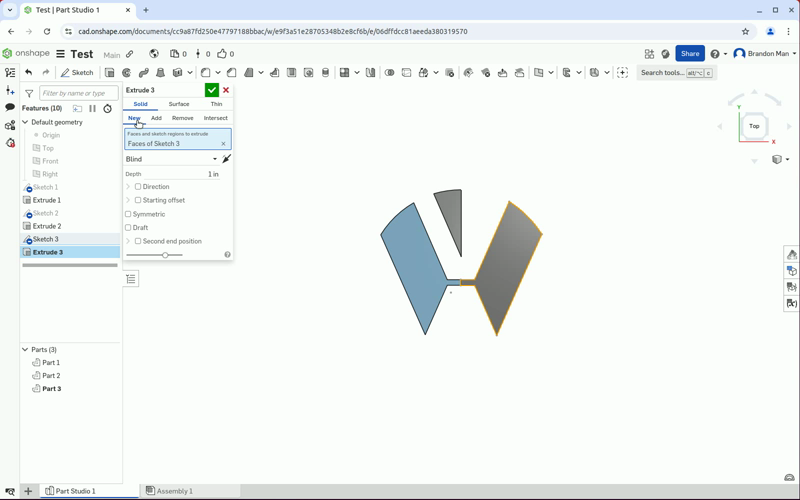
key(tab, 4)
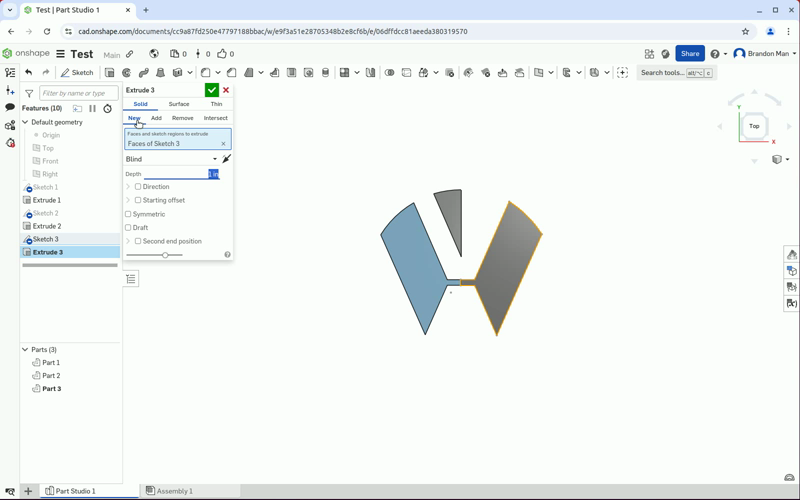
text(23.108)
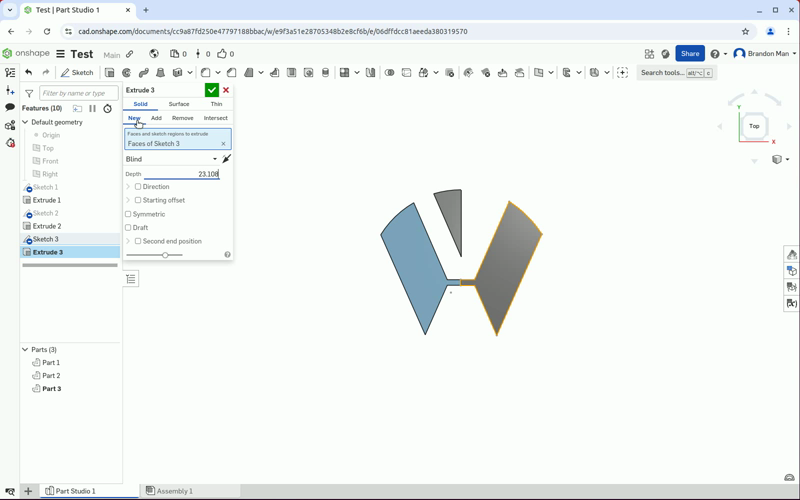
key(enter)
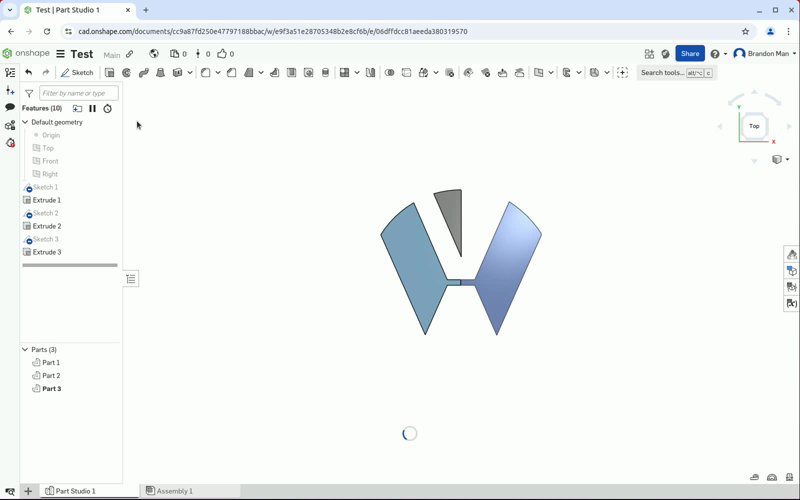
key(shift+h)
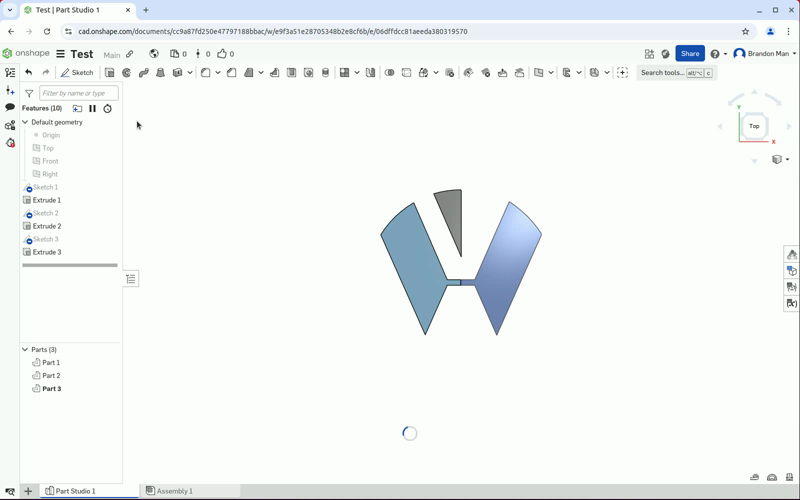
key(shift+h)
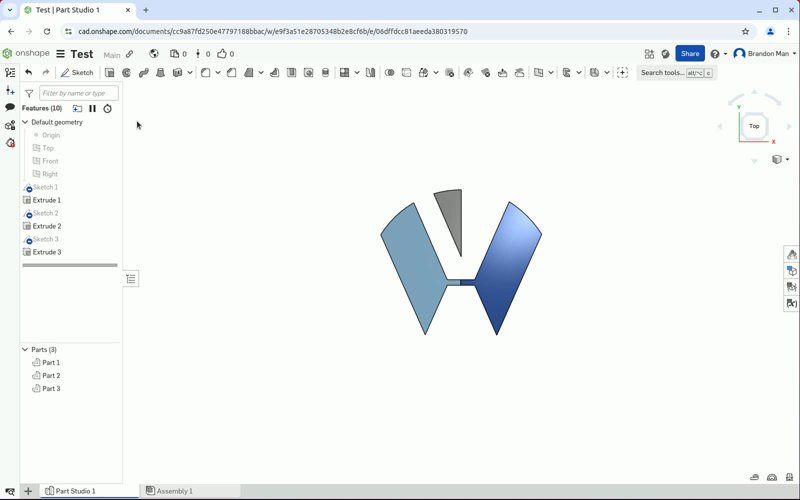
mouse_move(73, 189)
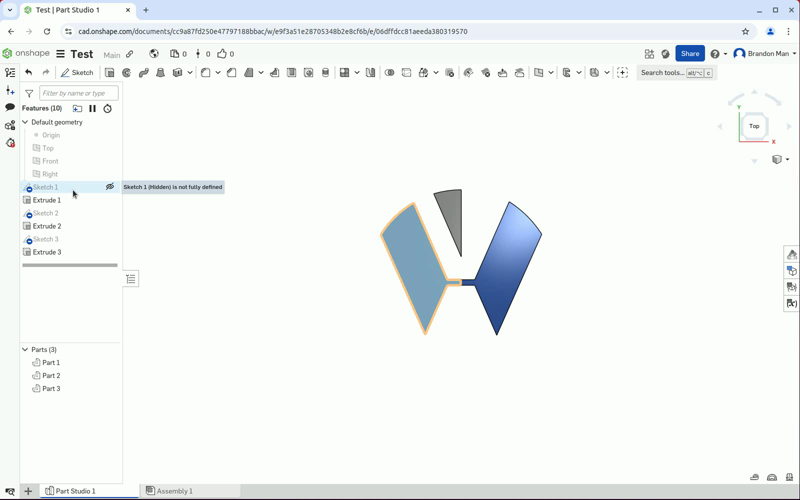
click(73, 189)
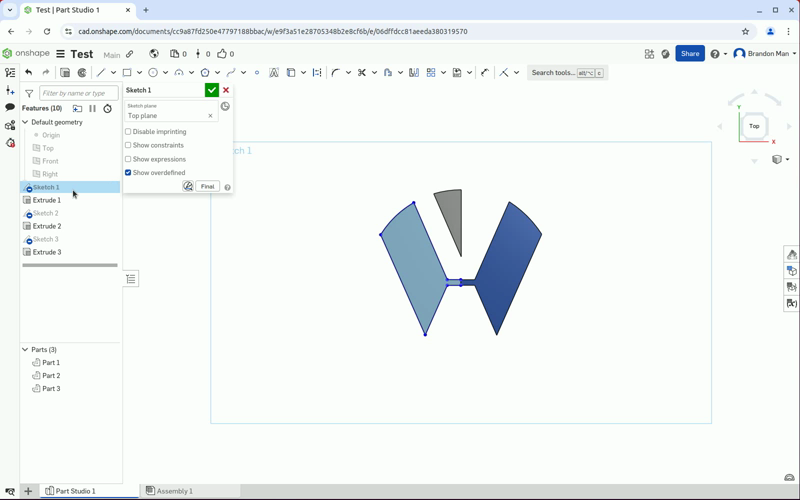
mouse_move(229, 92)
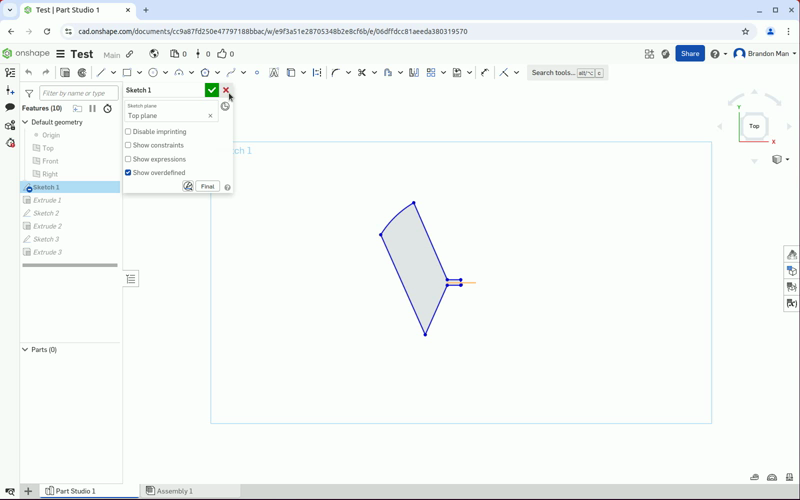
click(229, 92)
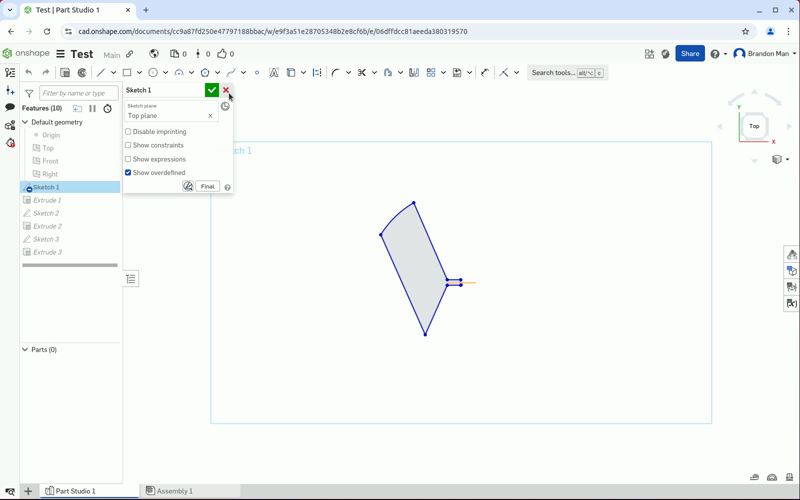
key(shift+s)
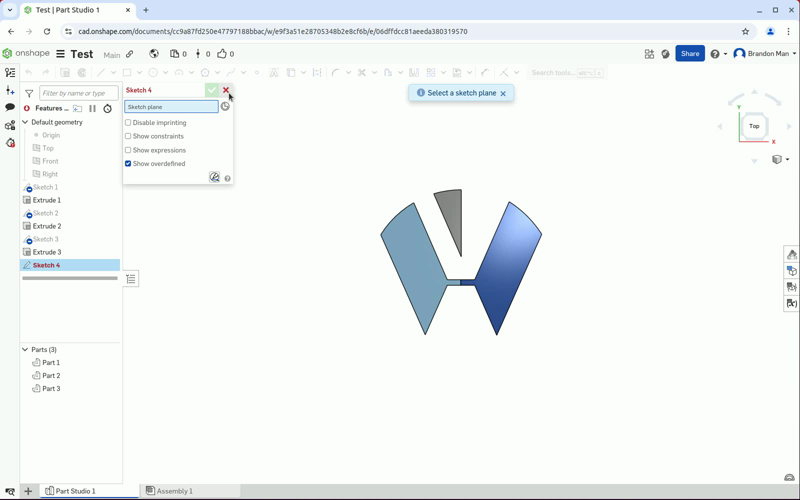
mouse_move(73, 150)
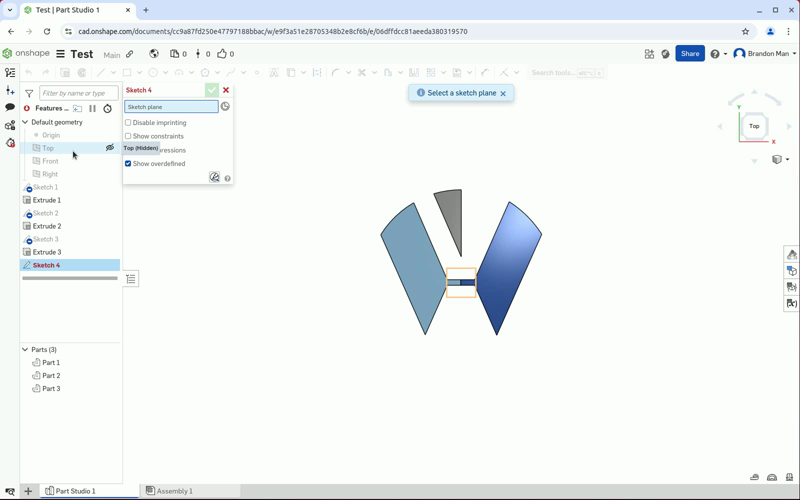
click(73, 150)
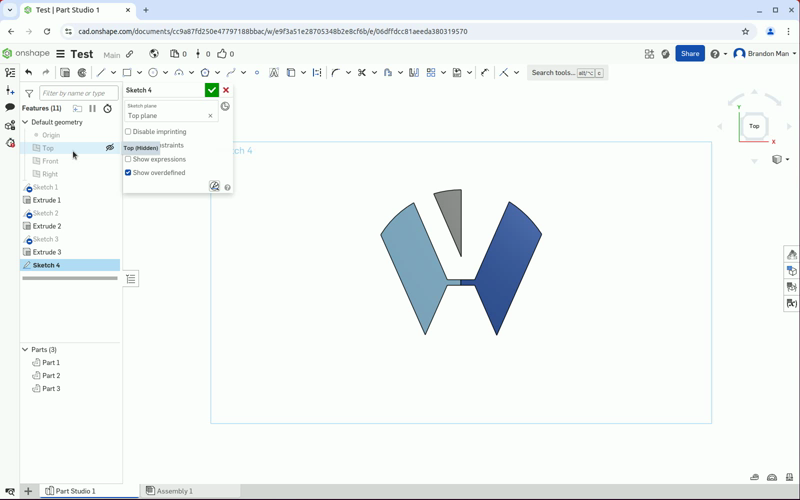
mouse_move(73, 352)
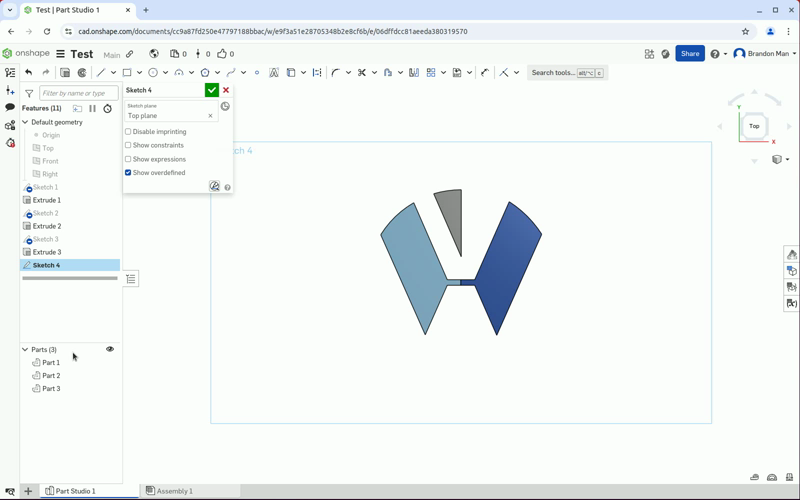
key(y)
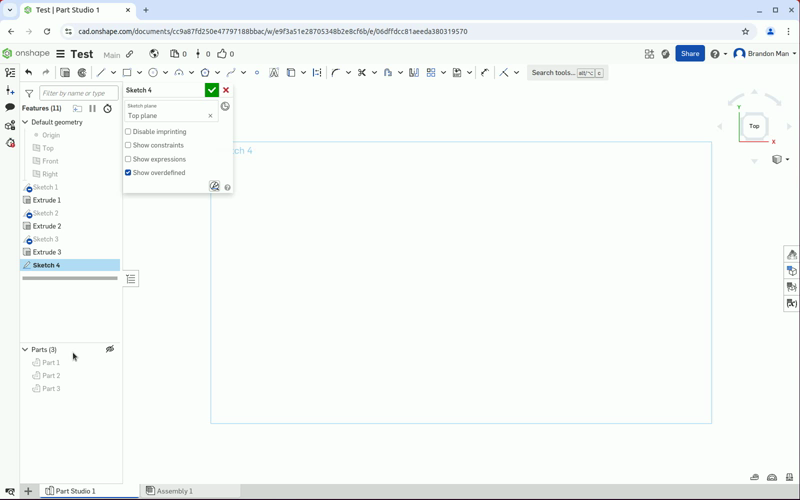
key(a)
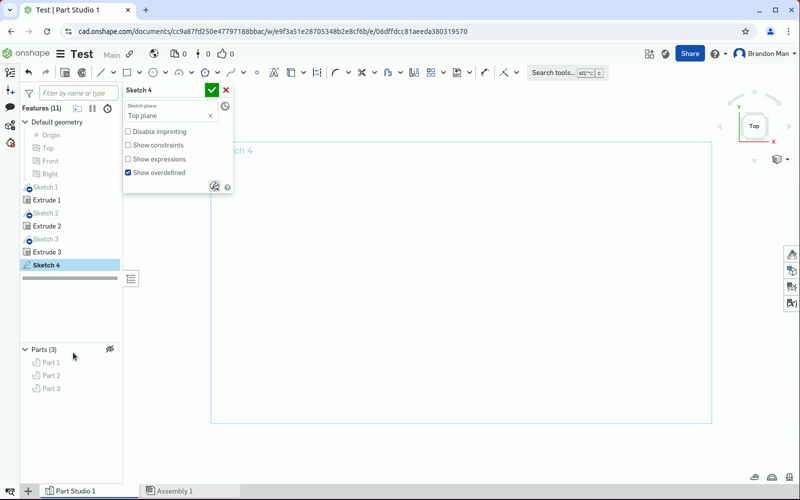
key_down(shift)
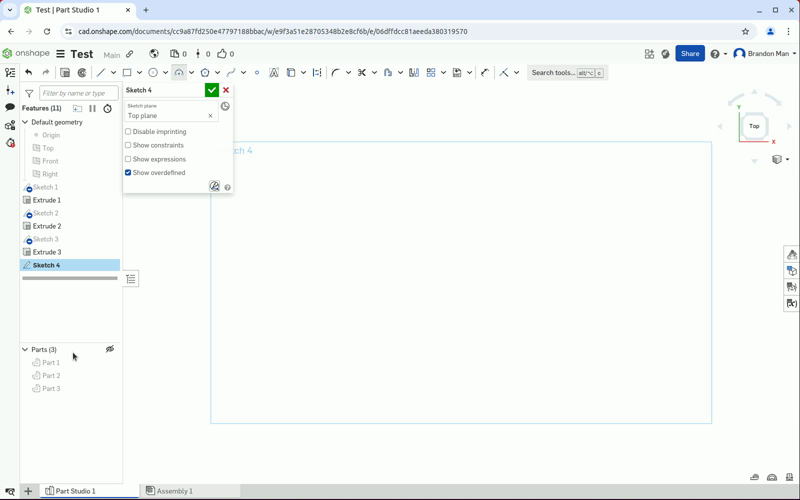
mouse_move(508, 362)
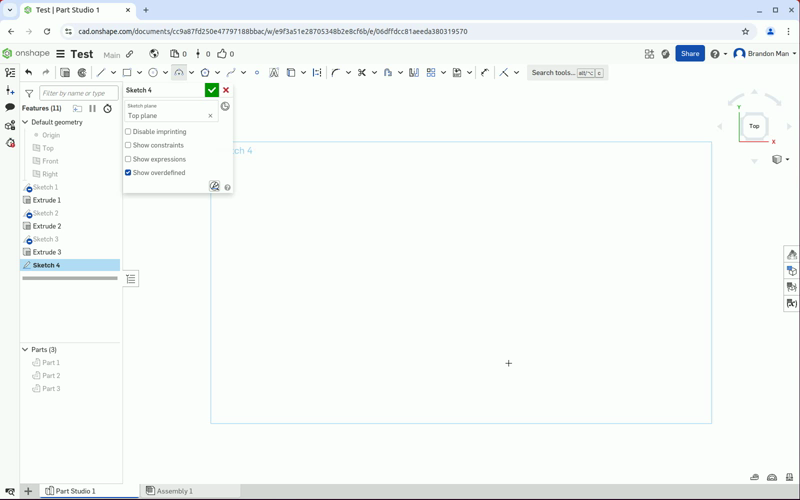
click(508, 362)
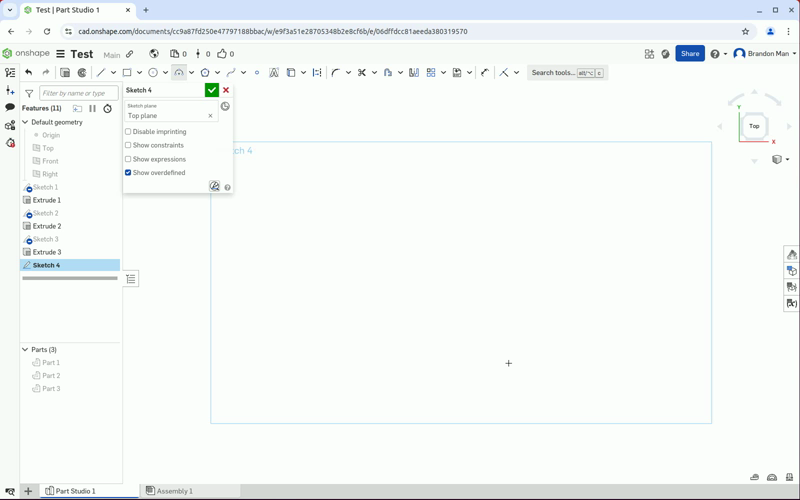
key_up(shift)
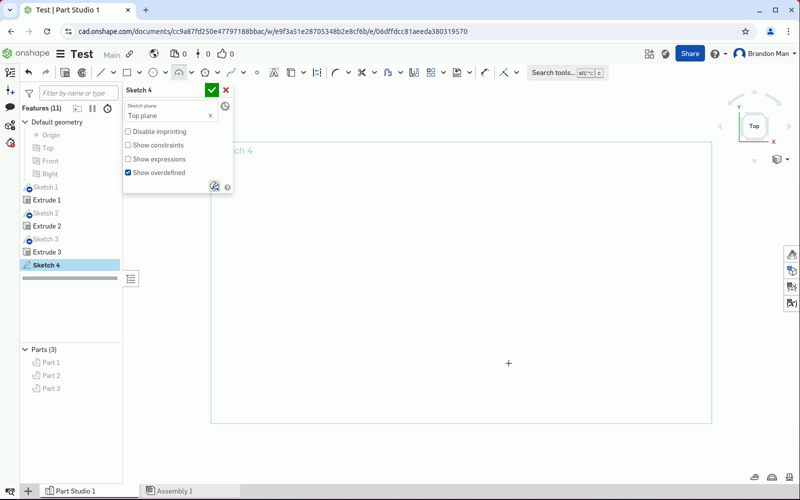
key_down(shift)
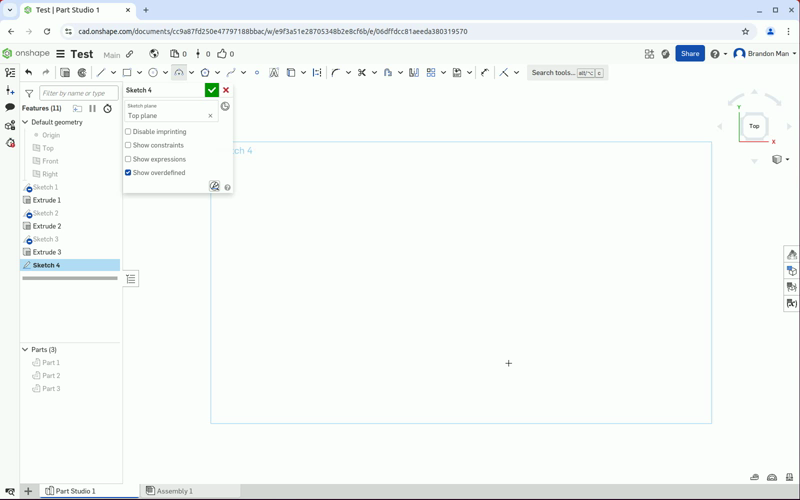
mouse_move(552, 264)
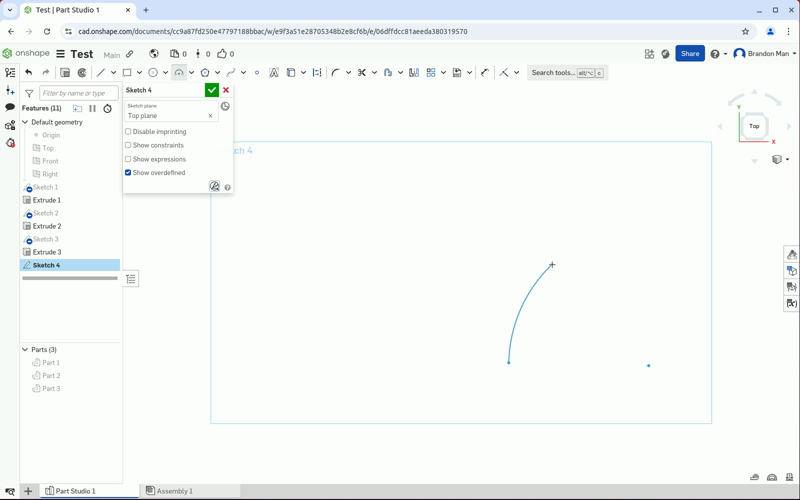
click(552, 264)
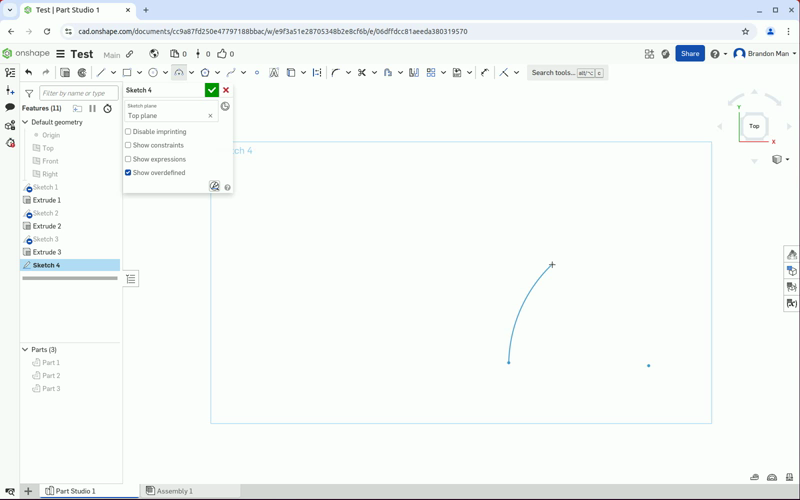
mouse_move(546, 320)
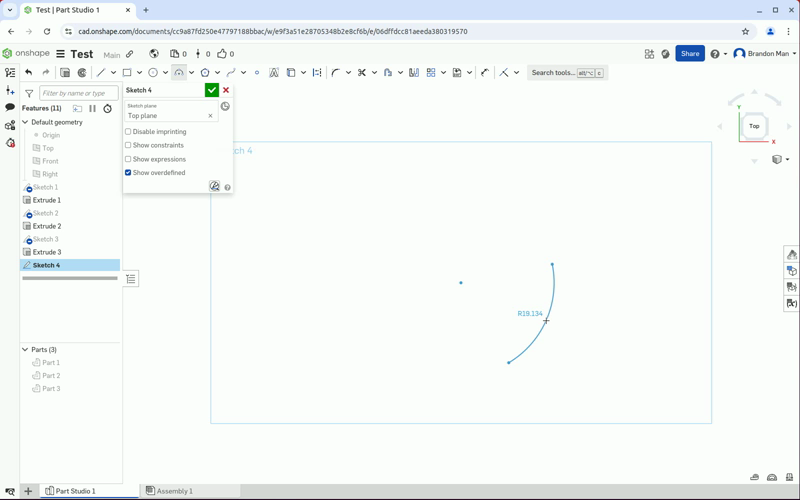
click(546, 320)
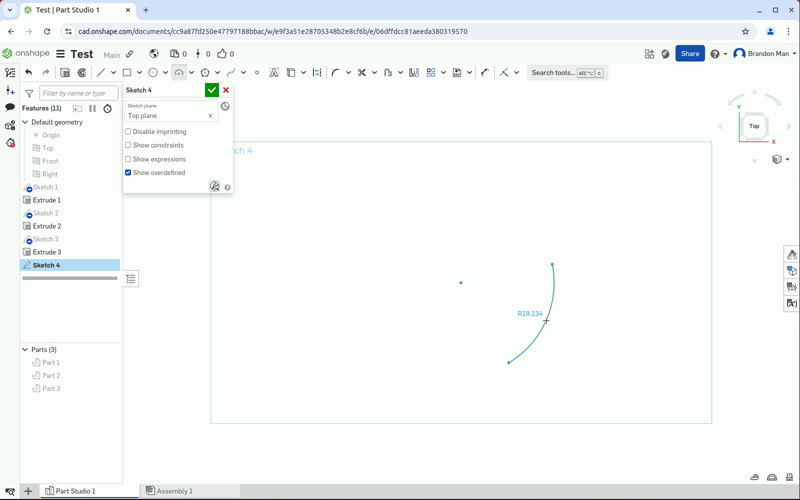
key_up(shift)
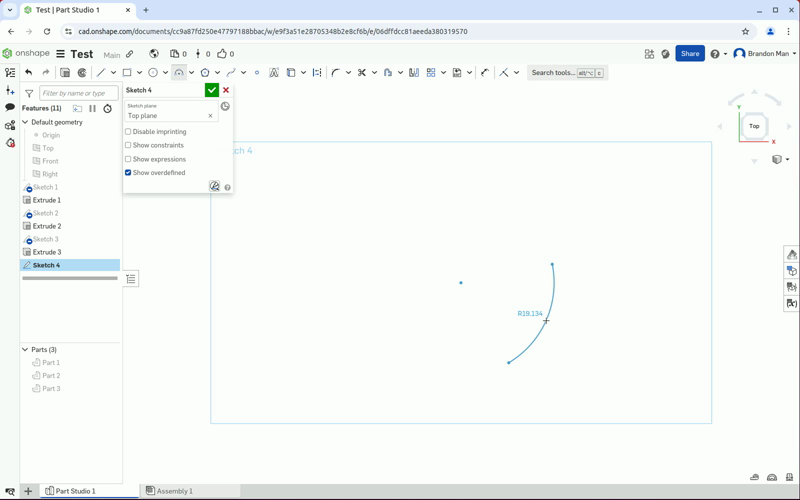
key(esc)
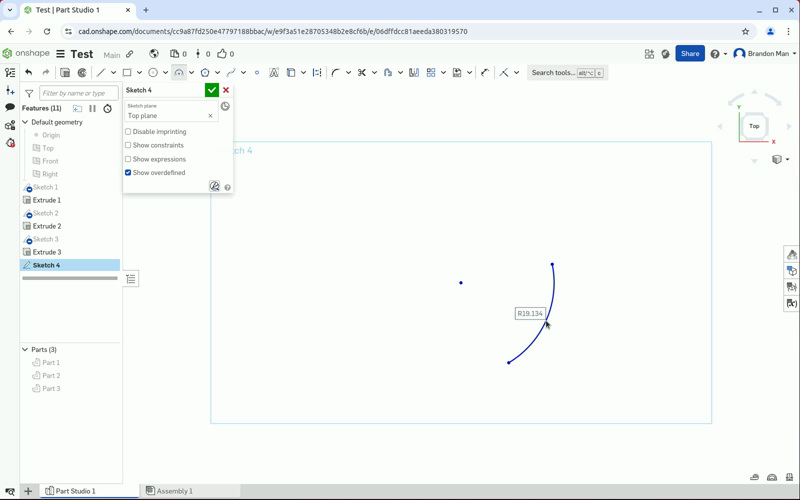
key(l)
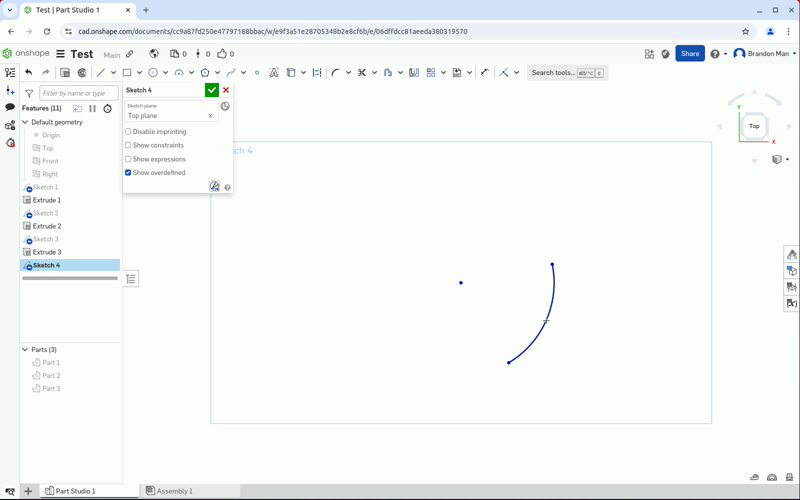
mouse_move(552, 264)
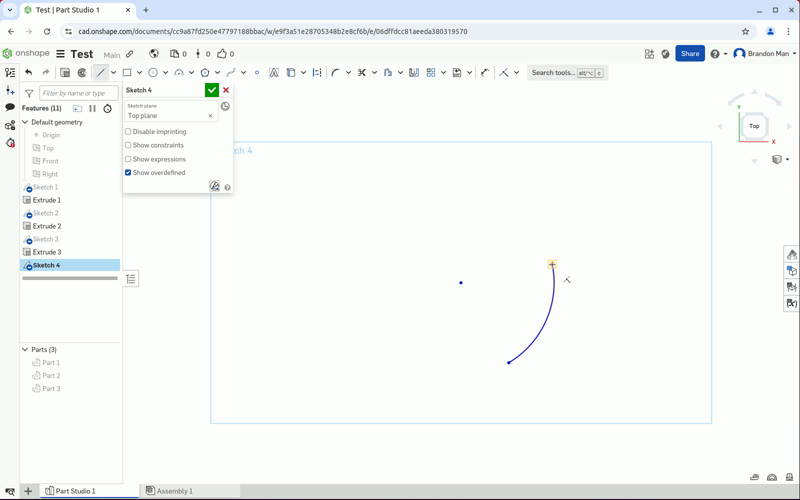
click(552, 264)
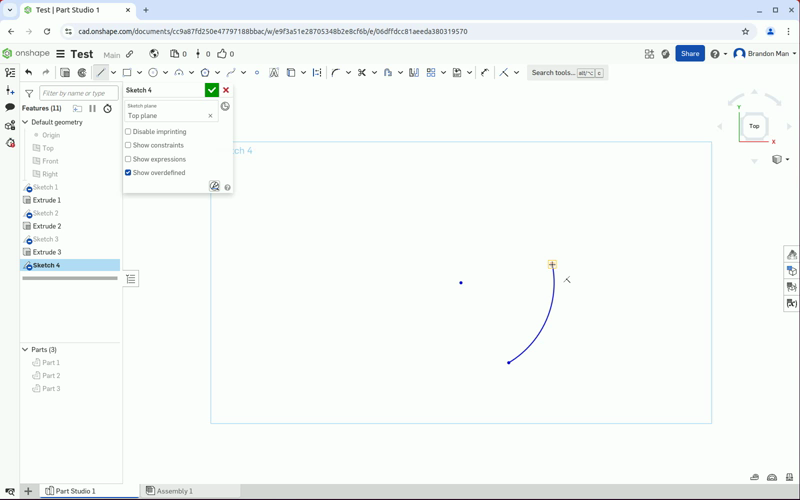
key_down(shift)
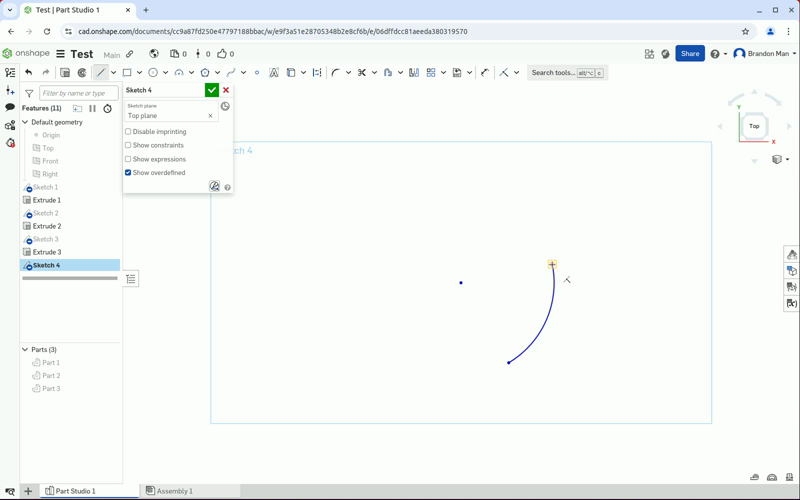
mouse_move(508, 362)
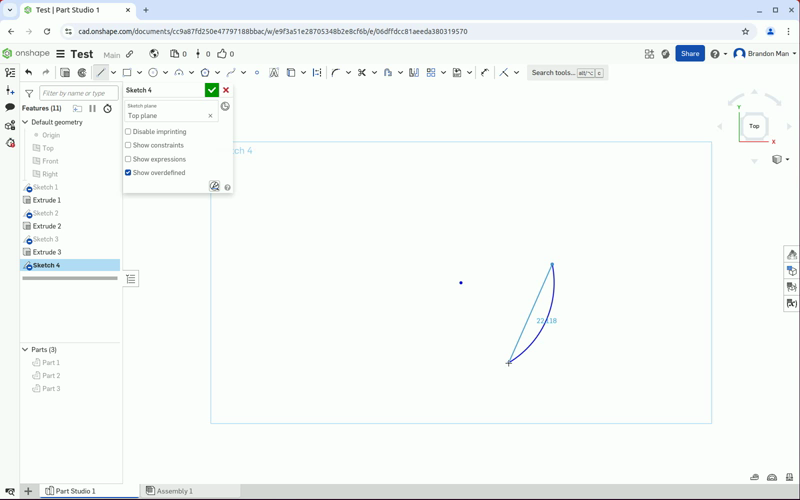
key_up(shift)
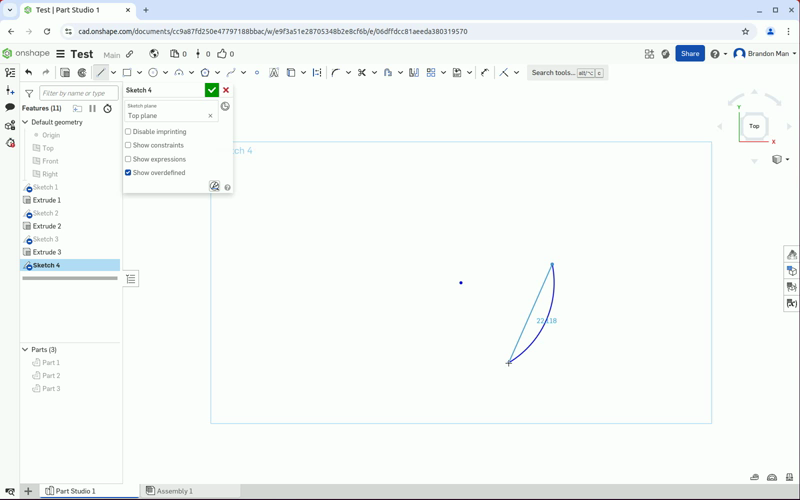
click(508, 362)
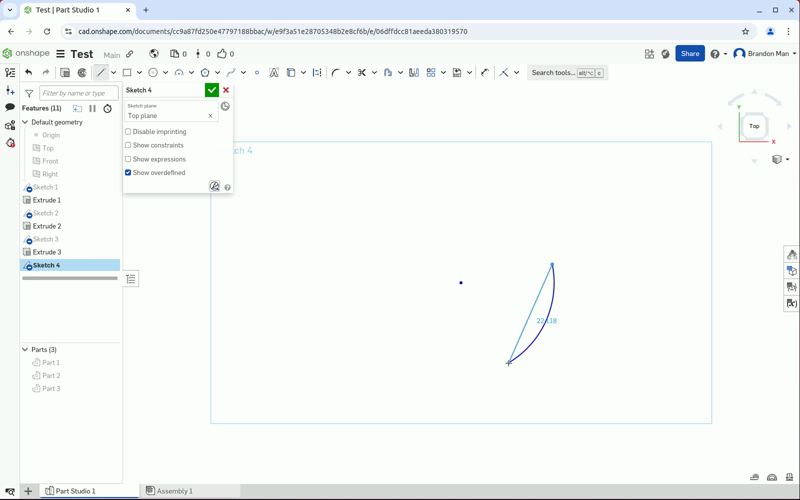
key(esc)
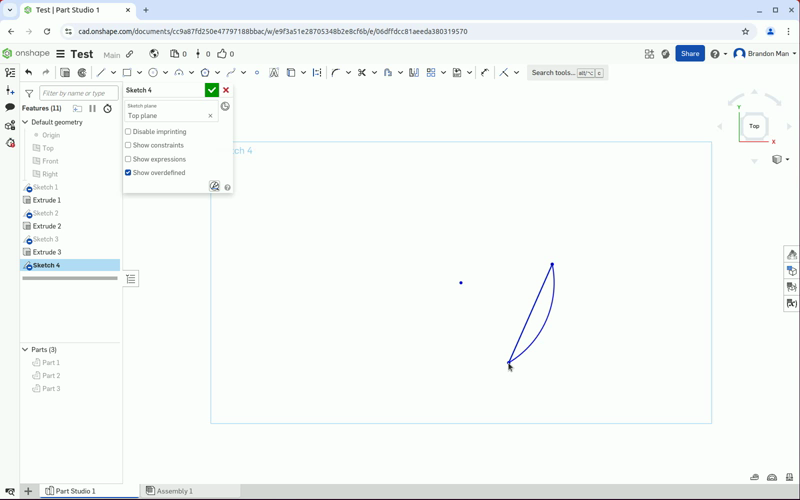
mouse_move(548, 296)
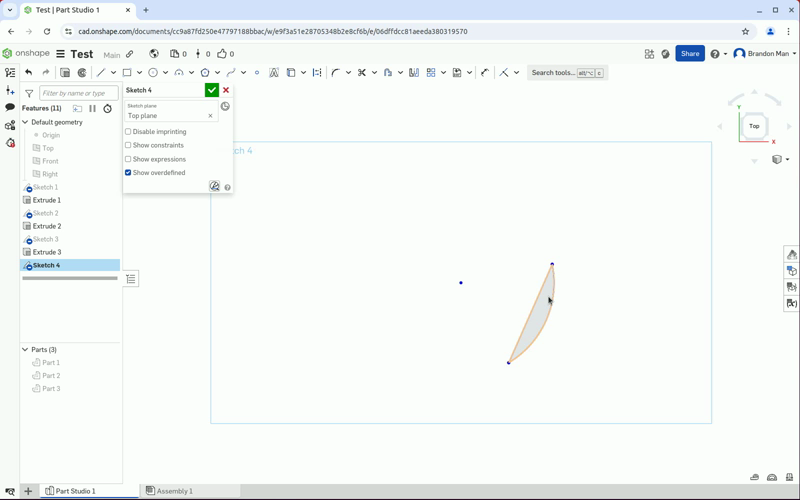
scroll(6)
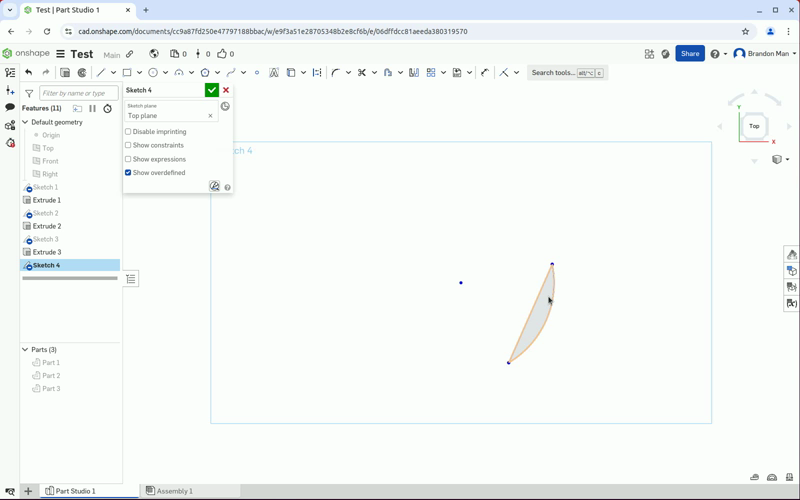
scroll(6)
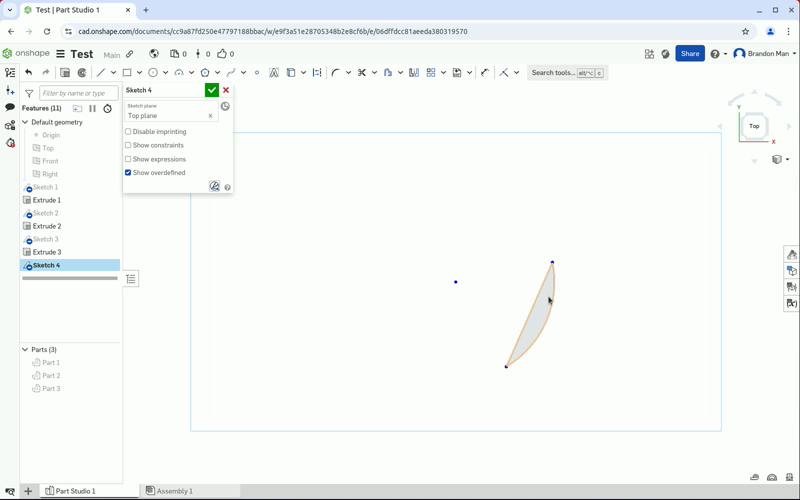
scroll(6)
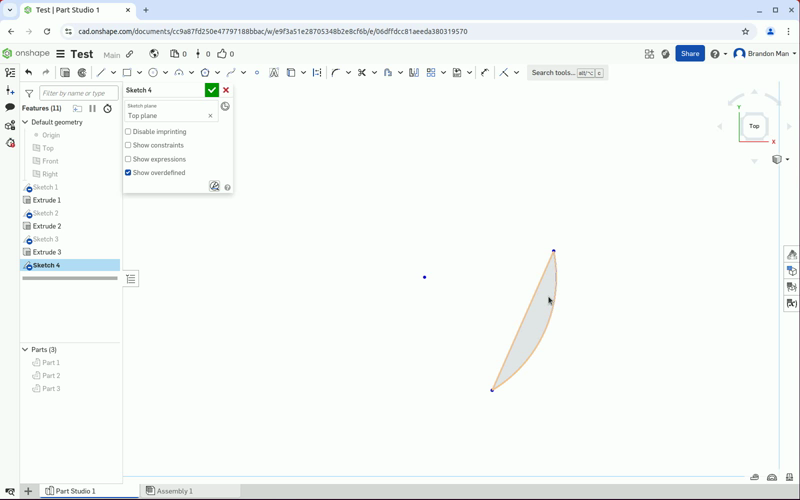
scroll(6)
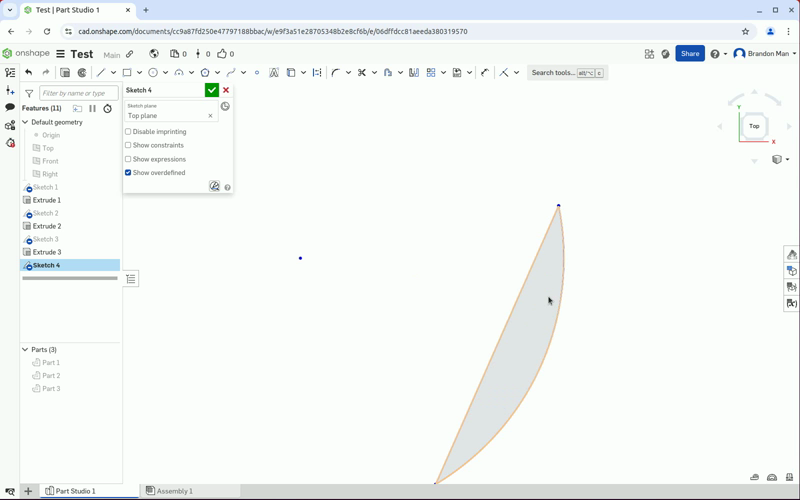
scroll(6)
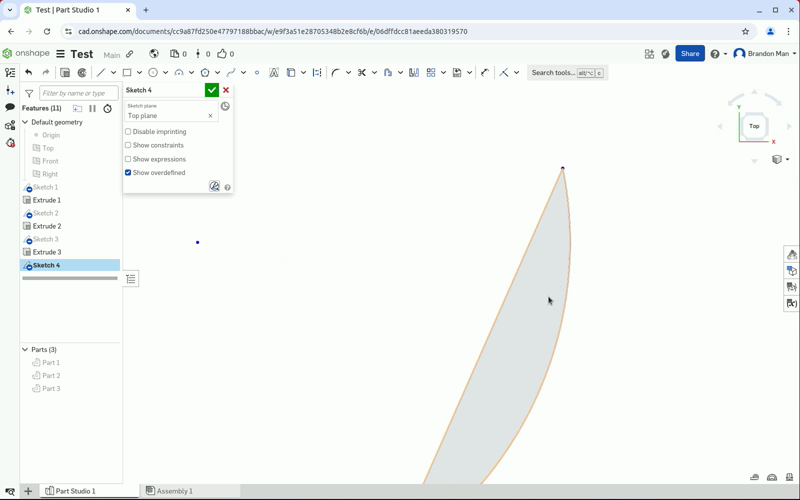
scroll(6)
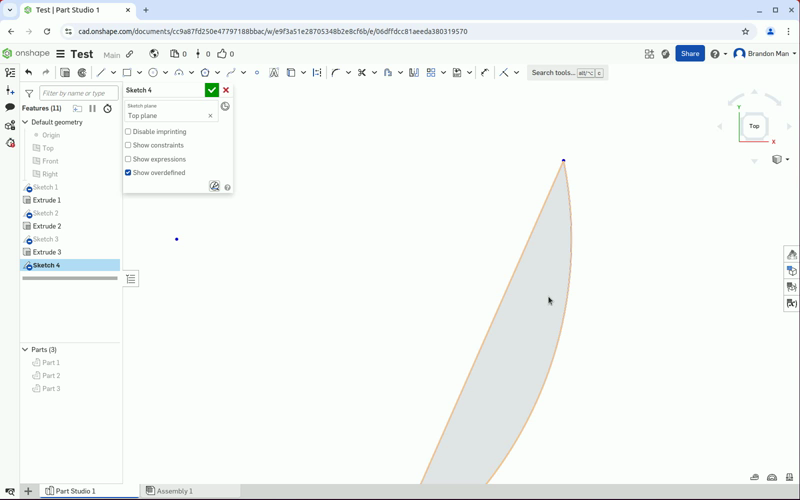
scroll(6)
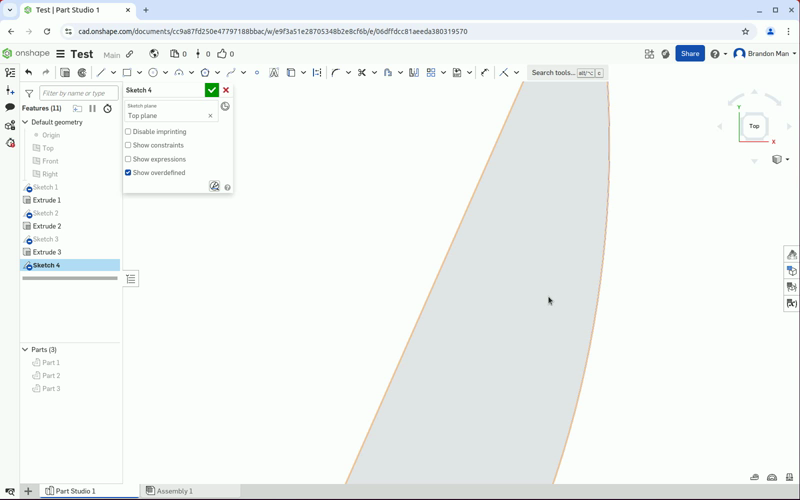
click(548, 296)
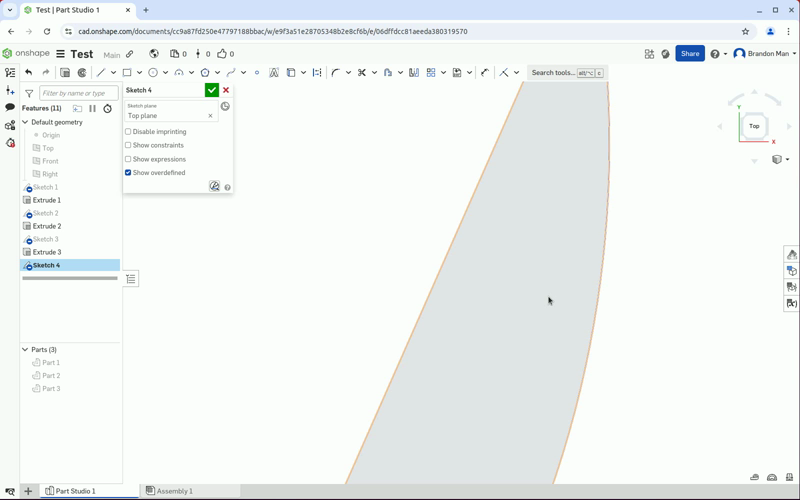
scroll(-6)
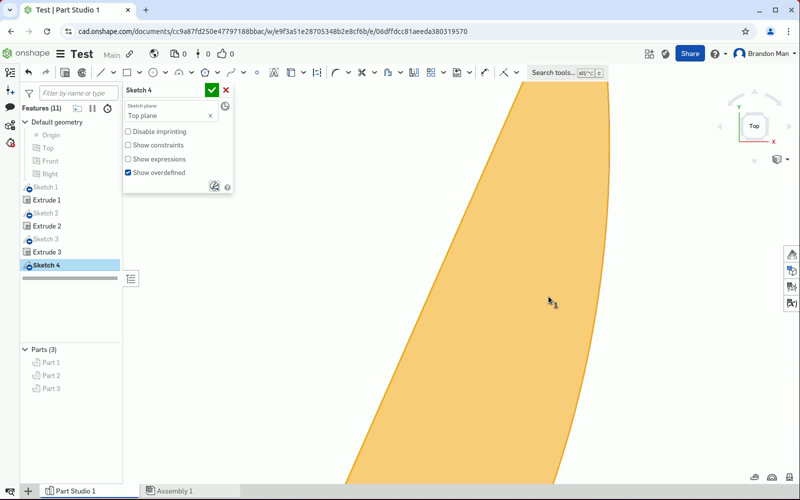
scroll(-6)
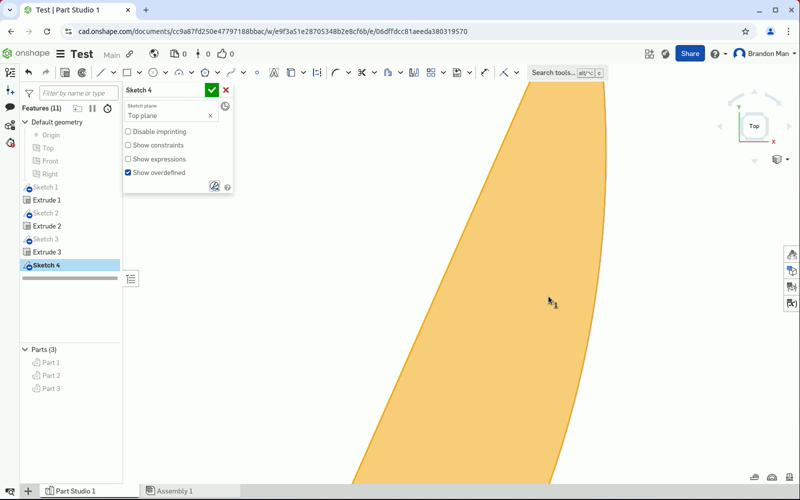
scroll(-6)
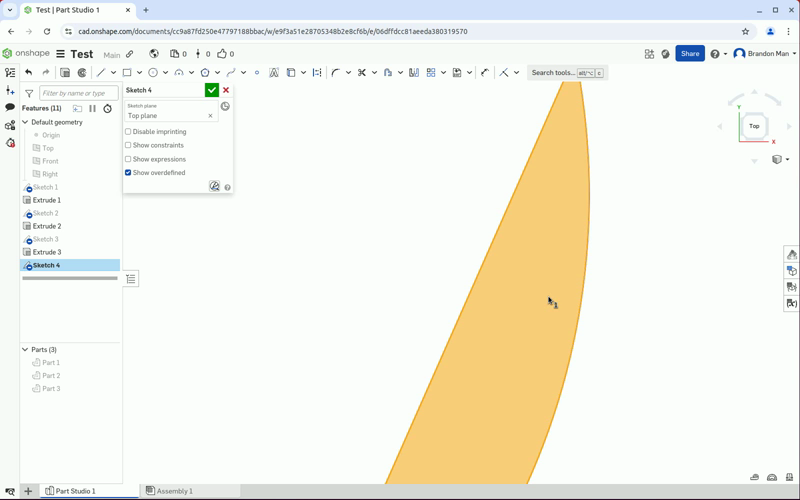
scroll(-6)
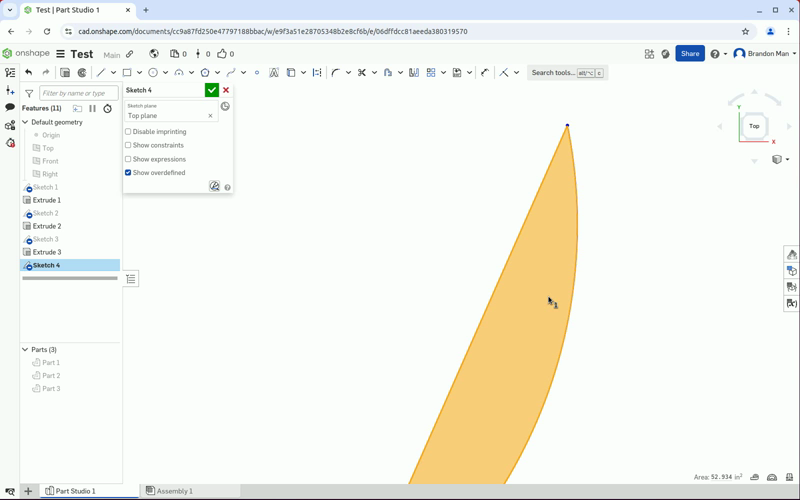
scroll(-6)
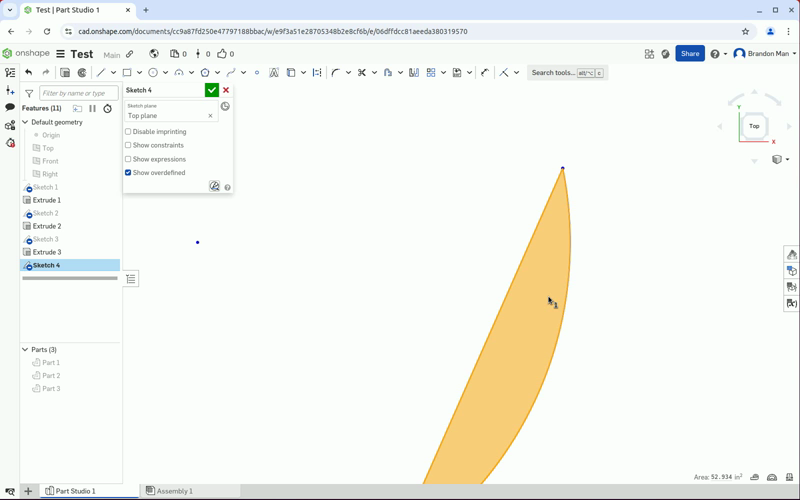
scroll(-6)
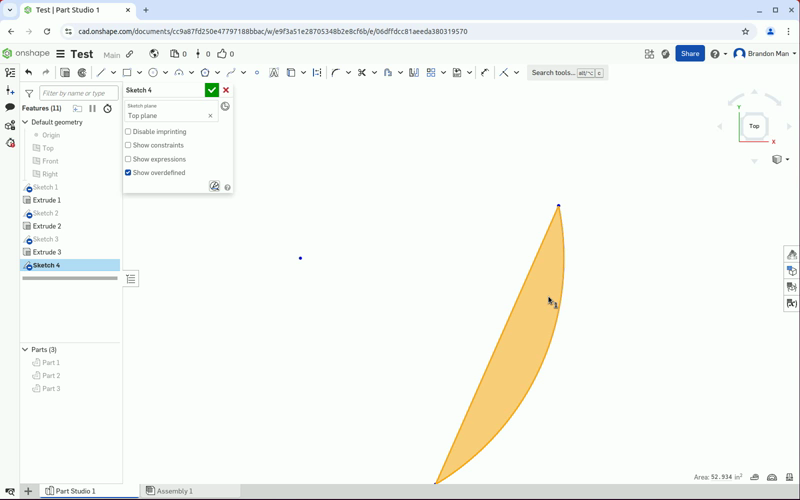
scroll(-6)
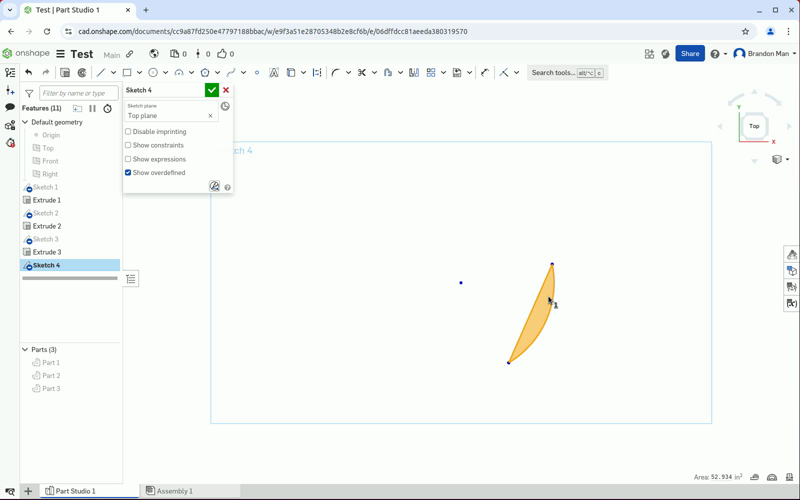
mouse_move(73, 352)
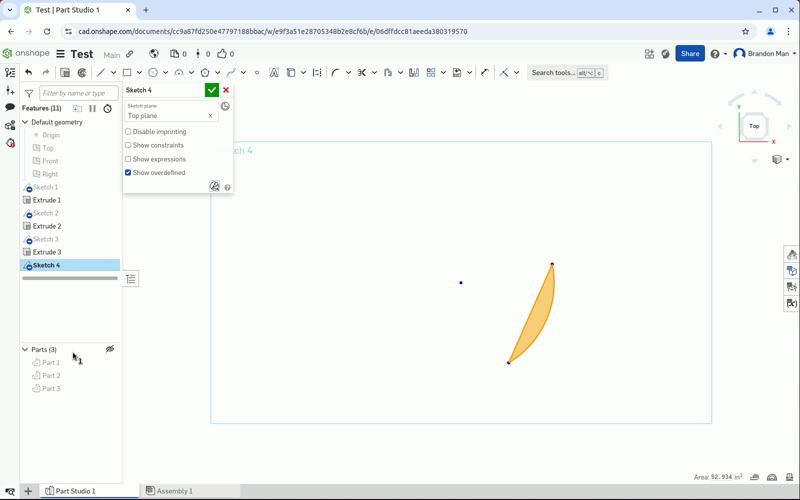
key(shift+y)
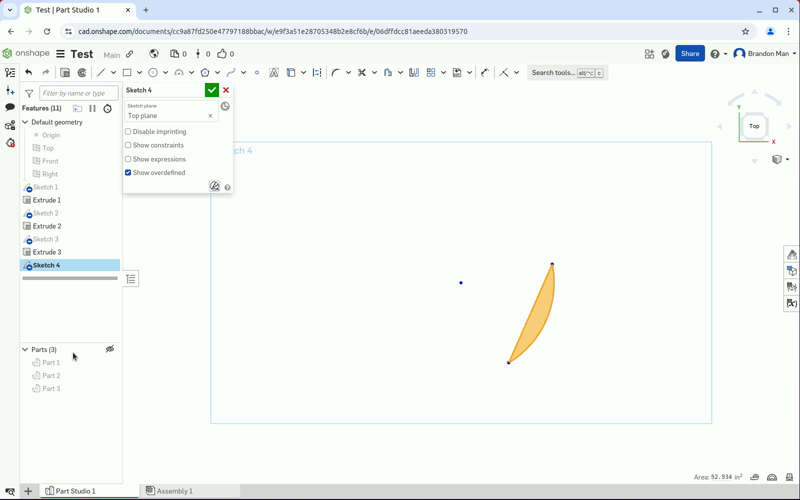
key(shift+e)
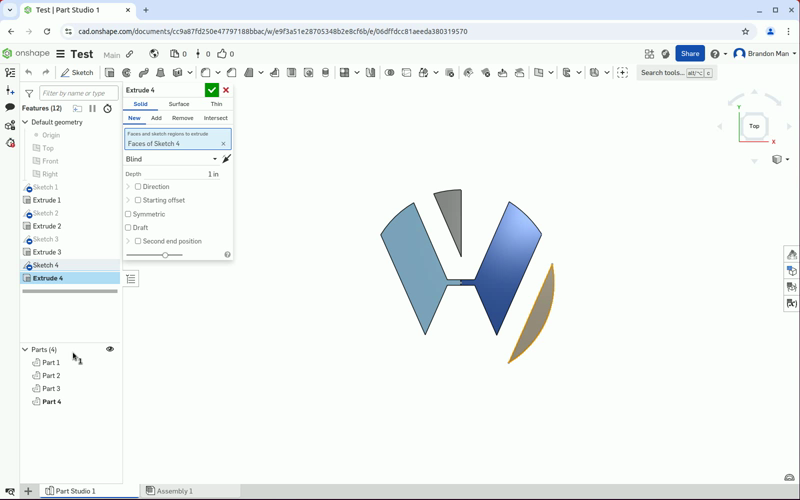
mouse_move(143, 106)
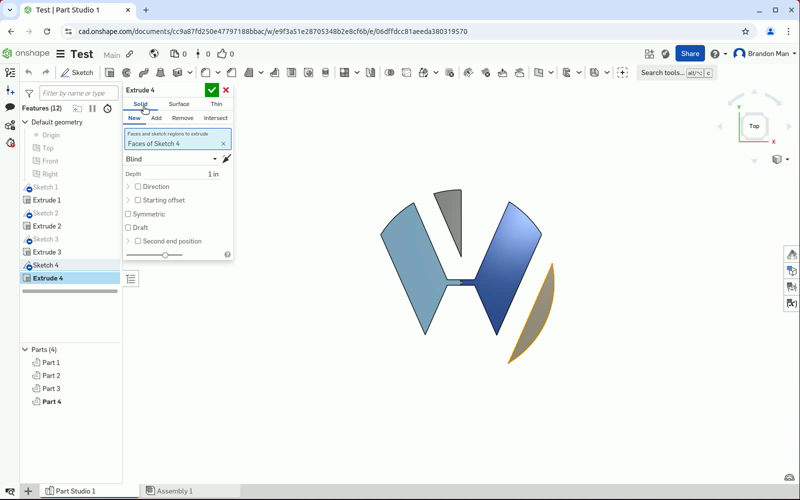
click(143, 106)
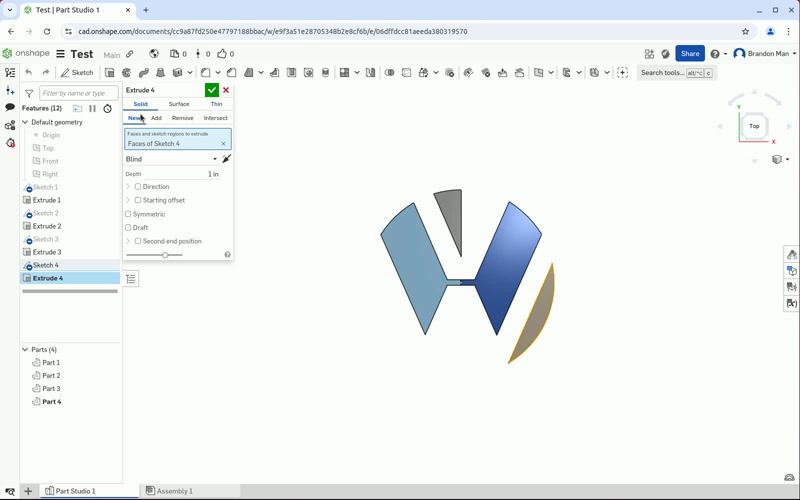
mouse_move(137, 120)
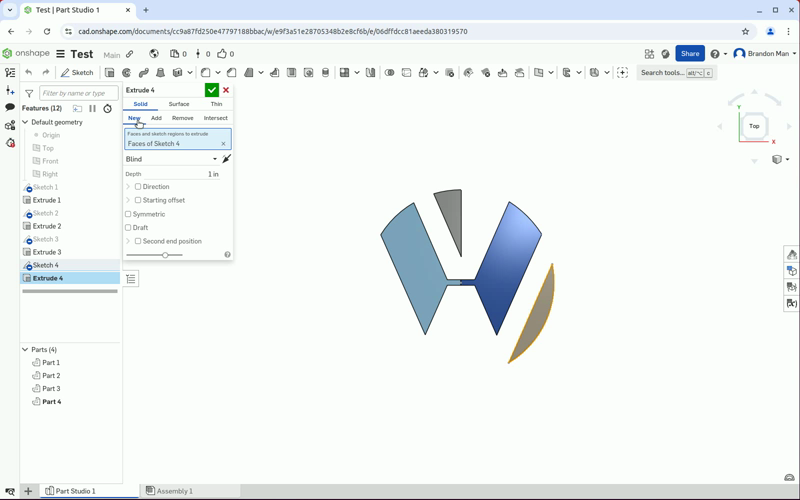
click(137, 120)
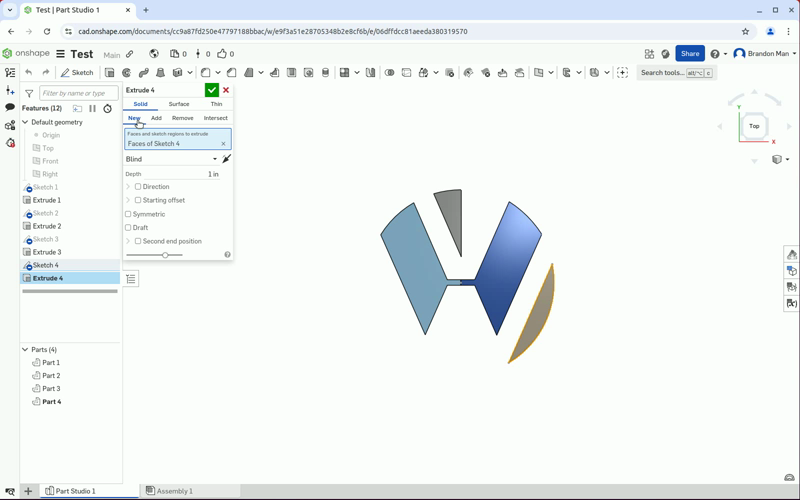
key(tab, 4)
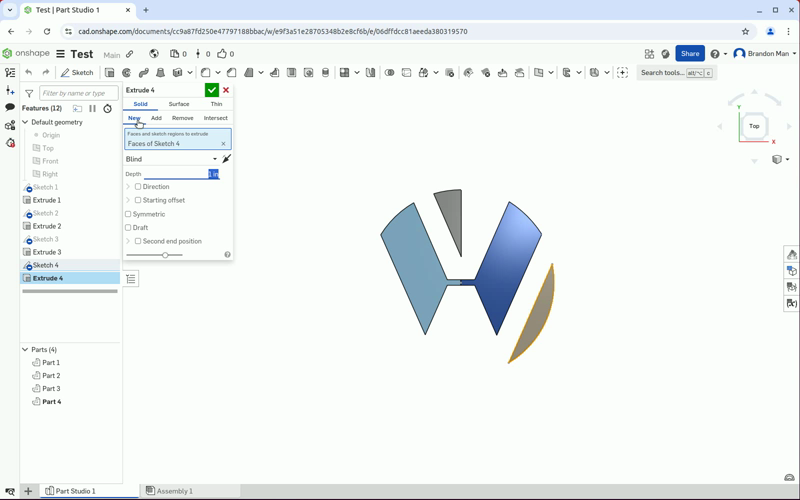
text(23.108)
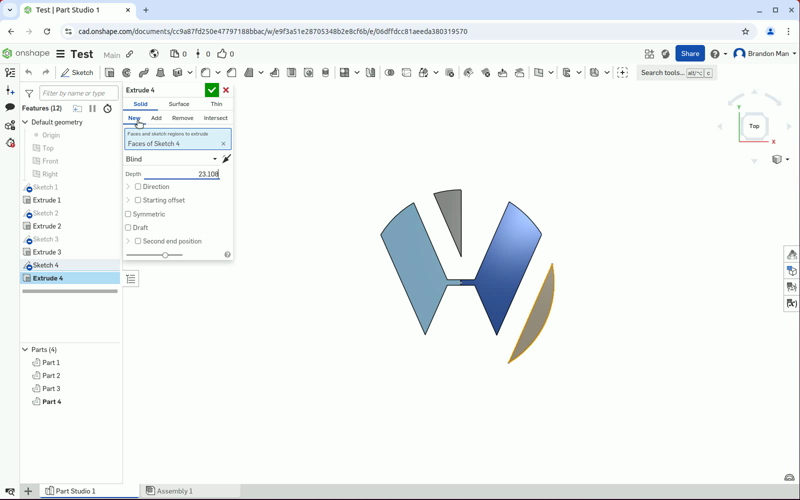
key(enter)
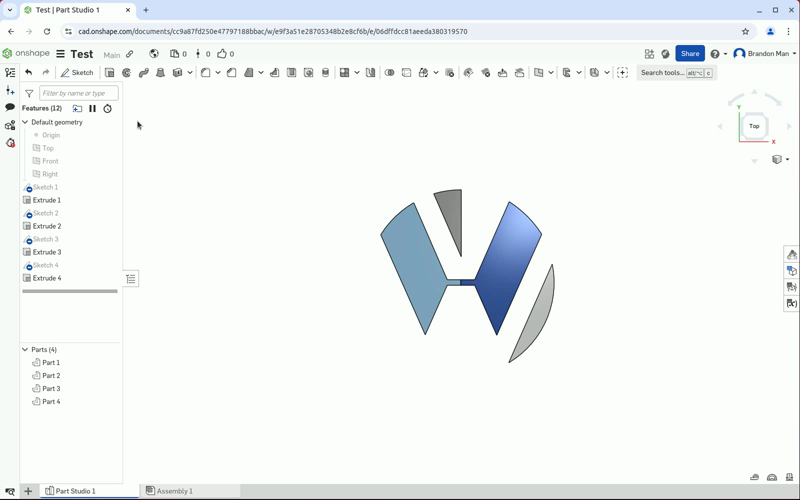
key(shift+h)
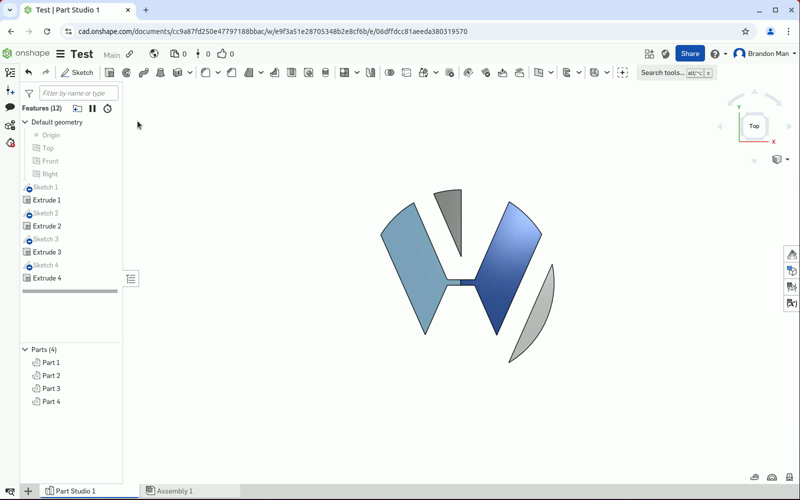
key(shift+h)
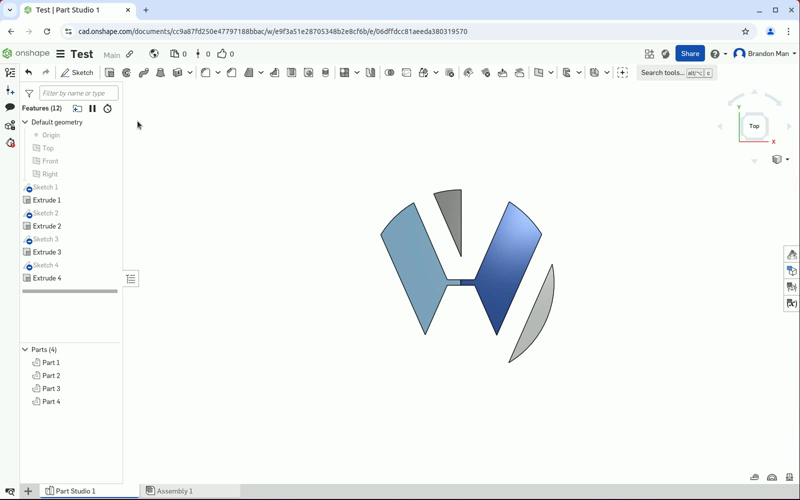
mouse_move(73, 189)
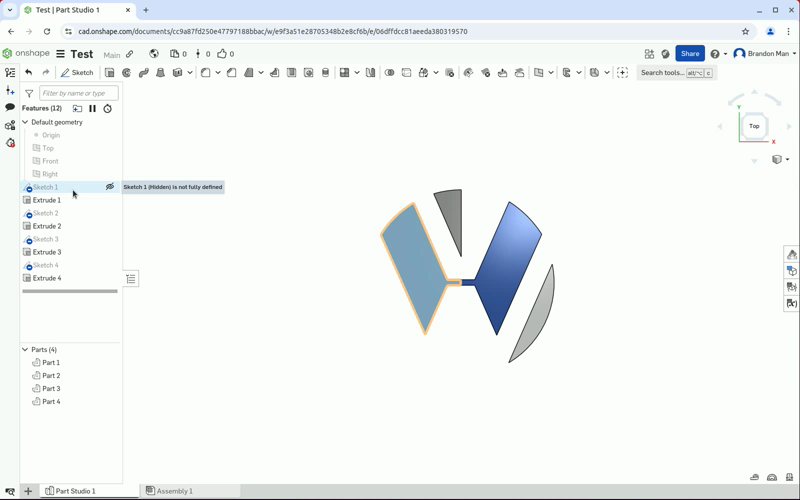
click(73, 189)
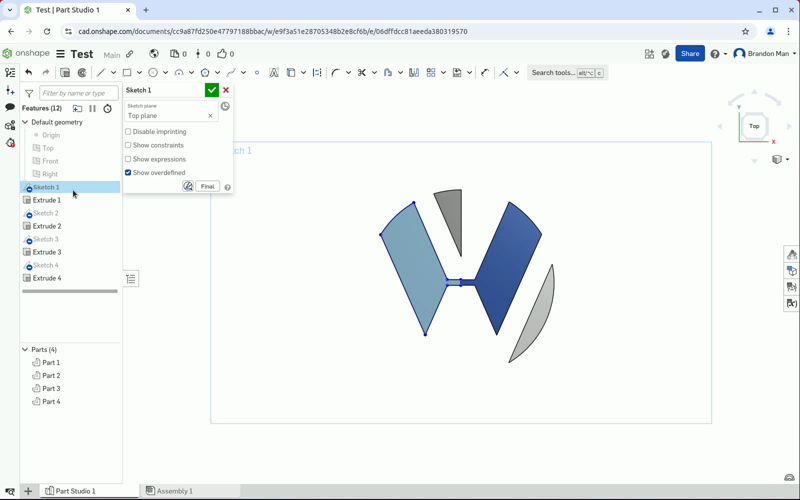
mouse_move(229, 92)
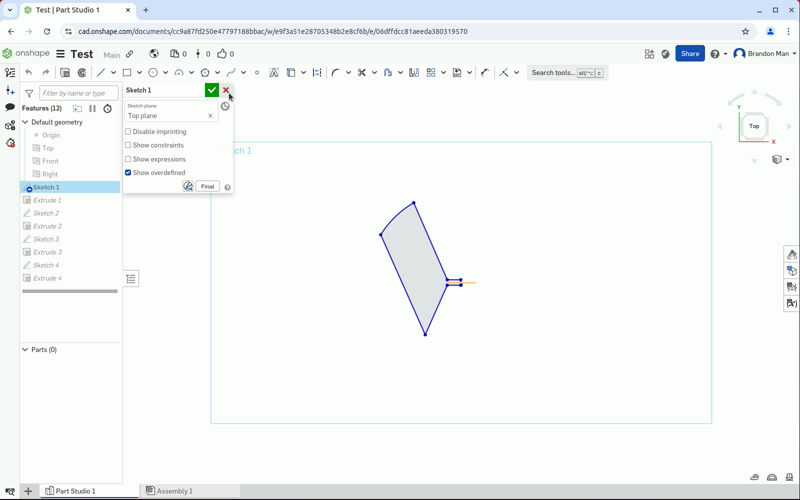
click(229, 92)
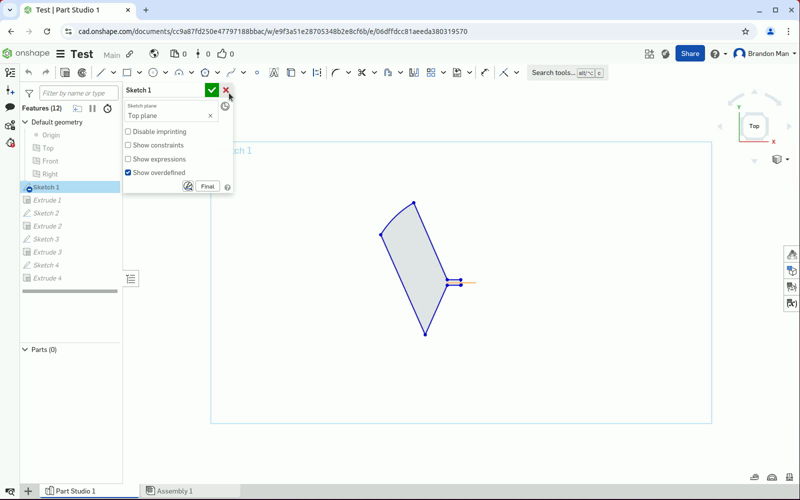
key(shift+s)
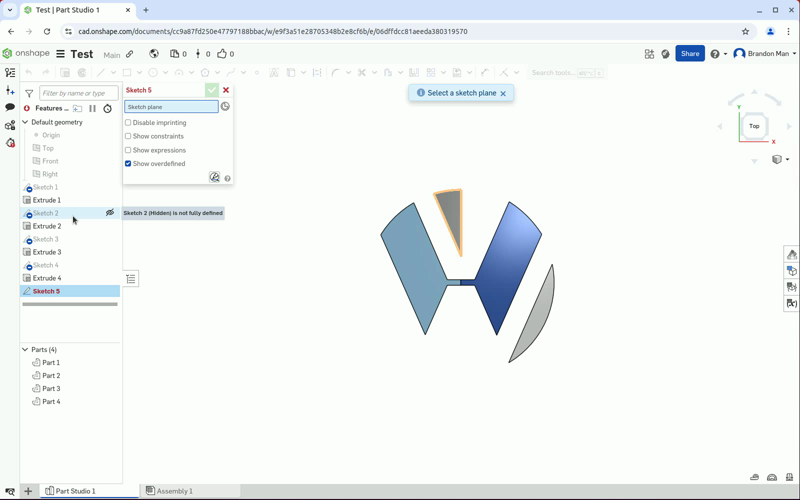
scroll(3)
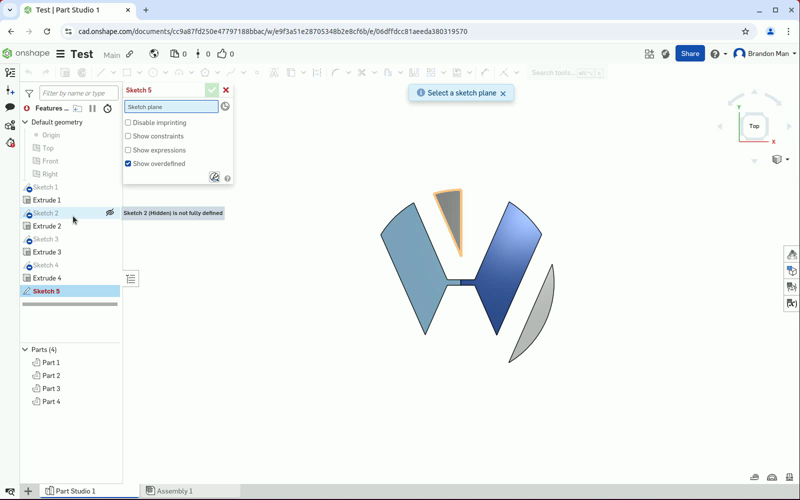
mouse_move(73, 150)
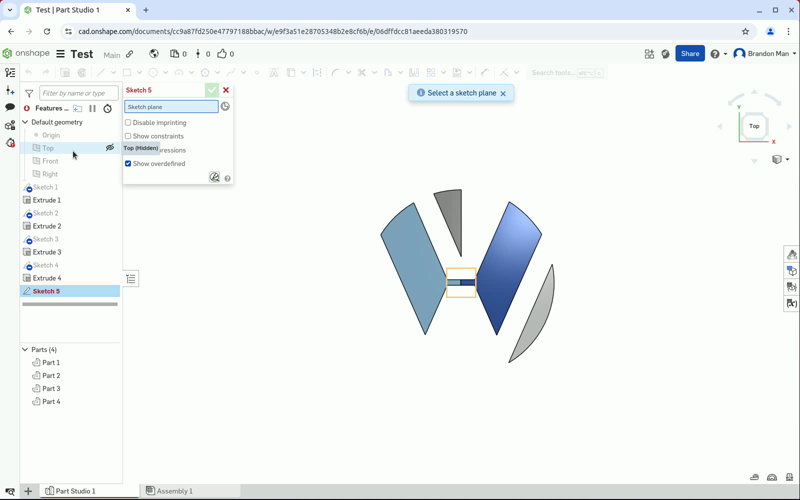
click(73, 150)
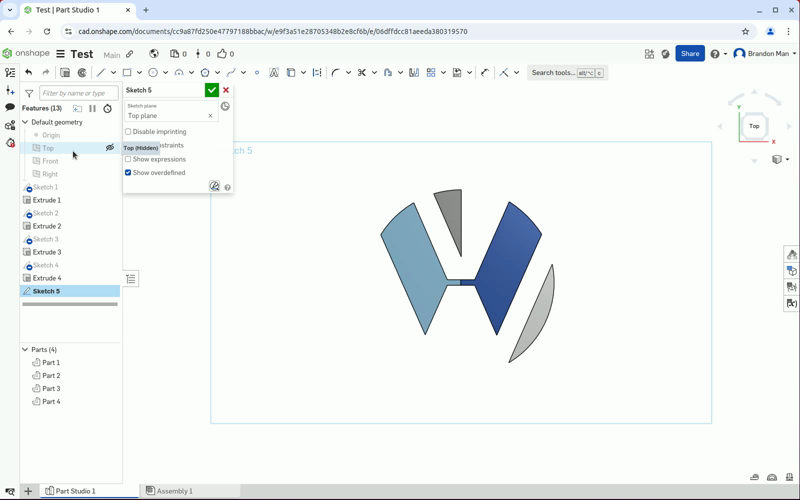
mouse_move(73, 352)
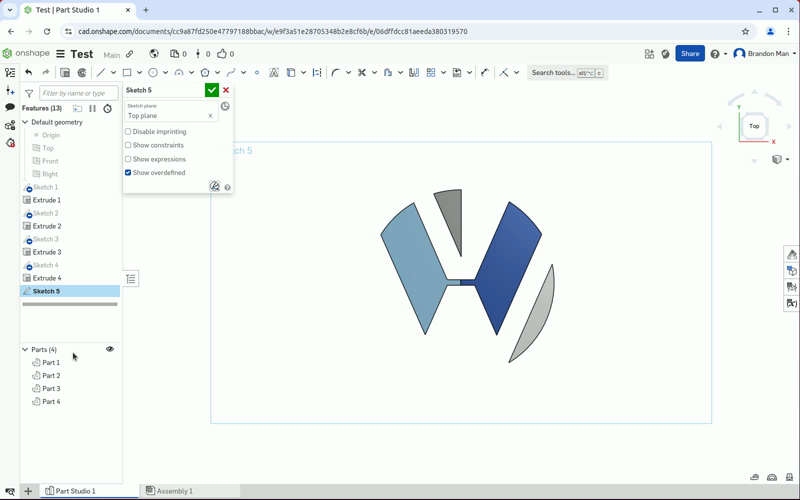
key(y)
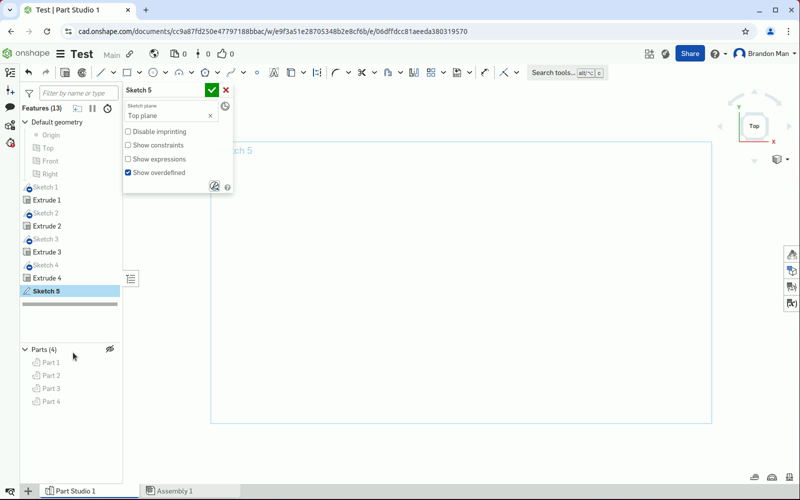
key(a)
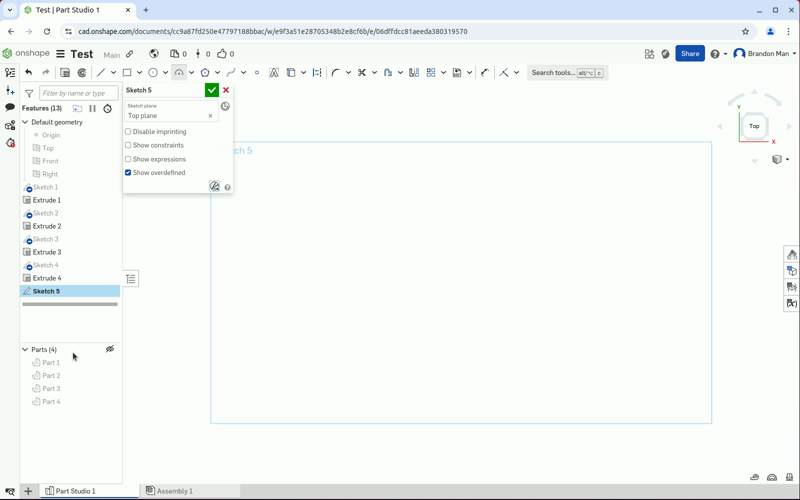
key_down(shift)
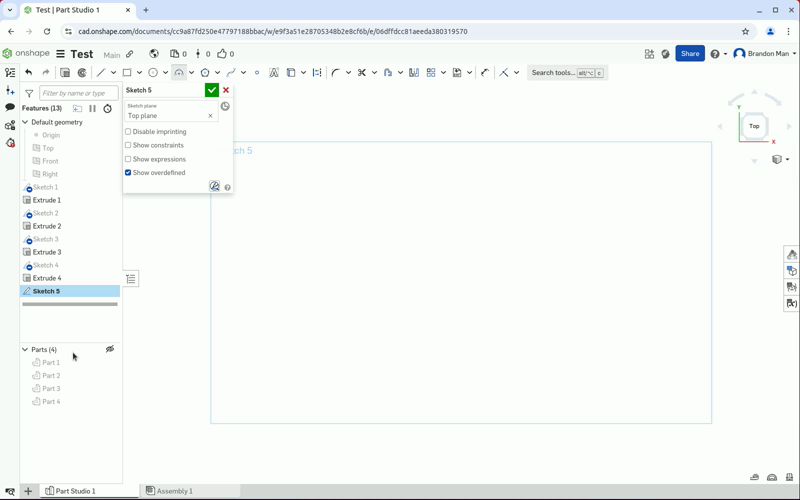
mouse_move(460, 376)
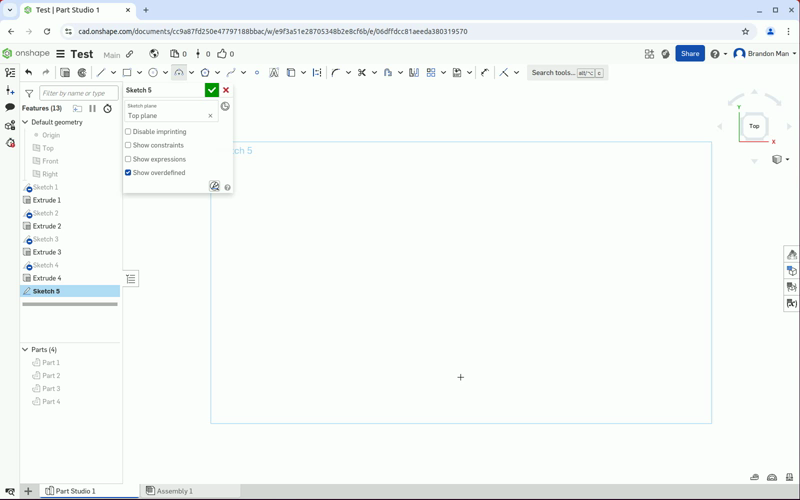
click(460, 376)
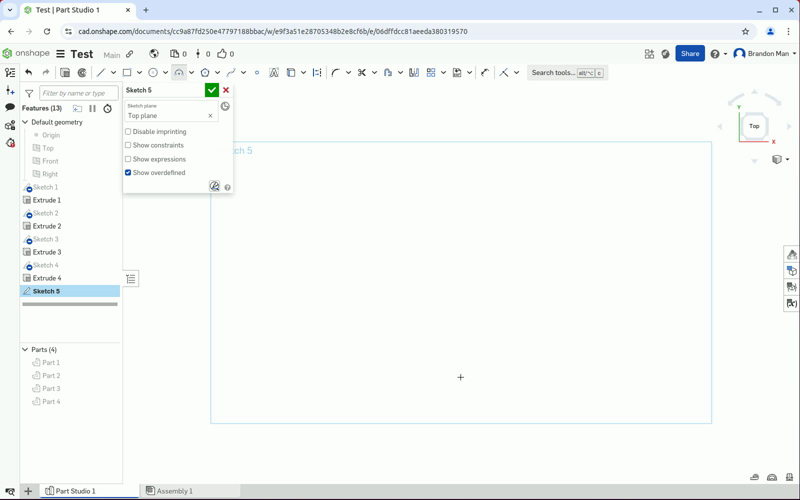
key_up(shift)
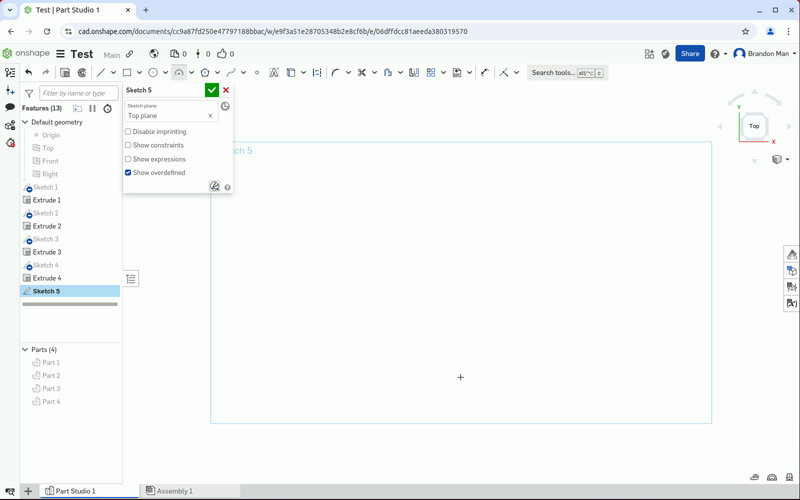
key_down(shift)
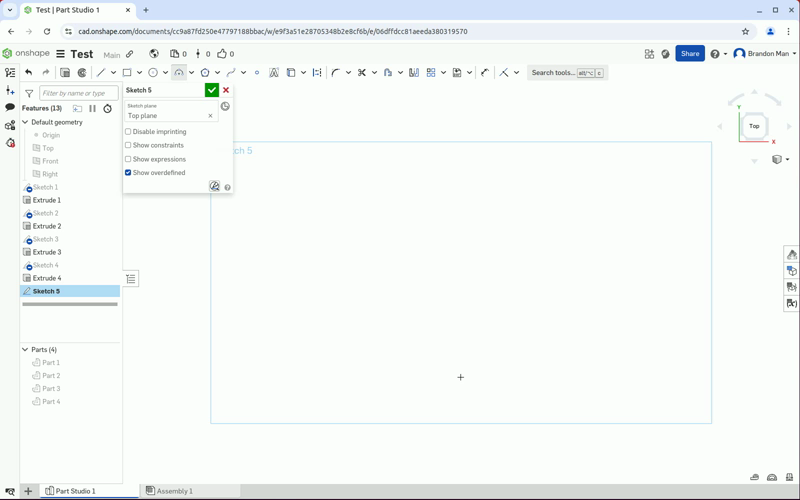
mouse_move(488, 372)
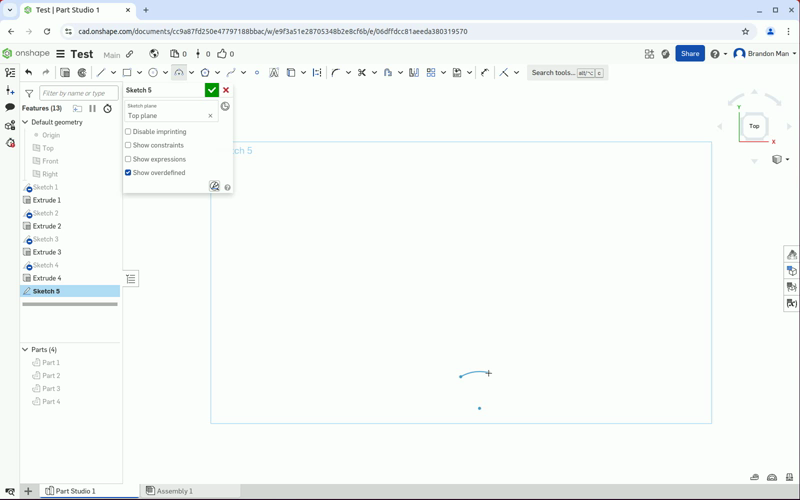
click(488, 372)
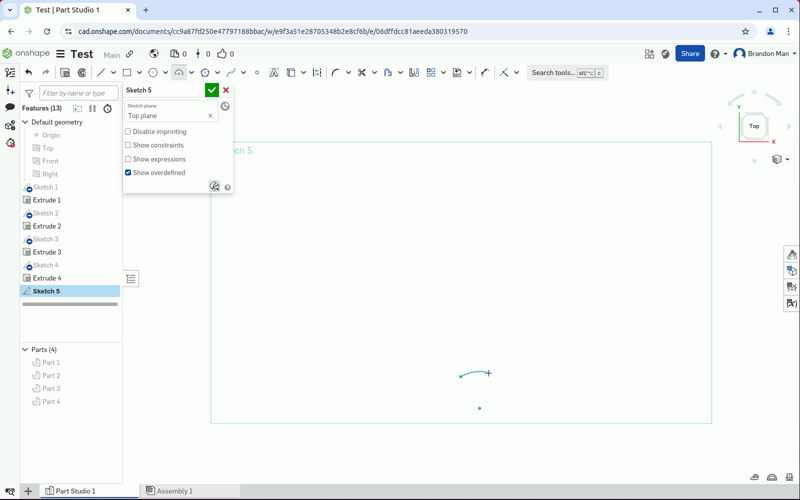
mouse_move(474, 375)
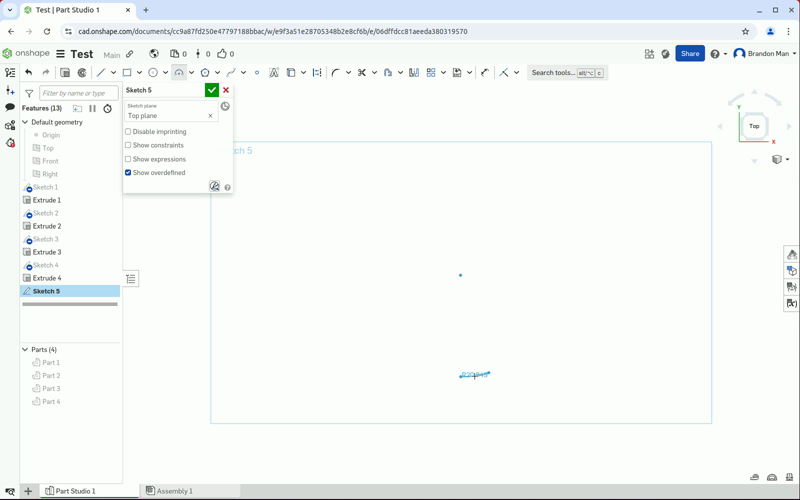
click(474, 375)
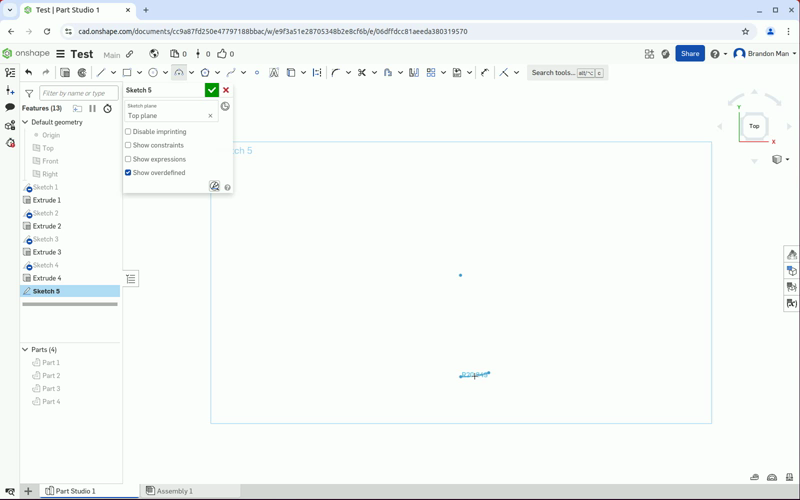
key_up(shift)
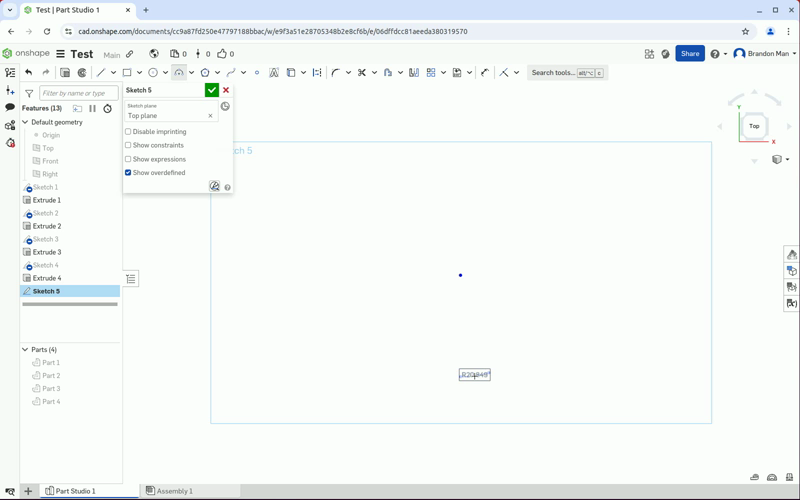
key(esc)
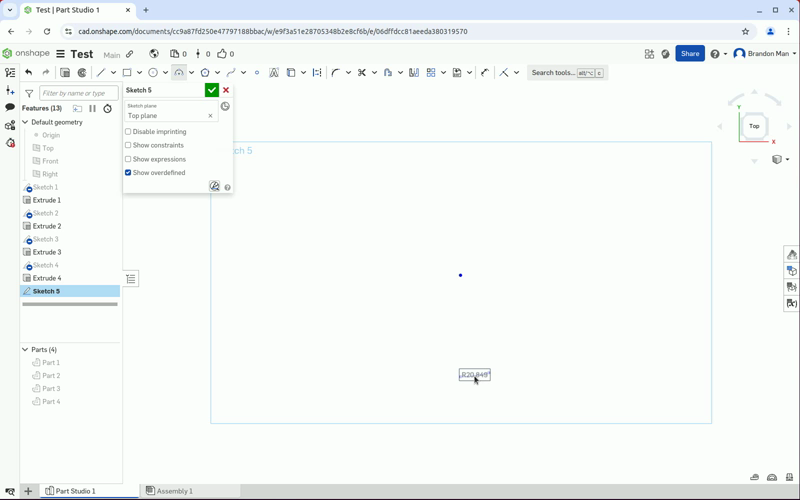
key(l)
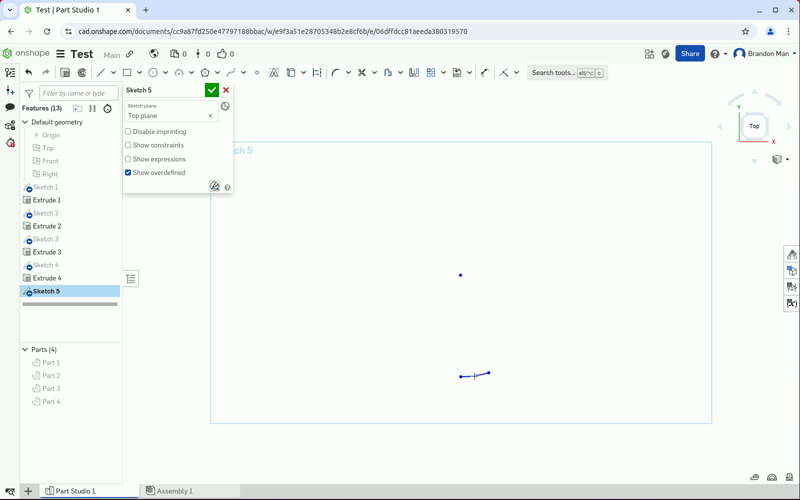
mouse_move(488, 372)
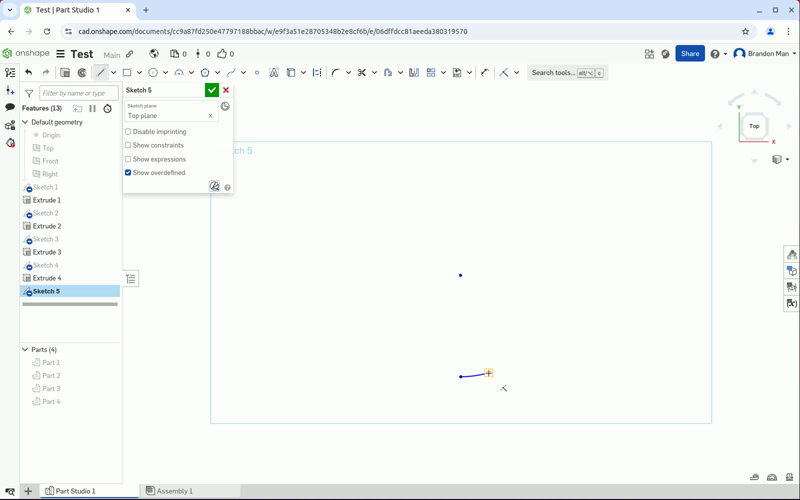
click(488, 372)
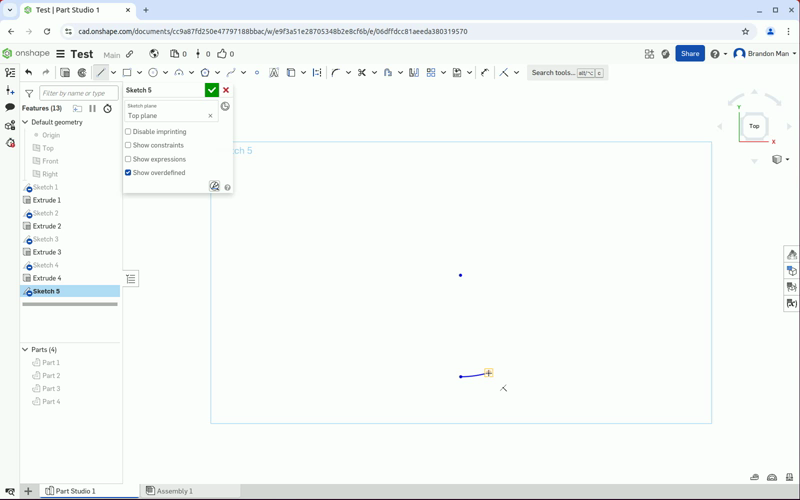
key_down(shift)
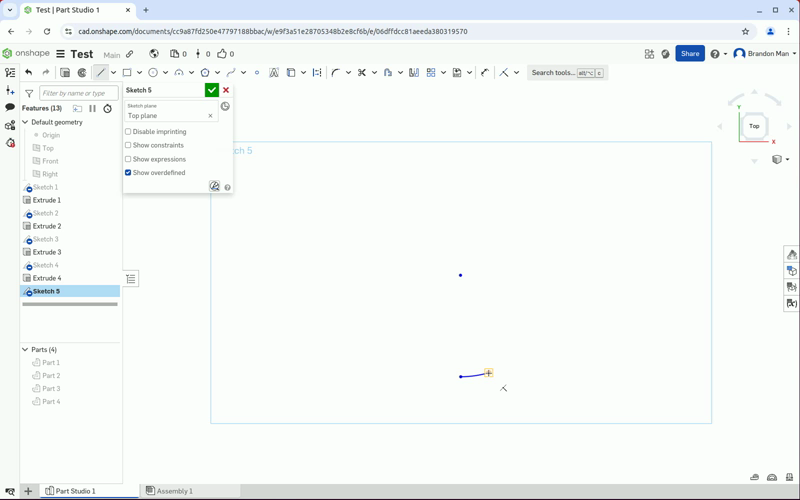
mouse_move(460, 310)
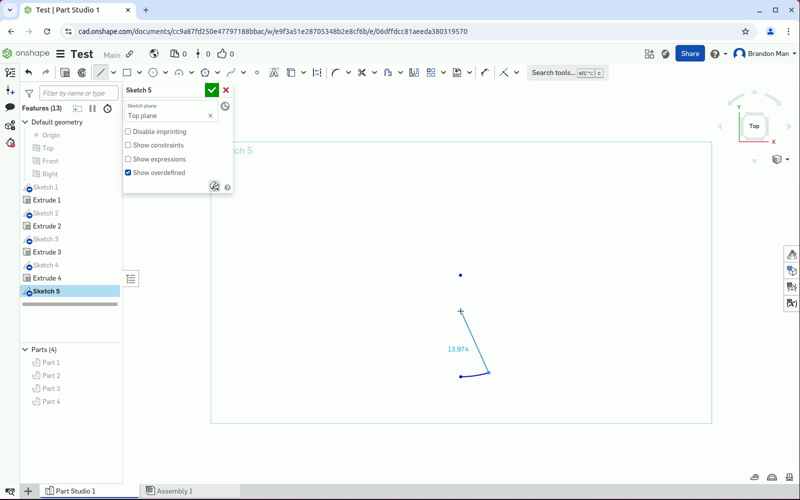
click(460, 310)
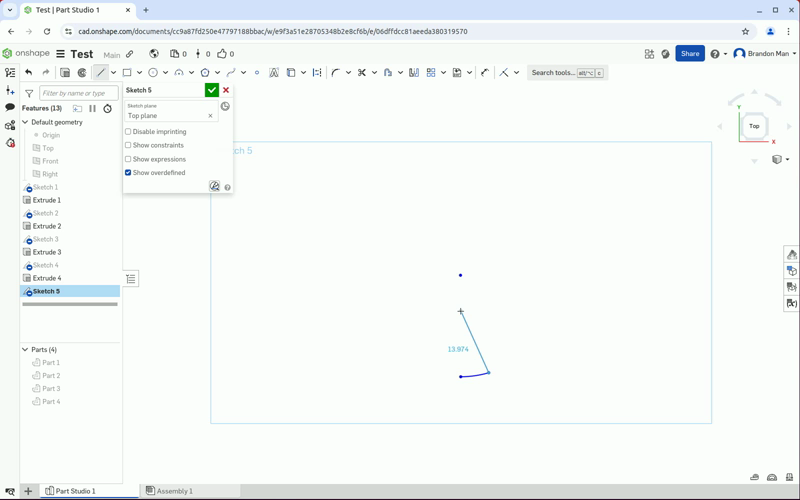
key_up(shift)
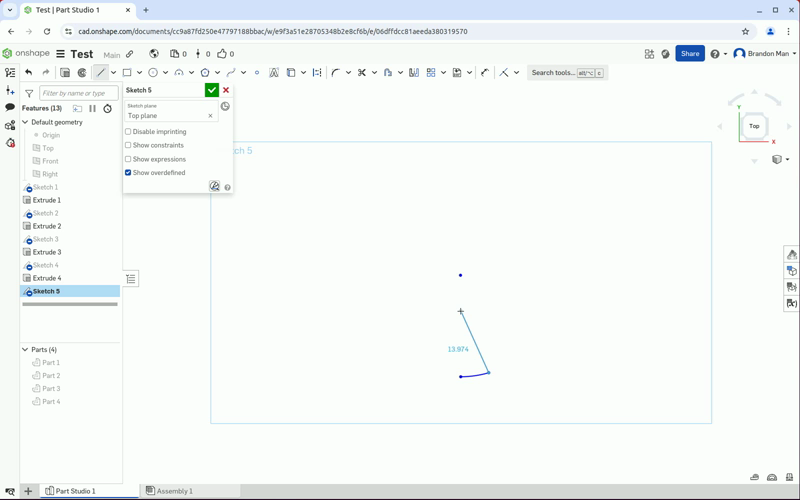
key_down(shift)
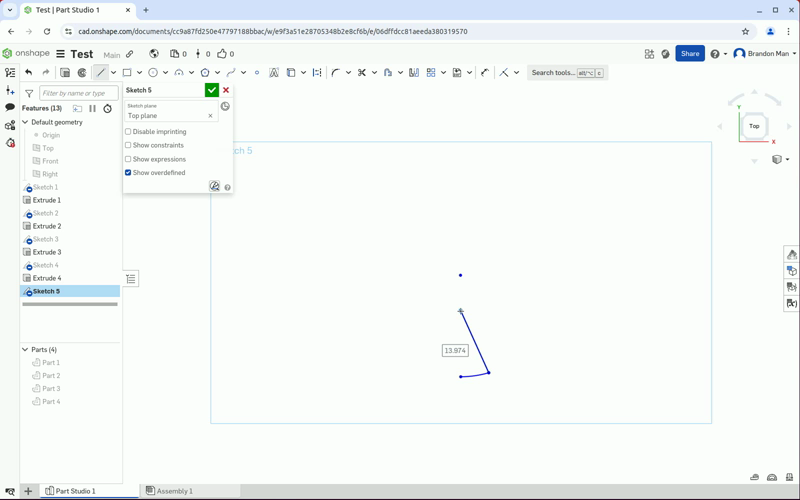
mouse_move(460, 376)
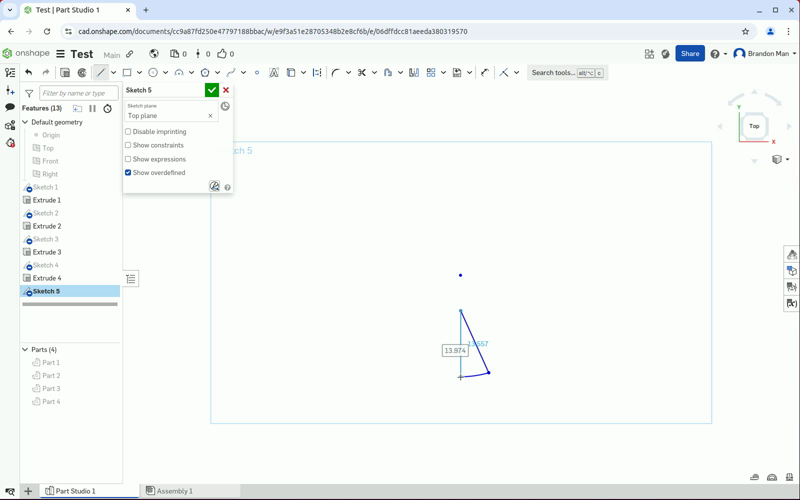
key_up(shift)
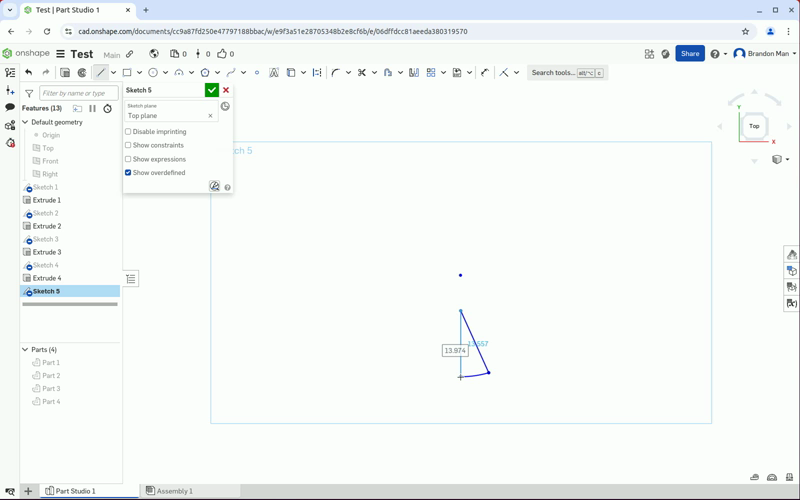
click(460, 376)
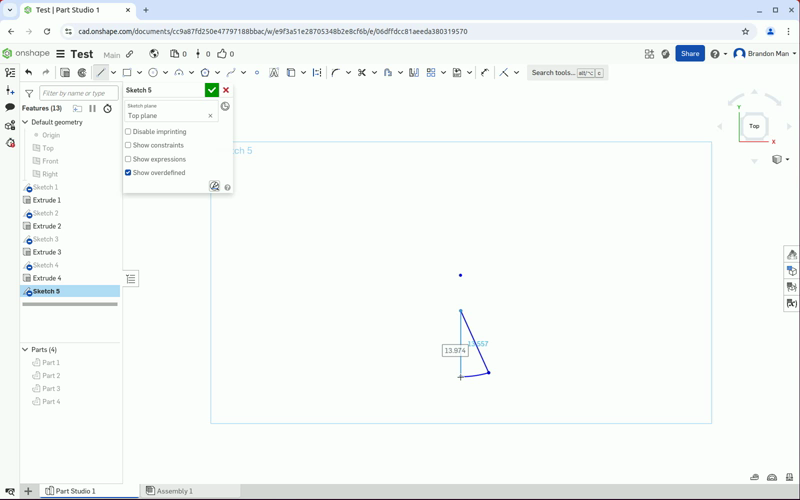
key(esc)
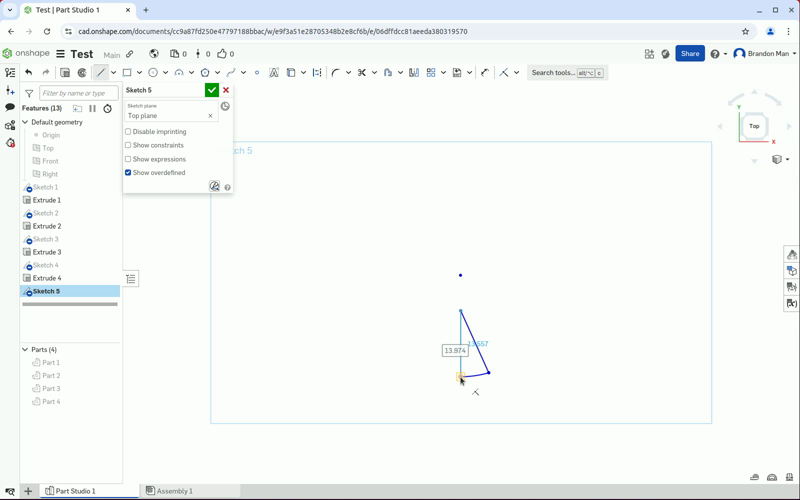
mouse_move(479, 360)
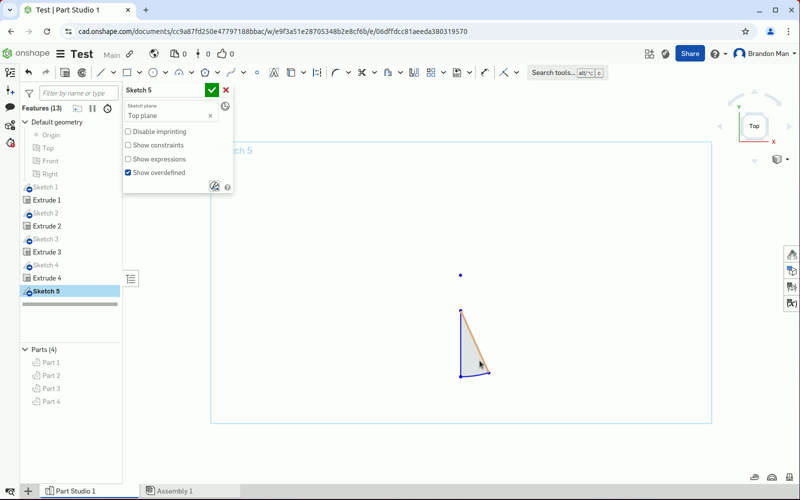
scroll(6)
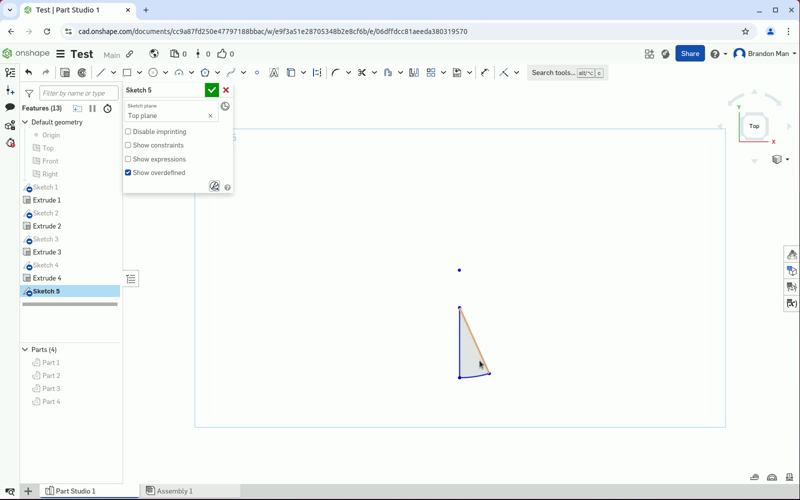
scroll(6)
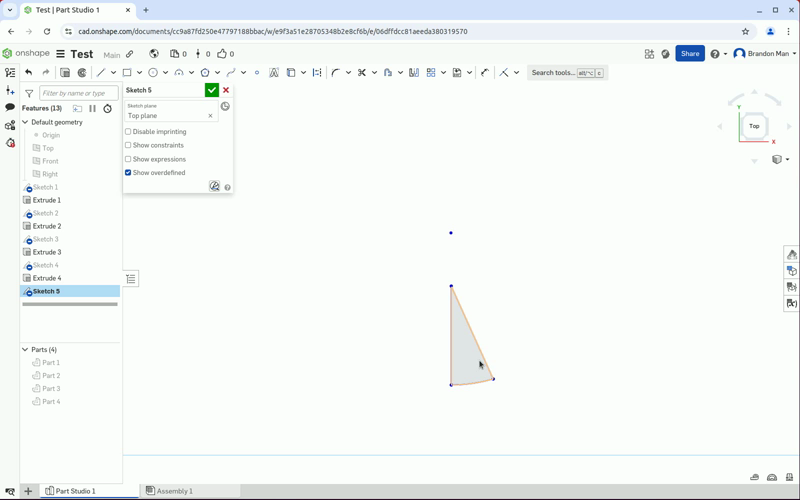
scroll(6)
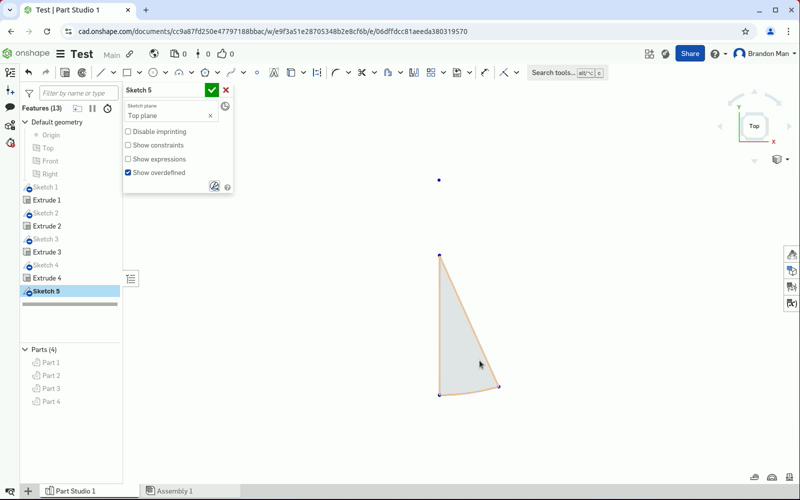
scroll(6)
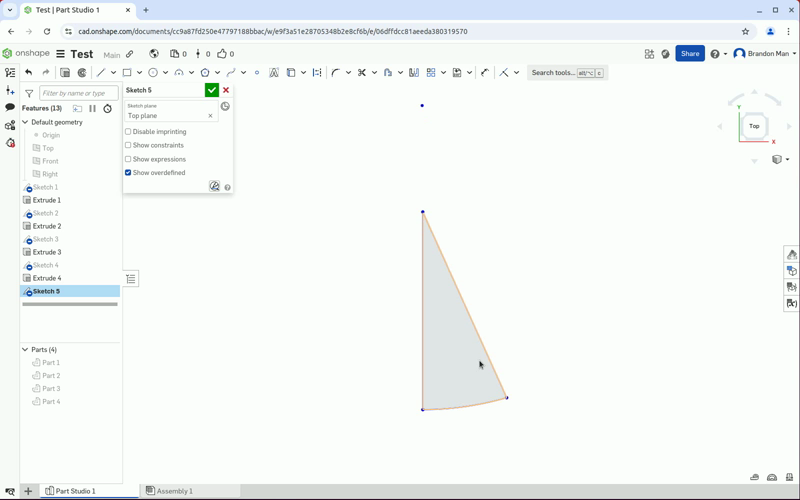
scroll(6)
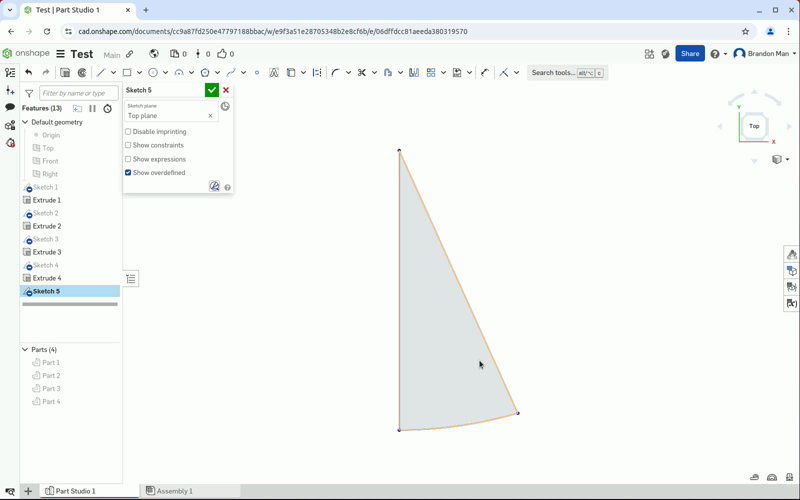
scroll(6)
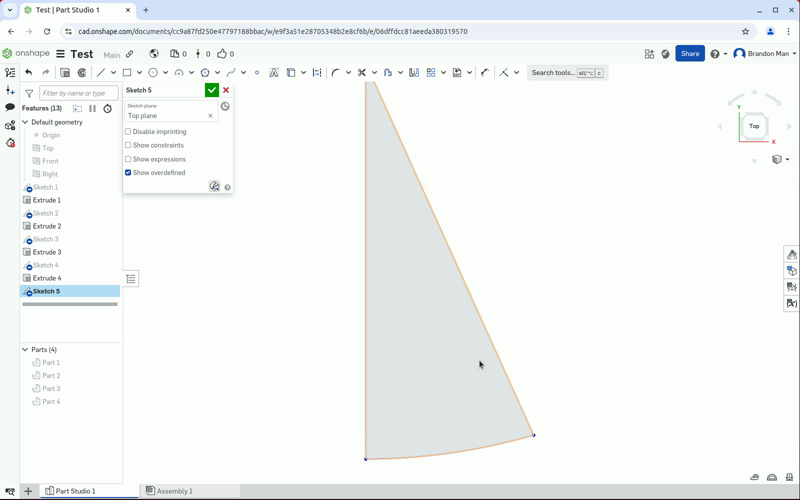
scroll(6)
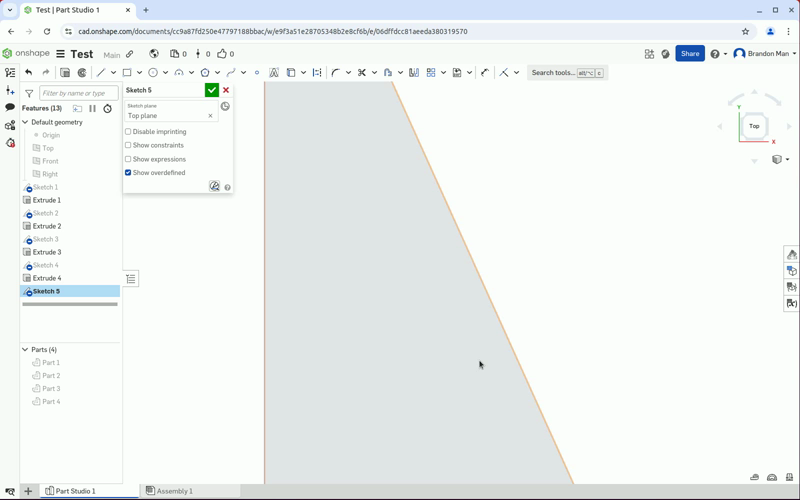
click(479, 360)
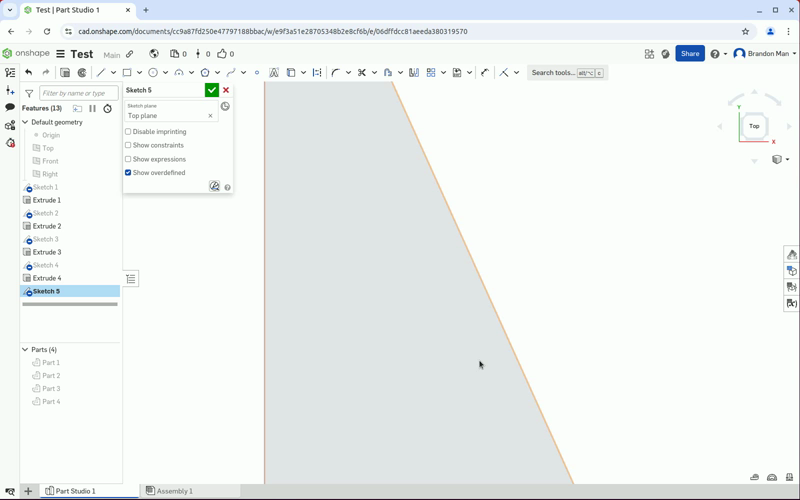
scroll(-6)
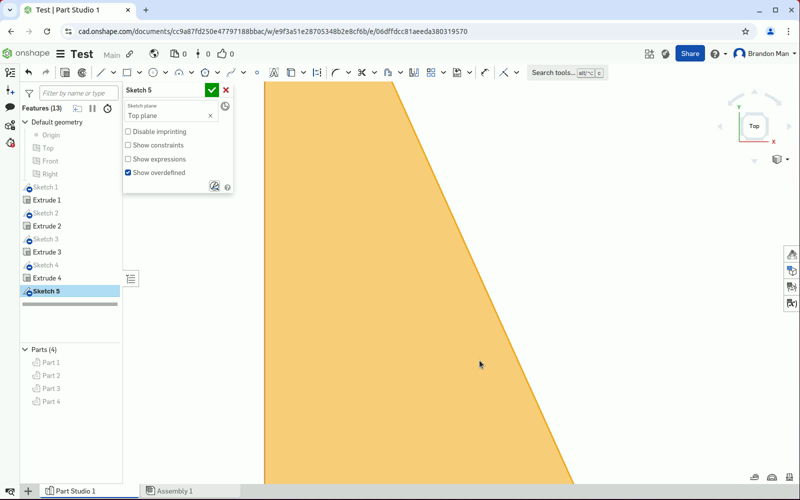
scroll(-6)
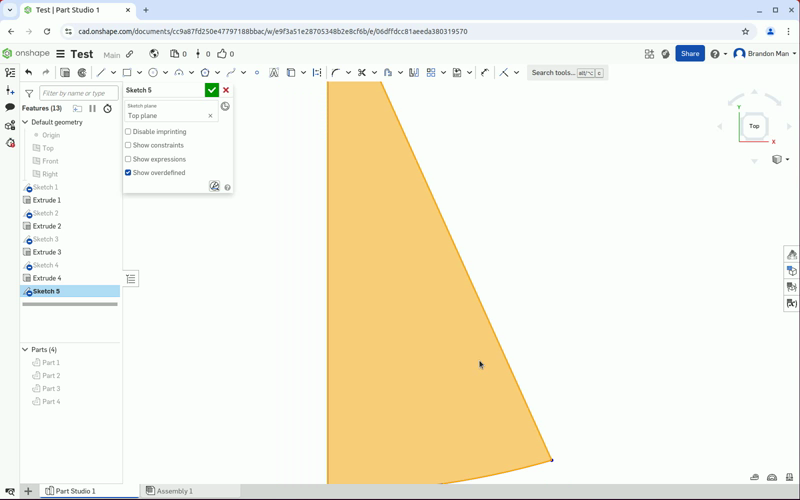
scroll(-6)
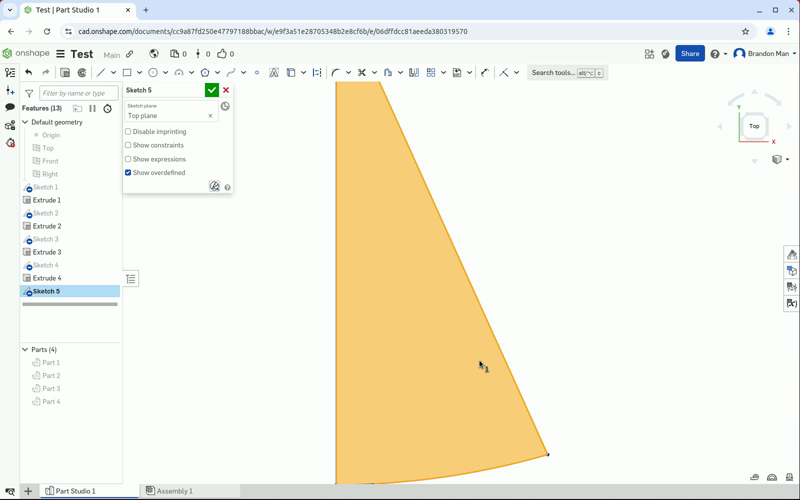
scroll(-6)
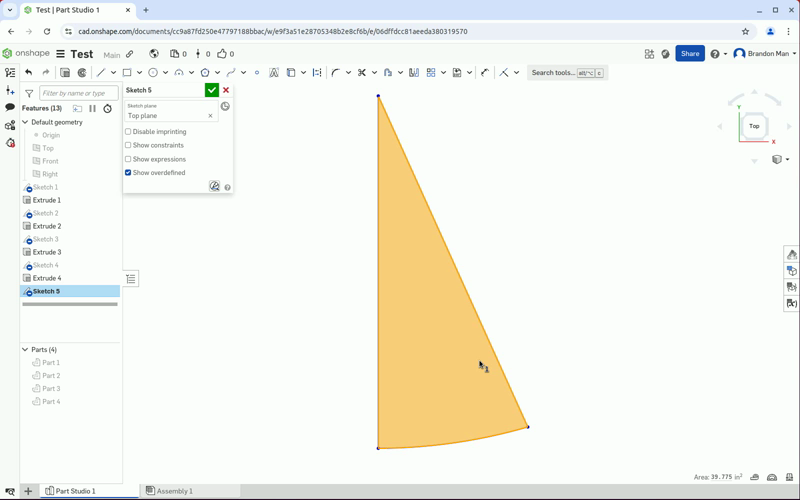
scroll(-6)
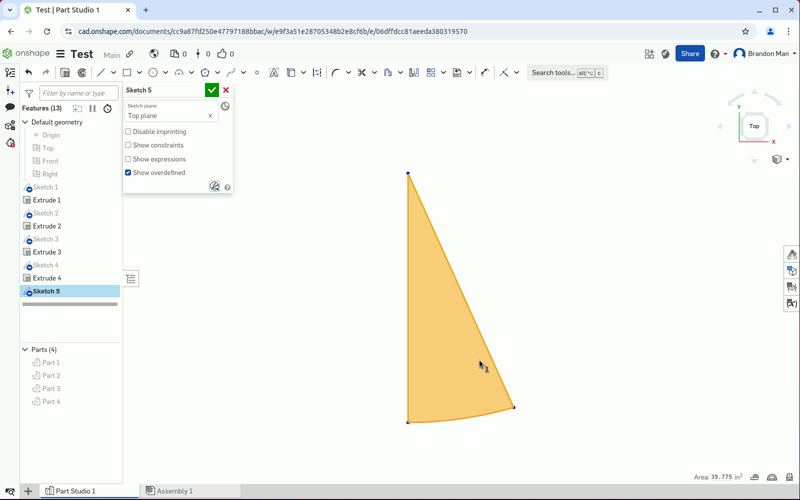
scroll(-6)
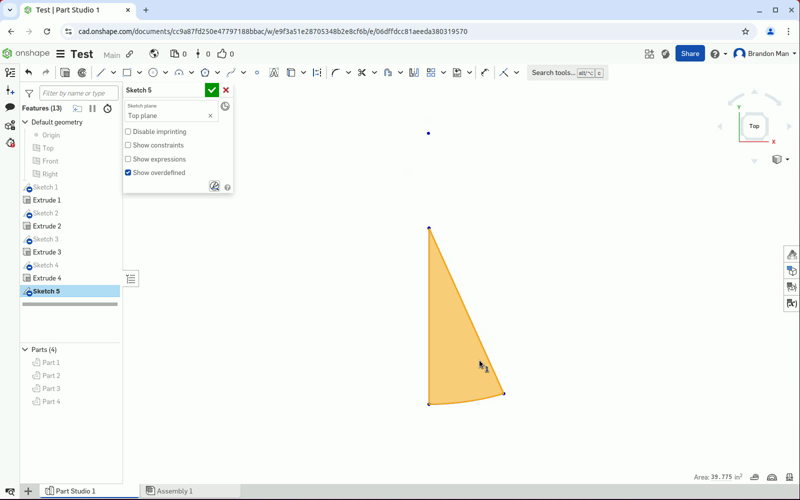
scroll(-6)
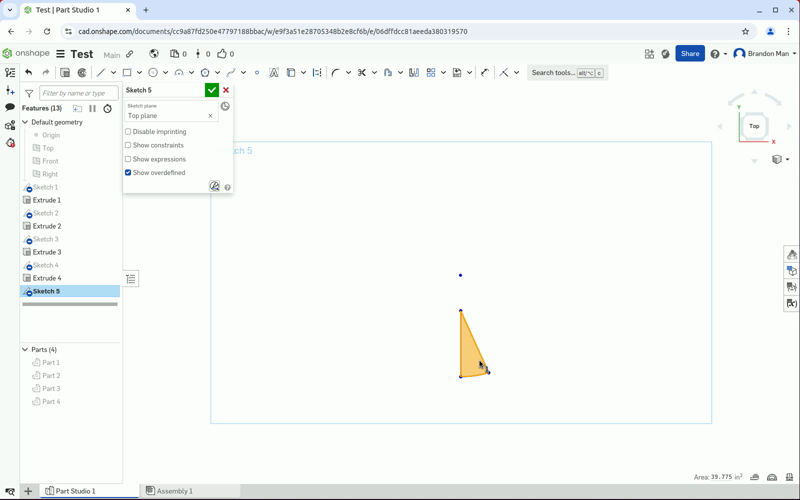
mouse_move(73, 352)
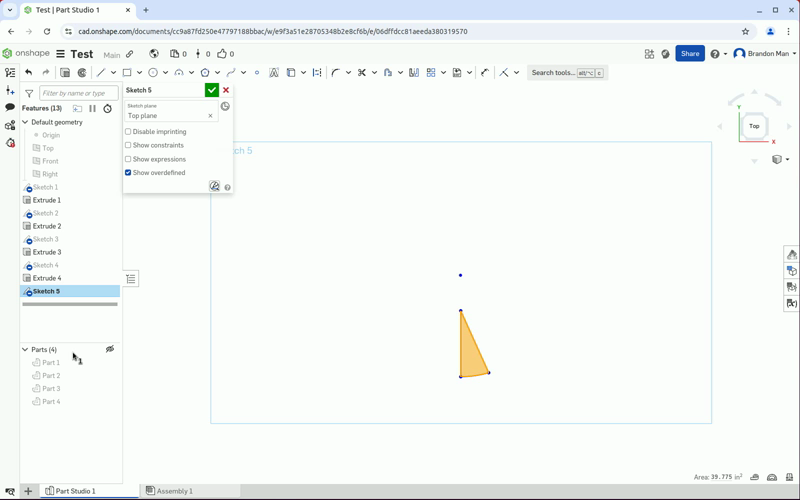
key(shift+y)
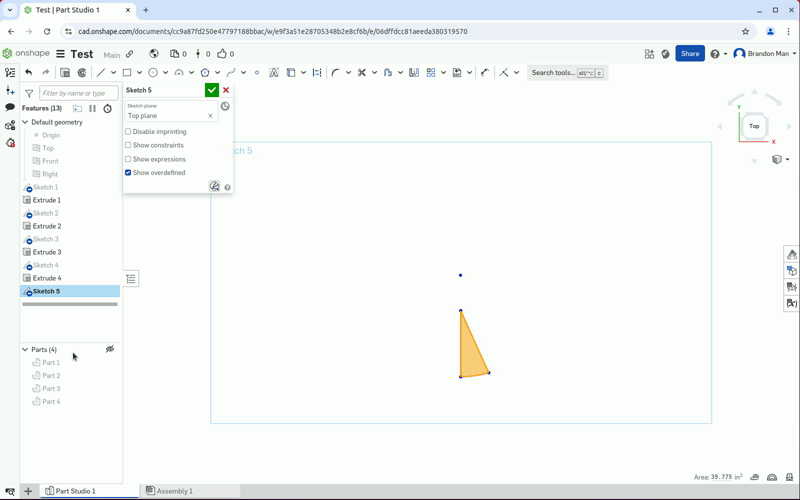
key(shift+e)
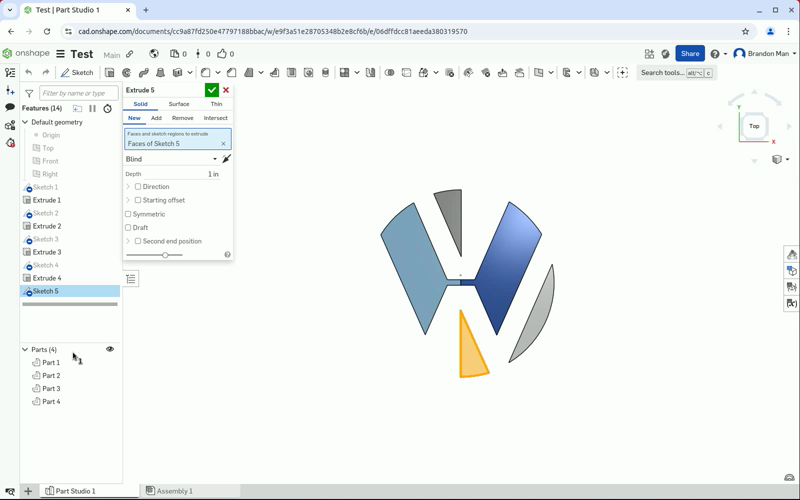
mouse_move(143, 106)
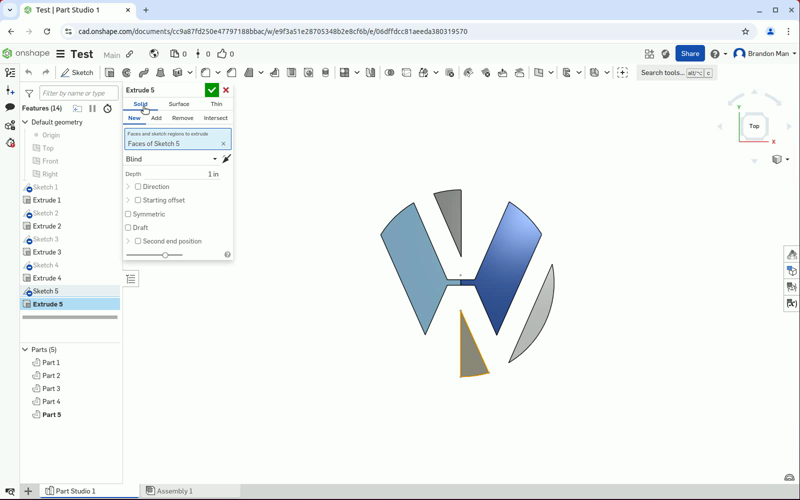
click(143, 106)
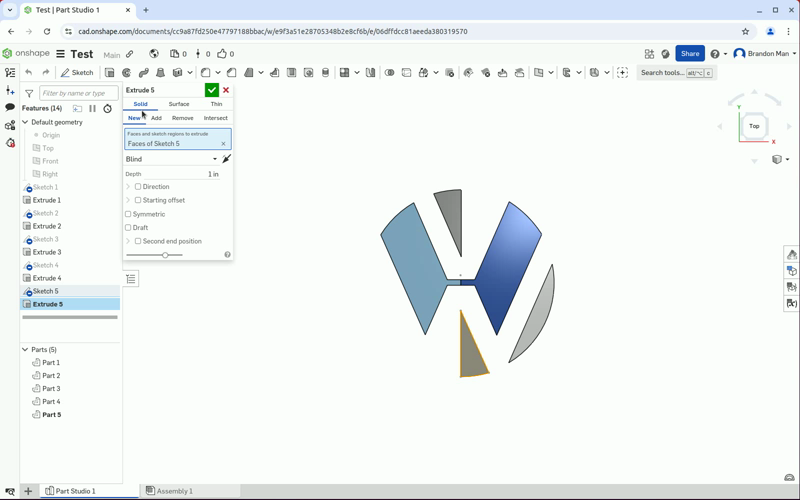
mouse_move(137, 120)
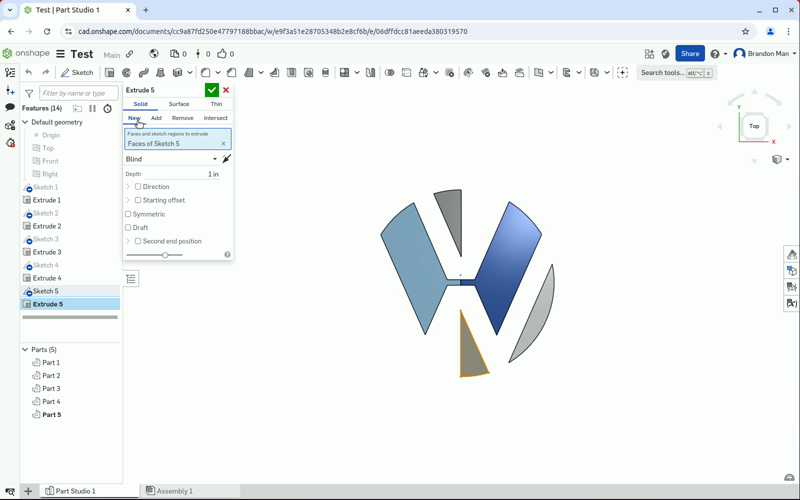
click(137, 120)
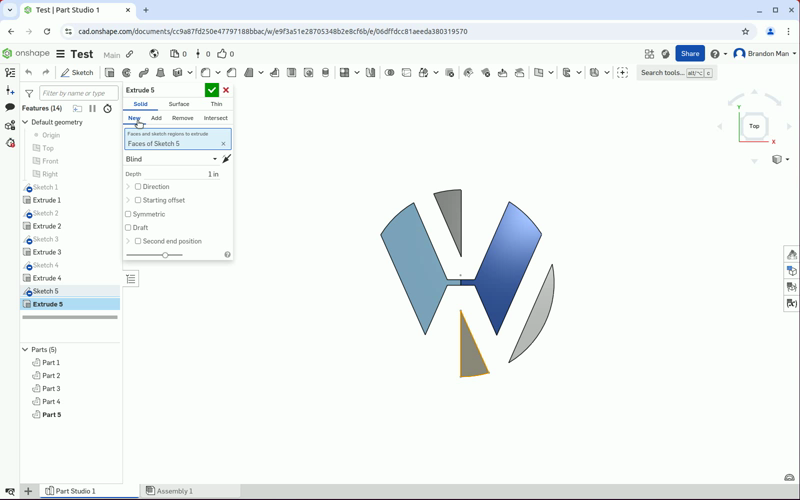
key(tab, 4)
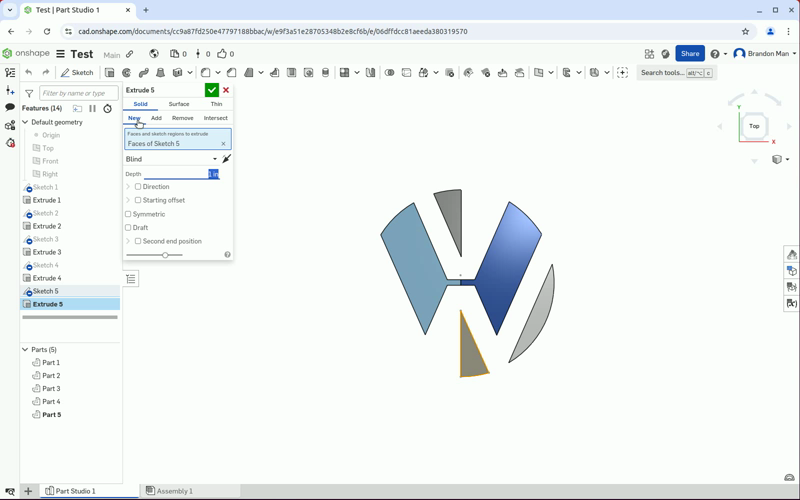
text(23.108)
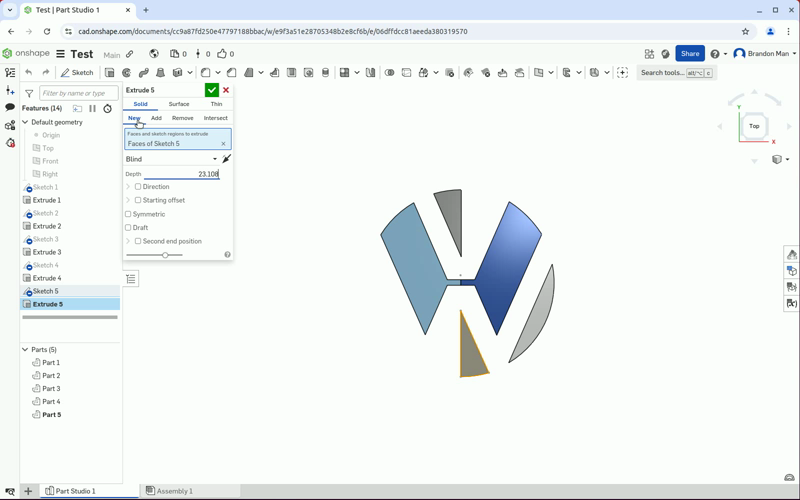
key(enter)
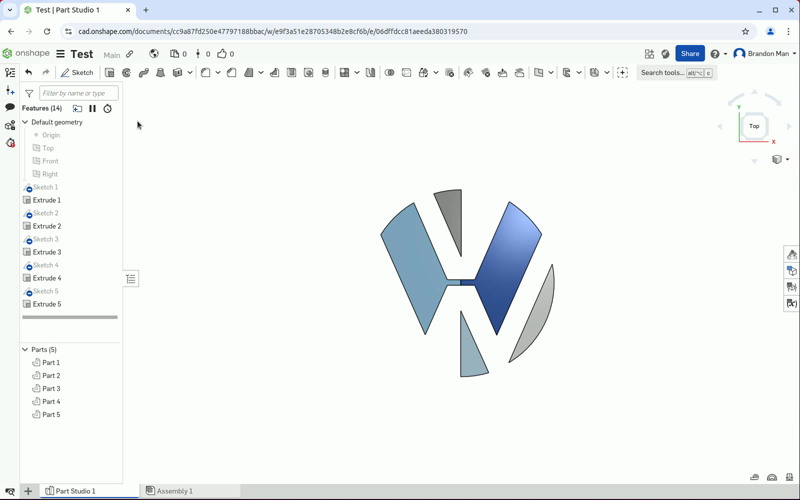
key(shift+h)
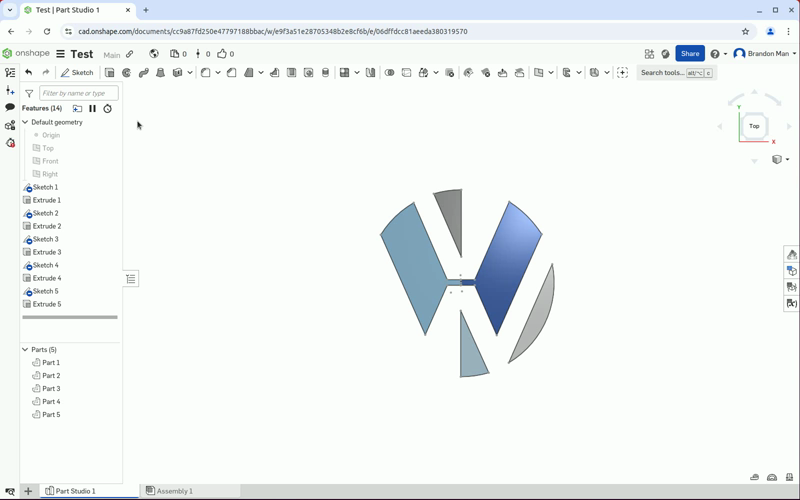
key(shift+h)
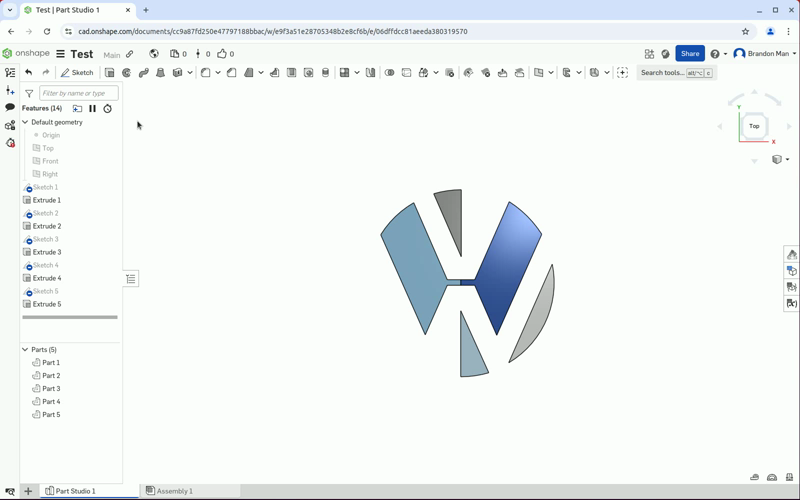
mouse_move(73, 189)
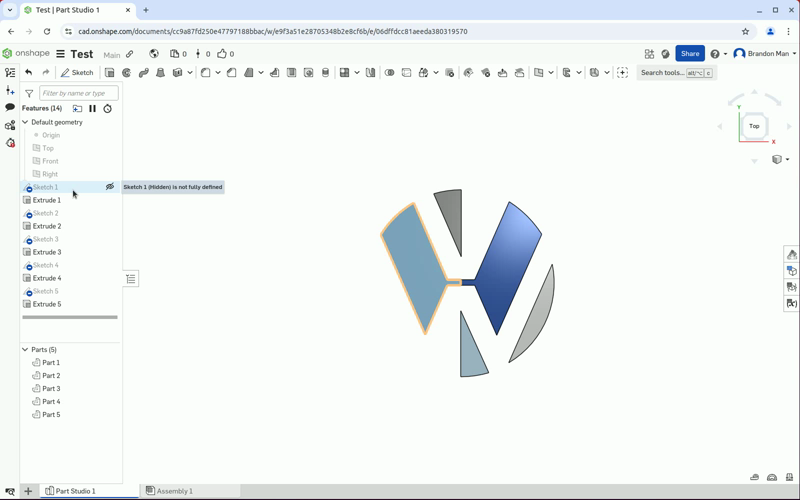
click(73, 189)
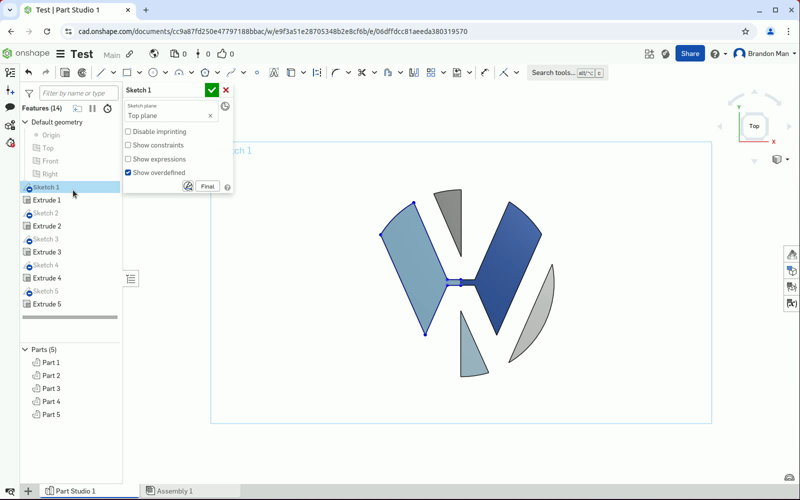
mouse_move(229, 92)
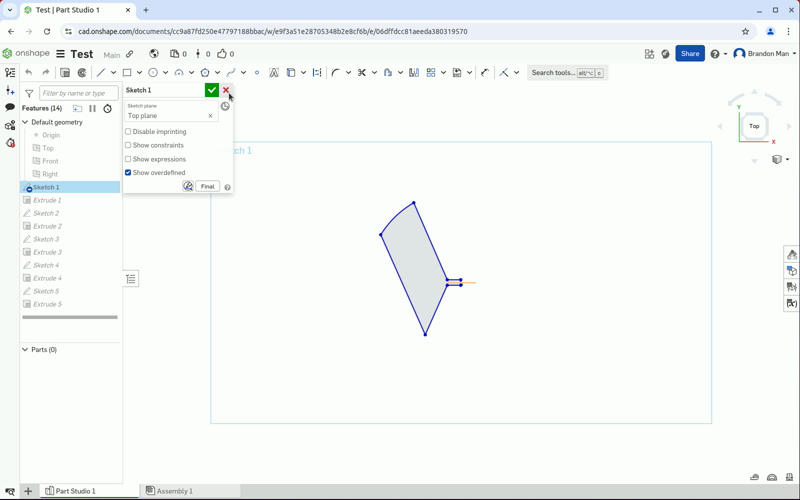
click(229, 92)
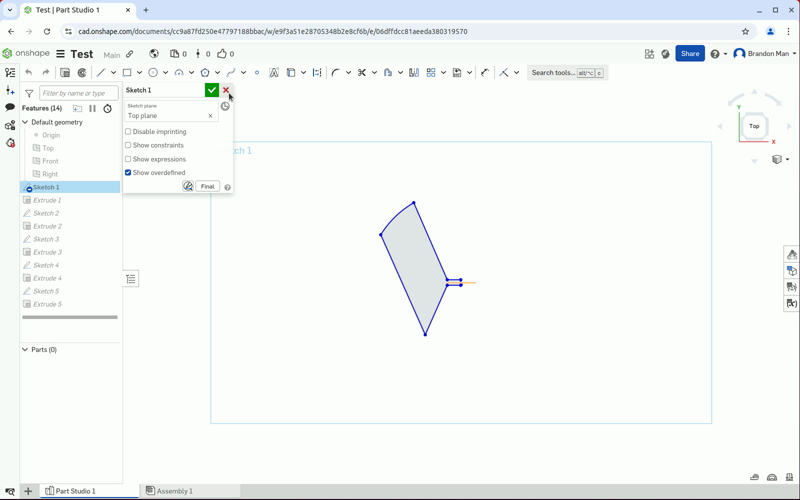
key(shift+s)
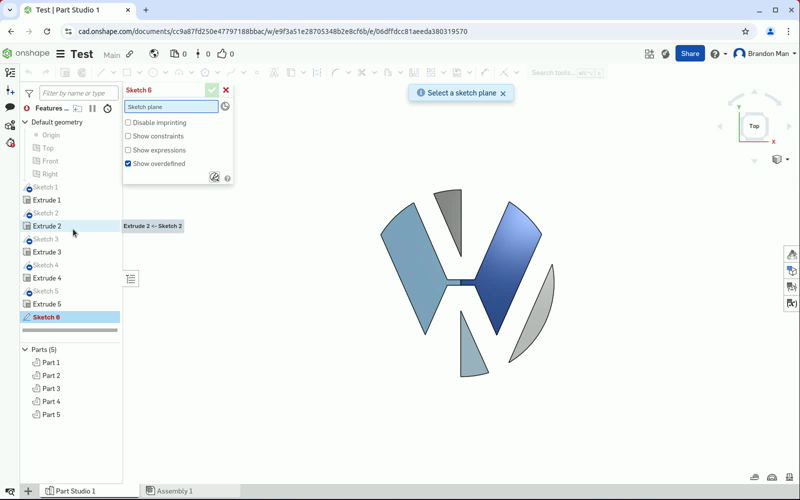
scroll(3)
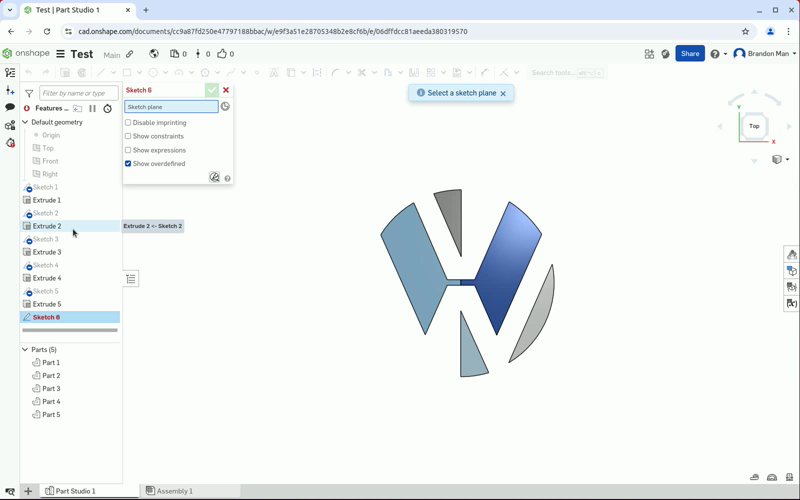
mouse_move(73, 150)
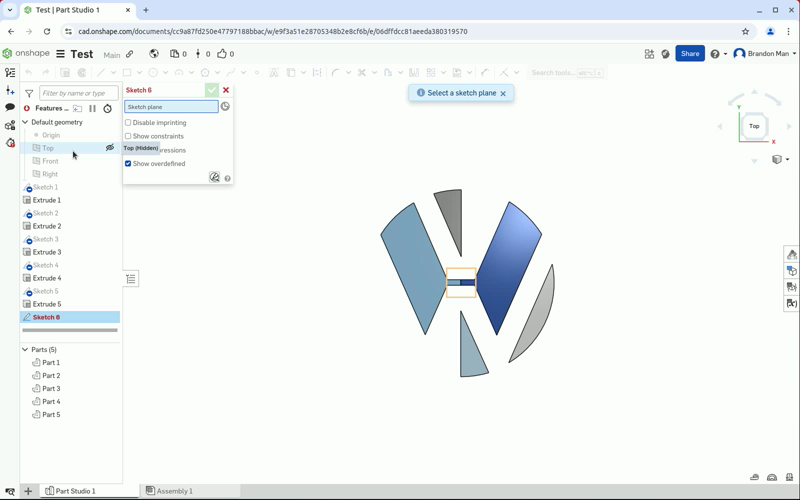
click(73, 150)
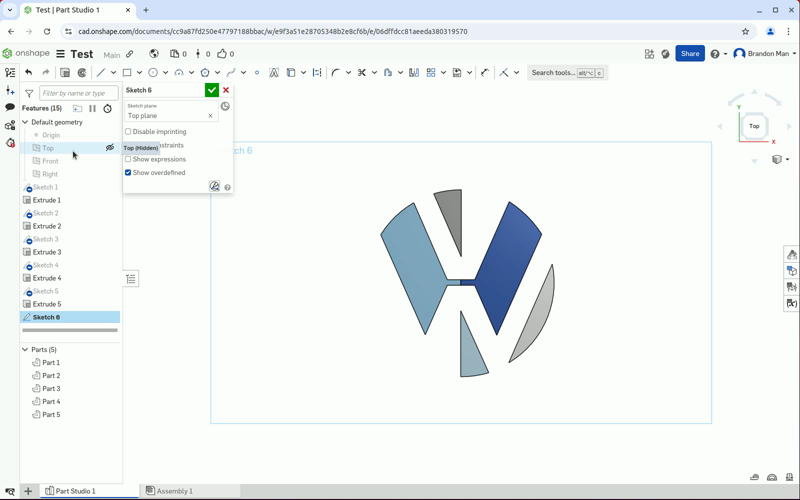
mouse_move(73, 352)
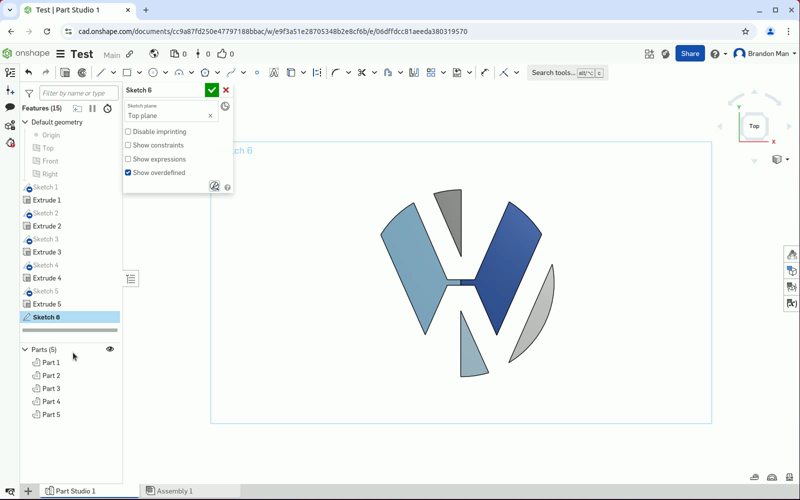
key(y)
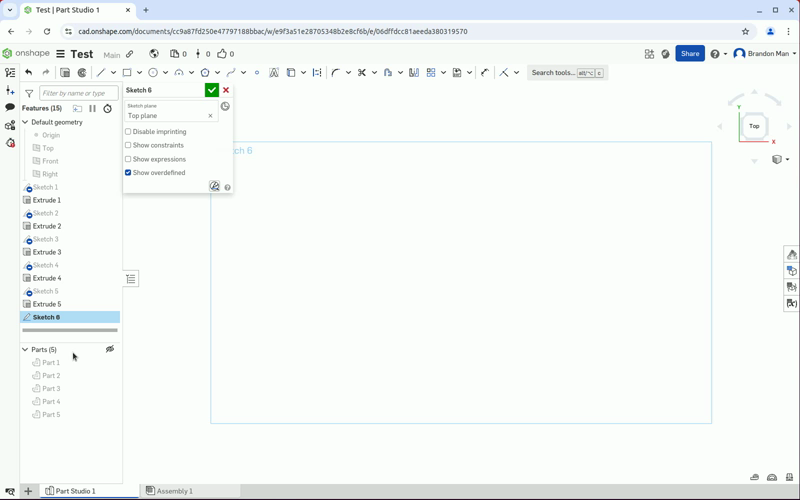
key(a)
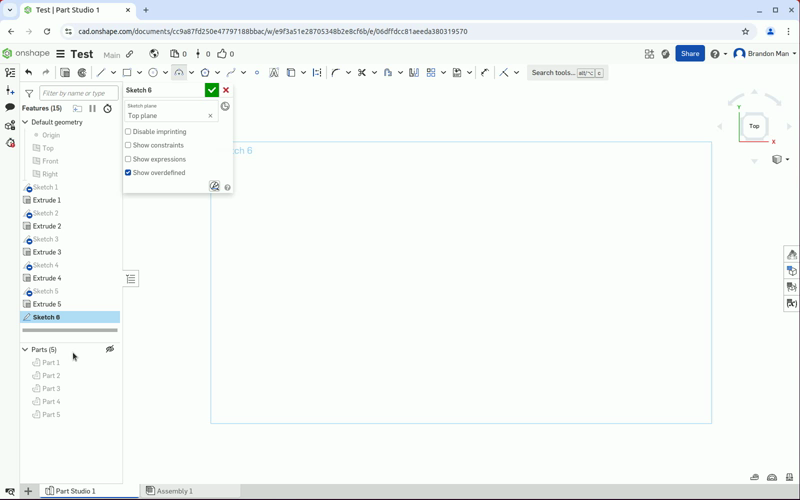
key_down(shift)
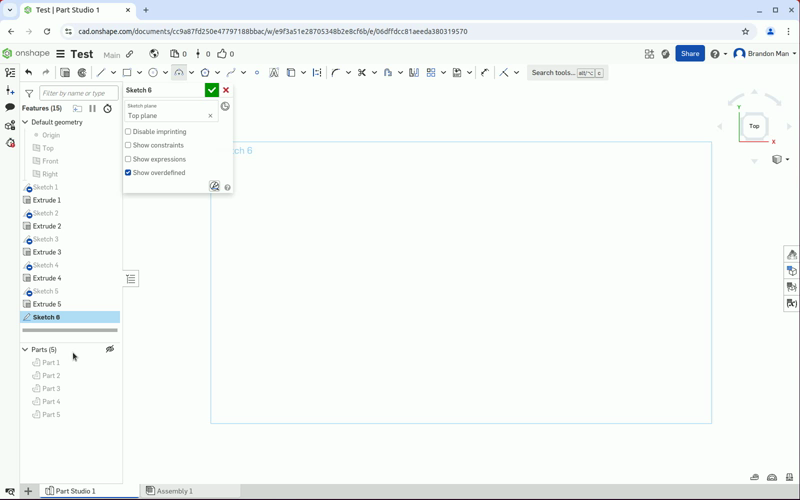
mouse_move(433, 372)
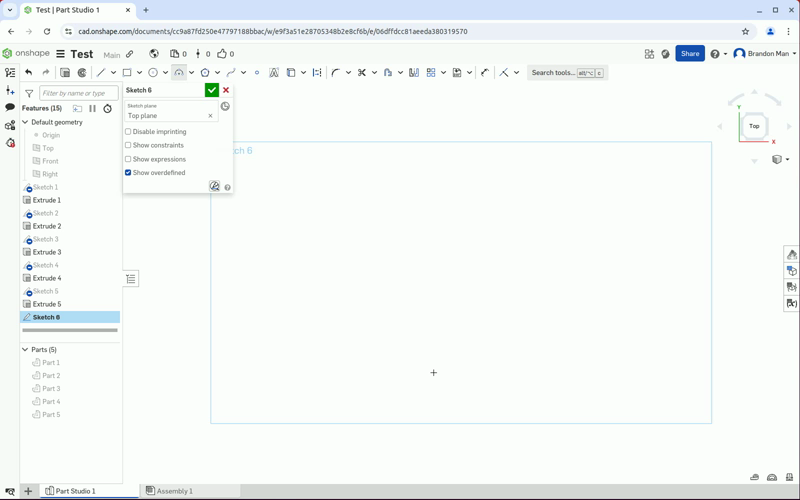
click(433, 372)
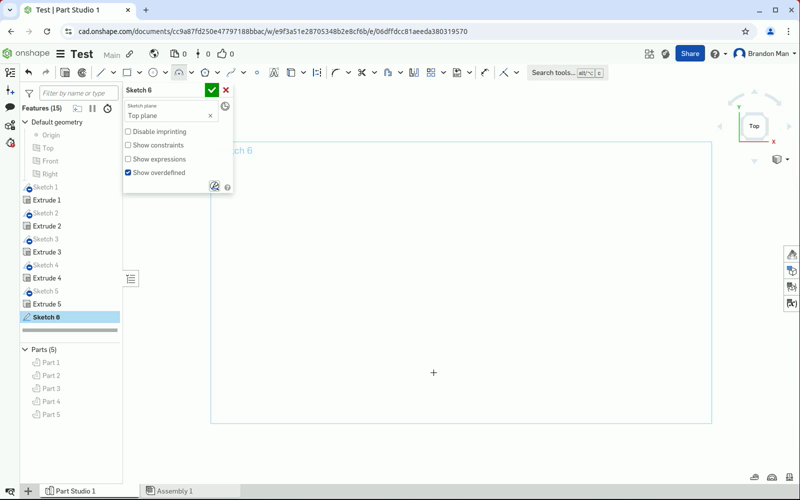
key_up(shift)
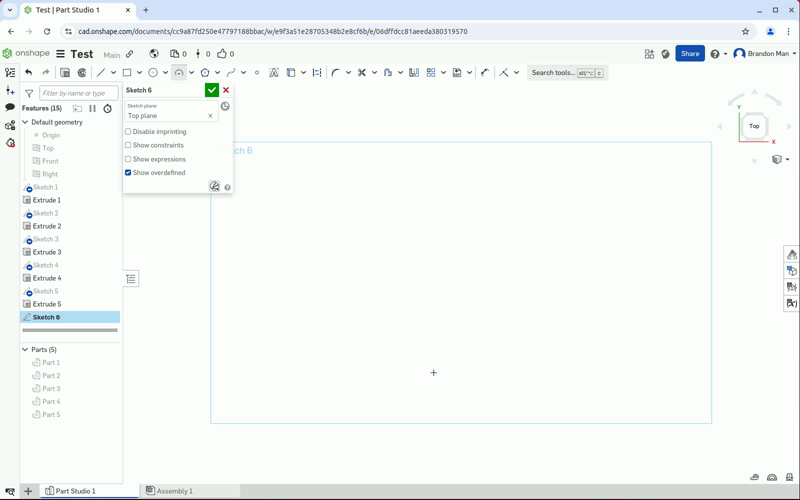
key_down(shift)
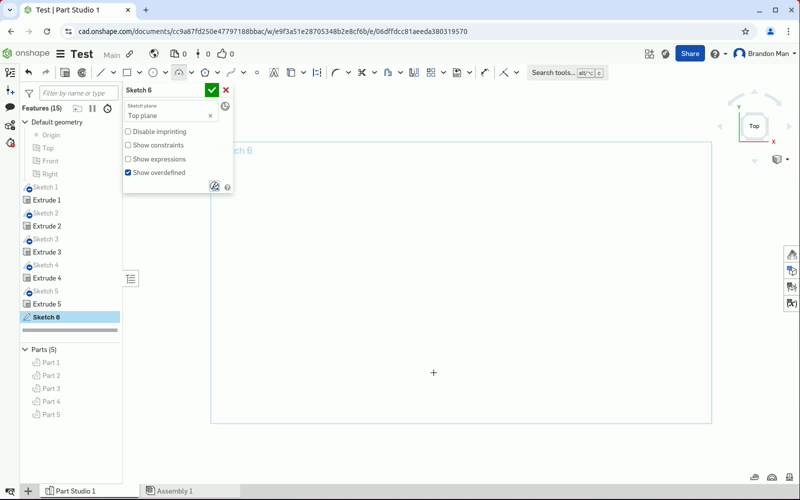
mouse_move(461, 375)
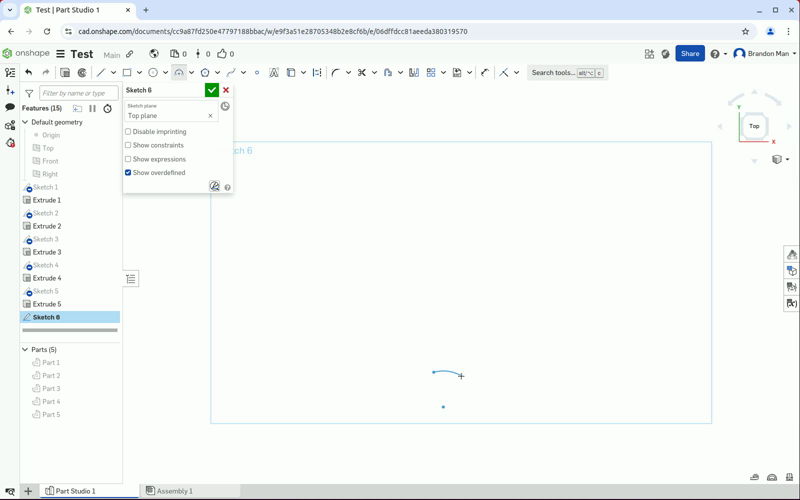
click(461, 375)
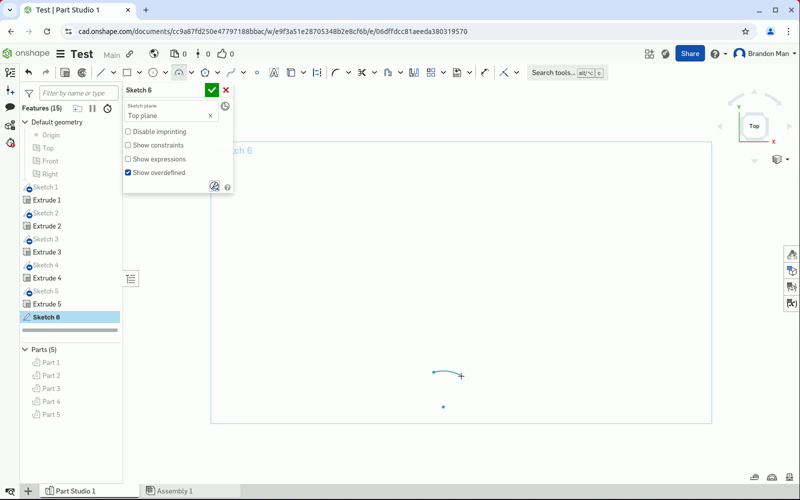
mouse_move(447, 375)
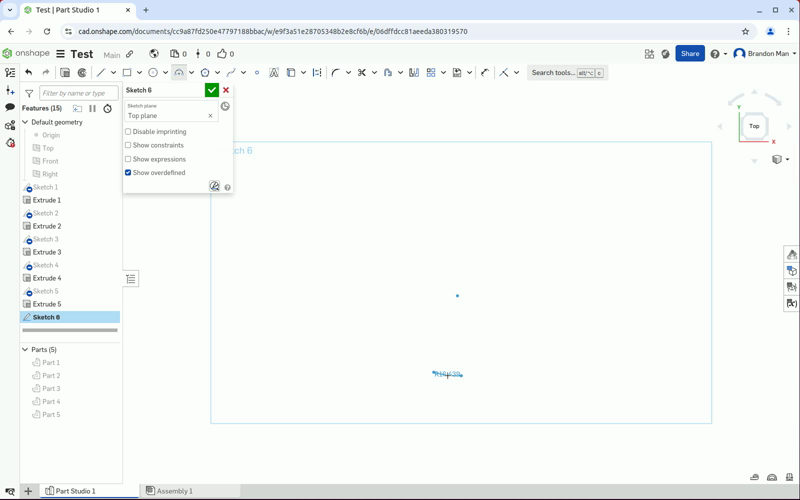
click(447, 375)
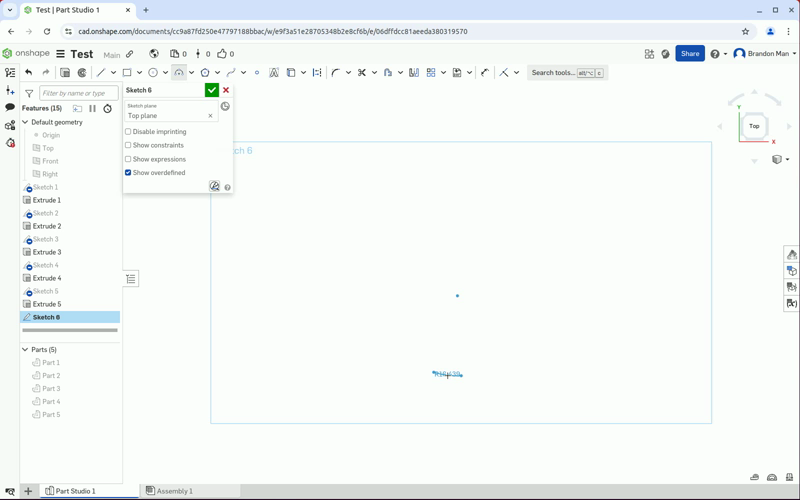
key_up(shift)
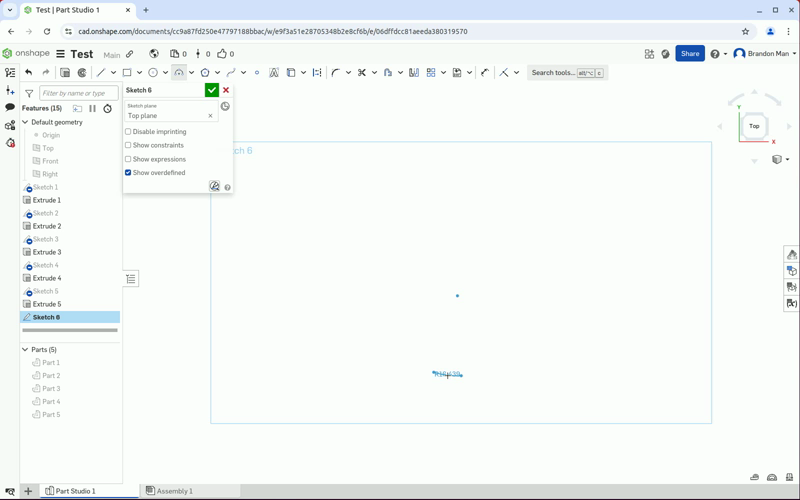
key(esc)
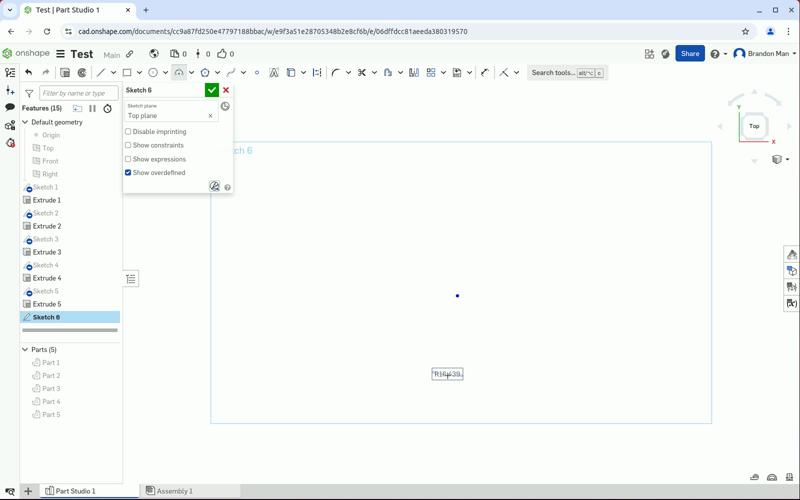
key(l)
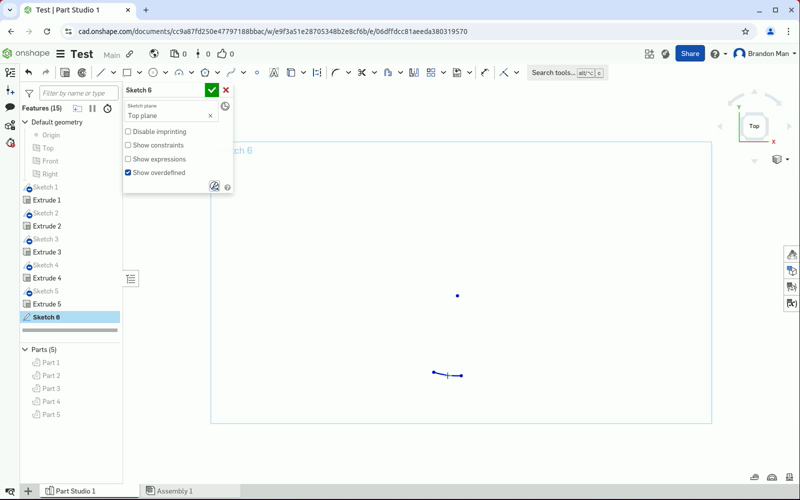
mouse_move(461, 375)
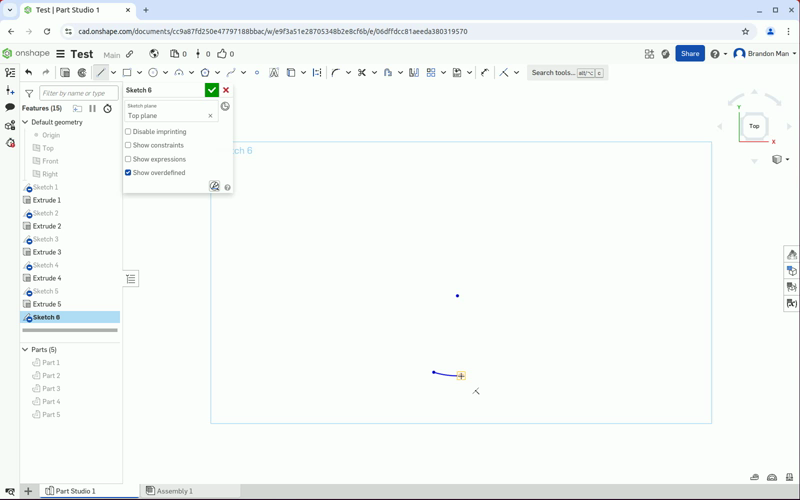
click(461, 375)
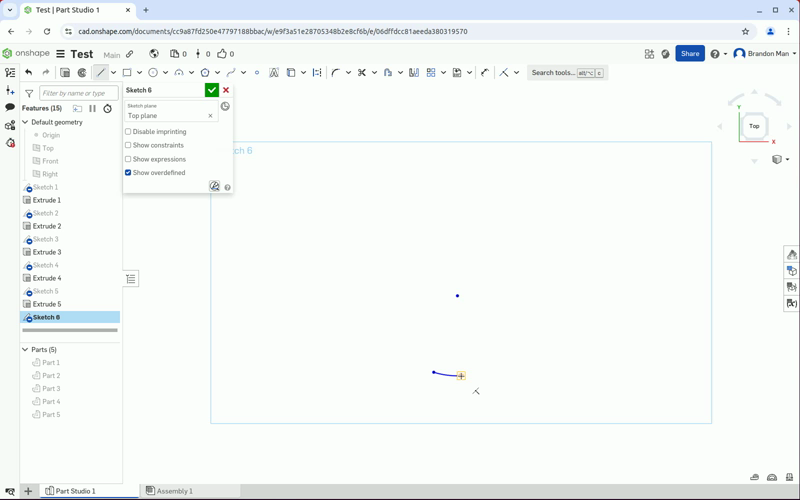
key_down(shift)
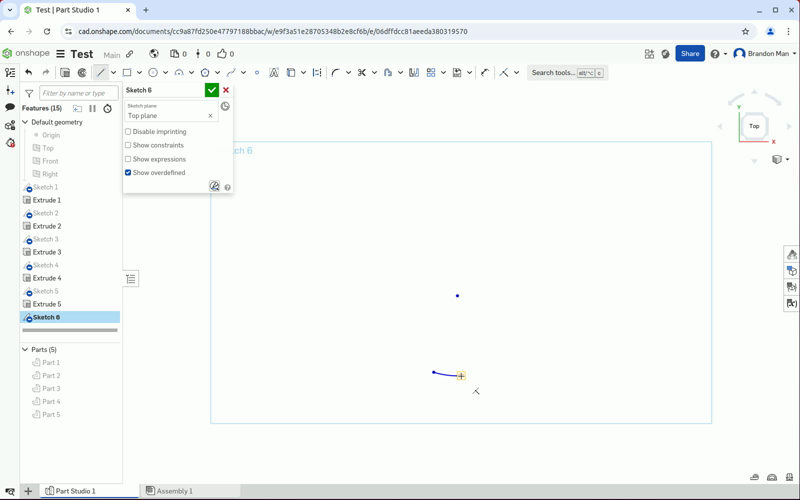
mouse_move(461, 309)
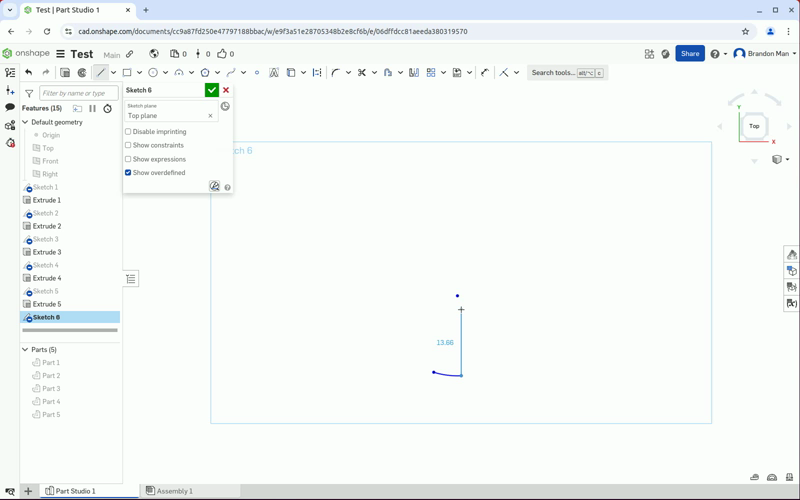
click(461, 309)
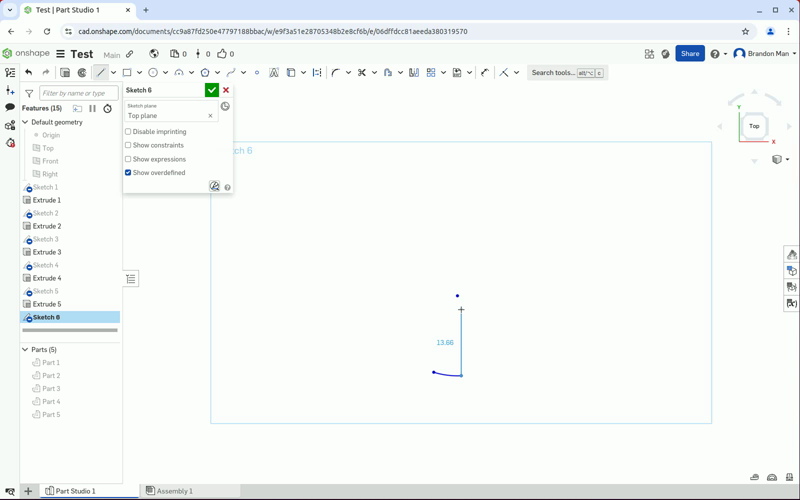
key_up(shift)
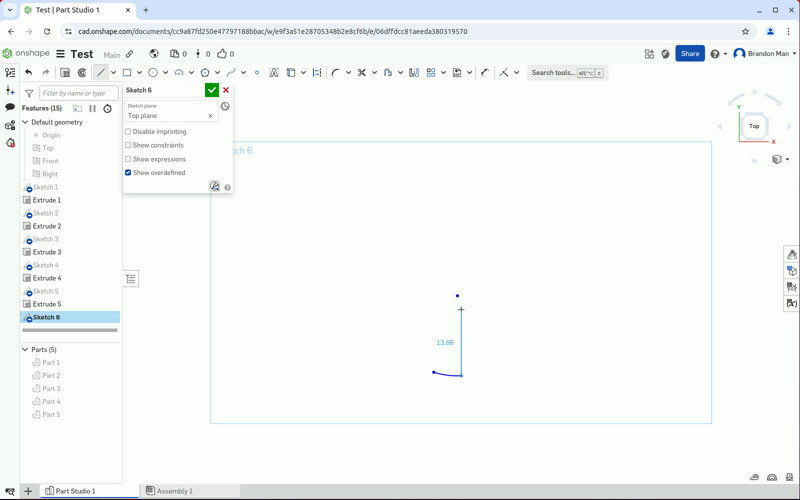
key_down(shift)
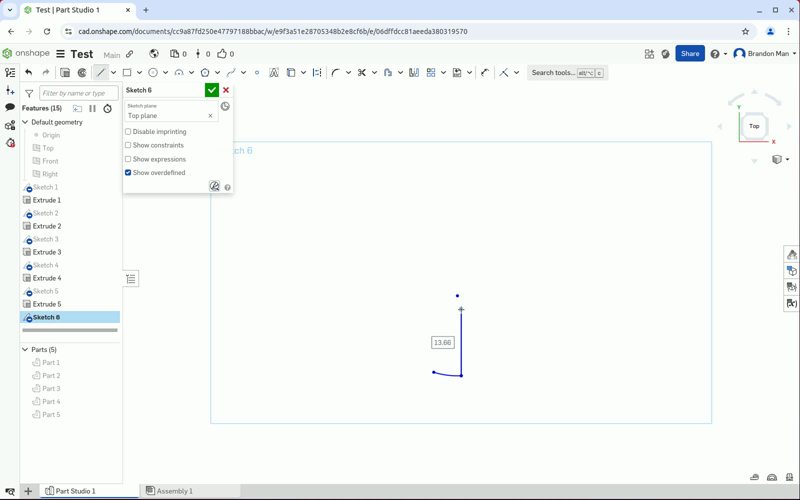
mouse_move(433, 372)
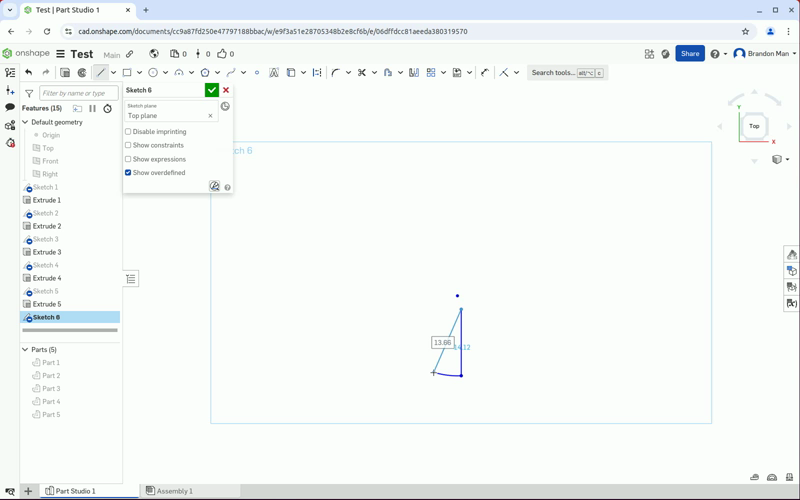
key_up(shift)
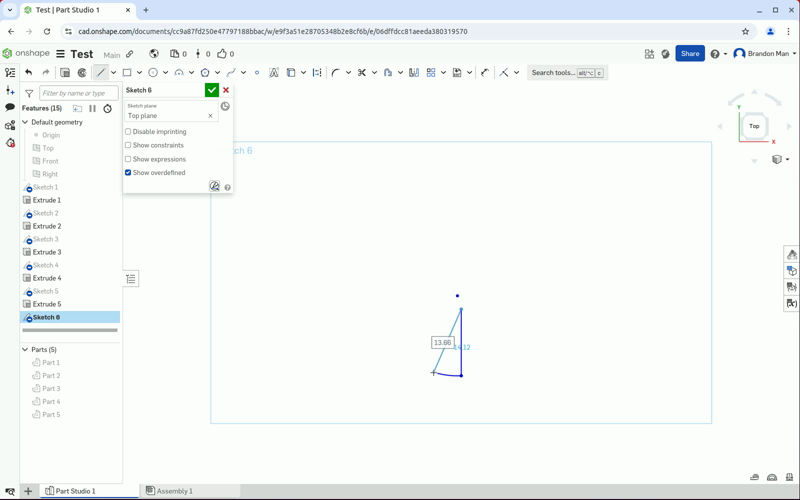
click(433, 372)
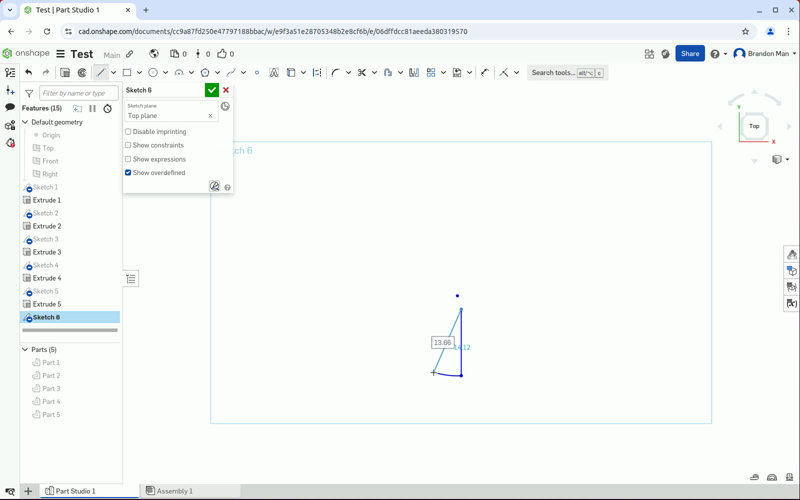
key(esc)
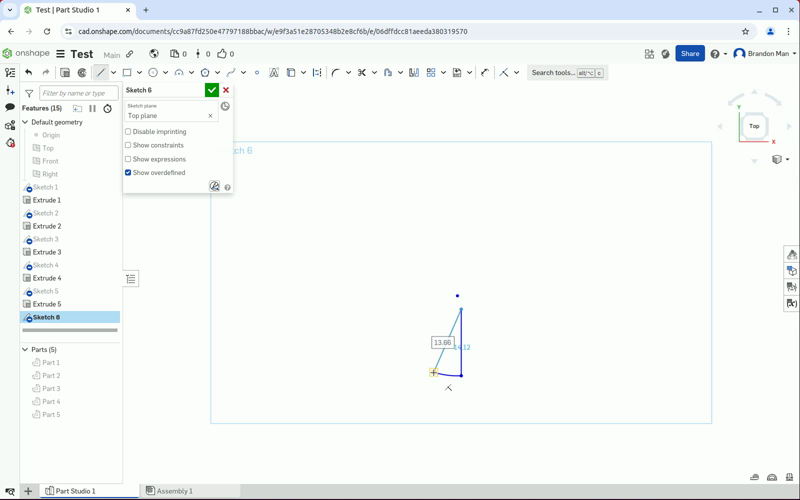
mouse_move(453, 371)
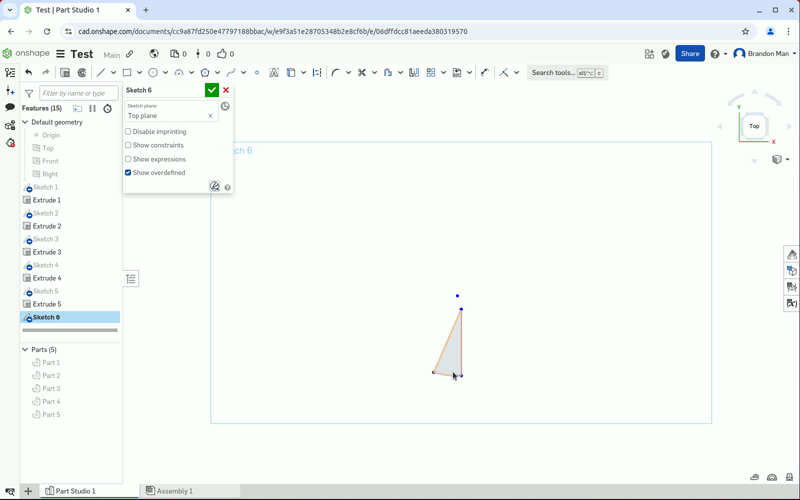
scroll(6)
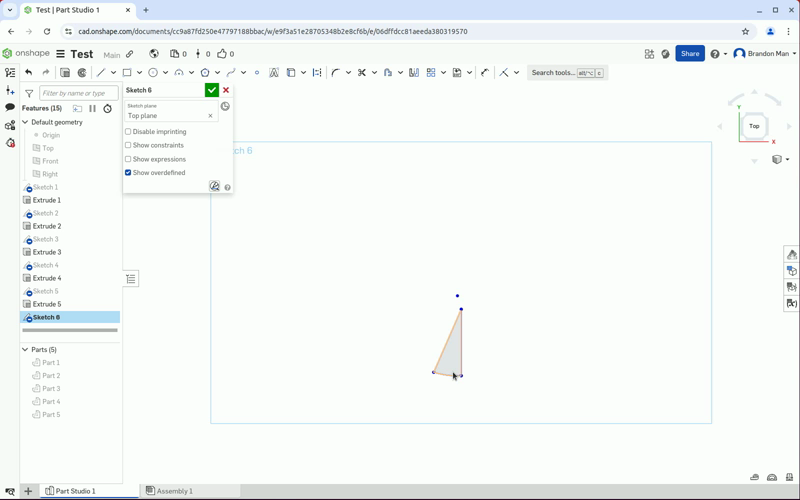
scroll(6)
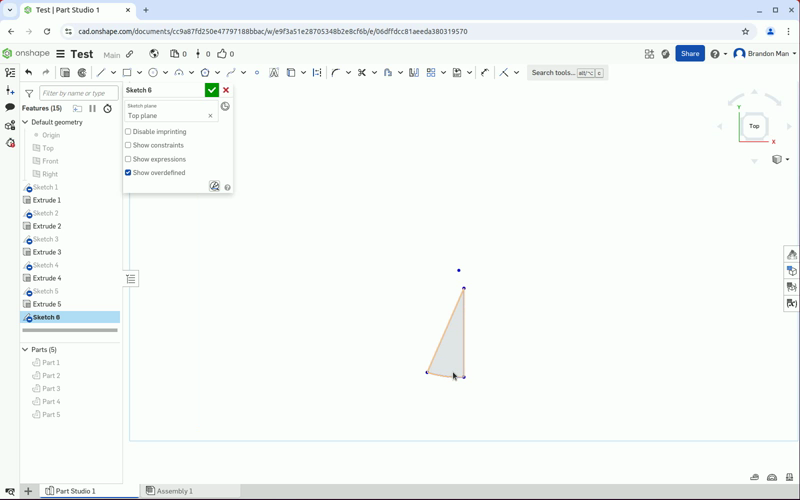
scroll(6)
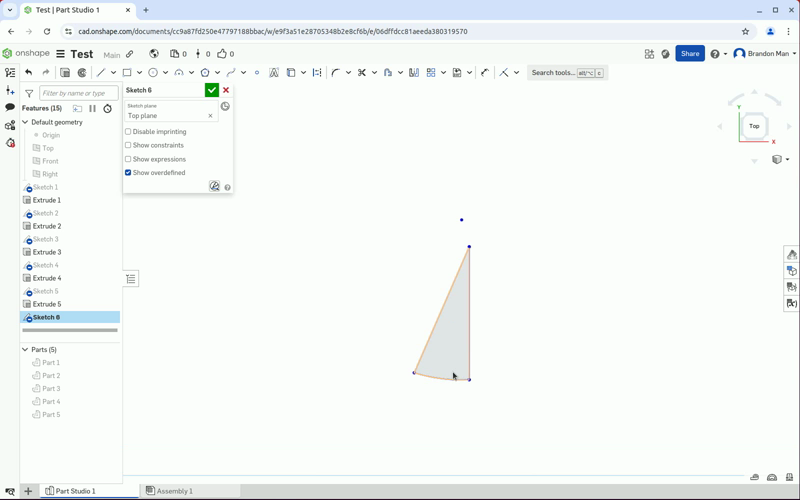
scroll(6)
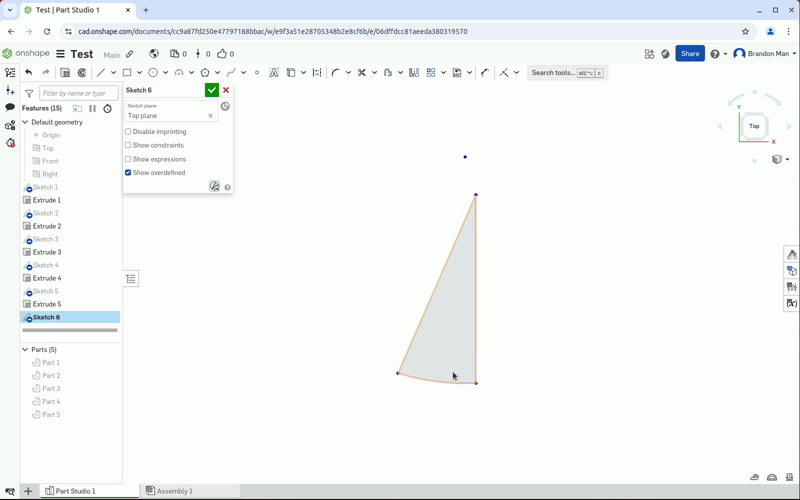
scroll(6)
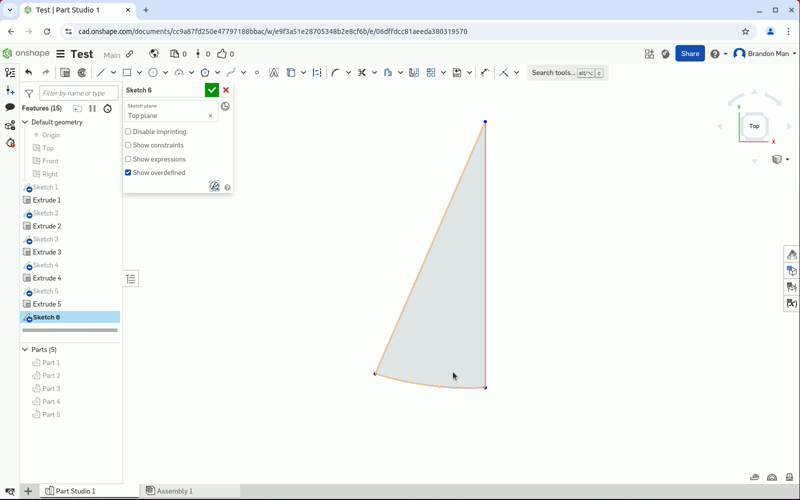
scroll(6)
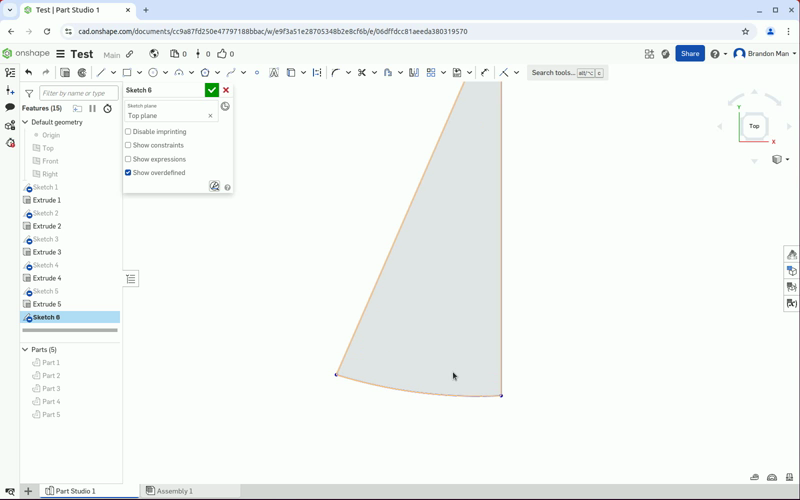
scroll(6)
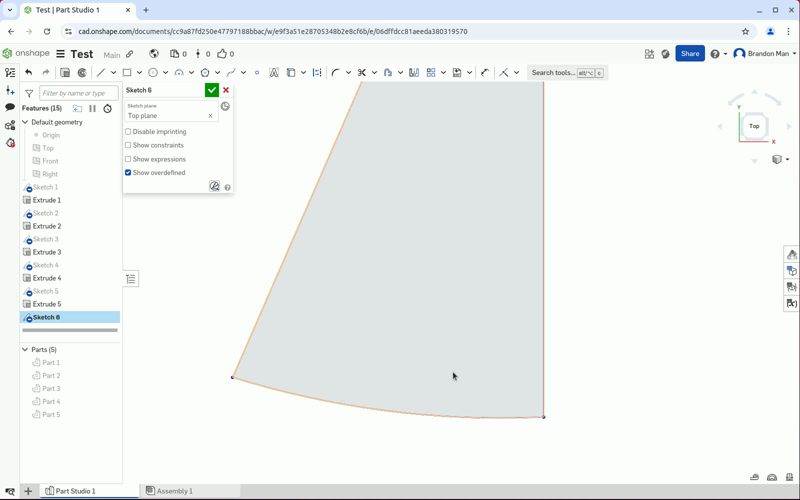
click(453, 371)
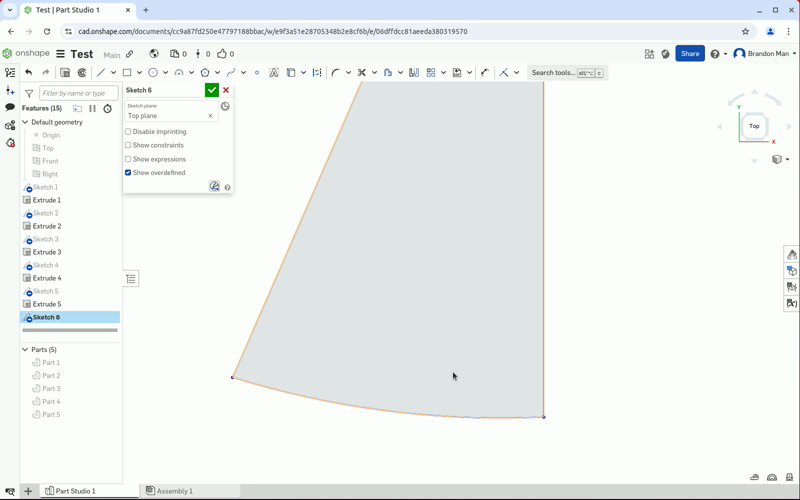
scroll(-6)
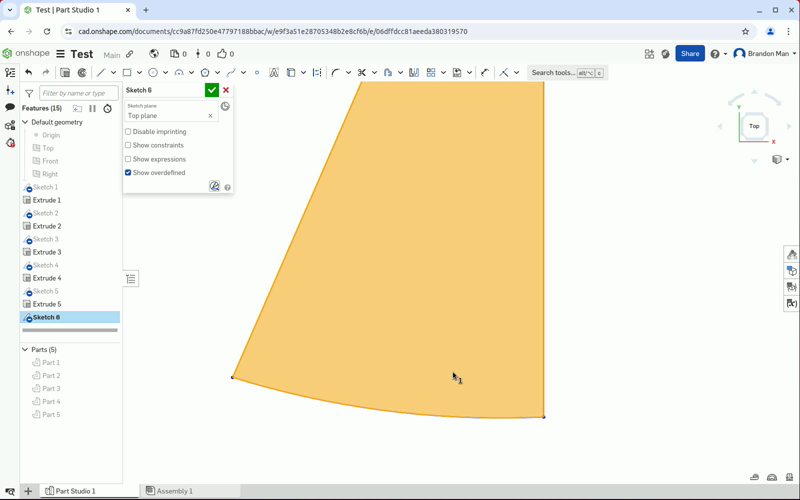
scroll(-6)
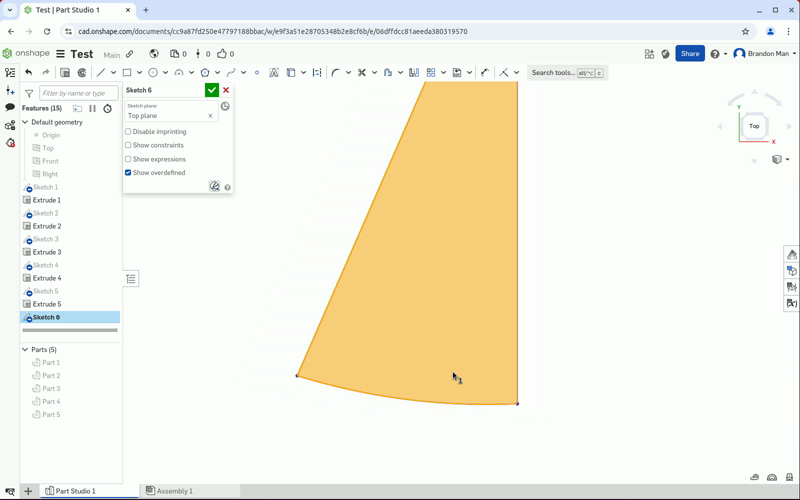
scroll(-6)
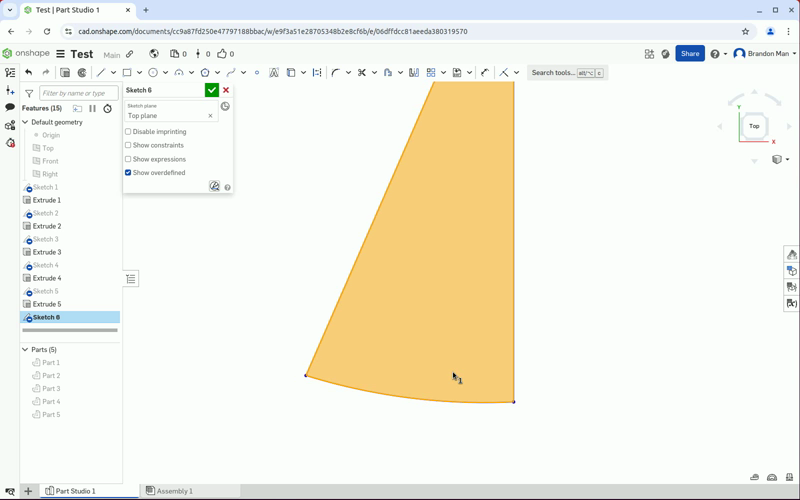
scroll(-6)
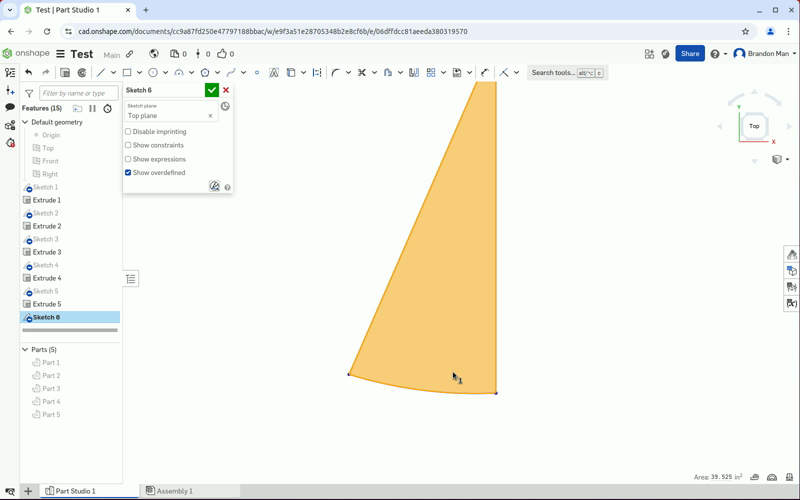
scroll(-6)
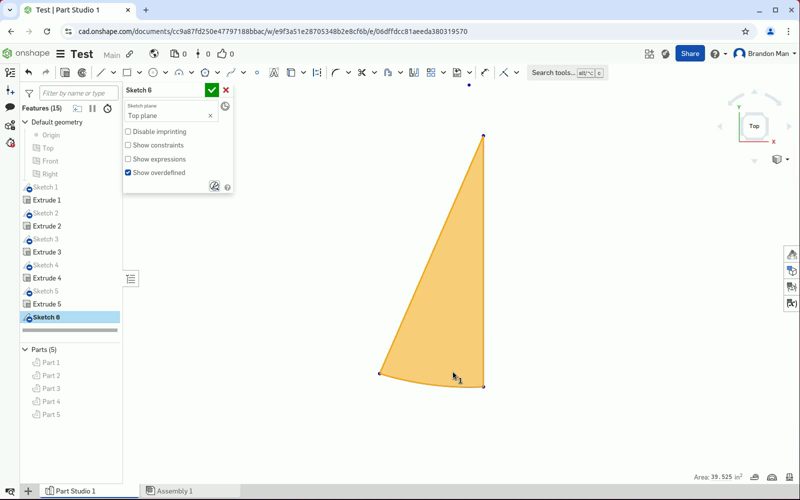
scroll(-6)
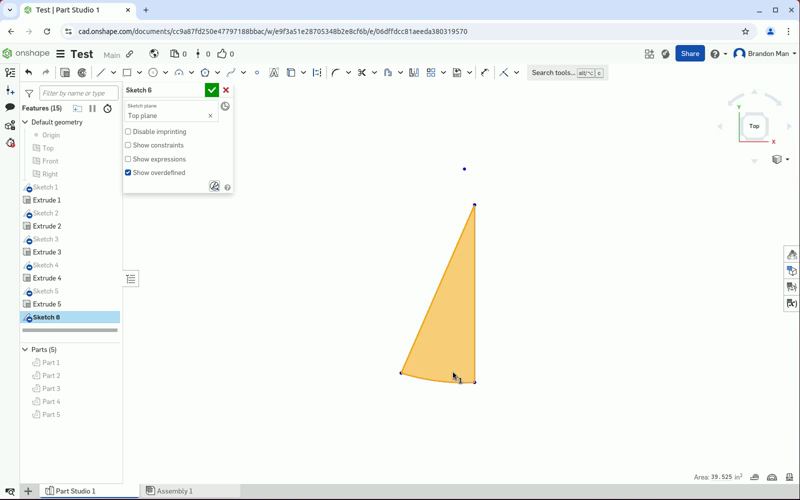
scroll(-6)
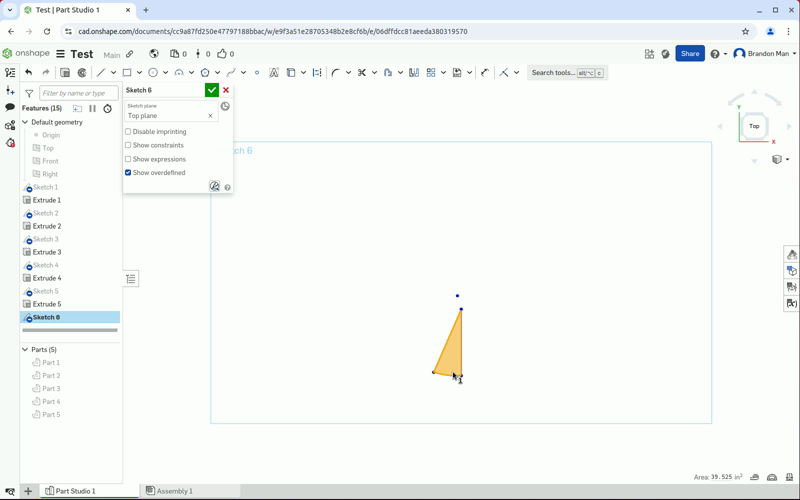
mouse_move(73, 352)
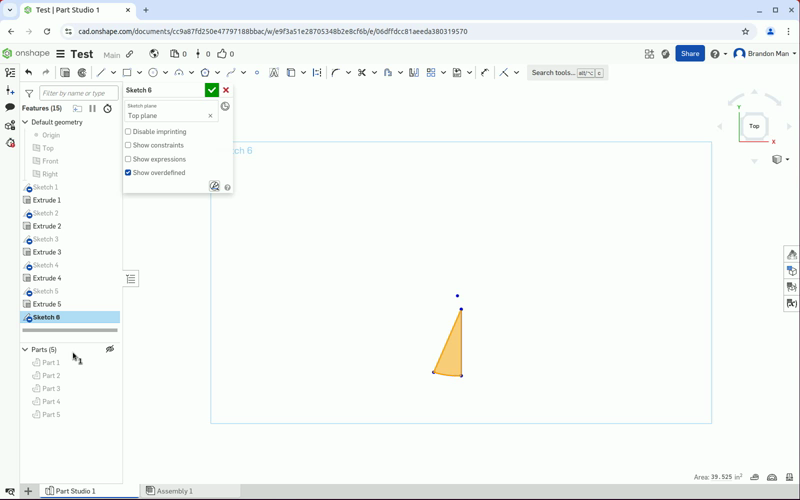
key(shift+y)
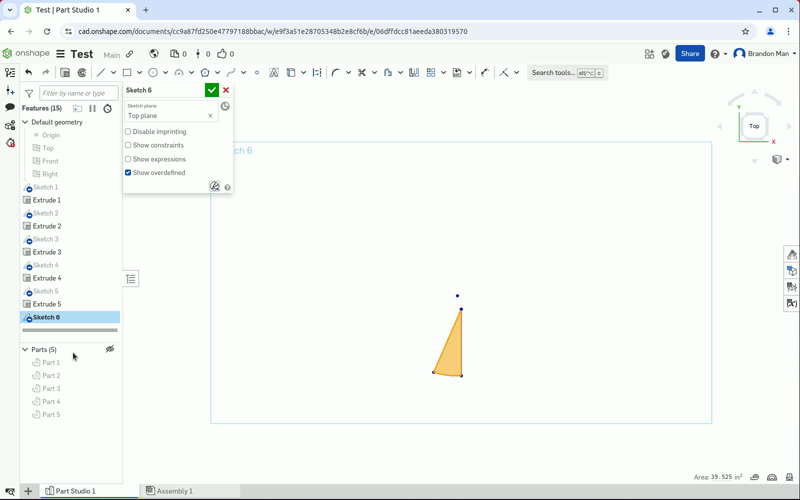
key(shift+e)
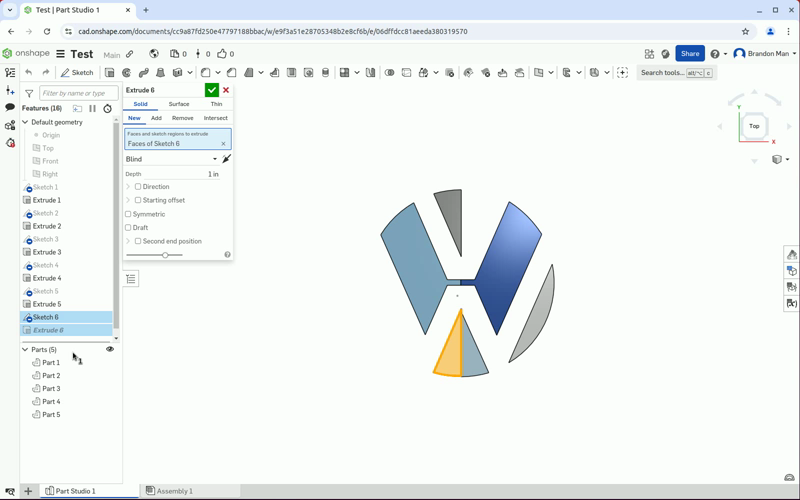
mouse_move(143, 106)
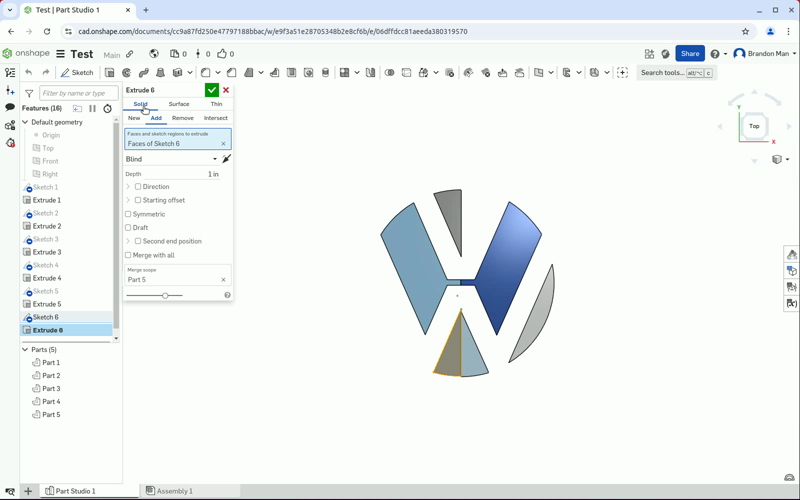
click(143, 106)
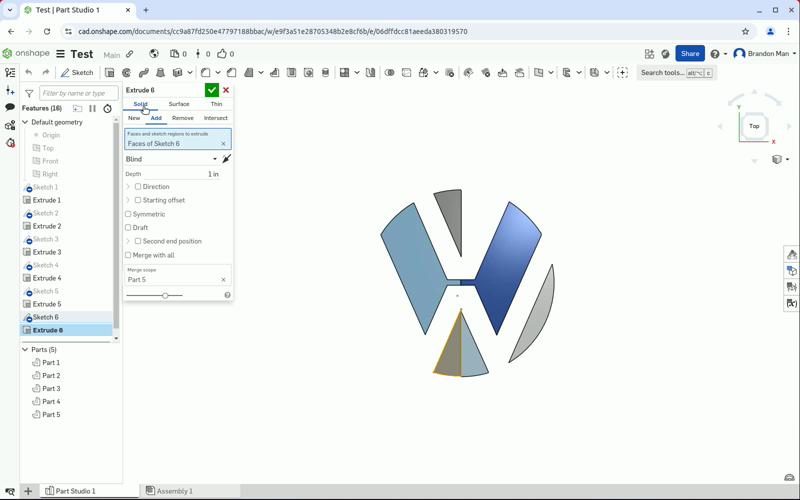
mouse_move(137, 120)
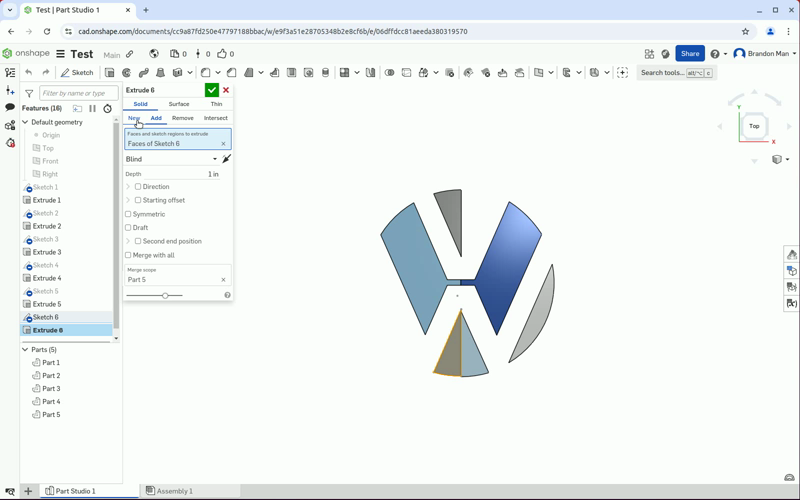
click(137, 120)
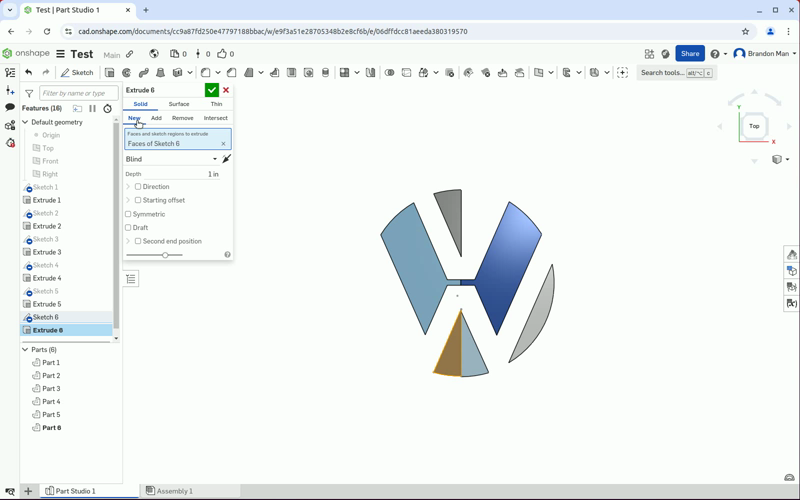
key(tab, 4)
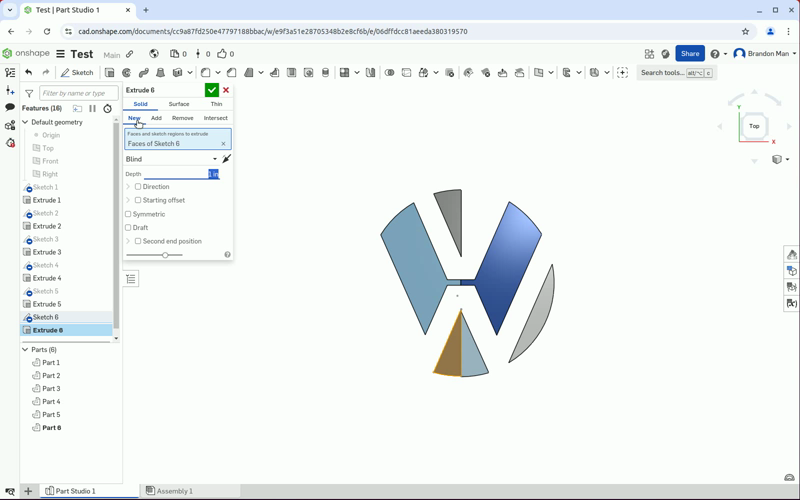
text(23.108)
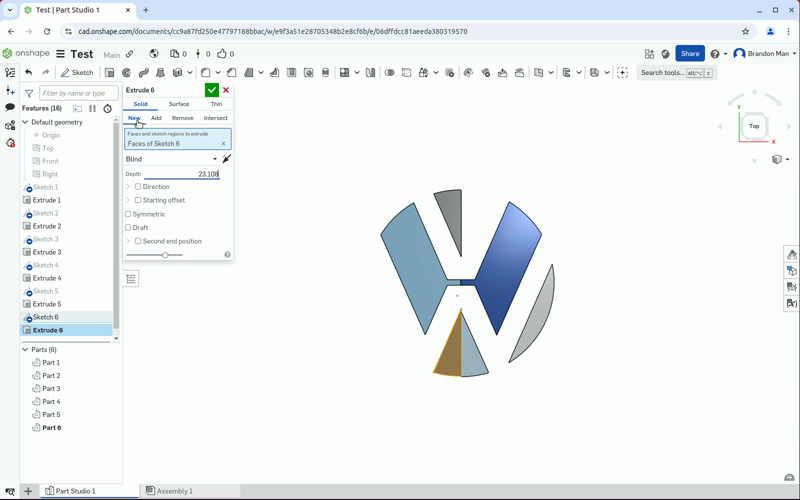
key(enter)
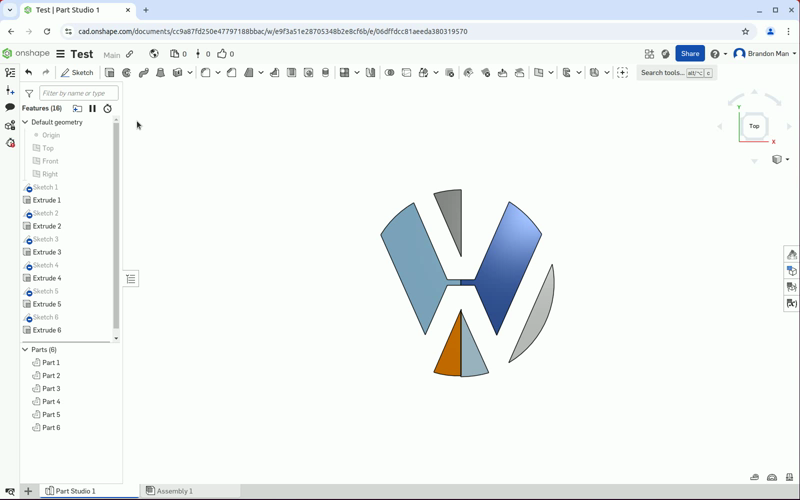
key(shift+h)
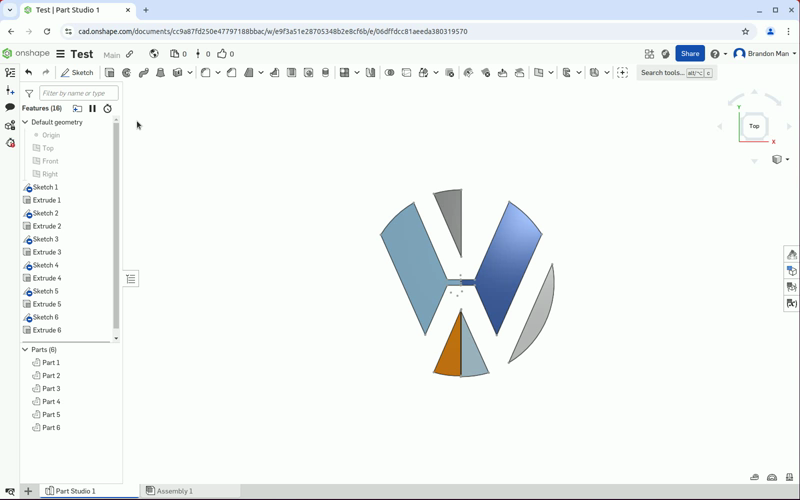
key(shift+h)
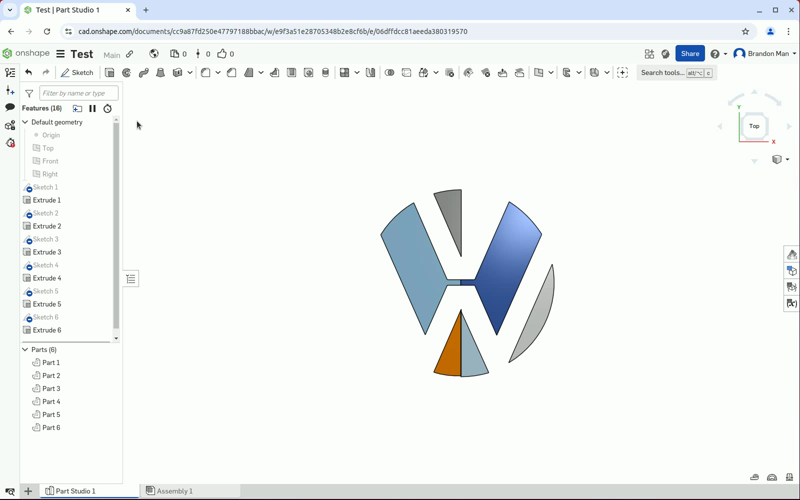
mouse_move(69, 189)
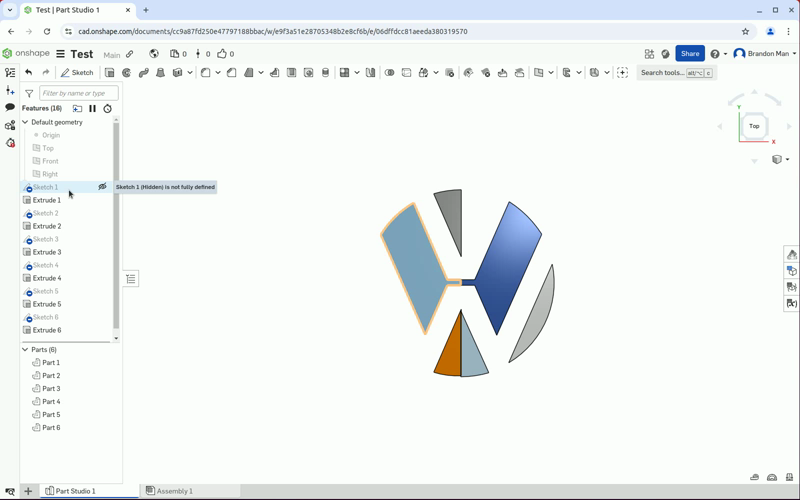
click(69, 189)
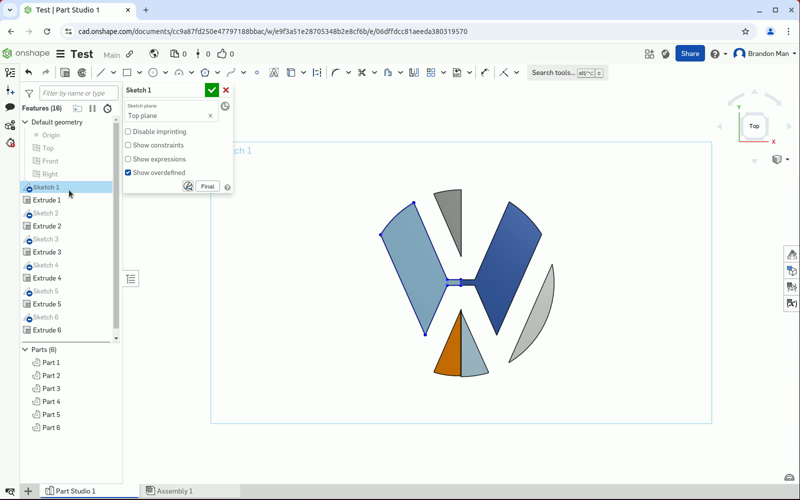
mouse_move(229, 92)
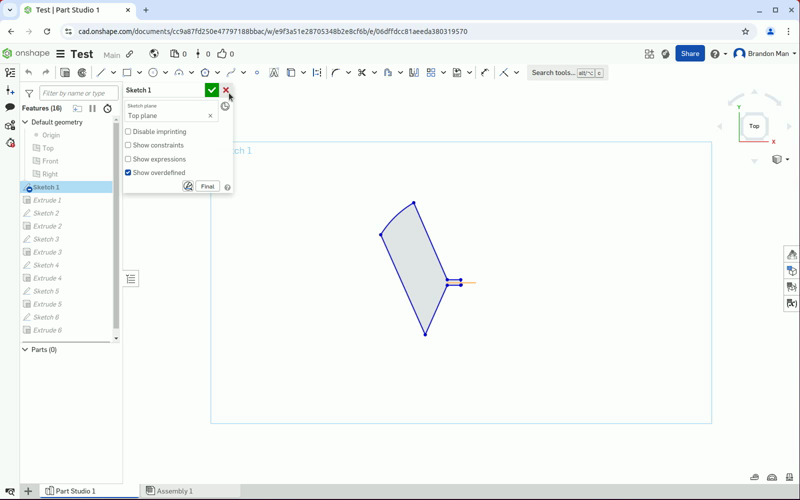
click(229, 92)
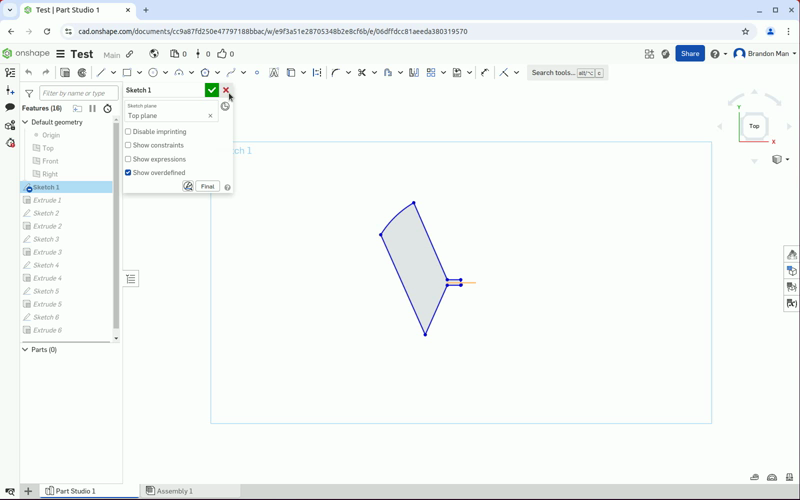
key(shift+s)
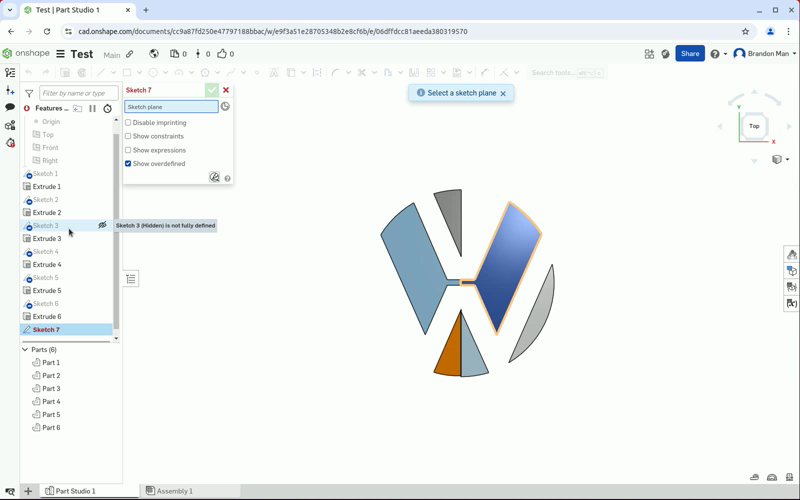
scroll(3)
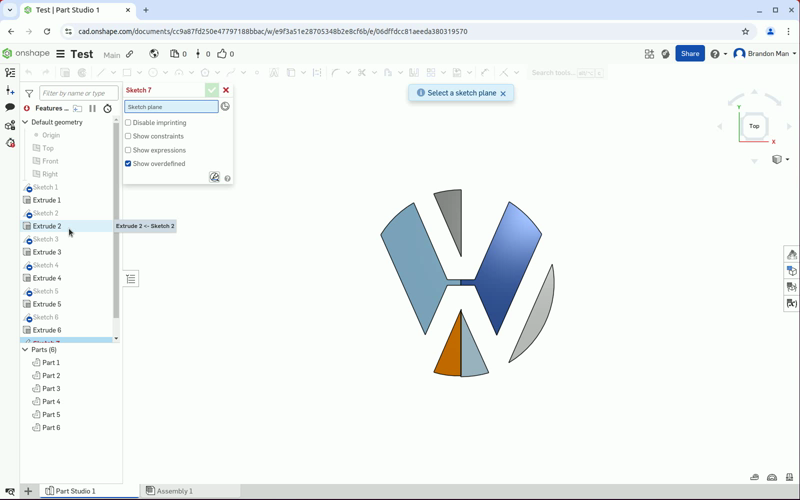
mouse_move(69, 150)
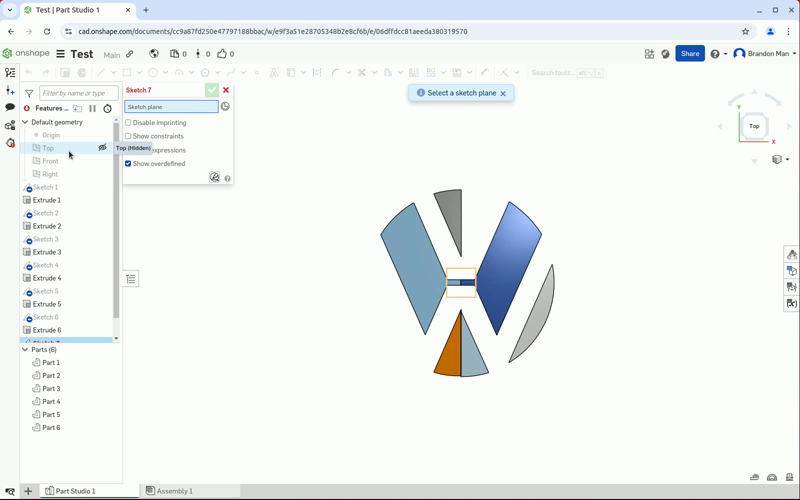
click(69, 150)
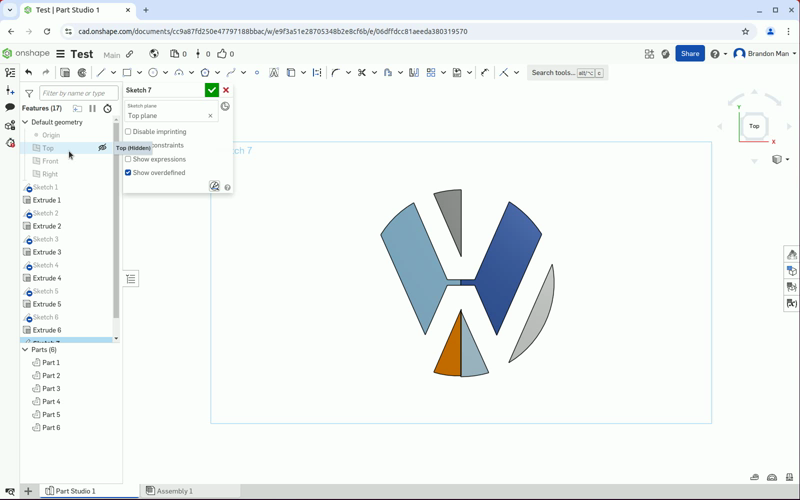
mouse_move(73, 352)
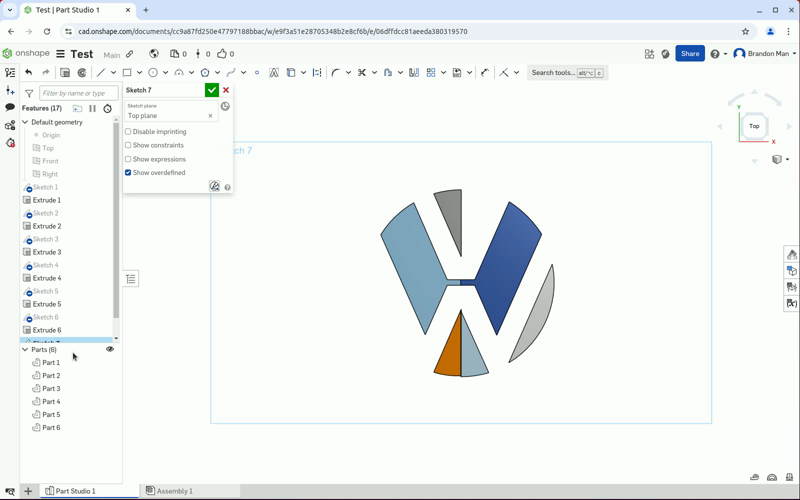
key(y)
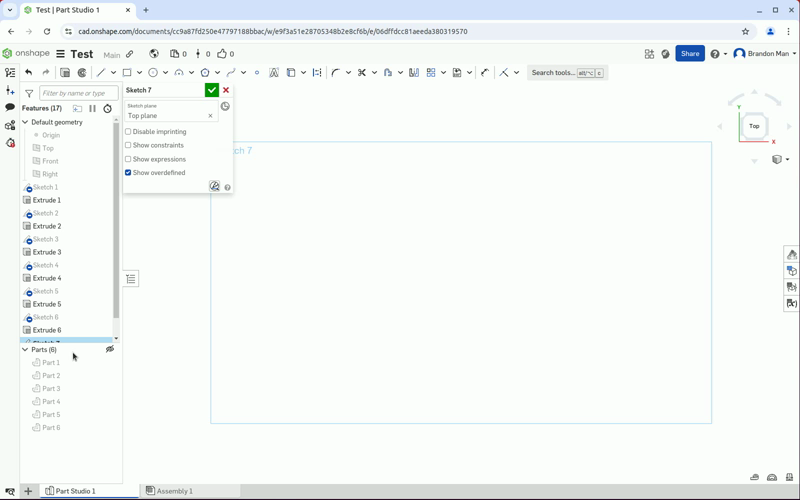
key(a)
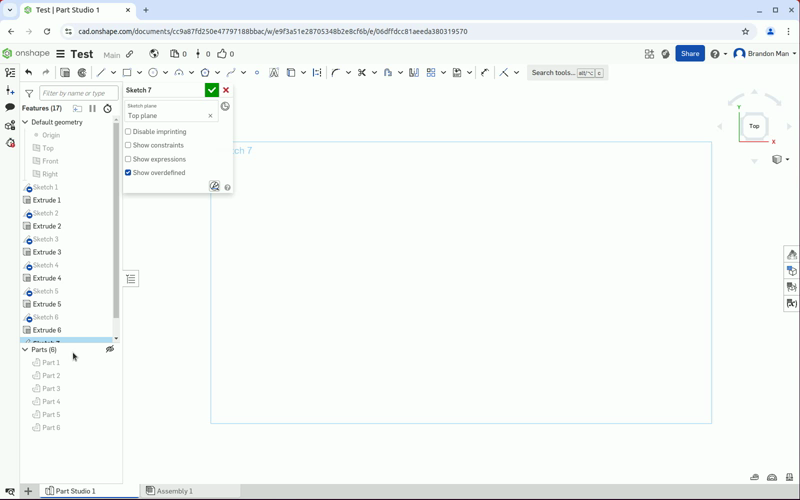
key_down(shift)
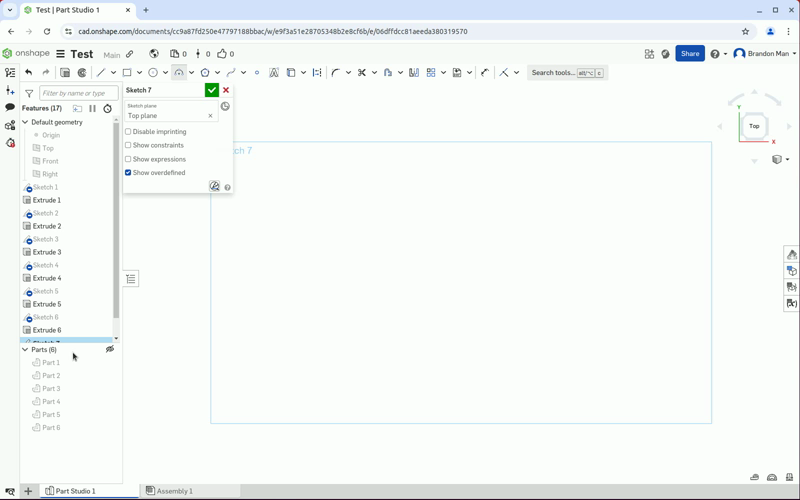
mouse_move(369, 265)
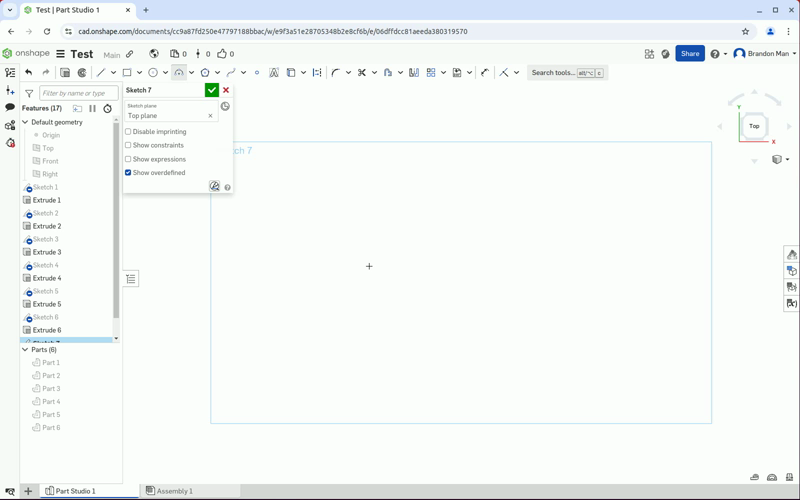
click(369, 265)
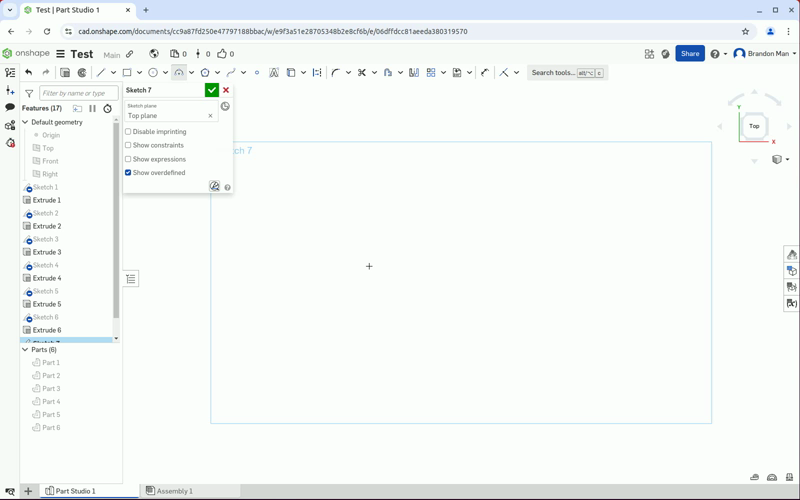
key_up(shift)
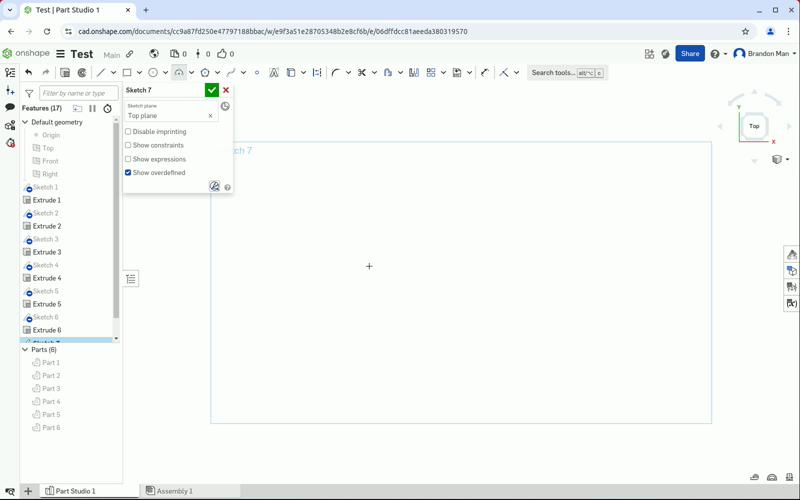
key_down(shift)
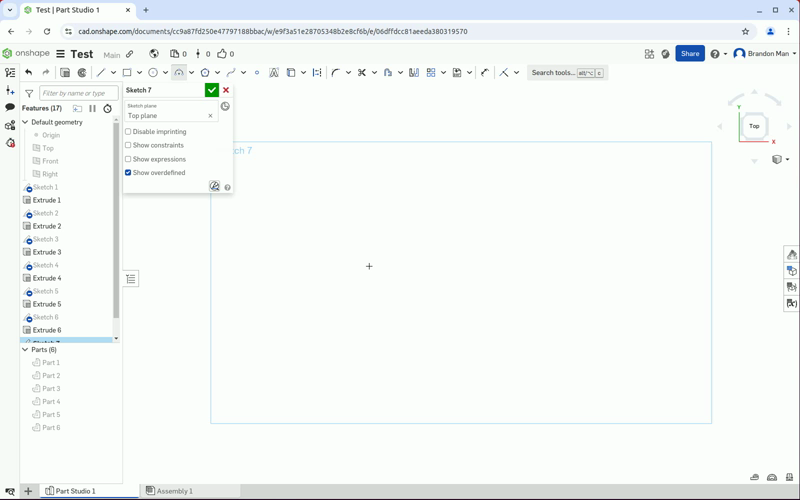
mouse_move(413, 363)
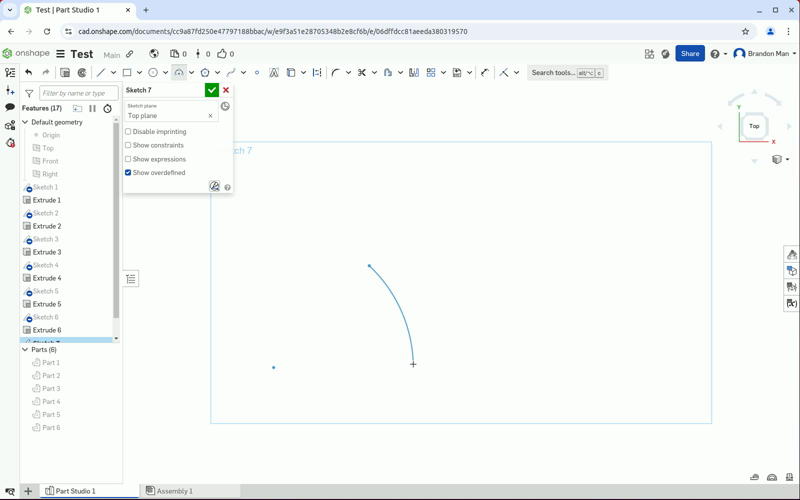
click(413, 363)
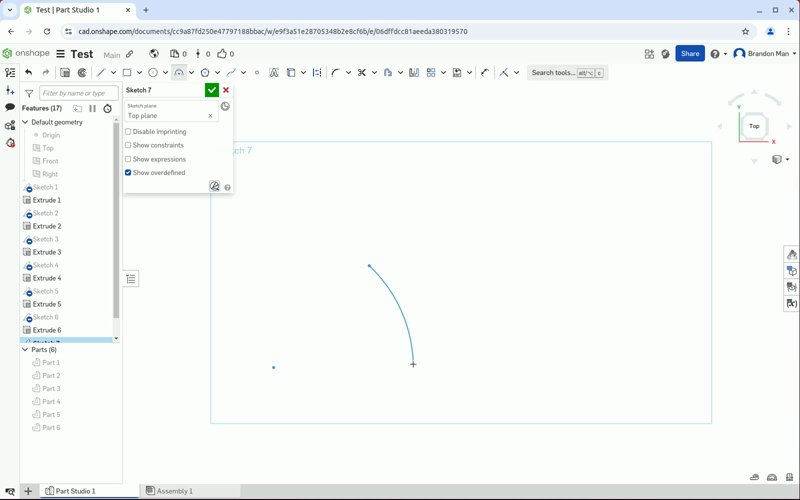
mouse_move(375, 321)
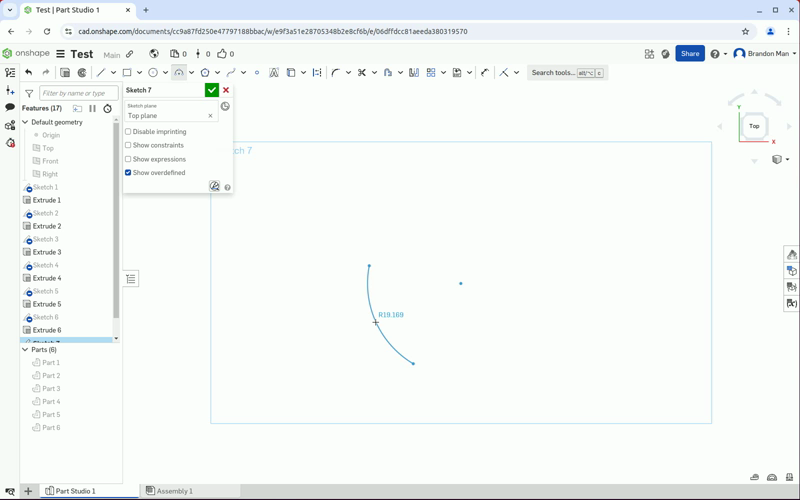
click(375, 321)
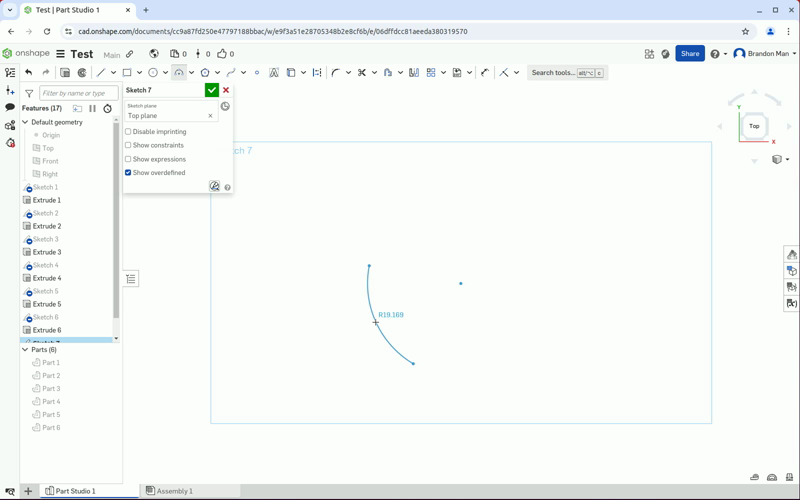
key_up(shift)
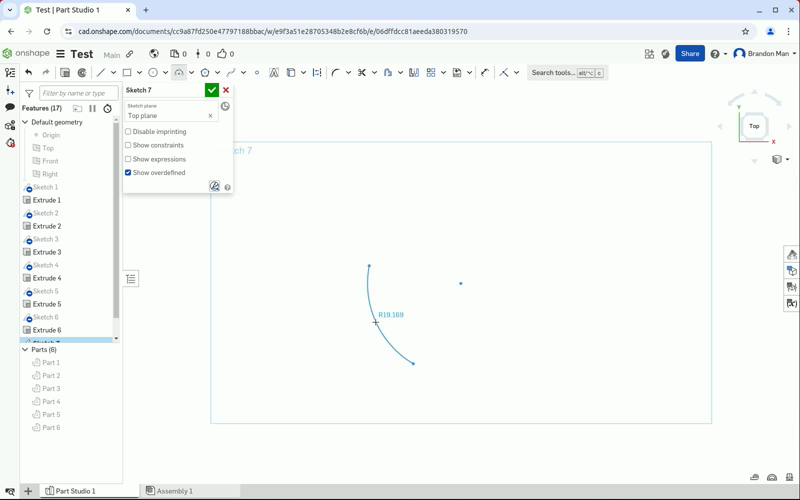
key(esc)
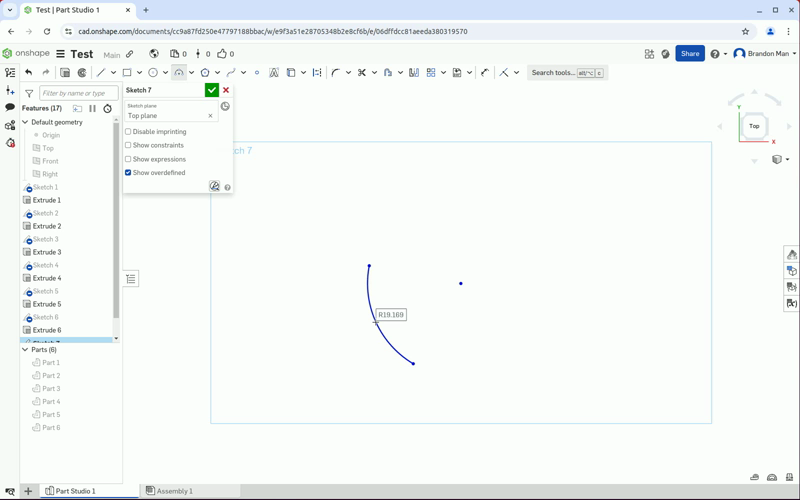
key(l)
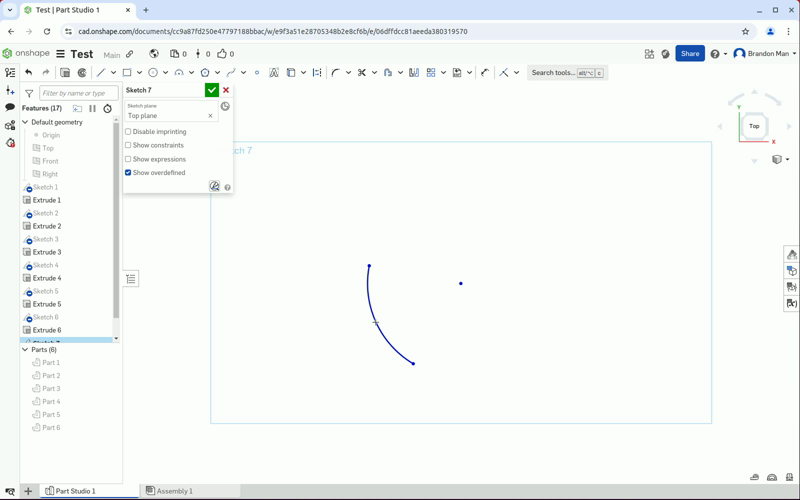
mouse_move(413, 363)
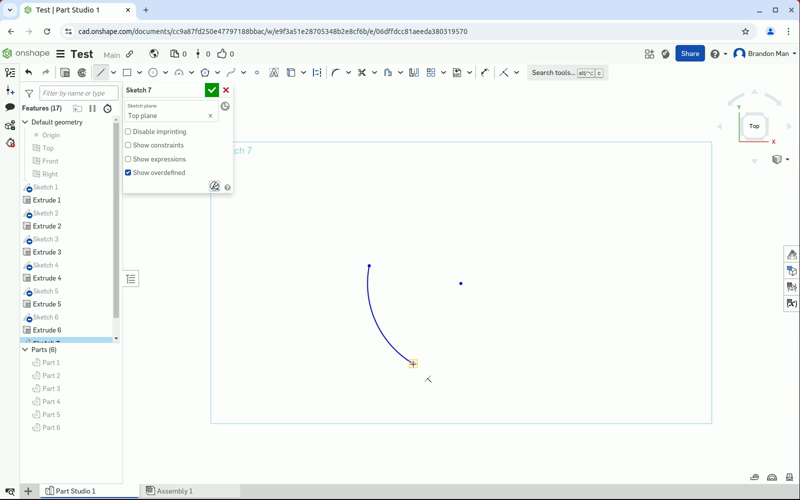
click(413, 363)
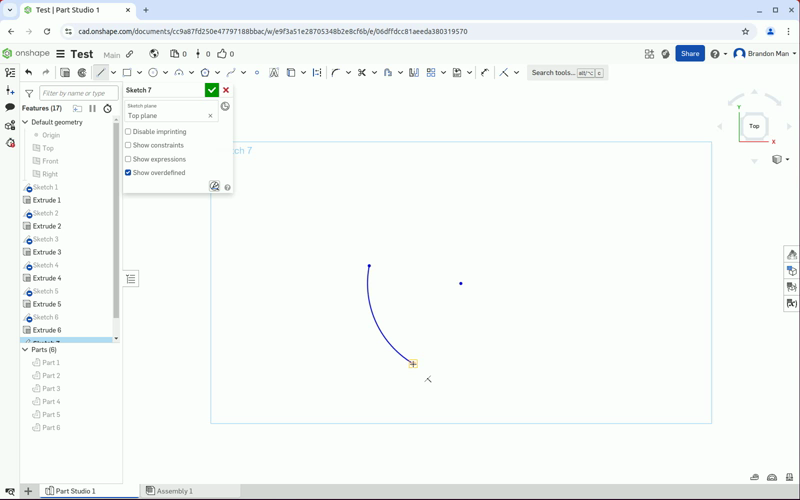
key_down(shift)
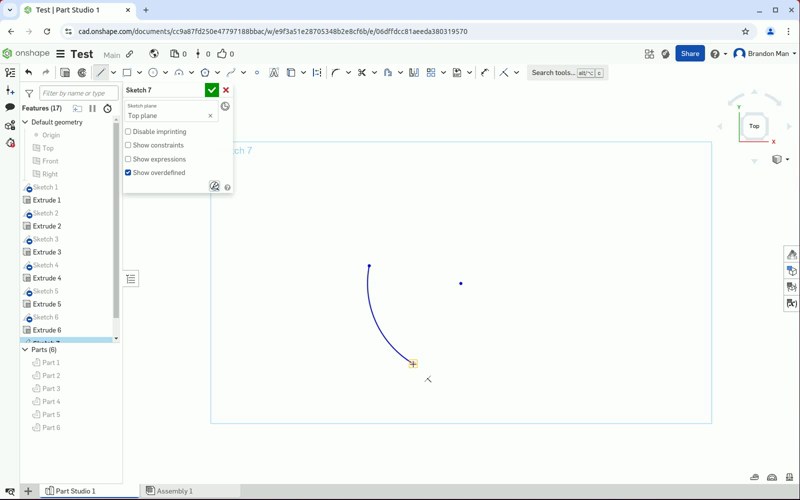
mouse_move(369, 265)
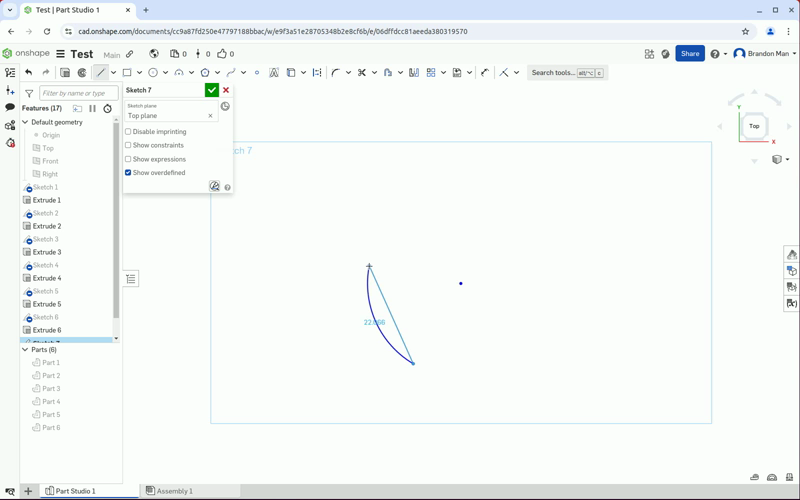
key_up(shift)
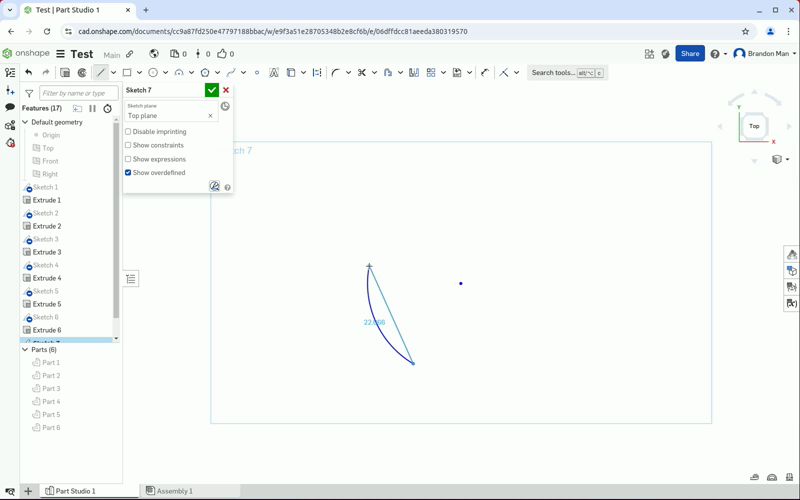
click(369, 265)
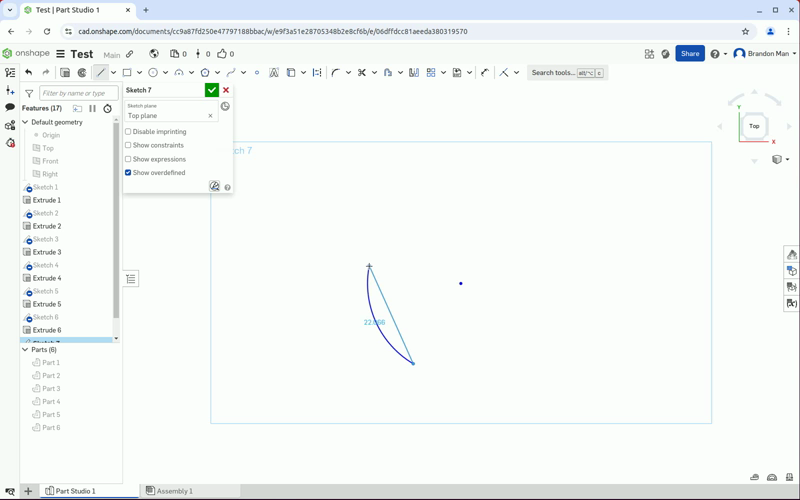
key(esc)
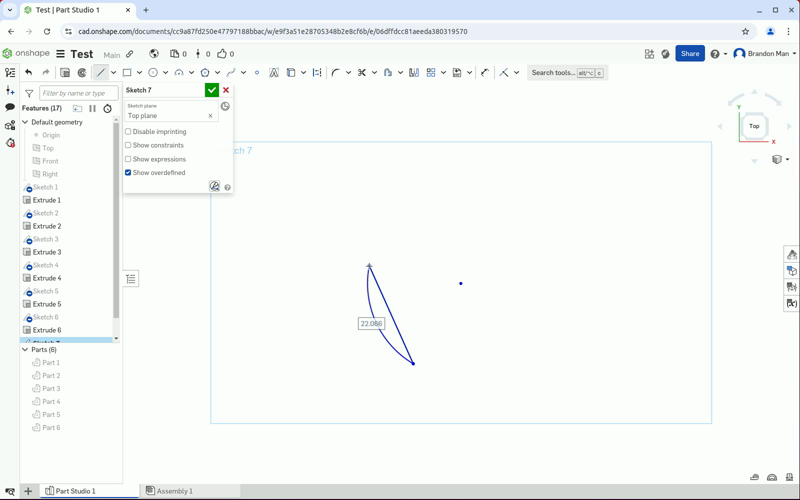
mouse_move(373, 304)
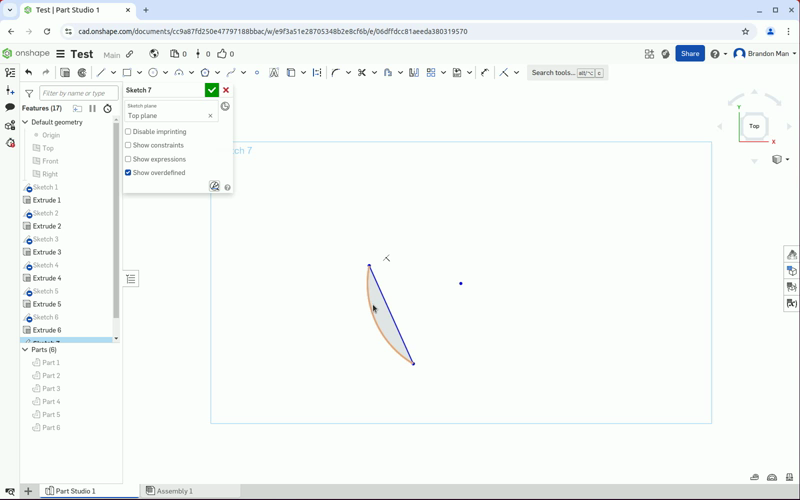
scroll(6)
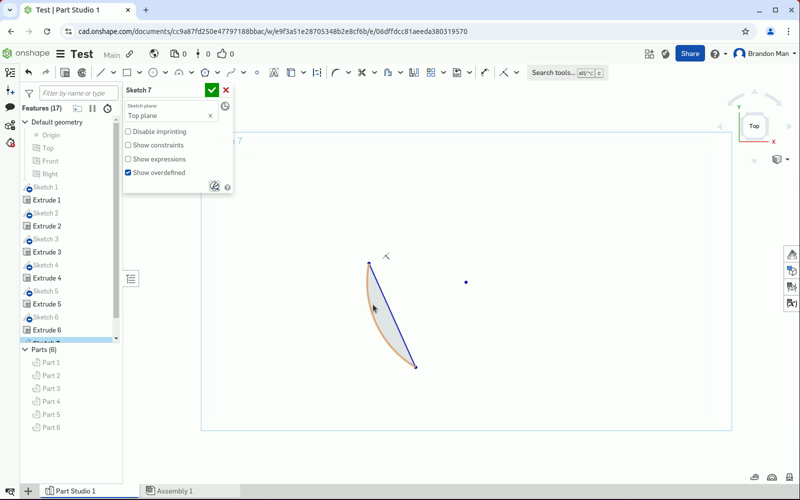
scroll(6)
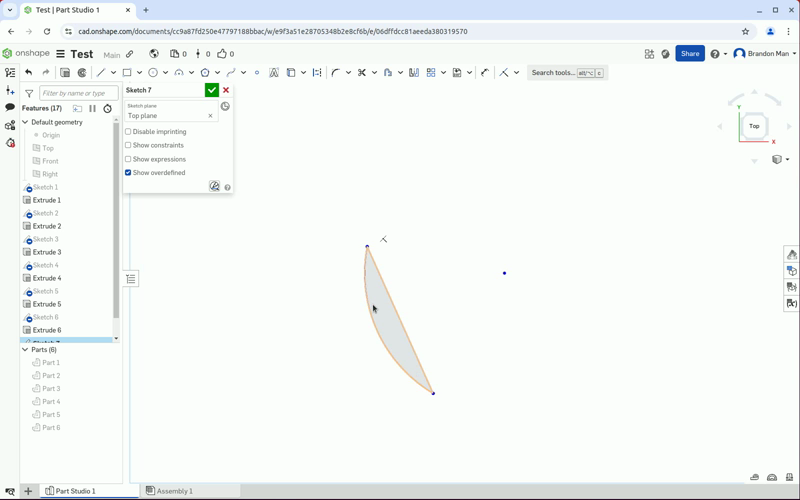
scroll(6)
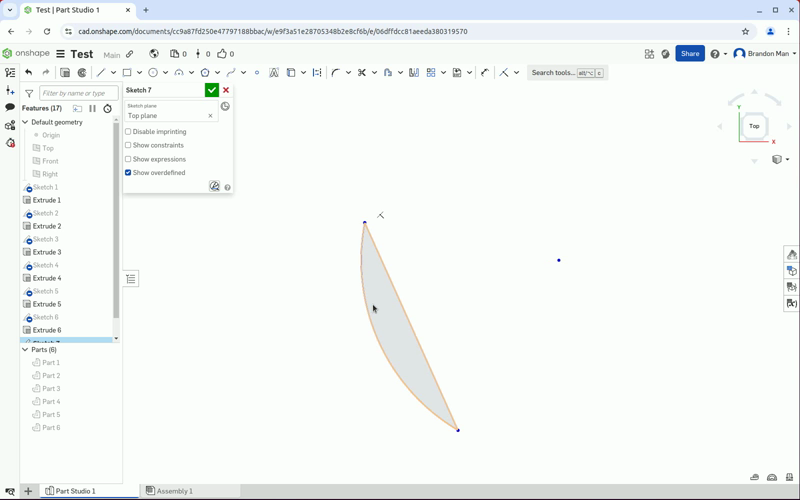
scroll(6)
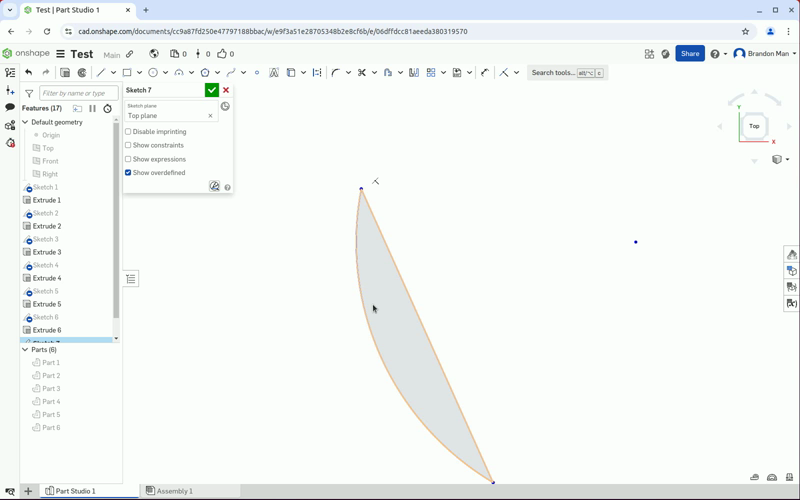
scroll(6)
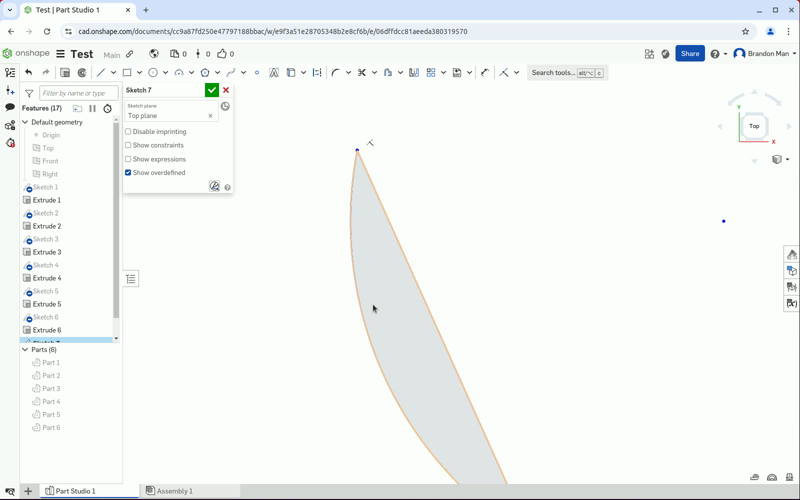
scroll(6)
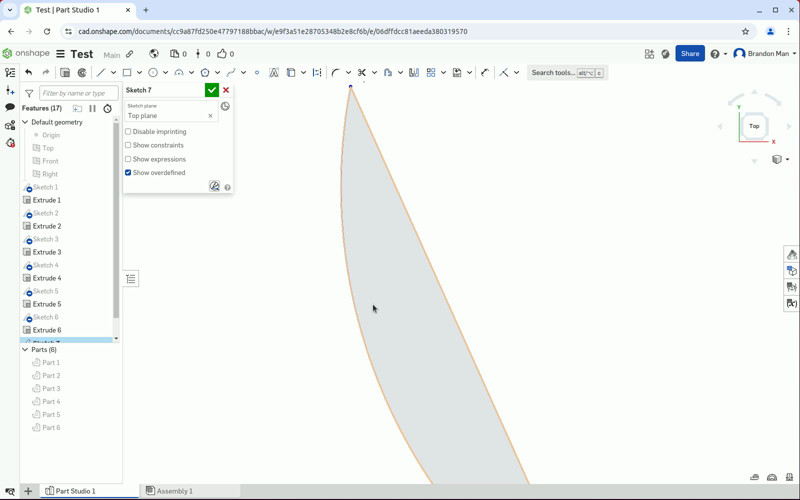
scroll(6)
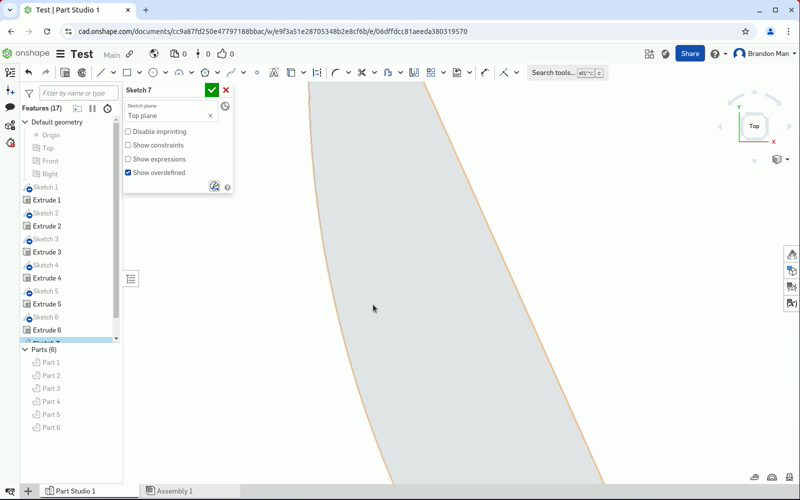
click(373, 304)
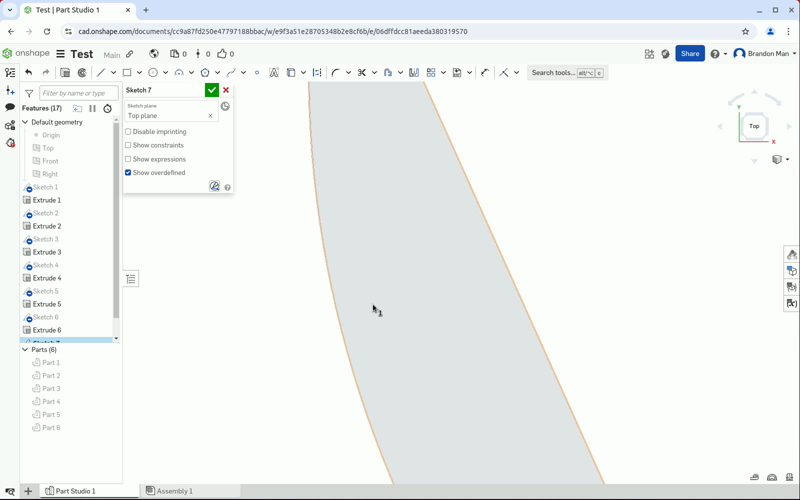
scroll(-6)
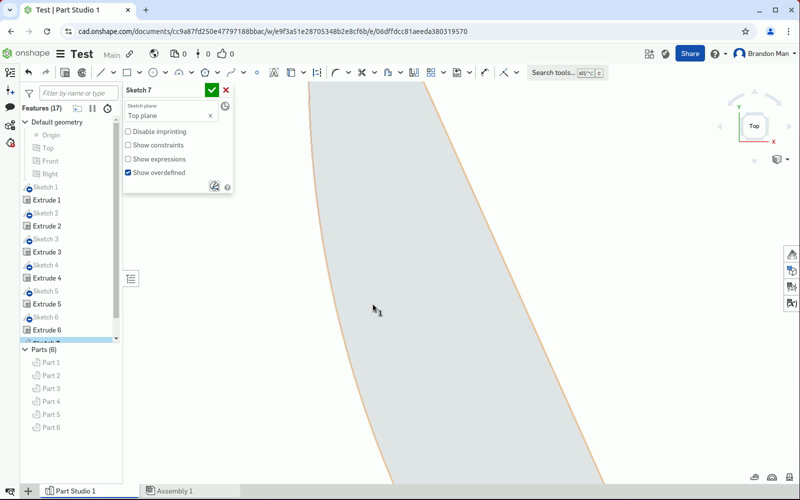
scroll(-6)
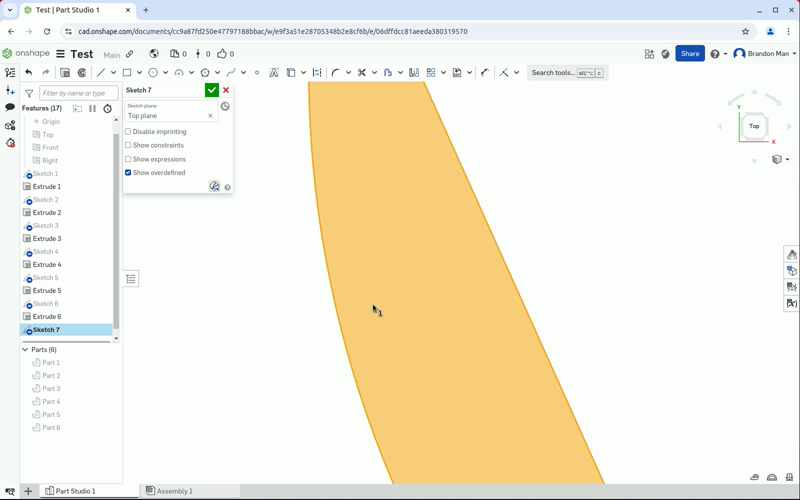
scroll(-6)
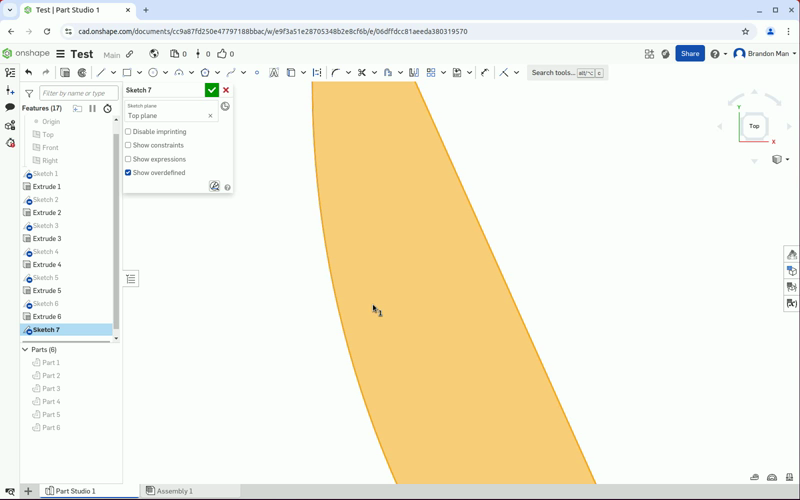
scroll(-6)
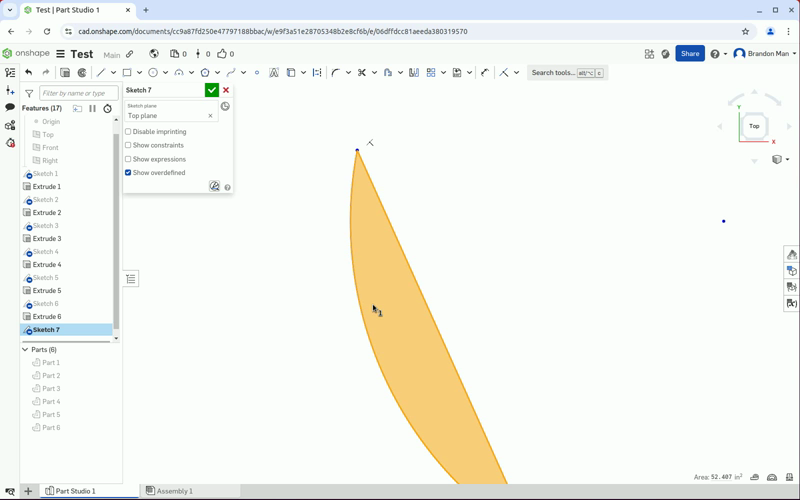
scroll(-6)
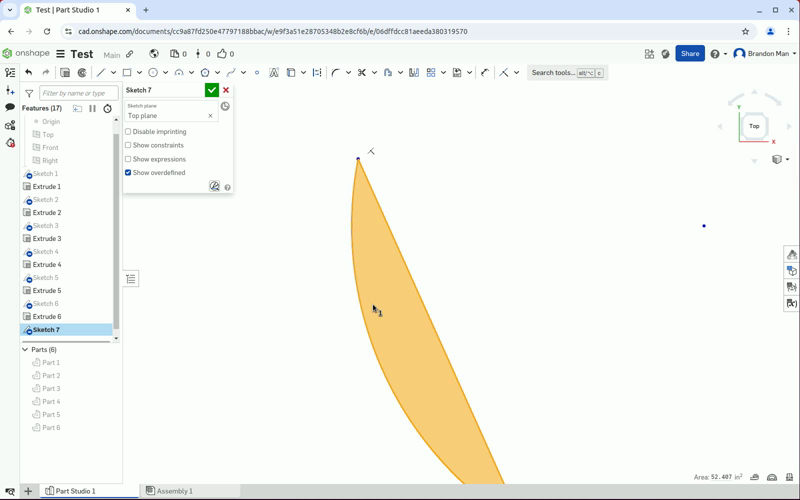
scroll(-6)
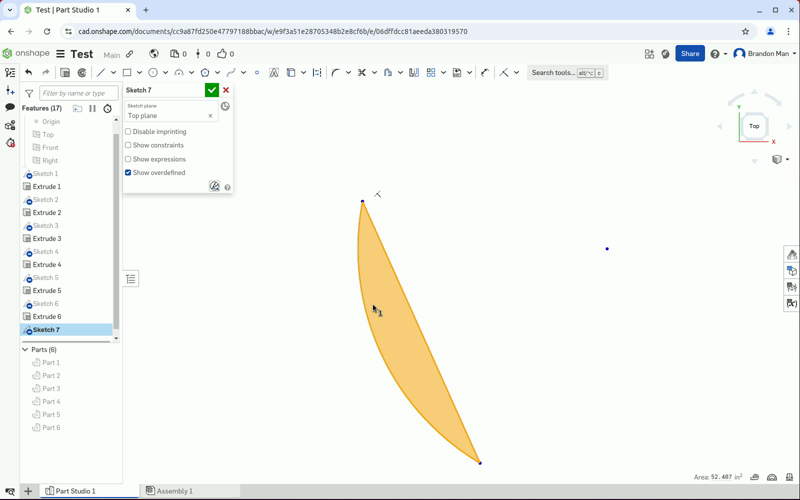
scroll(-6)
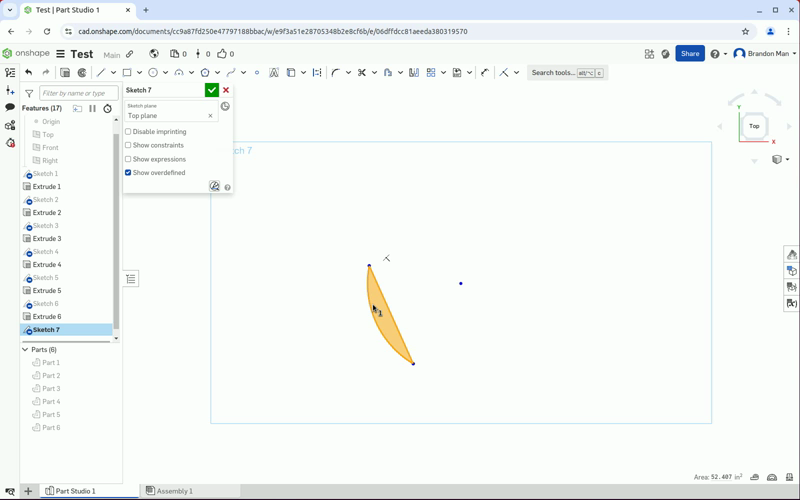
mouse_move(73, 352)
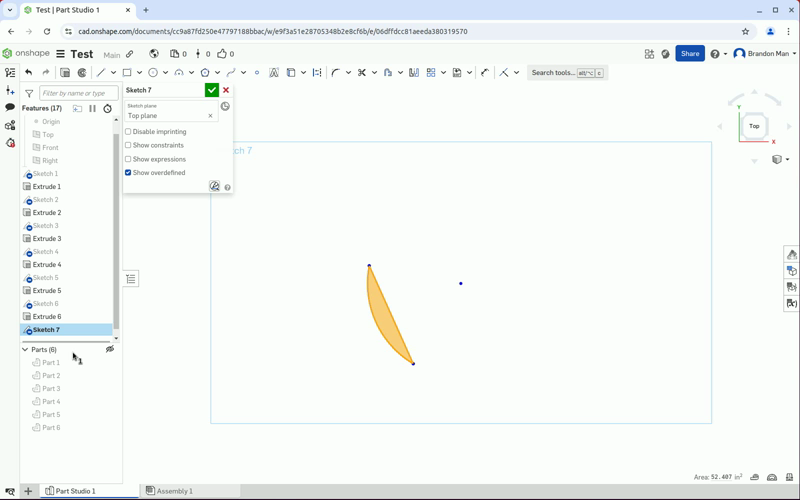
key(shift+y)
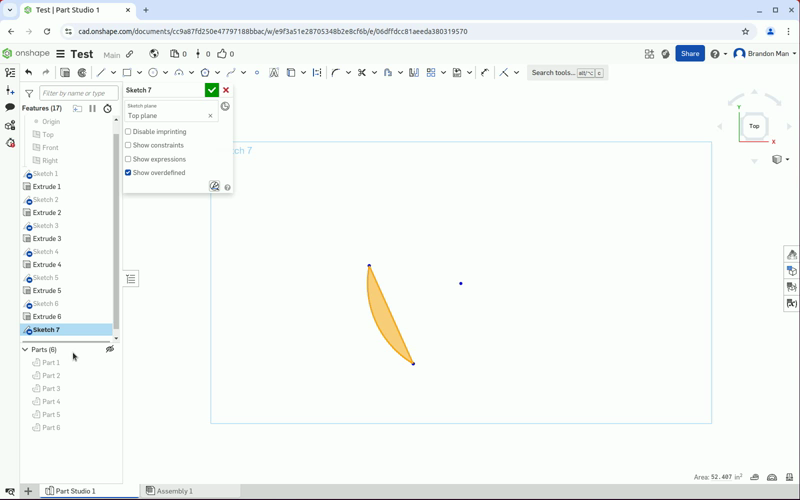
key(shift+e)
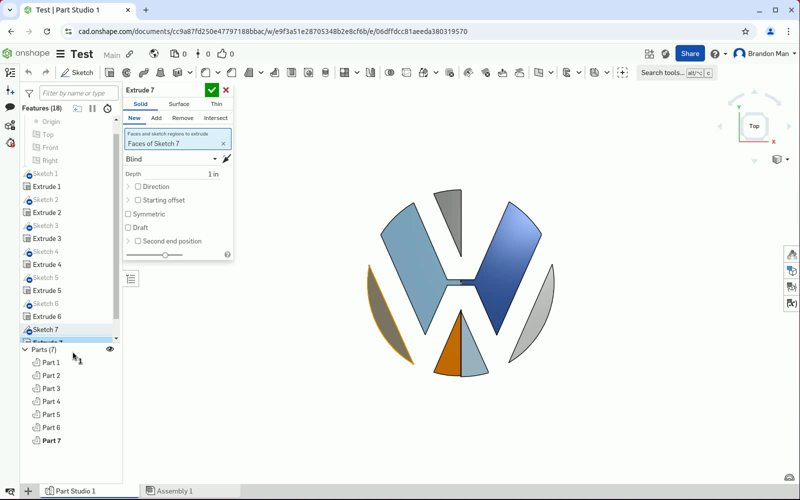
mouse_move(143, 106)
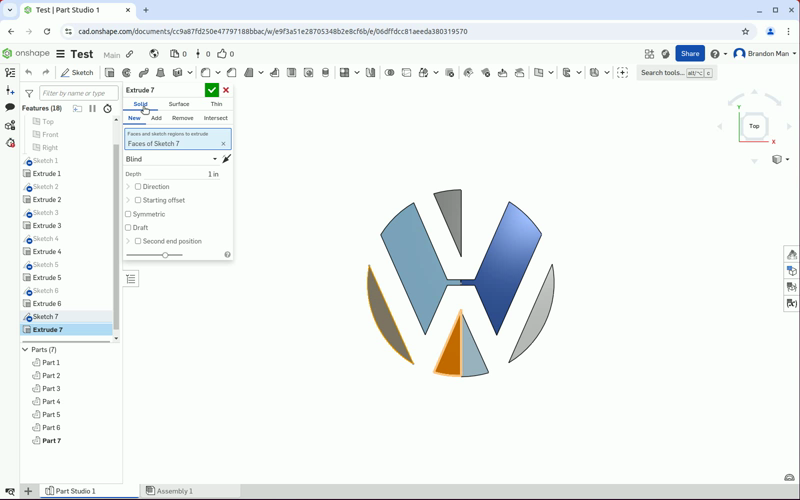
click(143, 106)
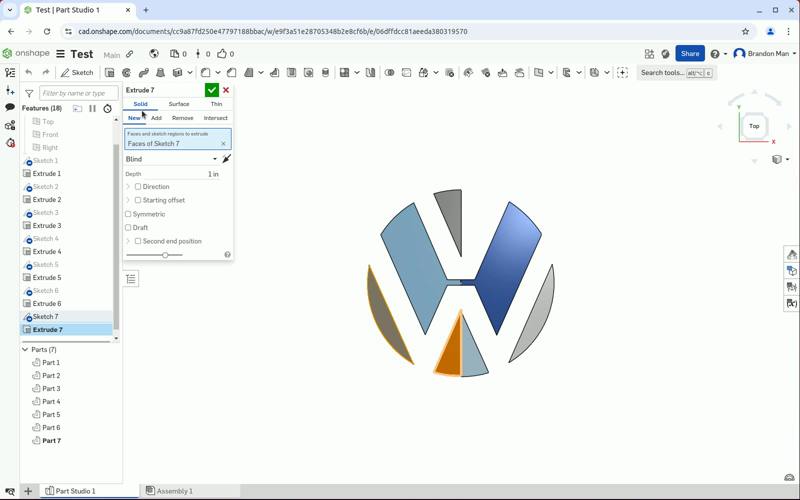
mouse_move(137, 120)
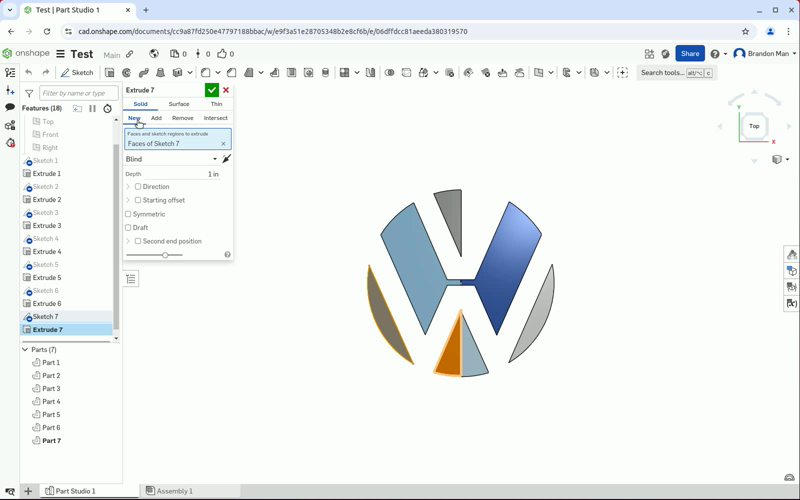
click(137, 120)
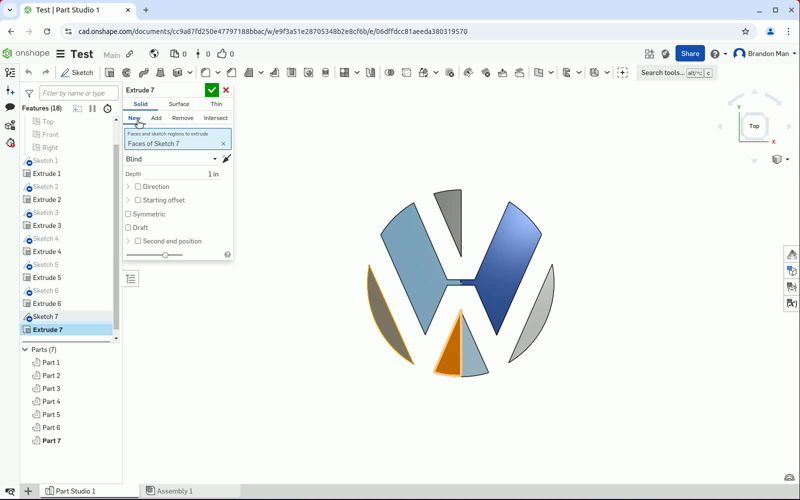
key(tab, 4)
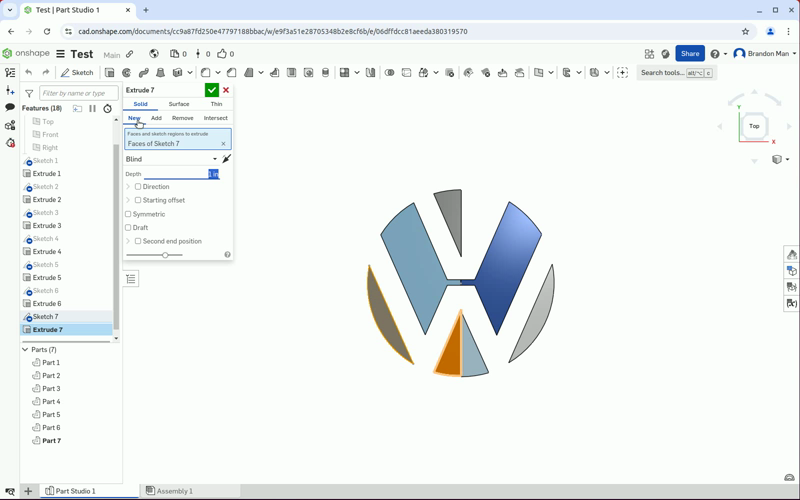
text(23.108)
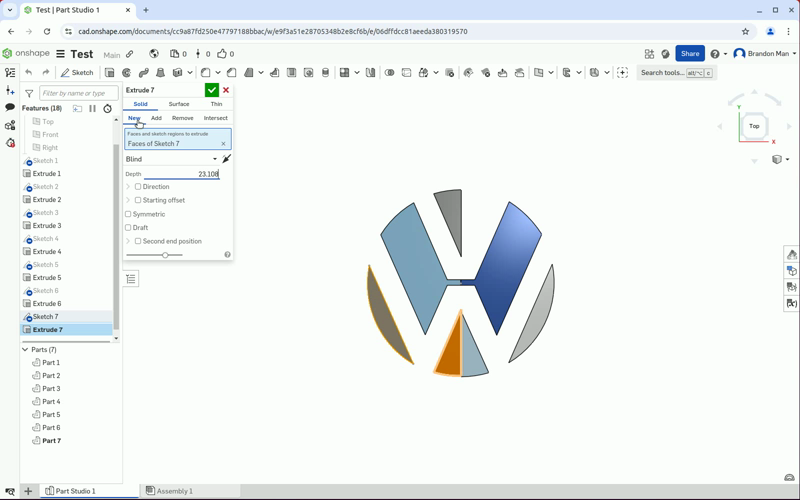
key(enter)
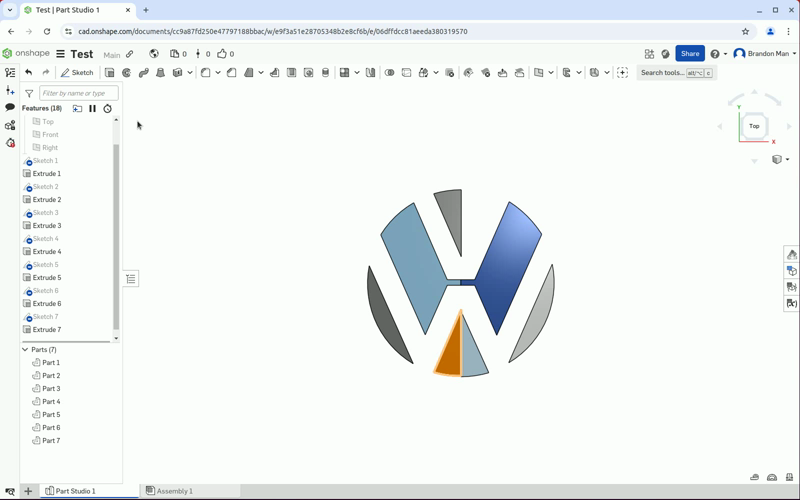
key(shift+h)
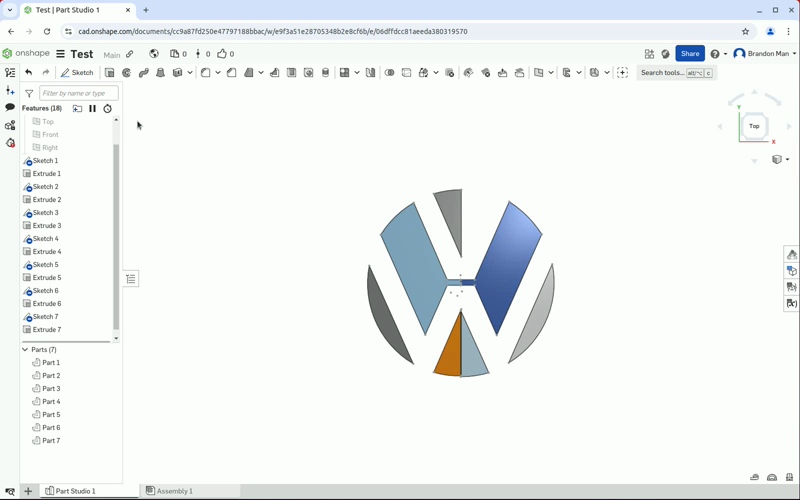
key(shift+h)
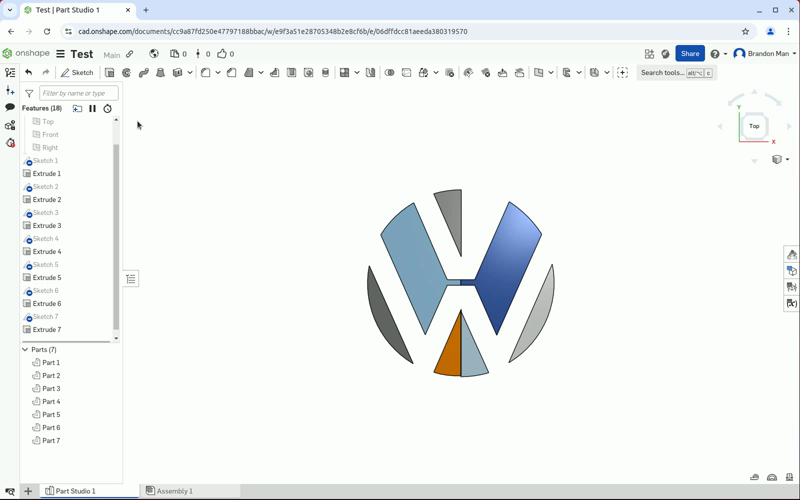
mouse_move(69, 163)
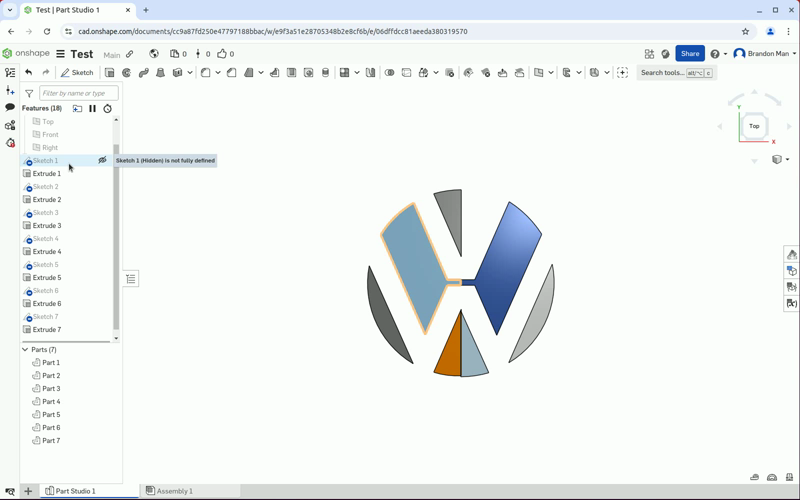
click(69, 163)
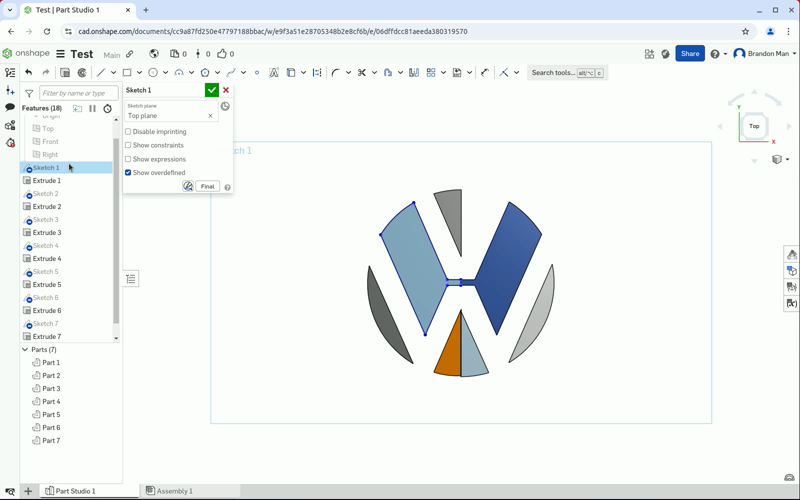
mouse_move(229, 92)
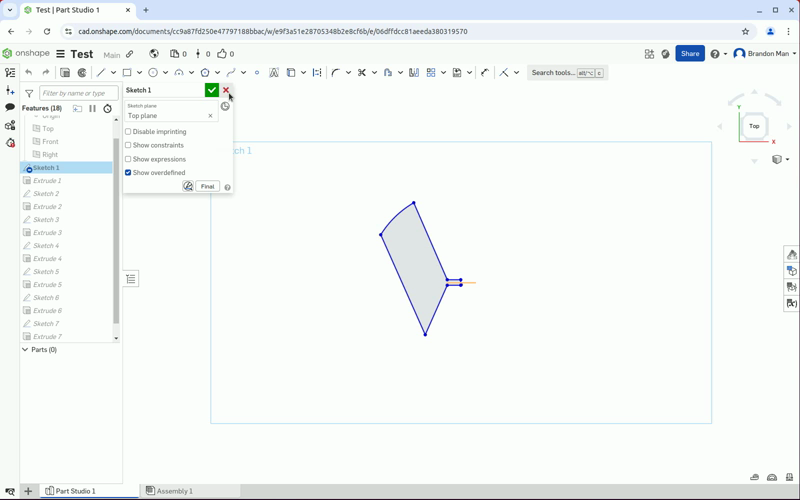
click(229, 92)
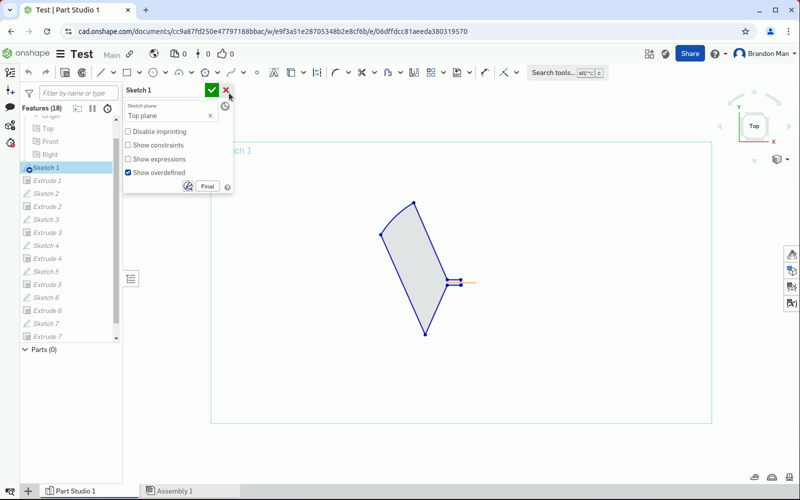
key(shift+s)
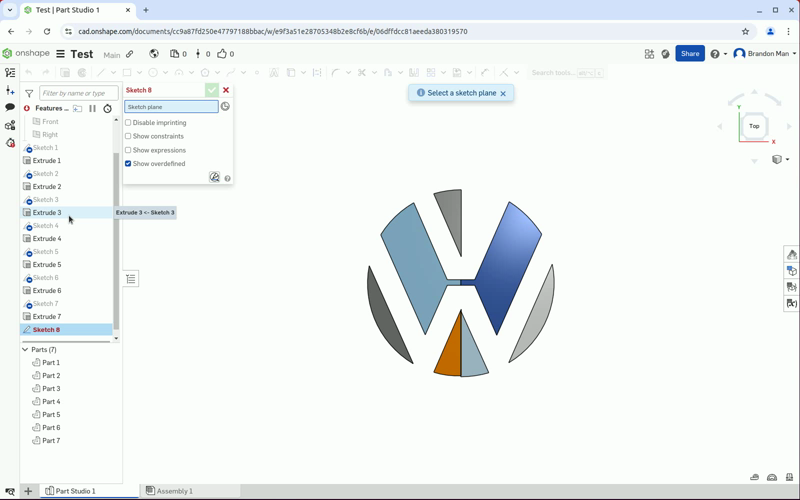
scroll(3)
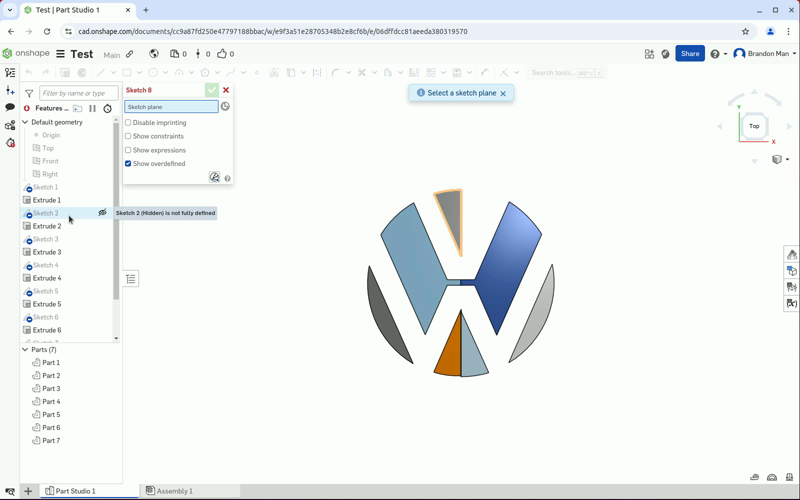
mouse_move(69, 150)
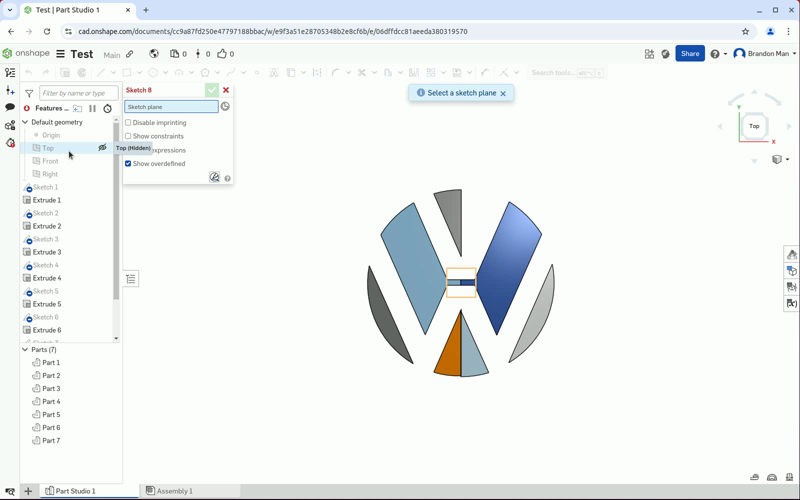
click(69, 150)
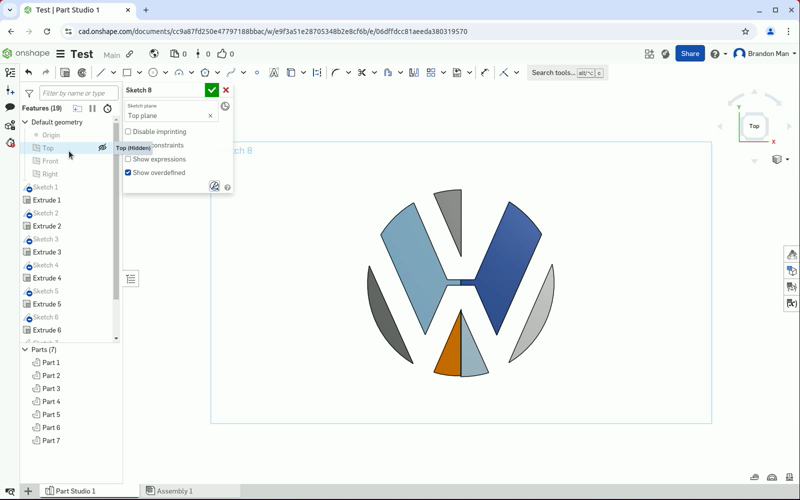
mouse_move(73, 352)
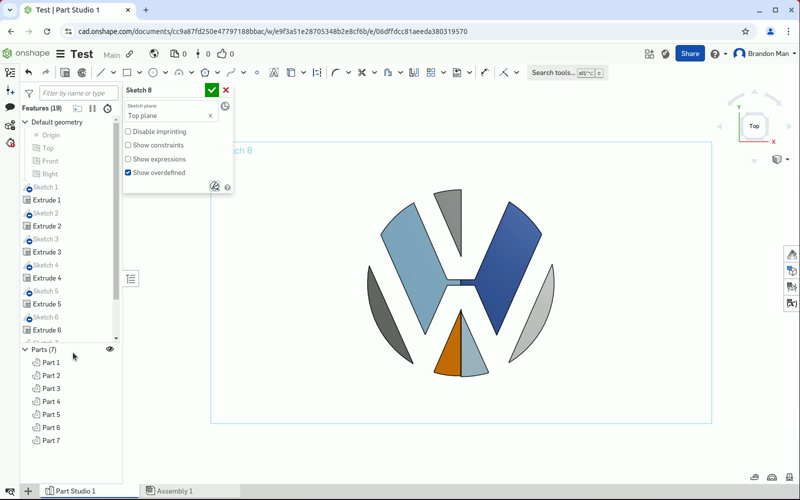
key(y)
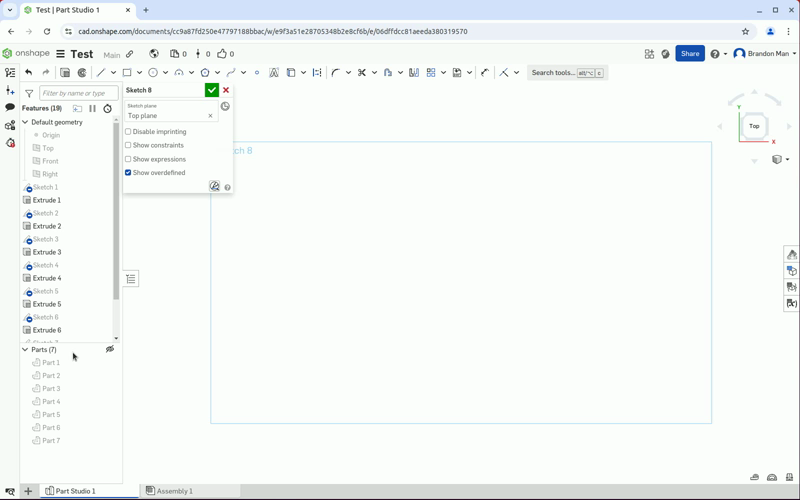
key(l)
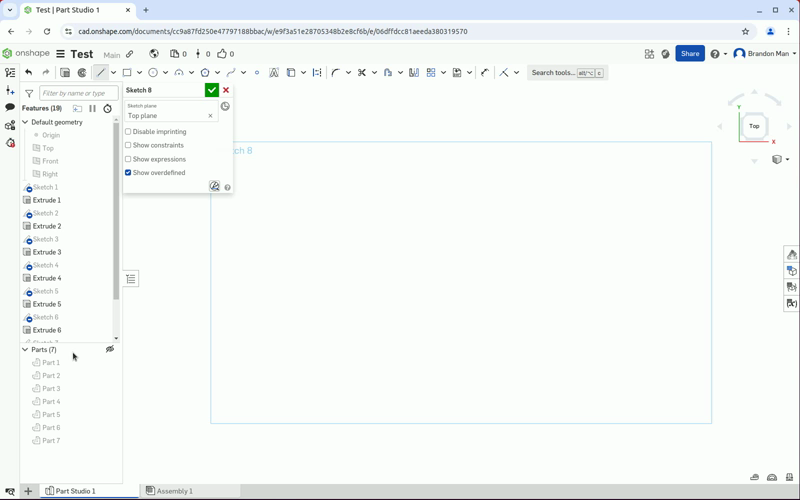
key_down(shift)
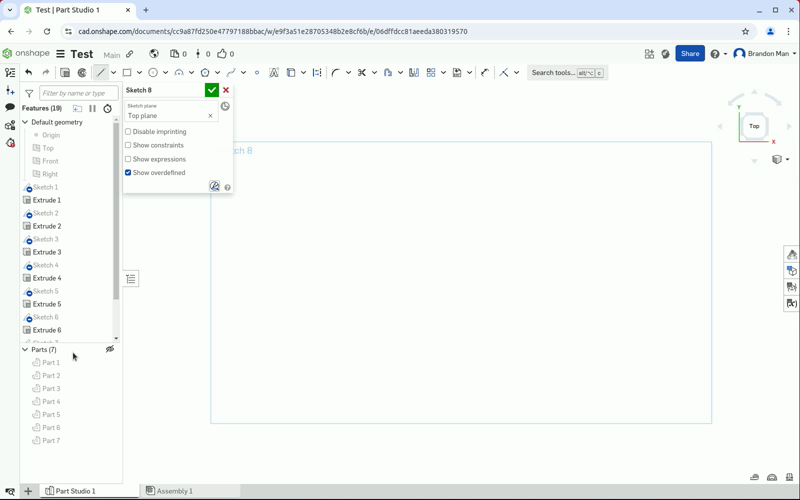
mouse_move(460, 254)
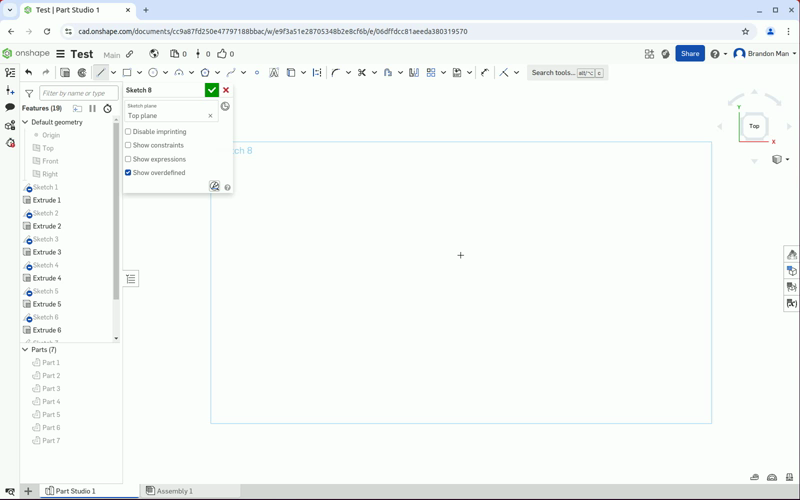
click(460, 254)
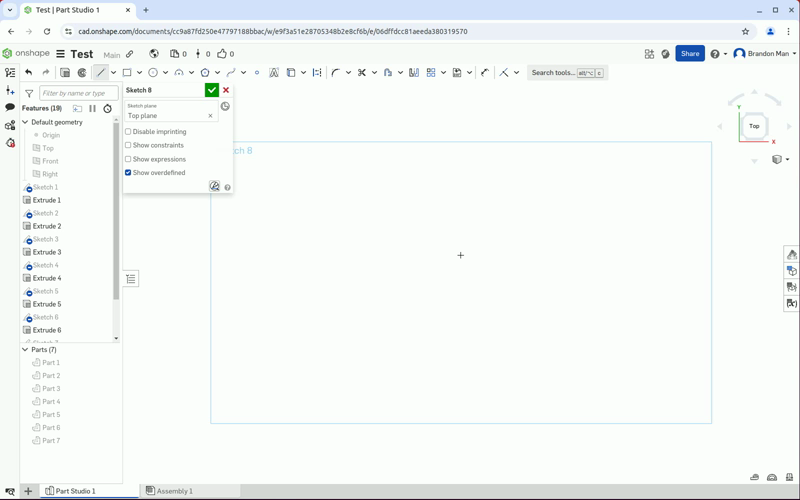
key_up(shift)
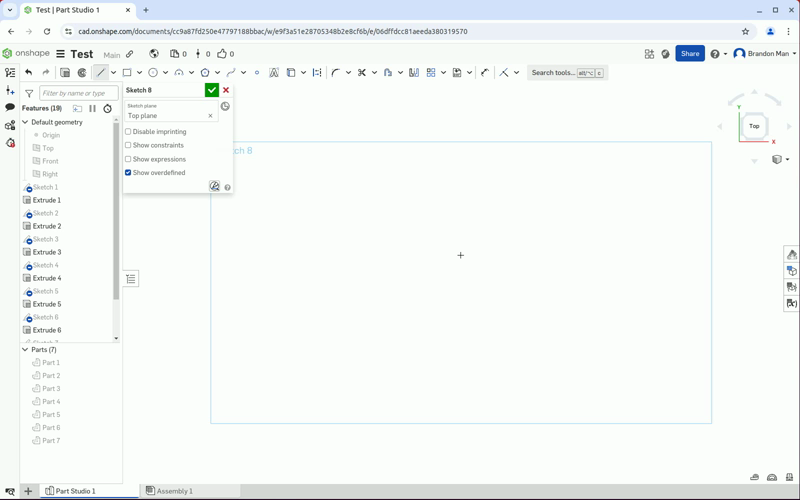
key_down(shift)
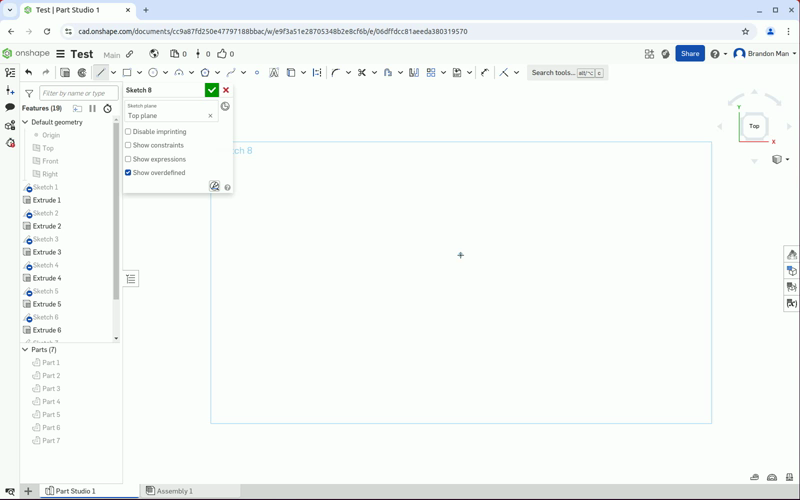
mouse_move(488, 192)
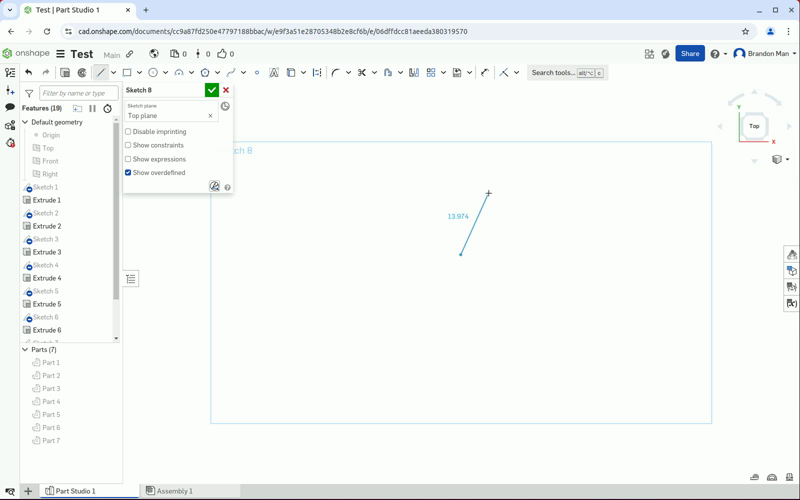
click(488, 192)
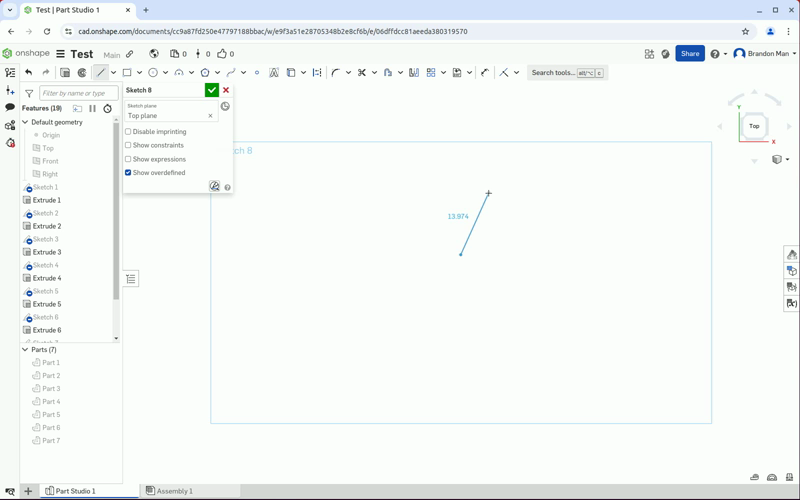
key_up(shift)
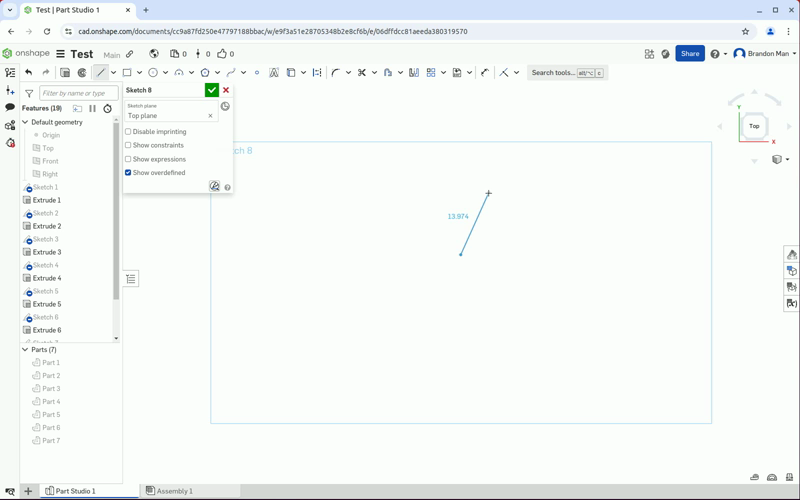
key(esc)
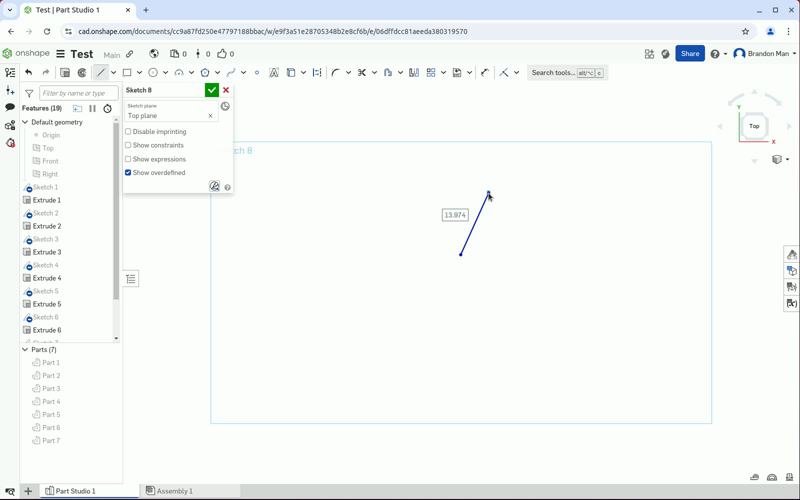
key(a)
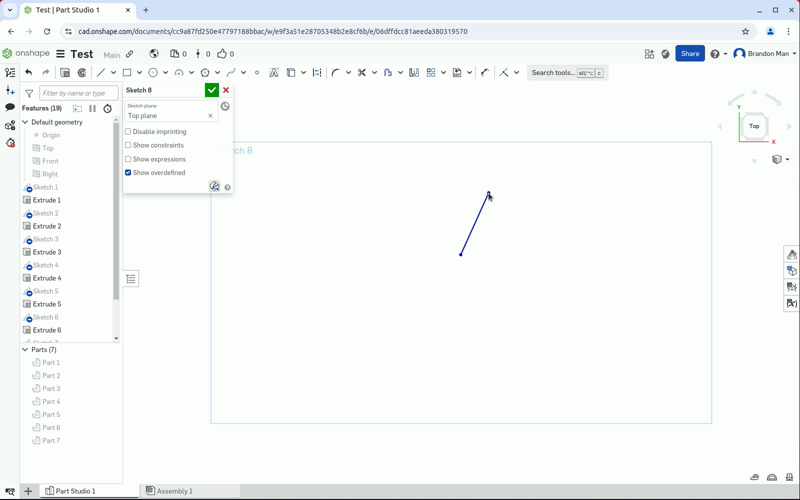
mouse_move(488, 192)
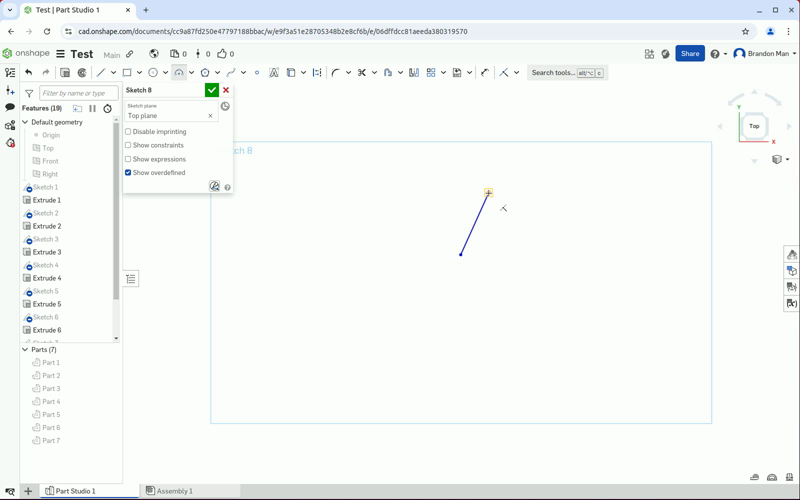
click(488, 192)
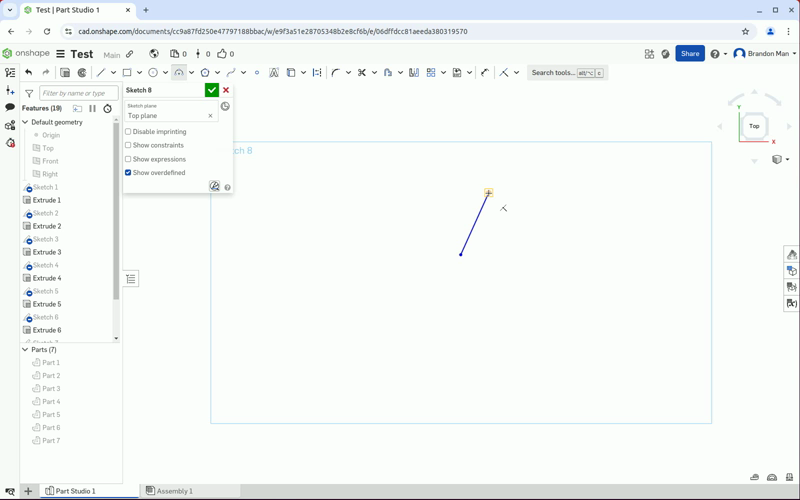
key_down(shift)
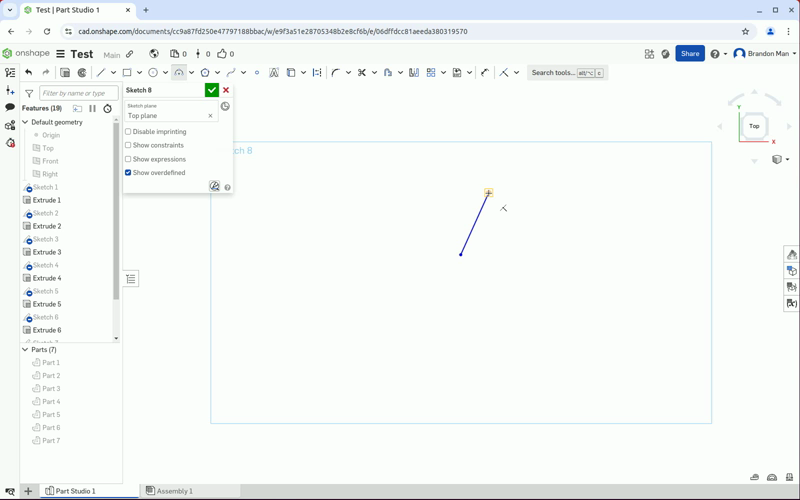
mouse_move(460, 188)
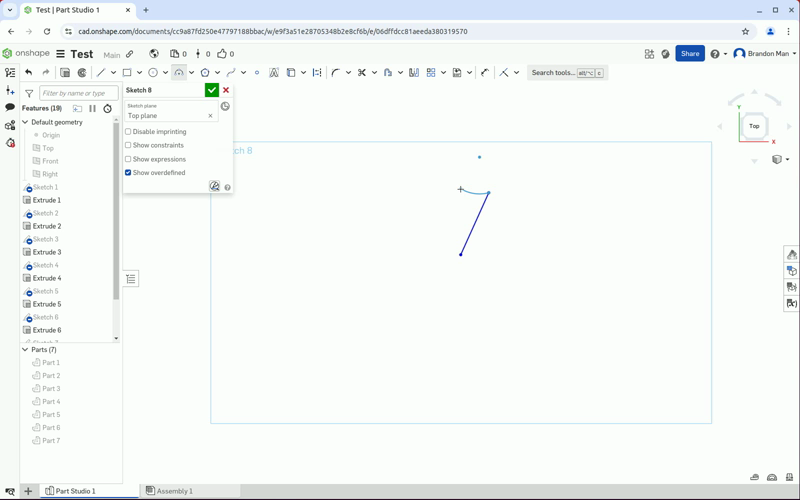
click(460, 188)
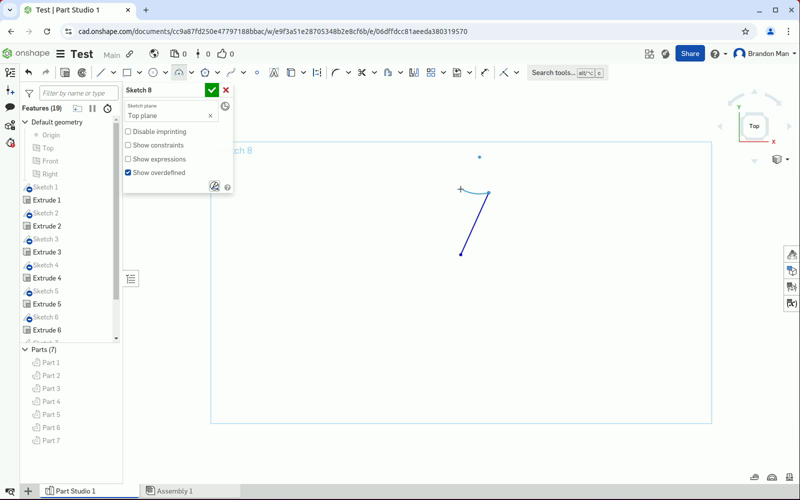
mouse_move(474, 189)
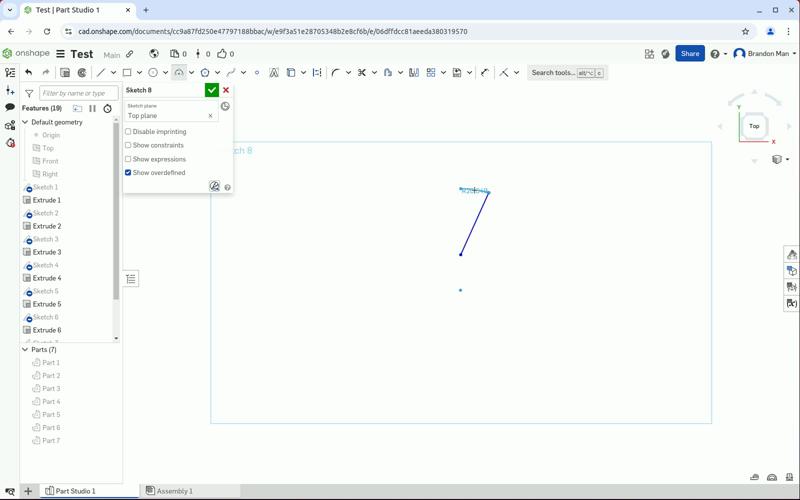
click(474, 189)
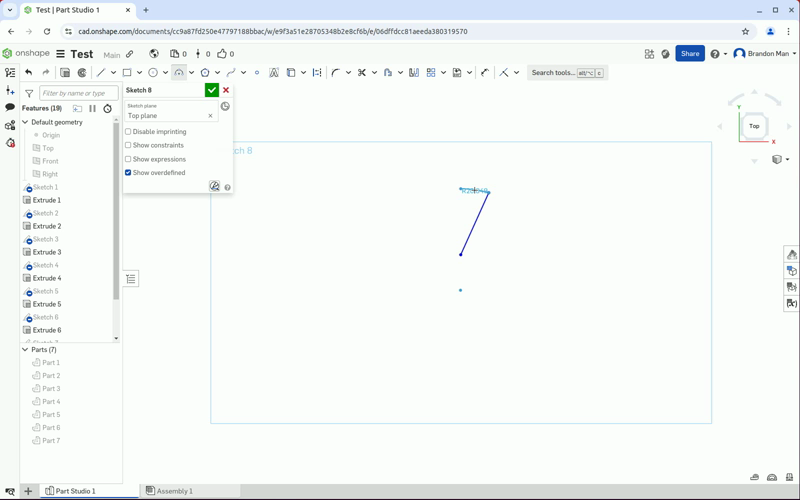
key_up(shift)
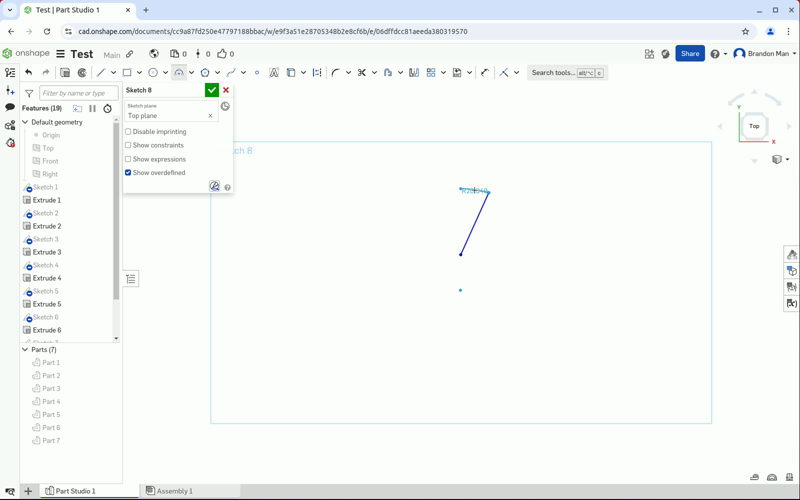
key(esc)
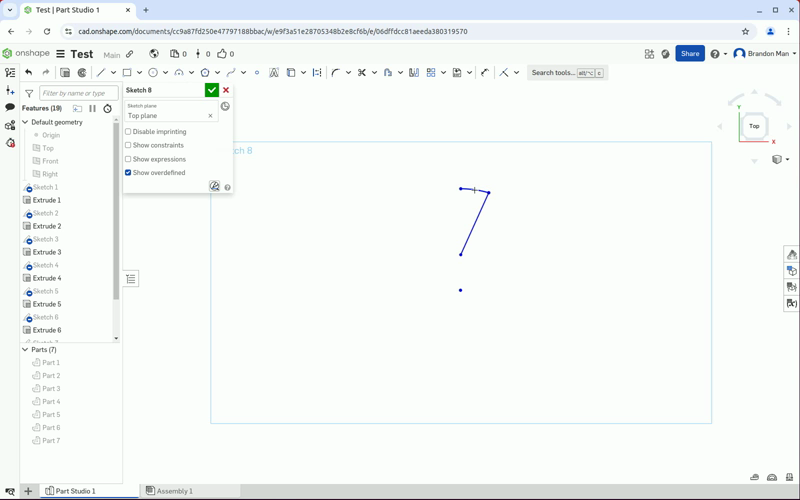
key(l)
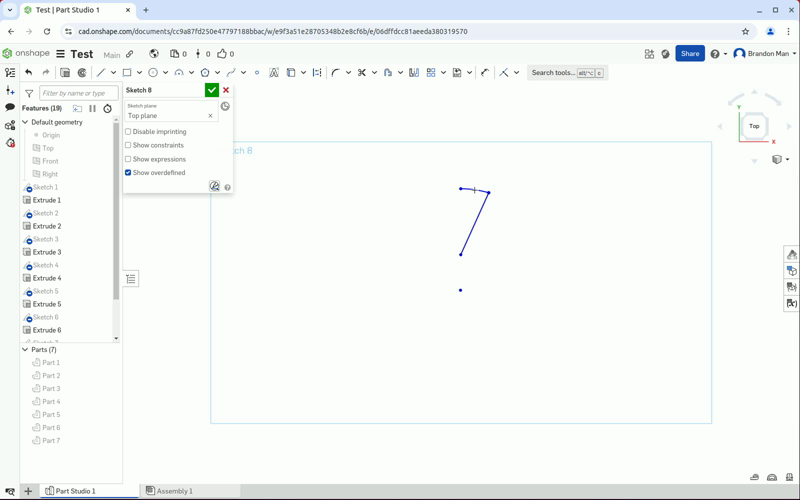
mouse_move(460, 188)
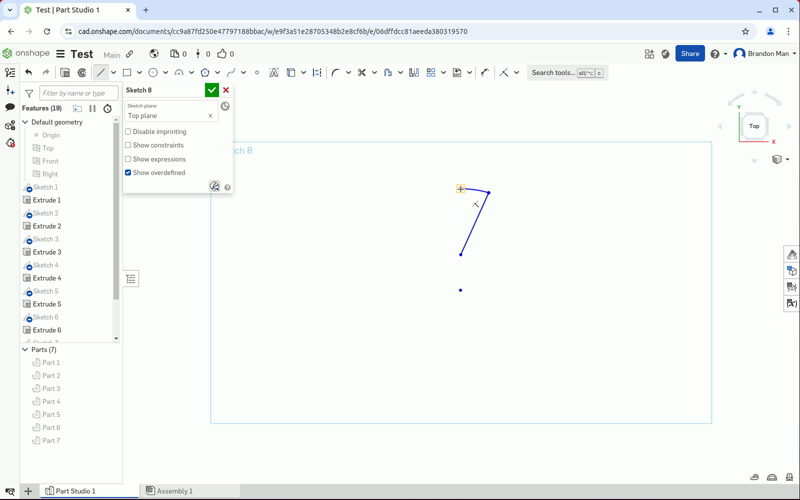
click(460, 188)
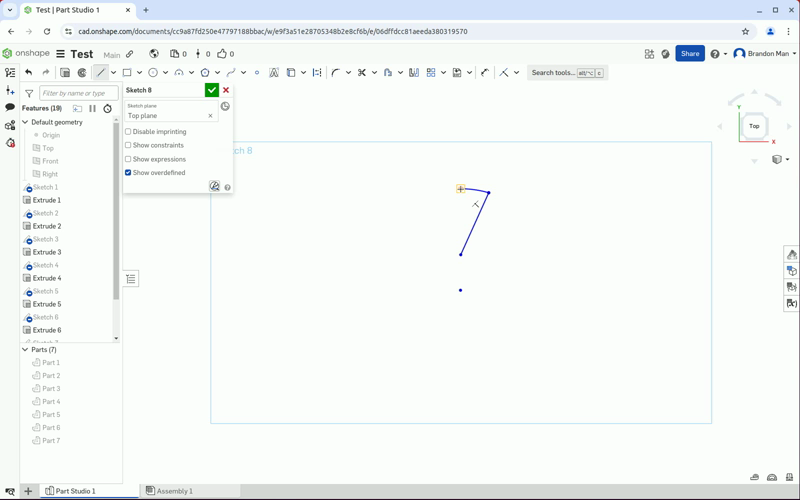
key_down(shift)
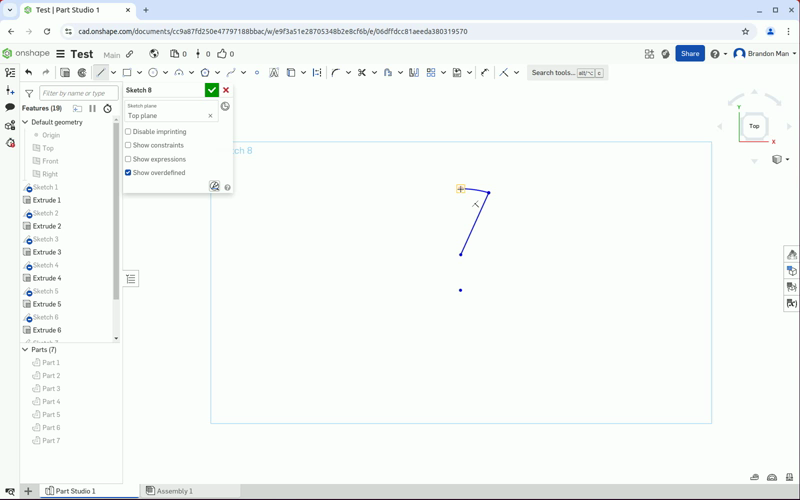
mouse_move(460, 254)
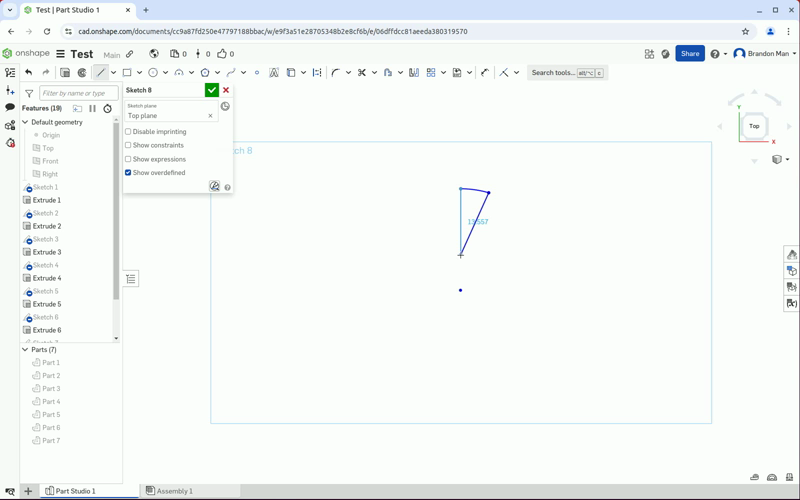
key_up(shift)
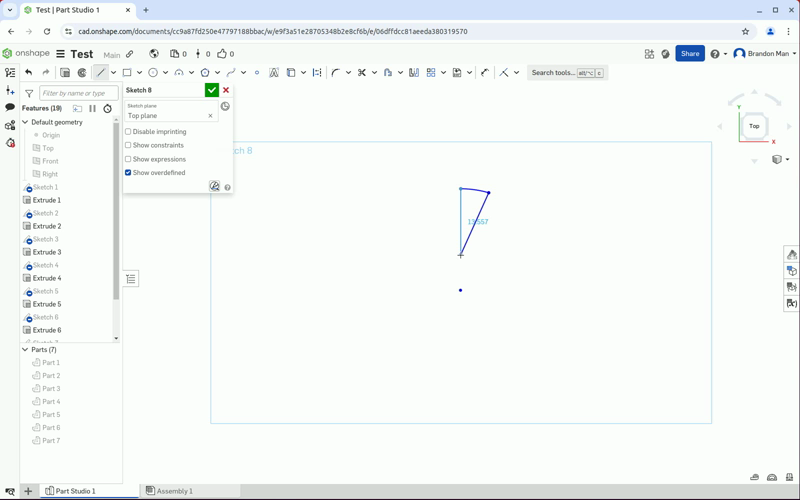
click(460, 254)
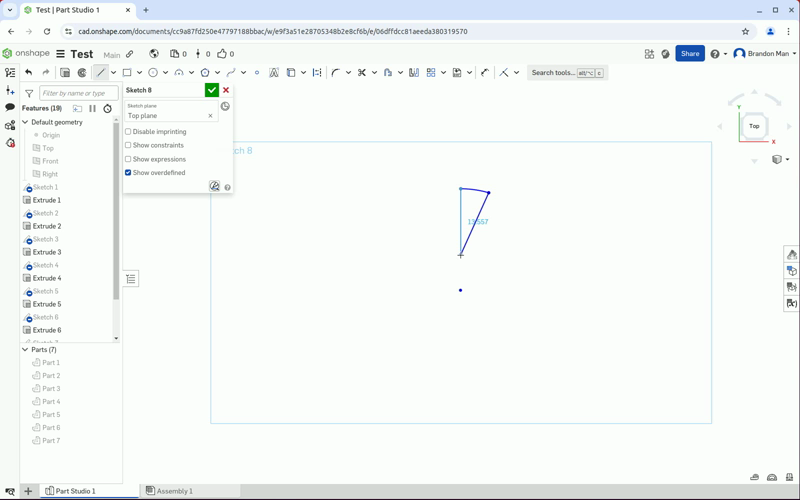
key(esc)
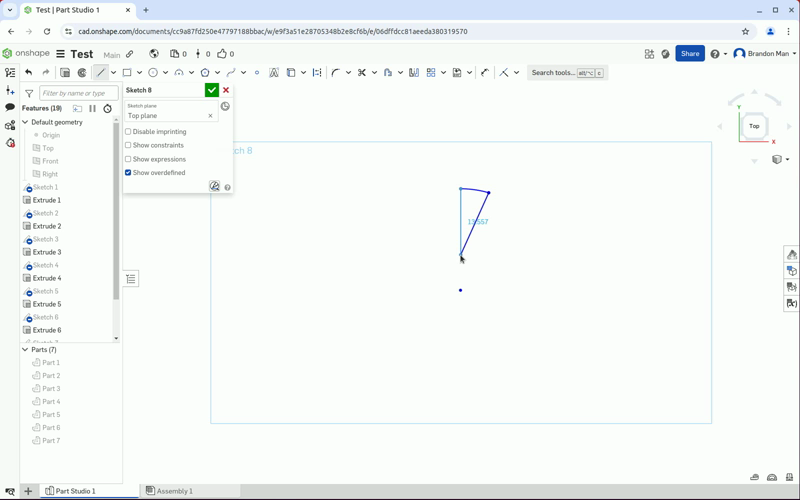
mouse_move(466, 194)
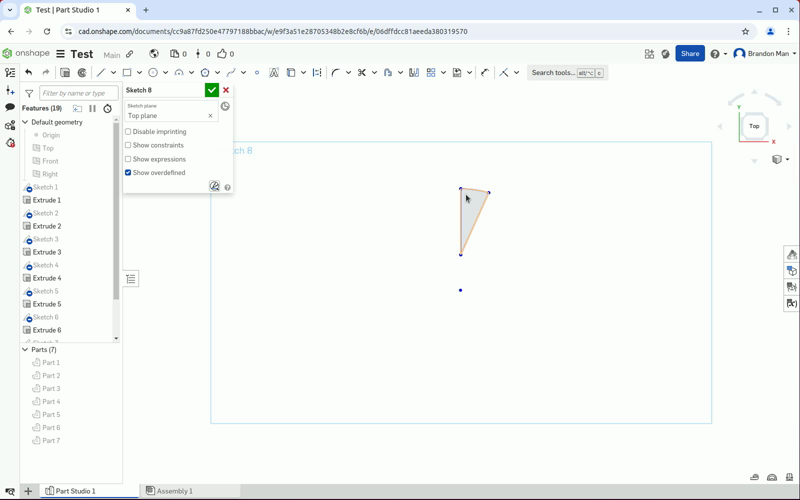
scroll(6)
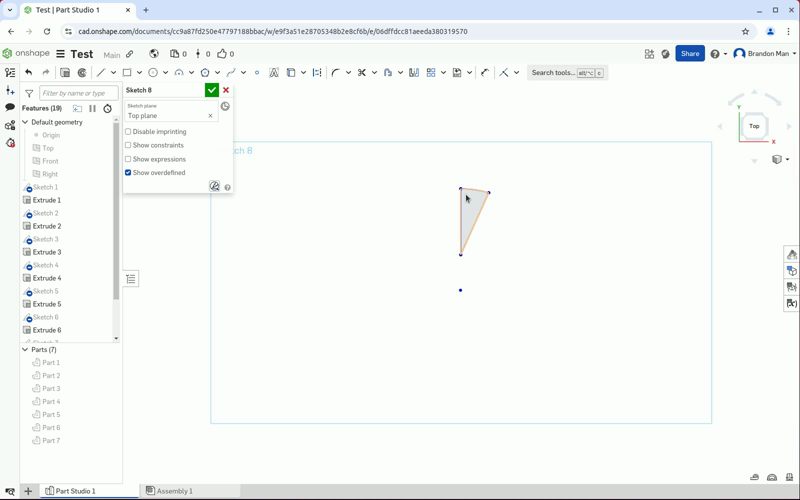
scroll(6)
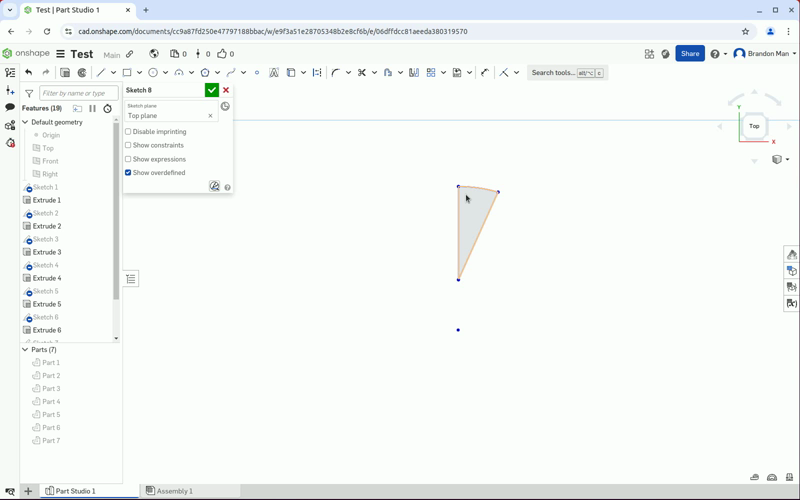
scroll(6)
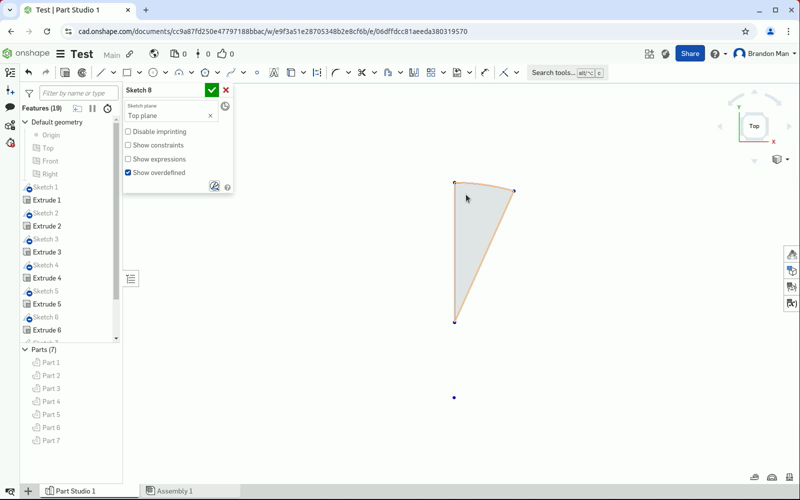
scroll(6)
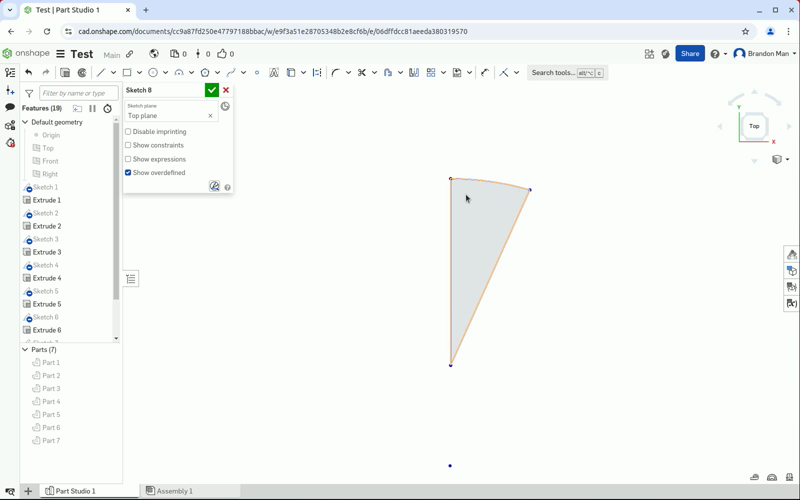
scroll(6)
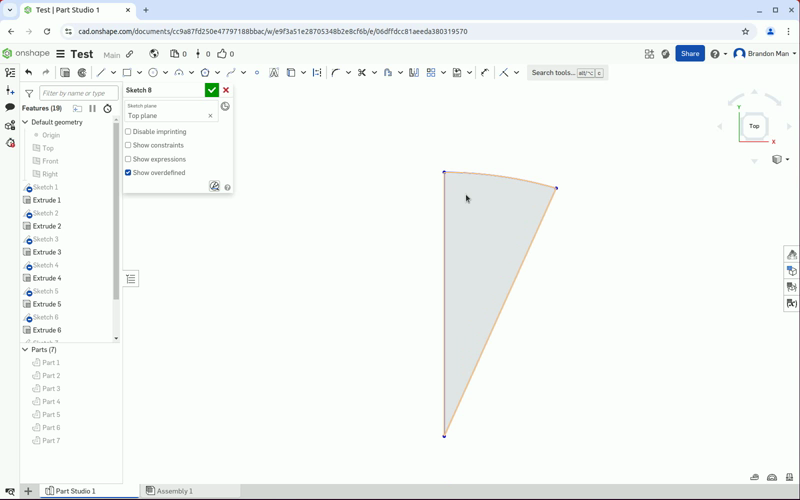
scroll(6)
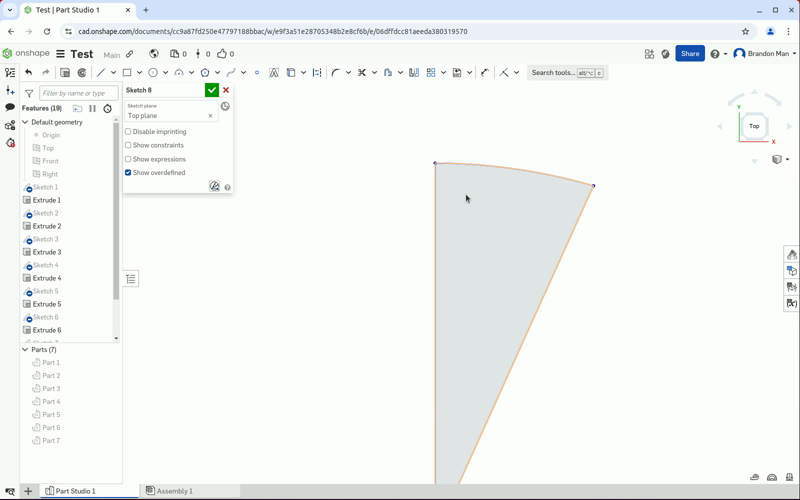
scroll(6)
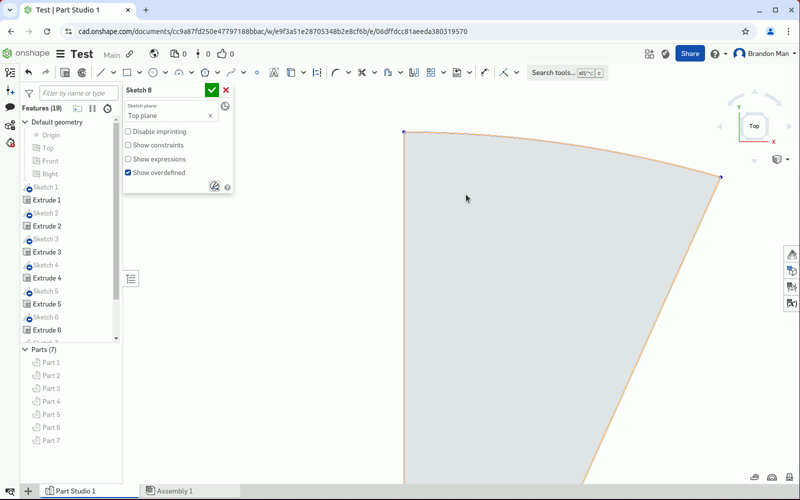
click(466, 194)
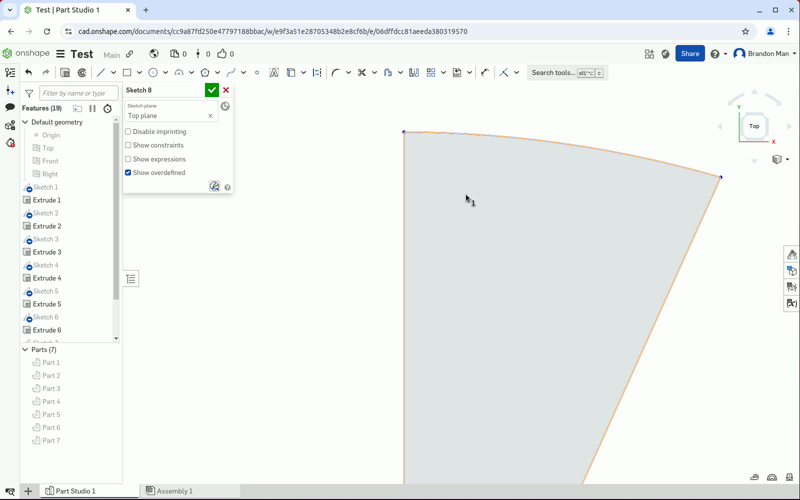
scroll(-6)
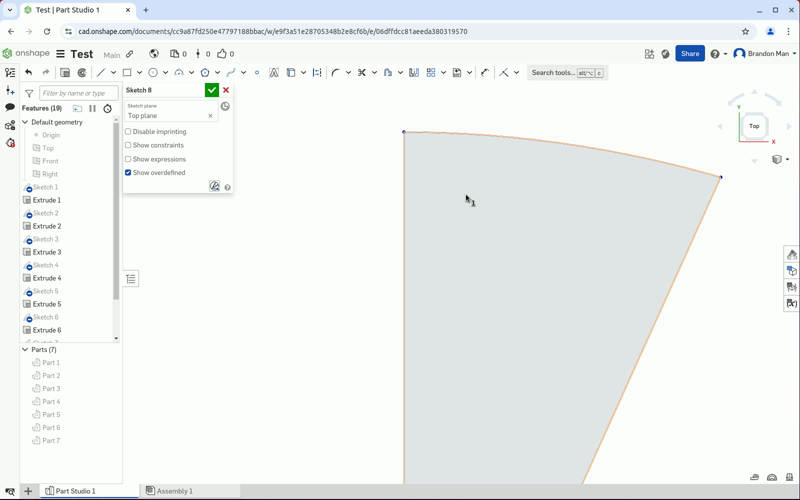
scroll(-6)
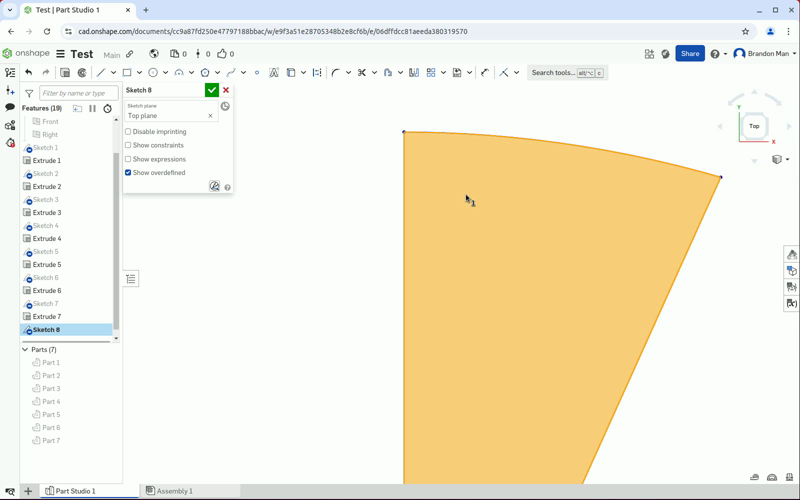
scroll(-6)
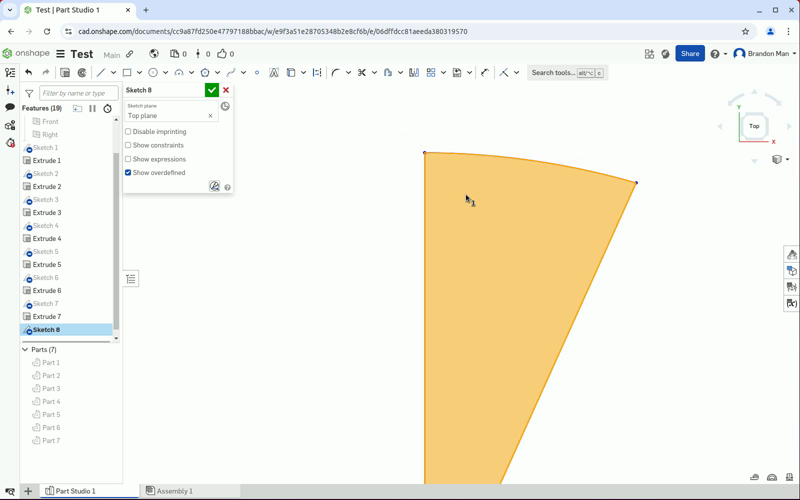
scroll(-6)
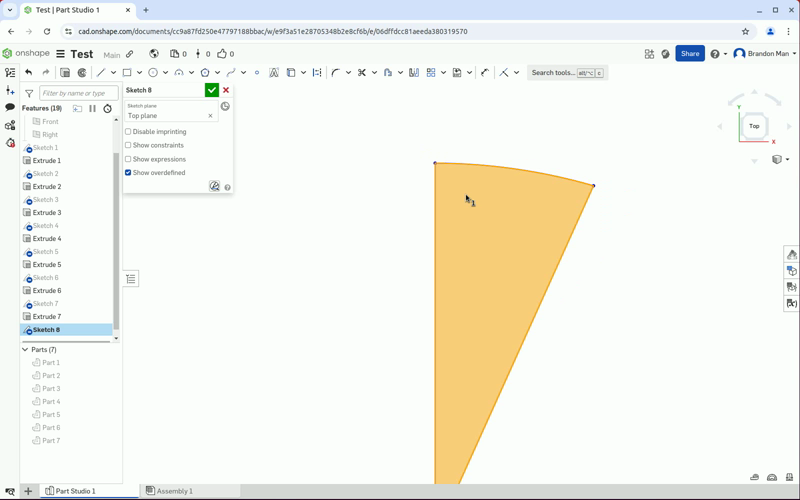
scroll(-6)
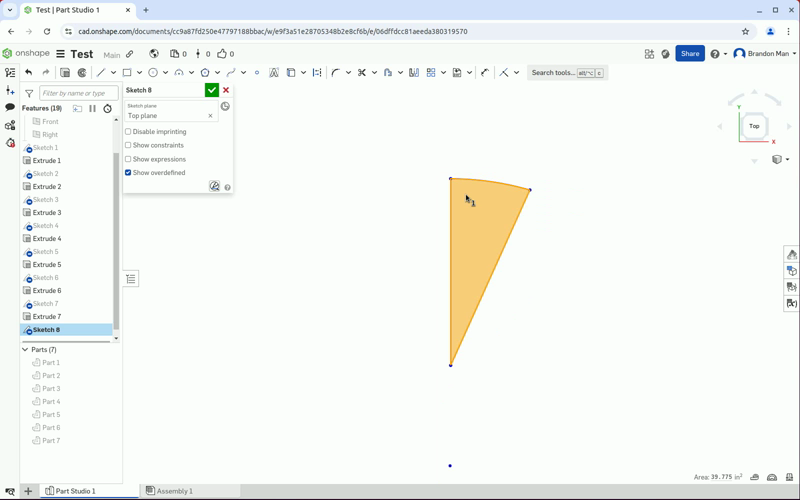
scroll(-6)
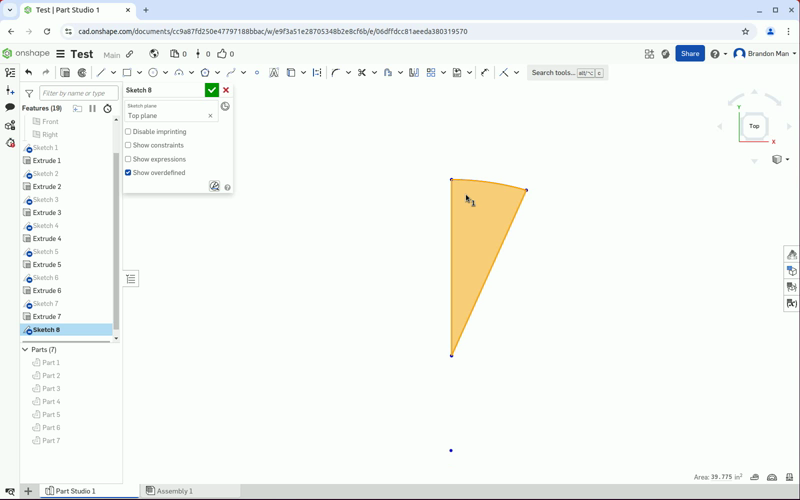
scroll(-6)
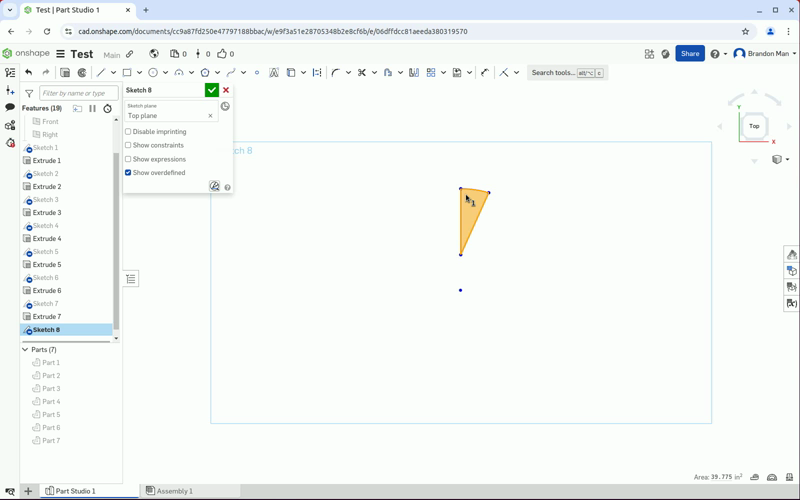
mouse_move(73, 352)
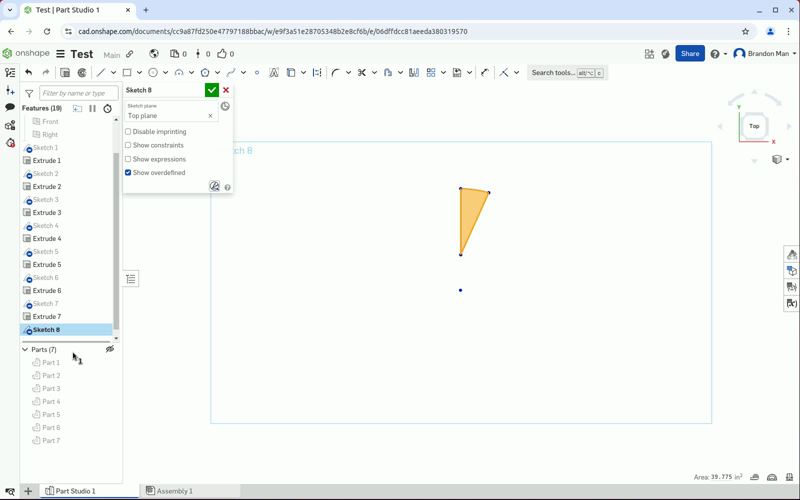
key(shift+y)
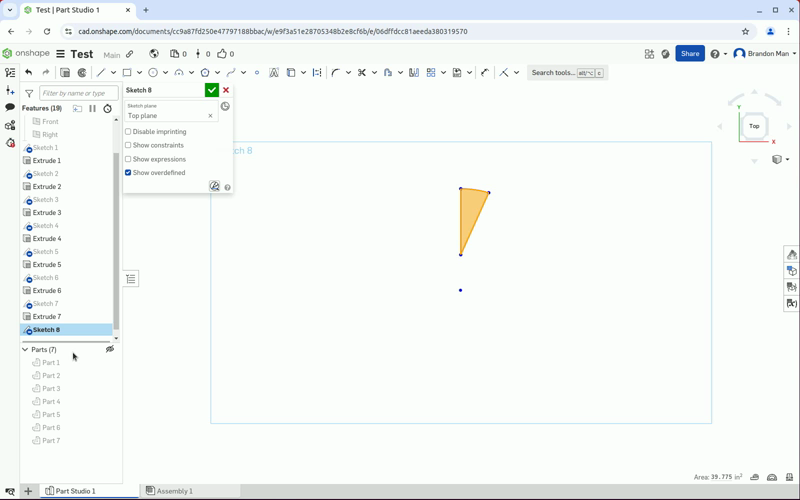
key(shift+e)
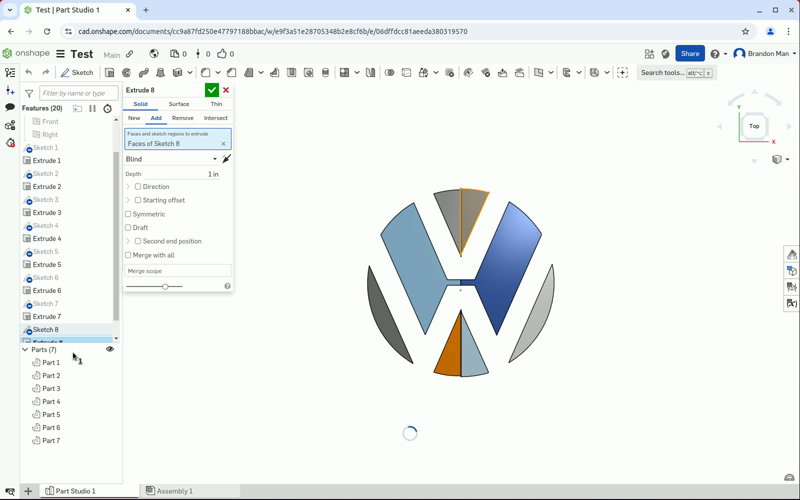
mouse_move(143, 106)
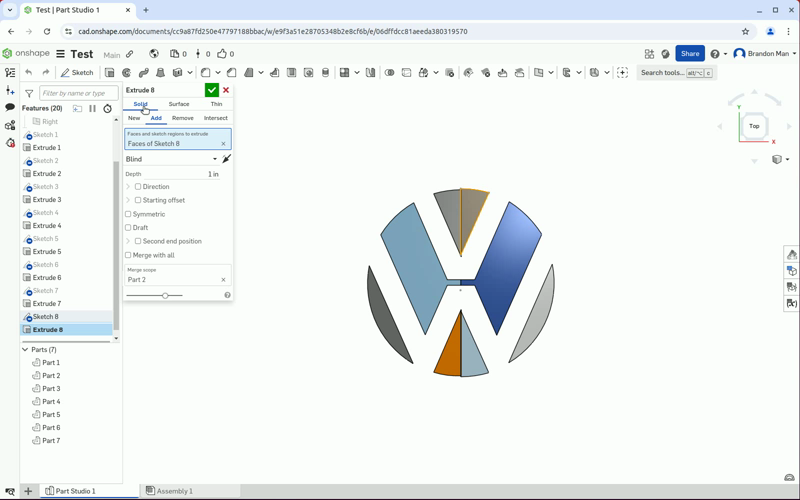
click(143, 106)
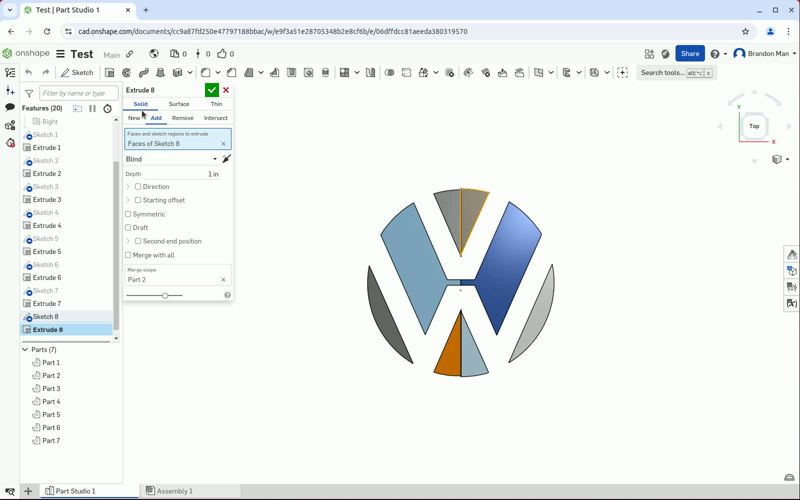
mouse_move(137, 120)
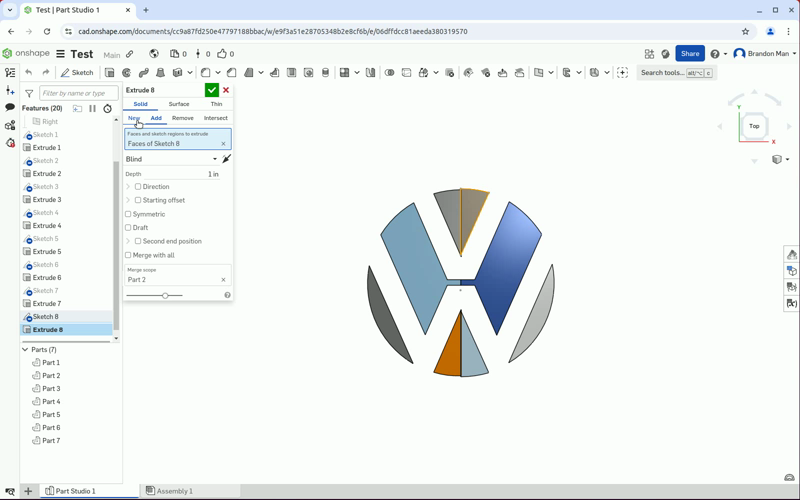
click(137, 120)
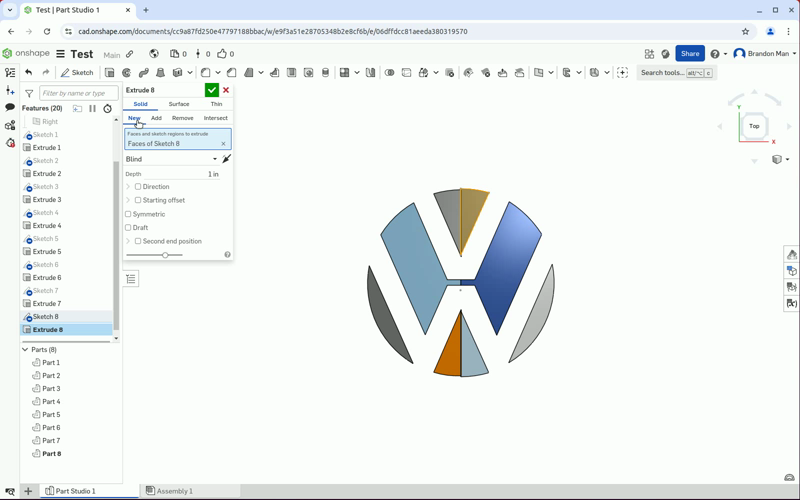
key(tab, 4)
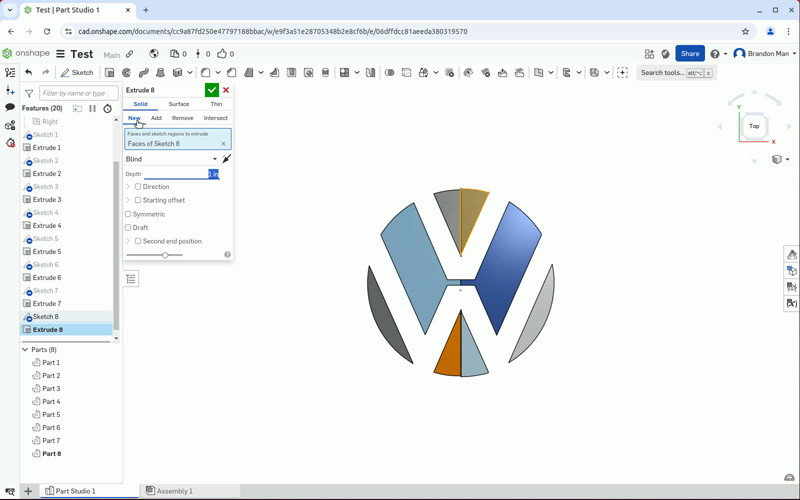
text(23.108)
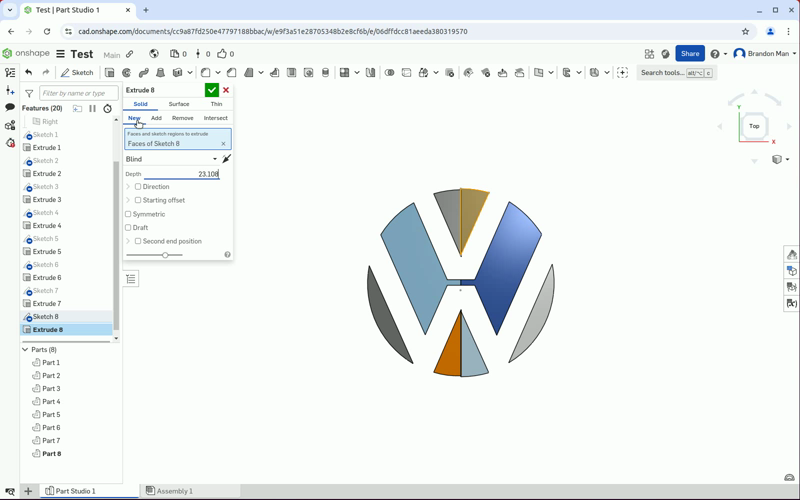
key(enter)
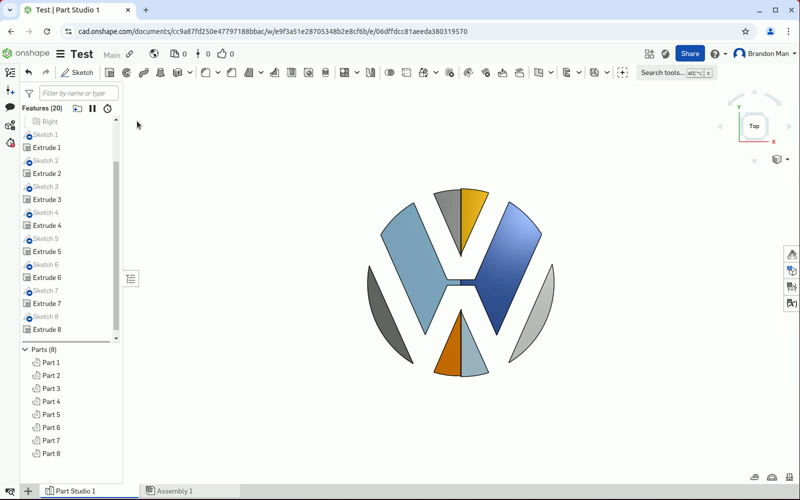
key(shift+h)
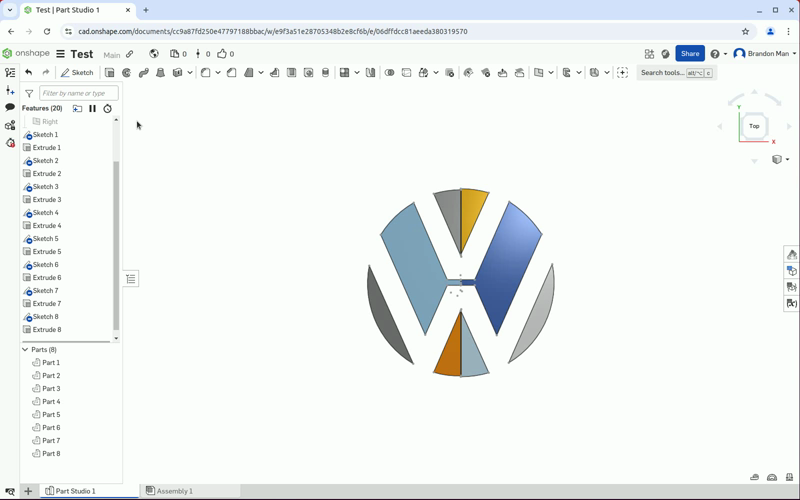
key(shift+h)
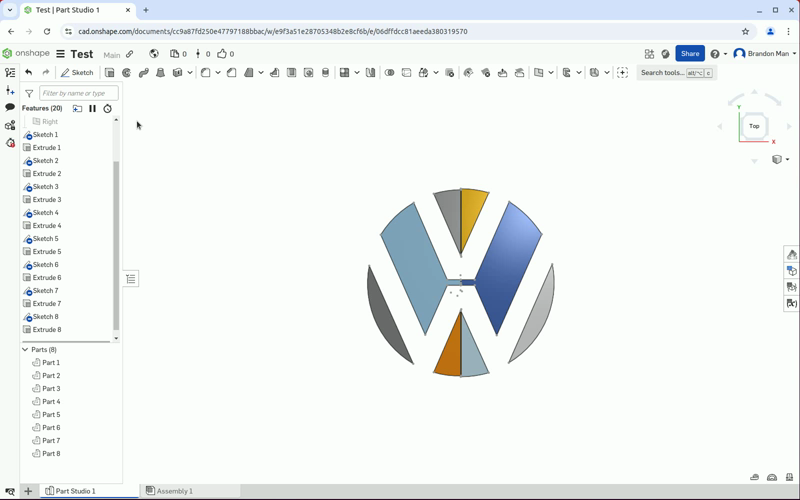
key(shift+7)
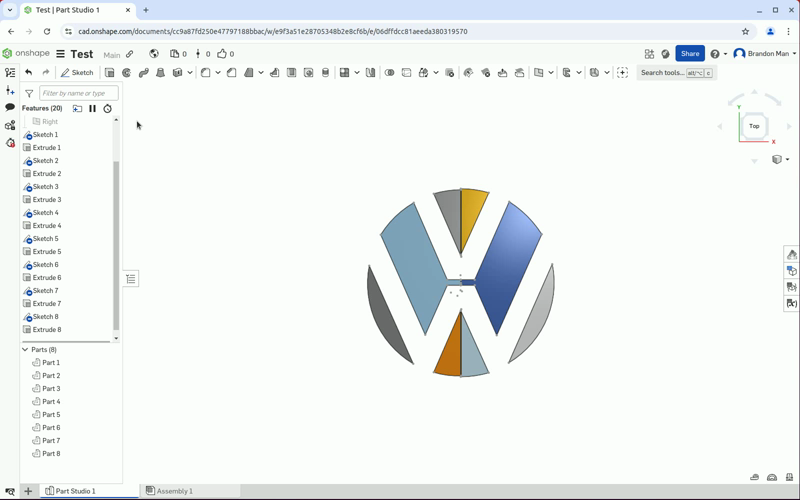
key(up, 3)
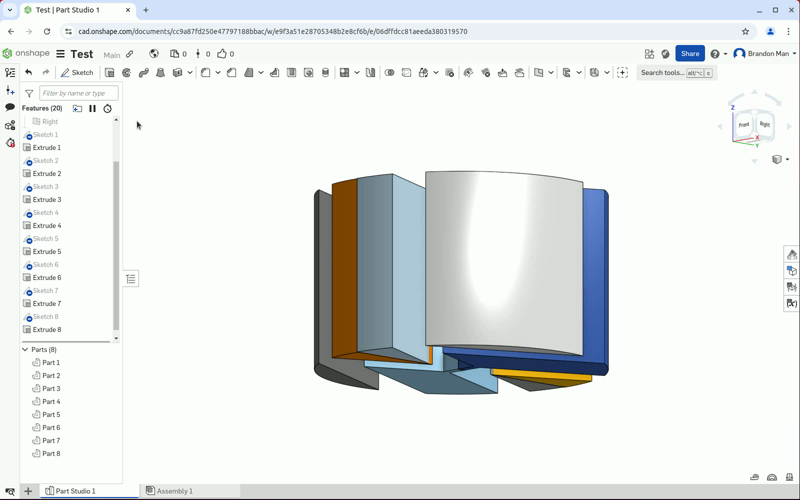
key(left, 3)
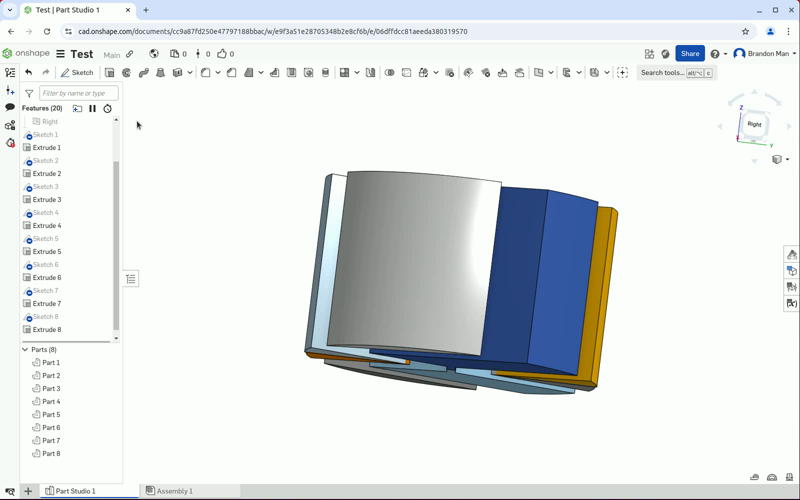
key(right, 3)
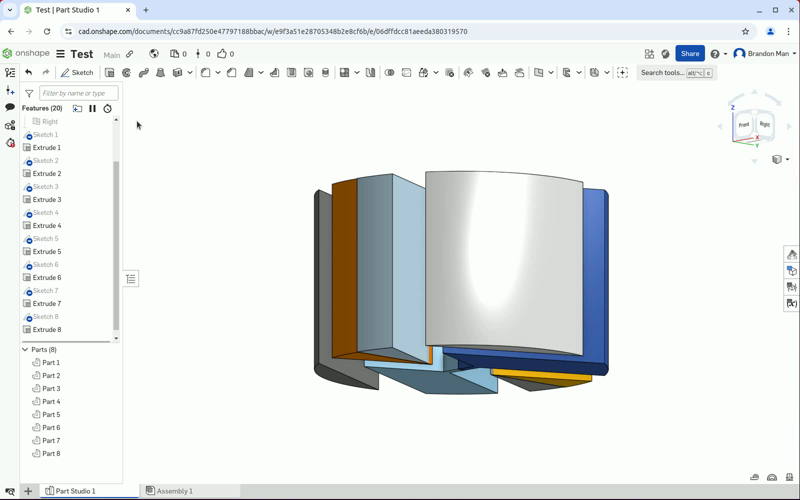
key(down, 3)
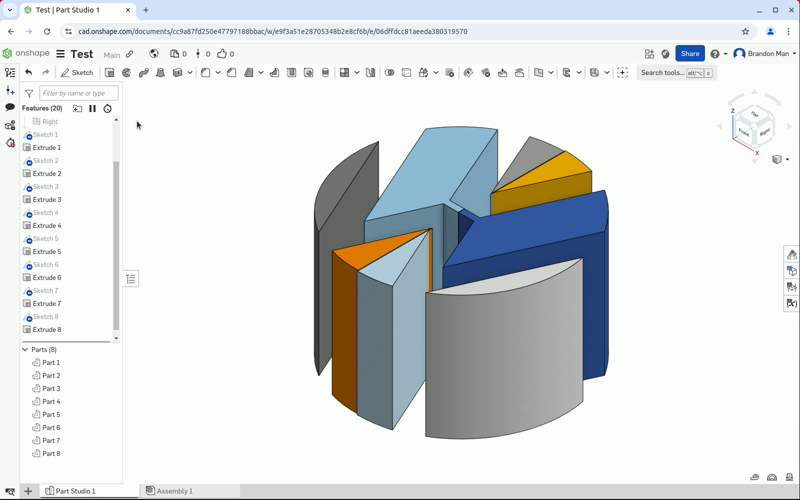
mouse_move(69, 137)
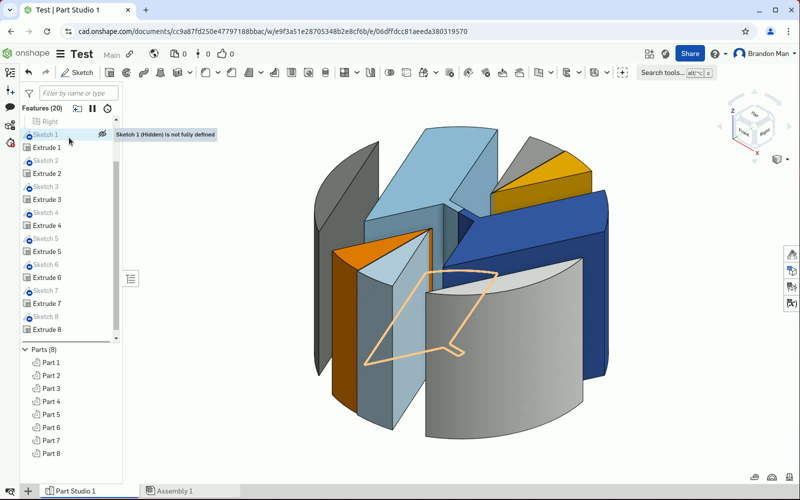
click(69, 137)